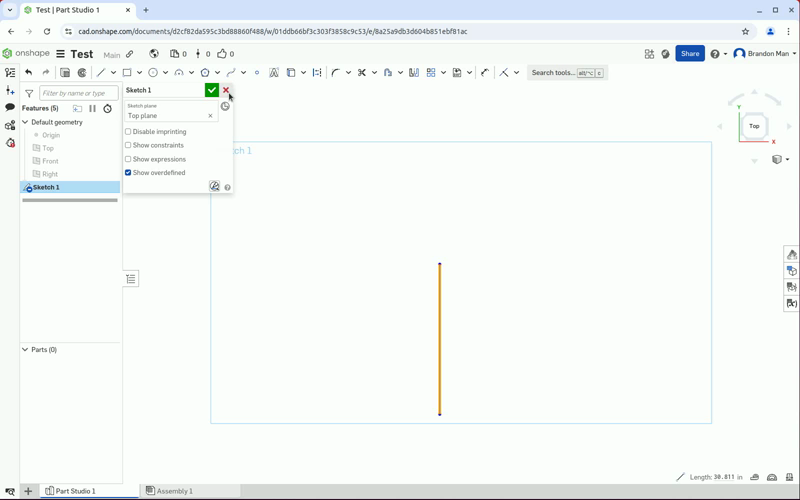
key(shift+h)
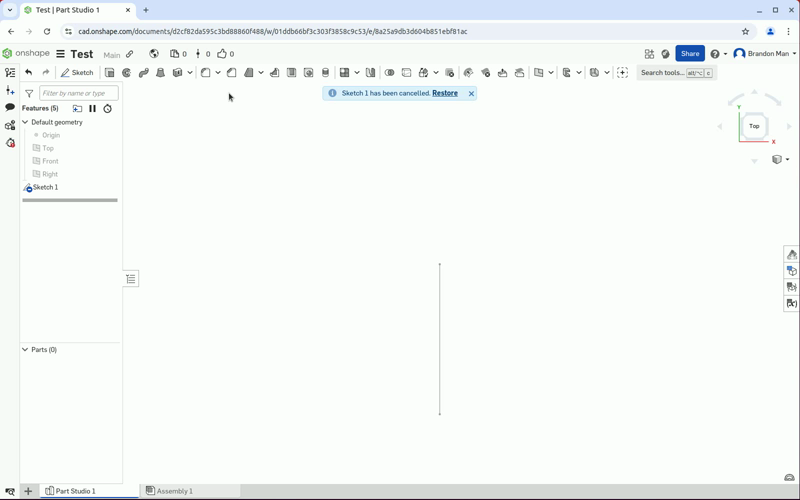
mouse_move(73, 352)
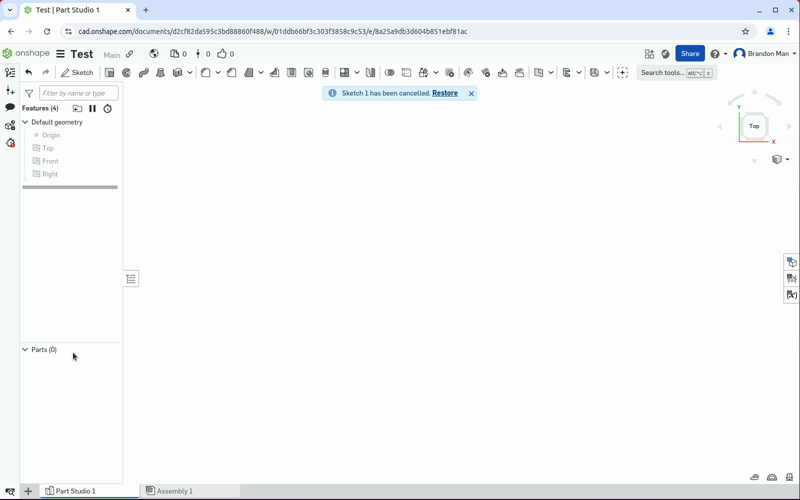
key(y)
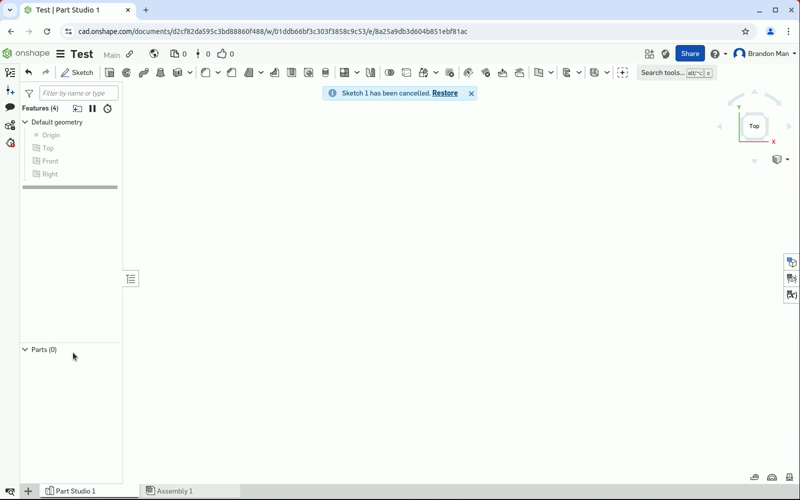
key(shift+p)
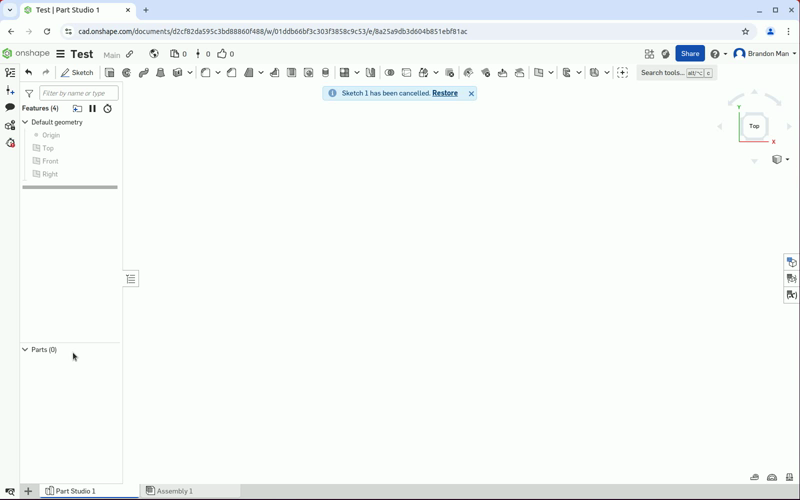
key(space)
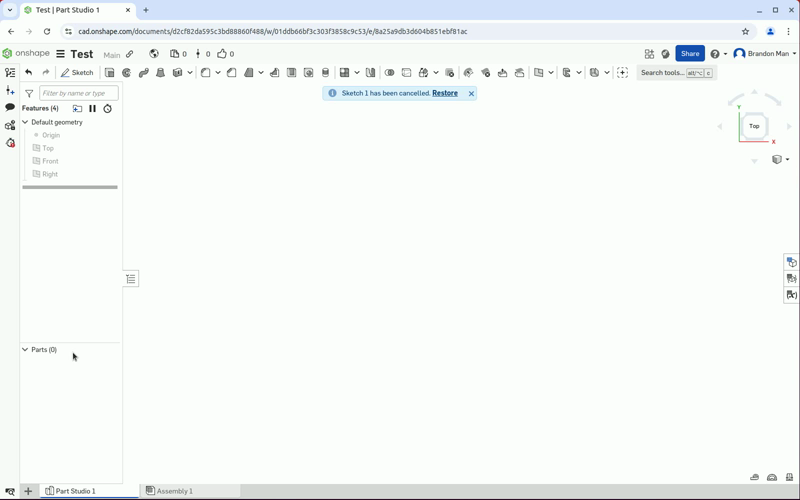
key_down(shift)
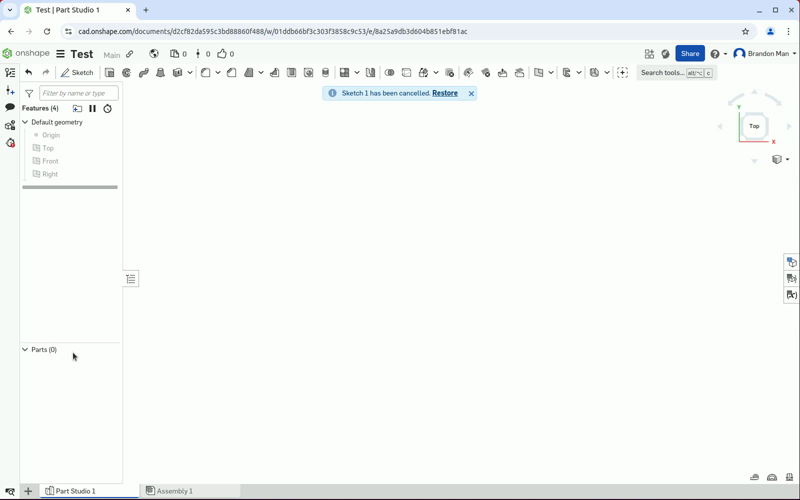
key(up)
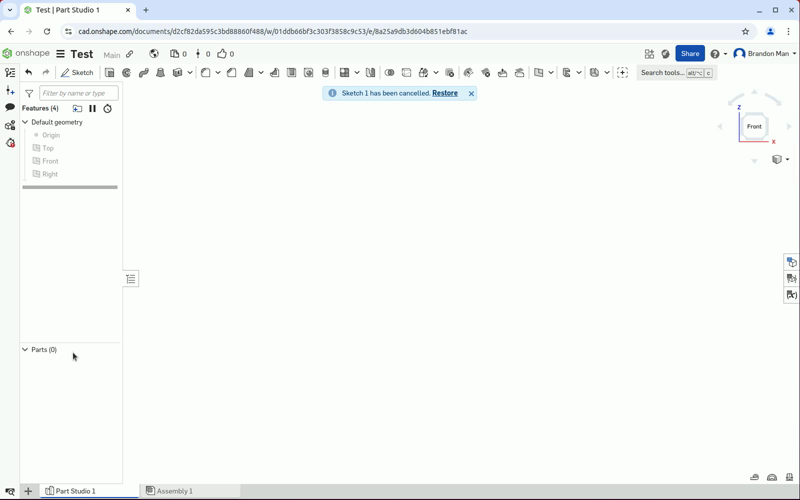
key_up(shift)
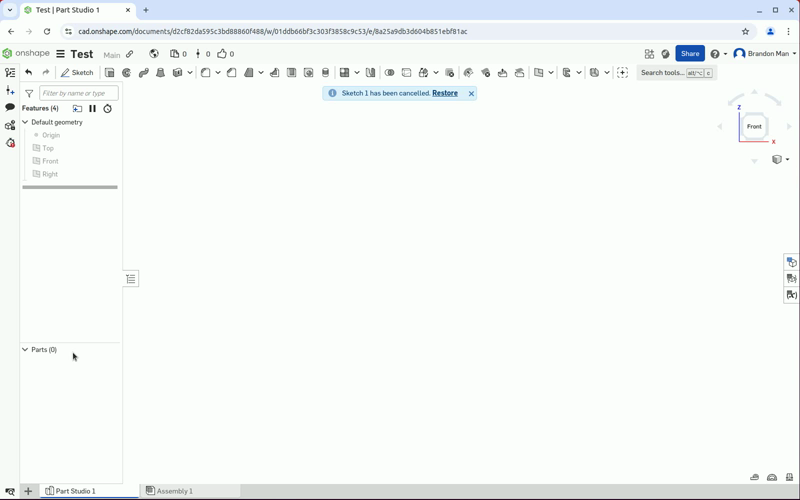
mouse_move(73, 352)
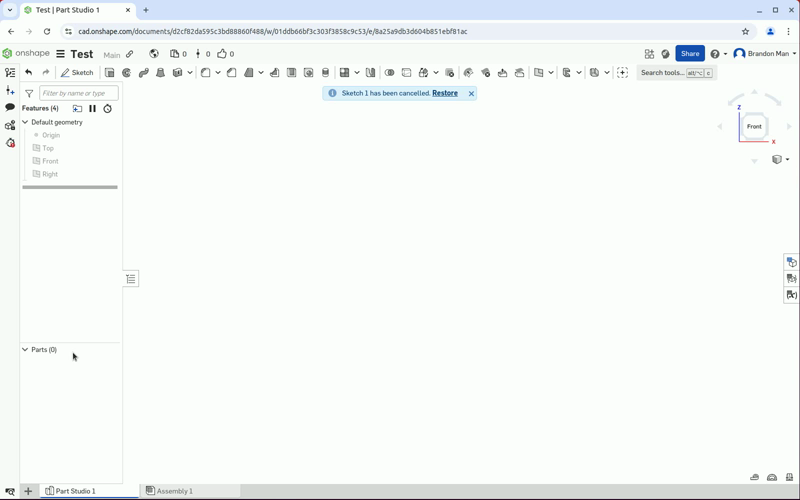
key(shift+y)
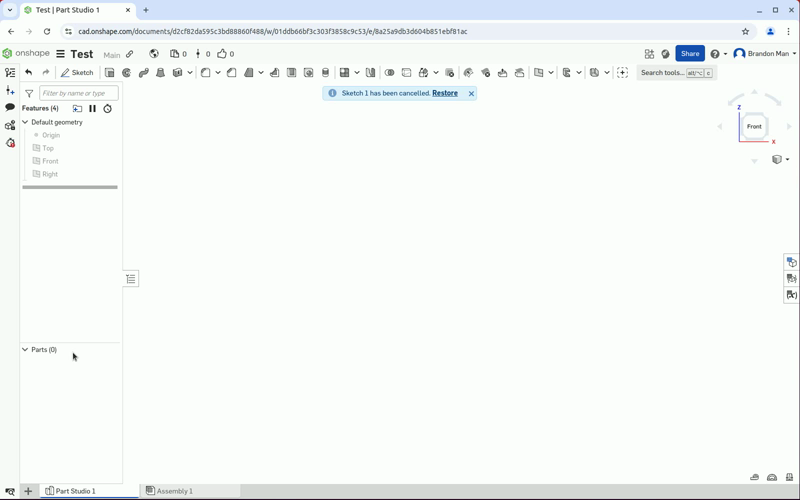
key(shift+s)
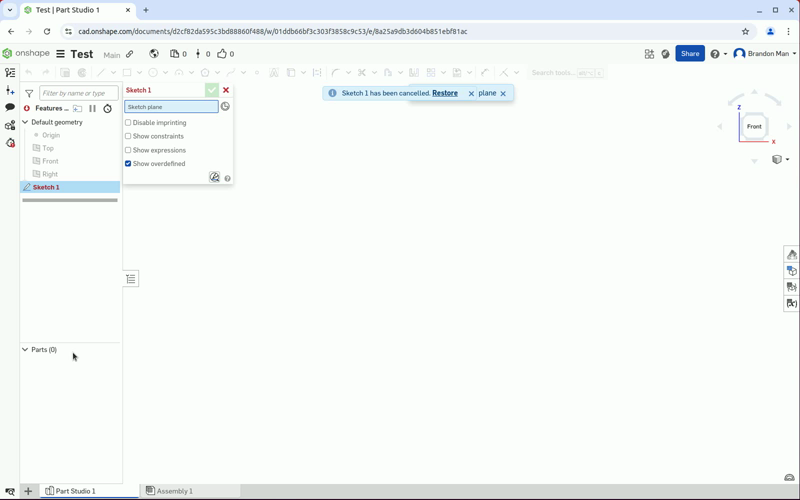
mouse_move(73, 163)
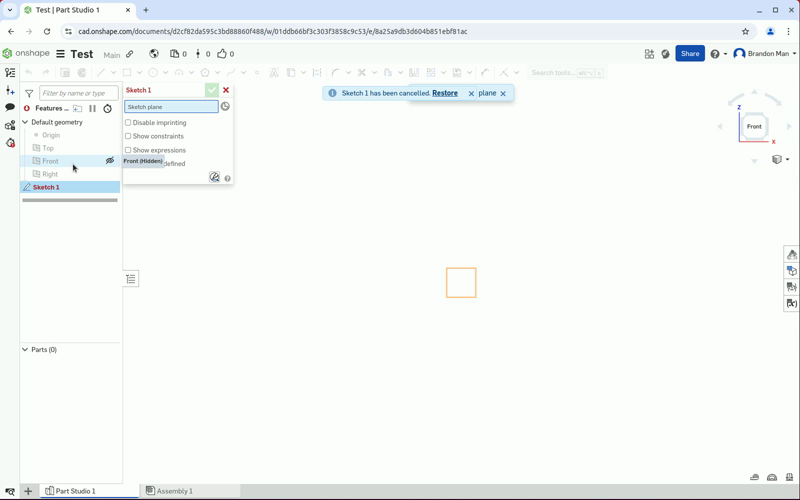
click(73, 163)
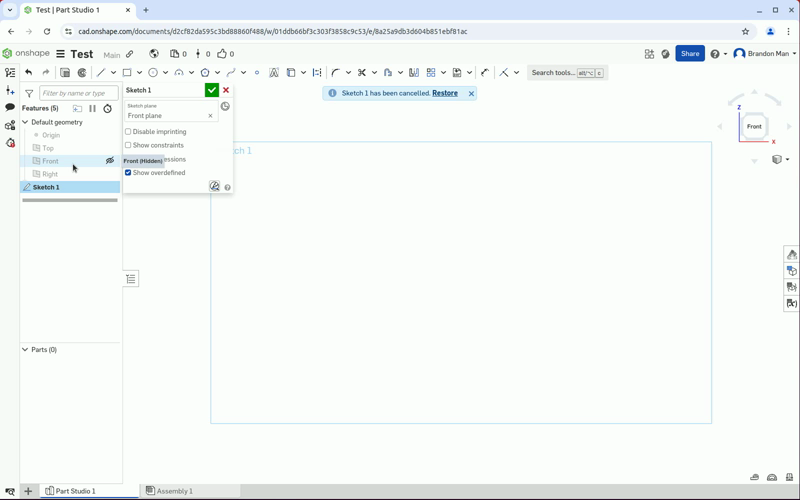
mouse_move(73, 352)
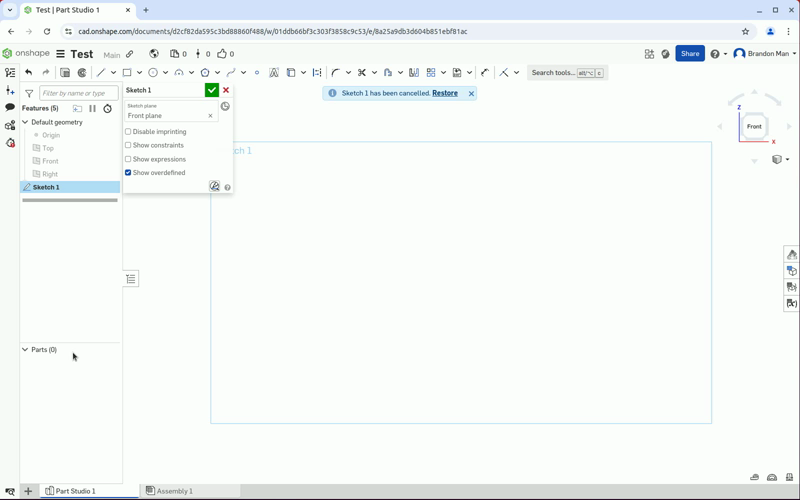
key(y)
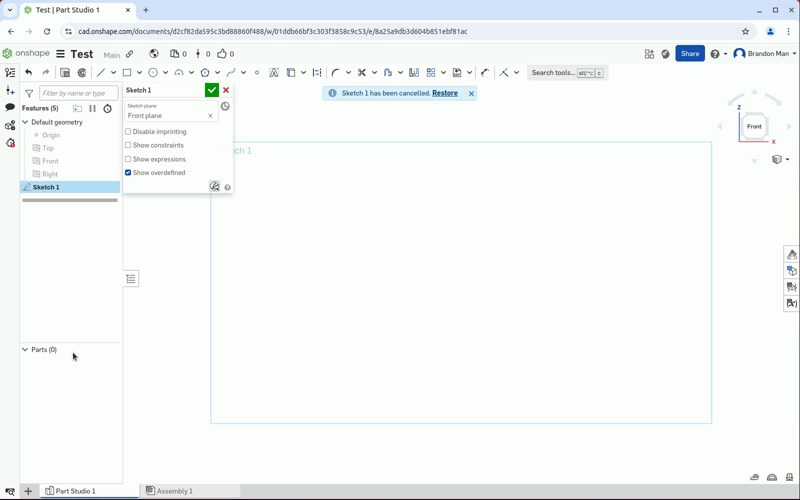
key(c)
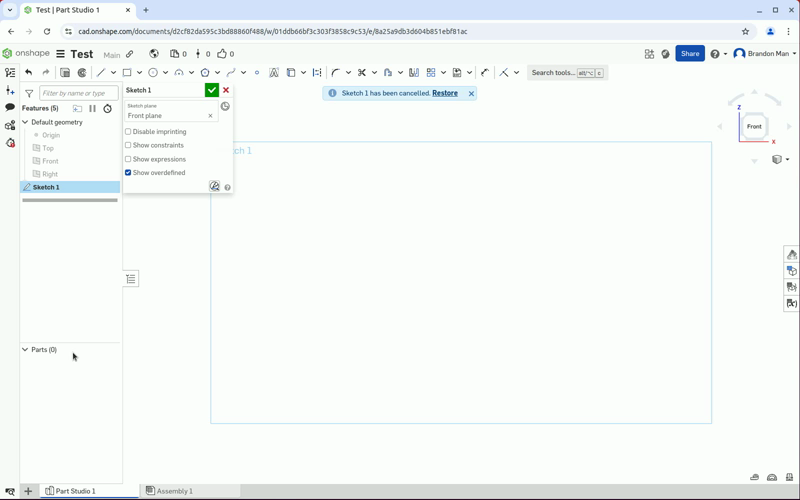
key_down(shift)
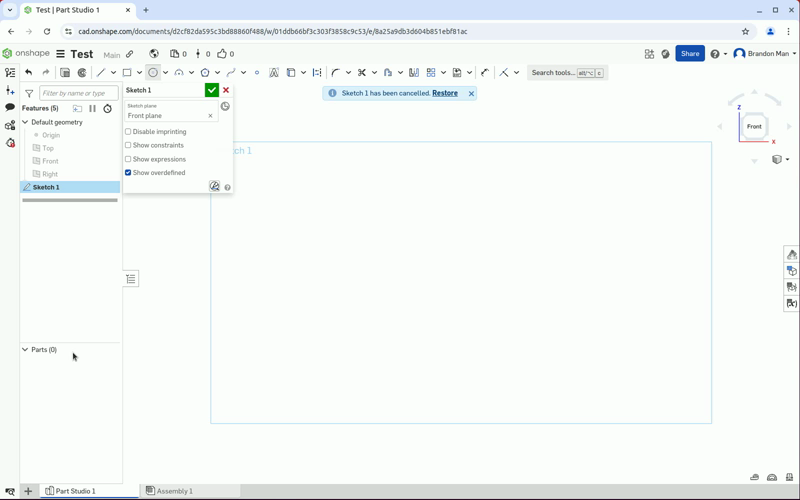
mouse_move(460, 282)
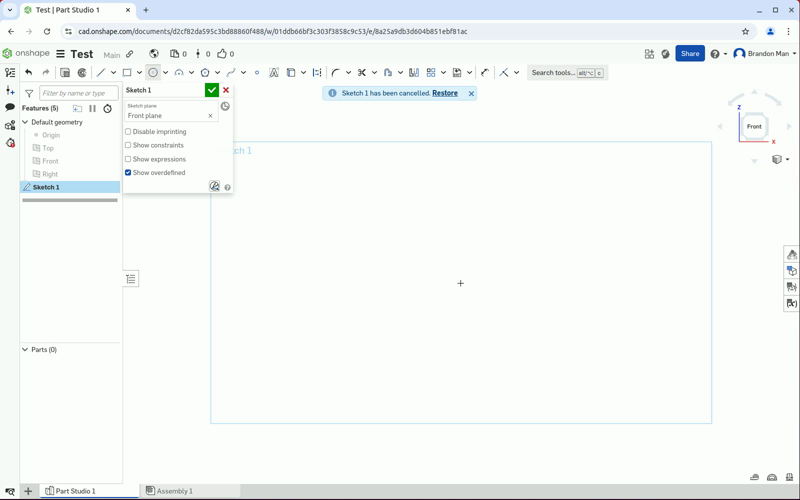
click(460, 282)
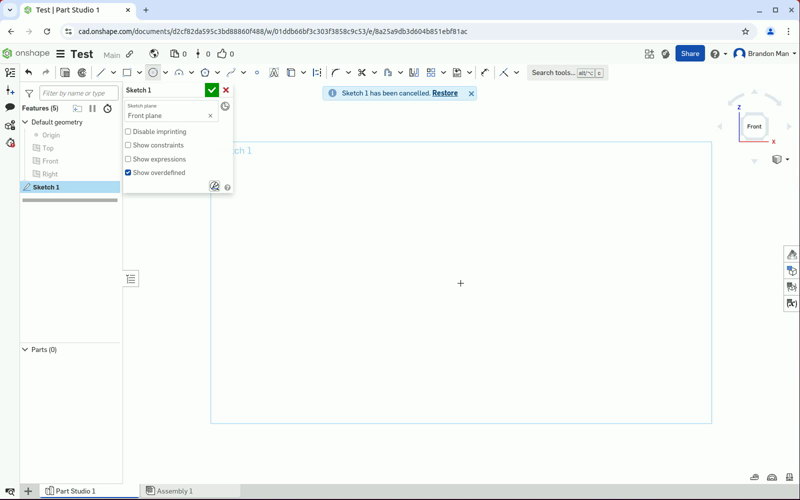
key_up(shift)
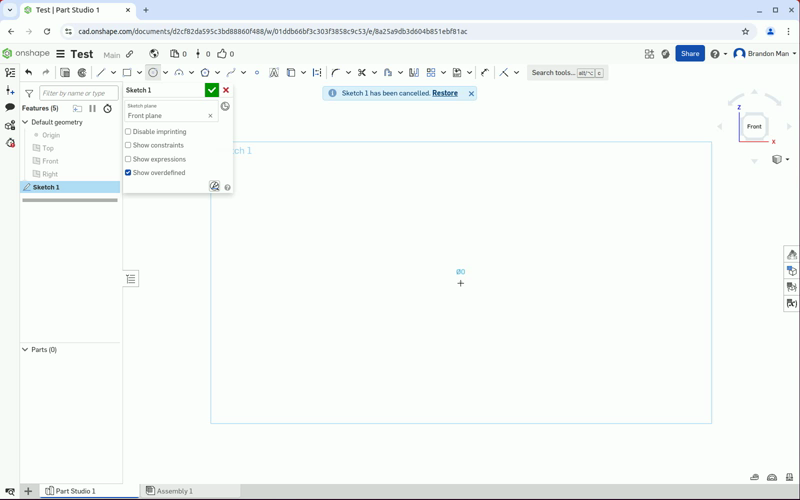
mouse_move(467, 282)
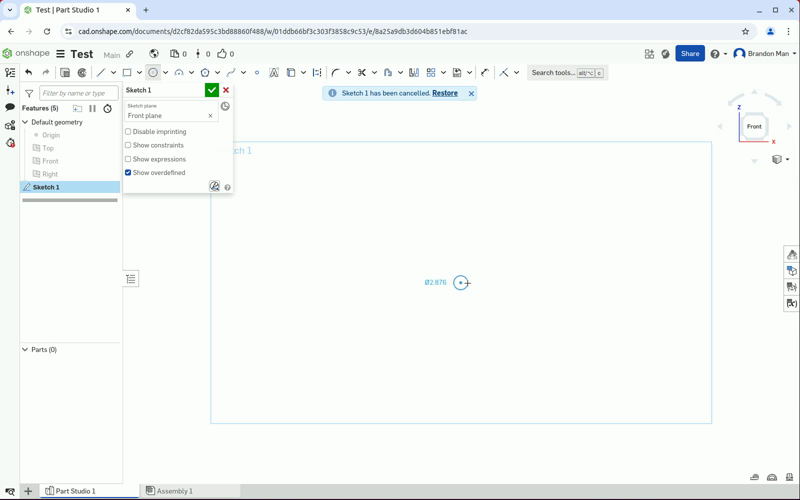
click(467, 282)
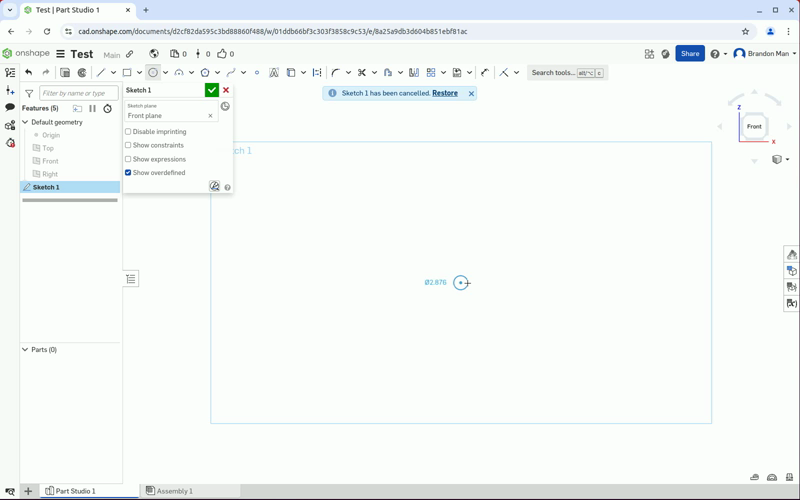
key(esc)
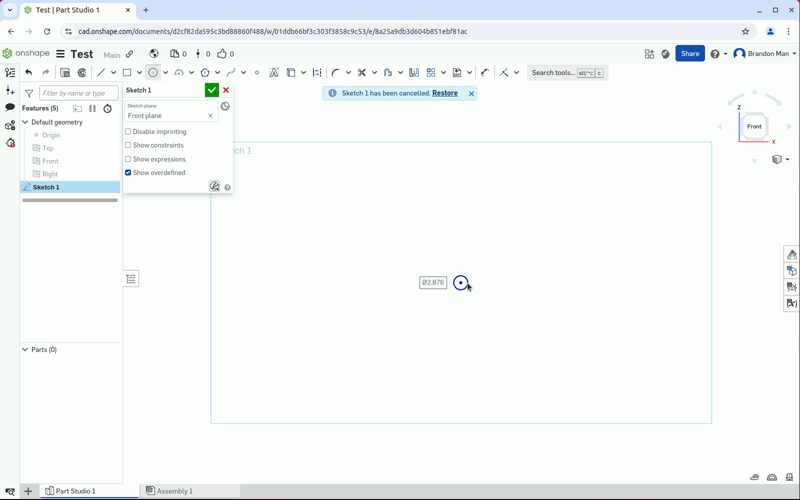
key(c)
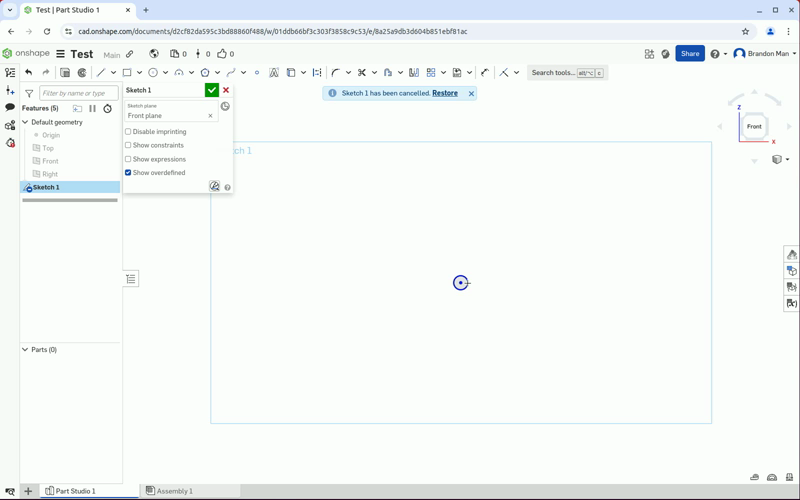
key_down(shift)
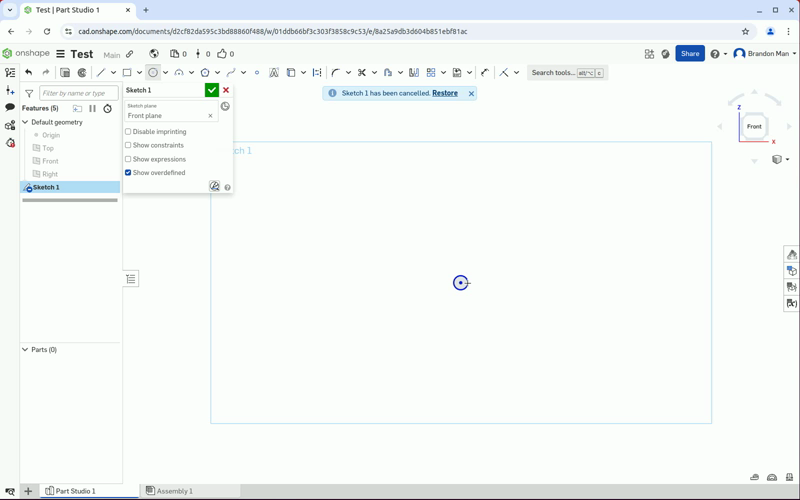
mouse_move(460, 282)
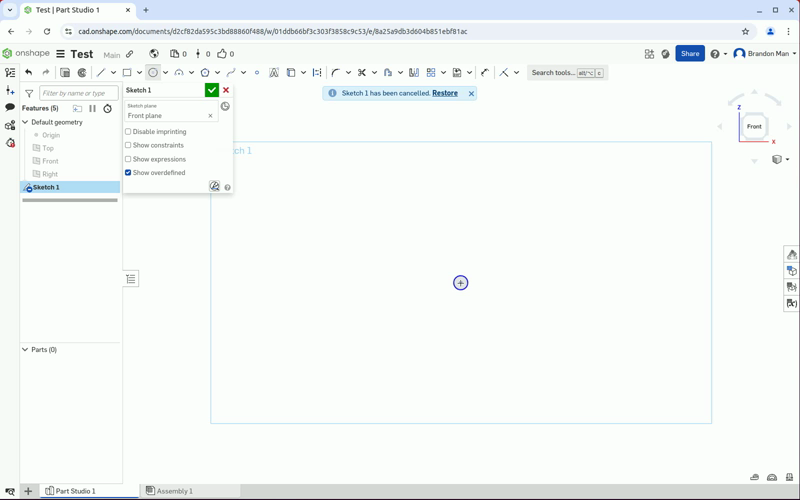
click(460, 282)
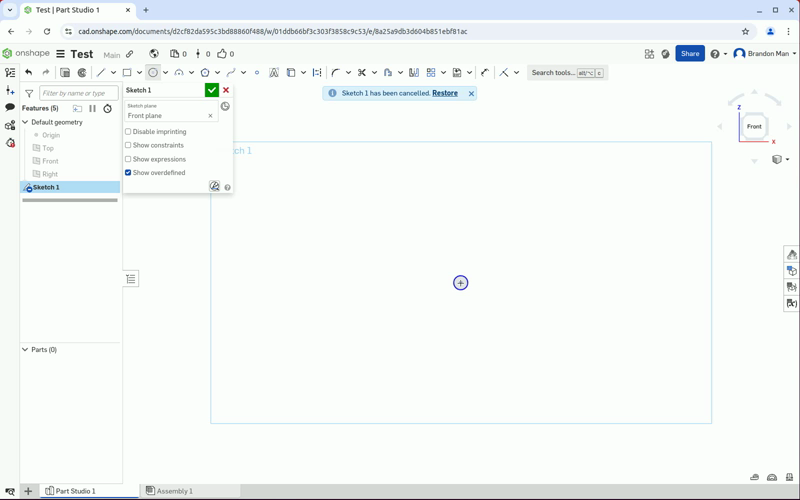
key_up(shift)
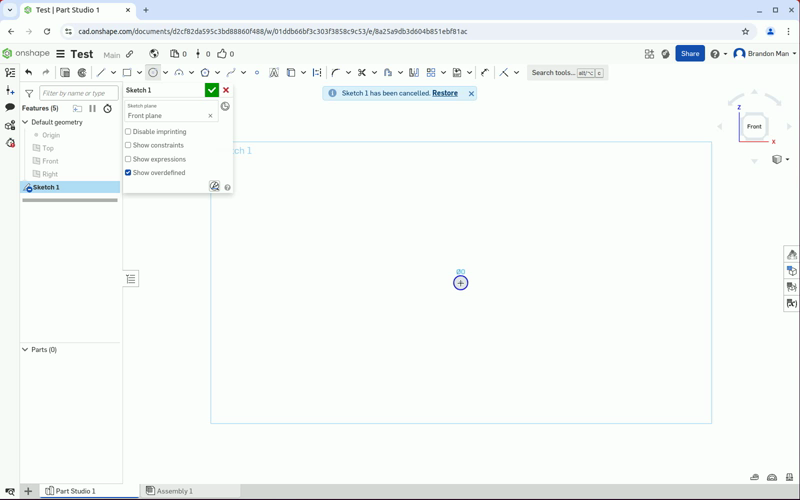
mouse_move(466, 282)
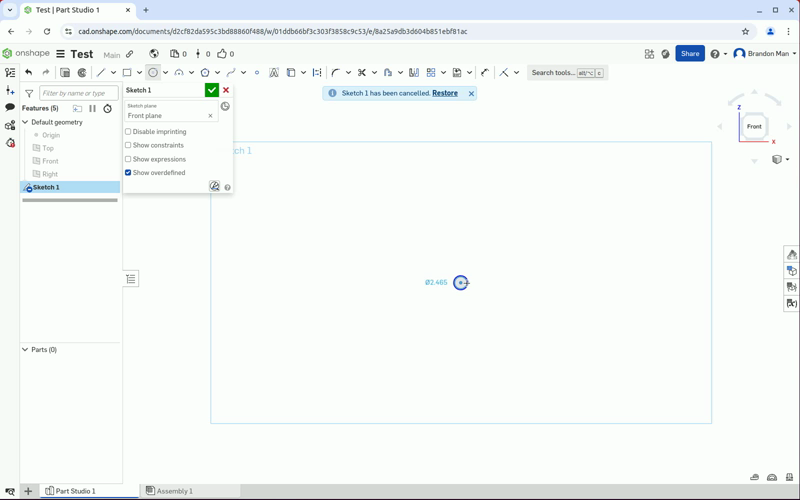
scroll(6)
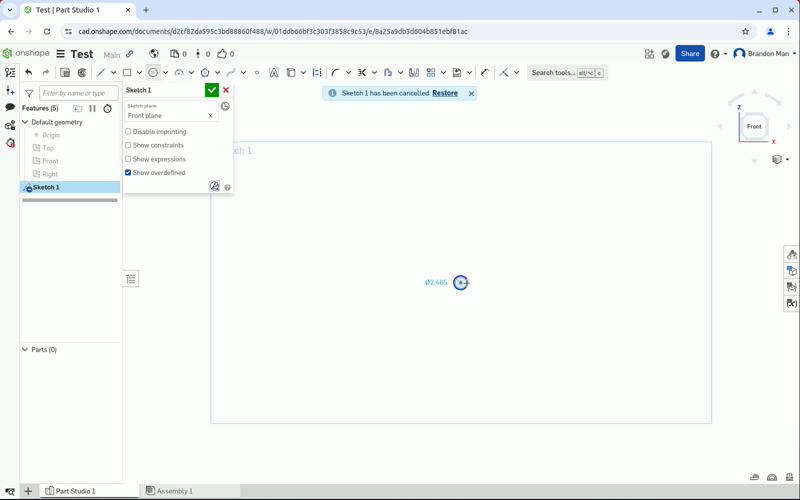
scroll(6)
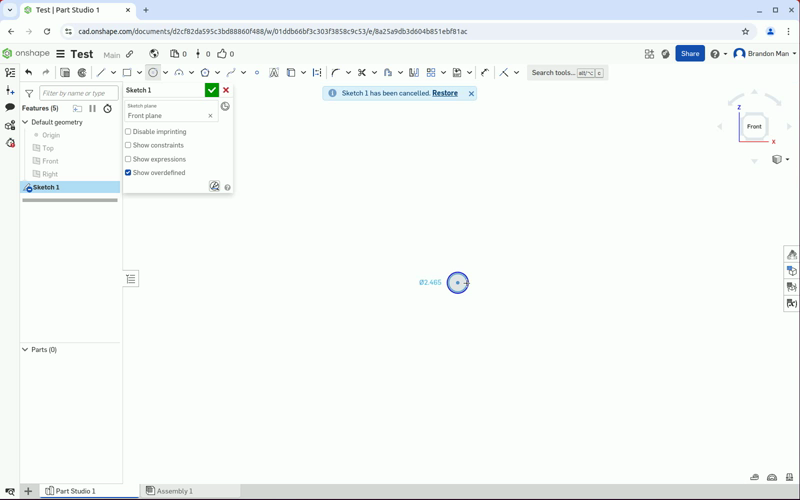
scroll(6)
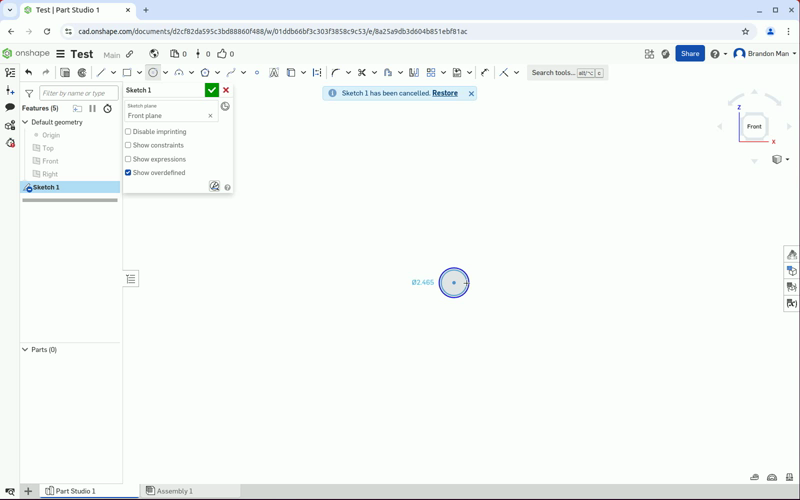
scroll(6)
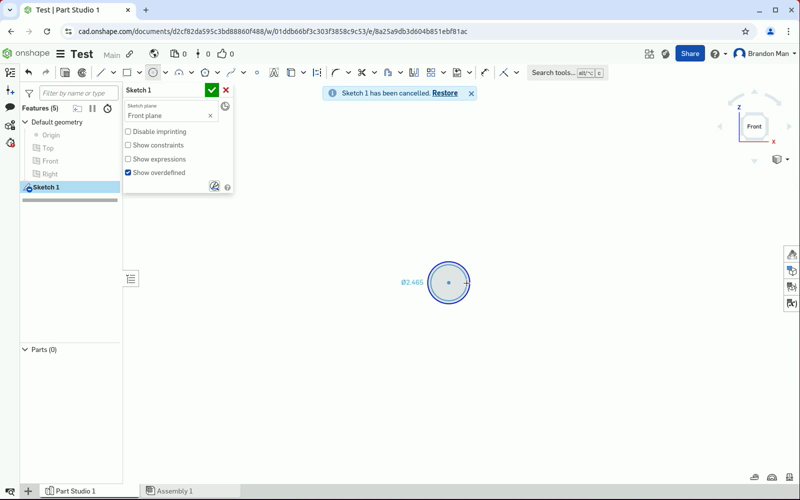
scroll(6)
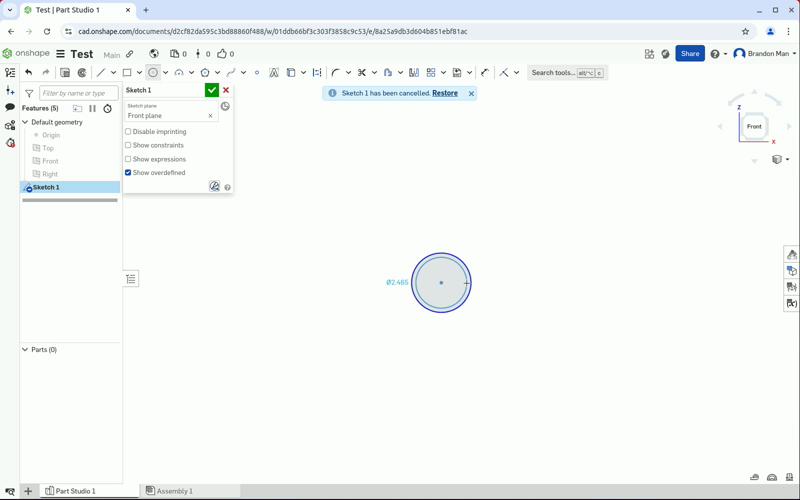
scroll(6)
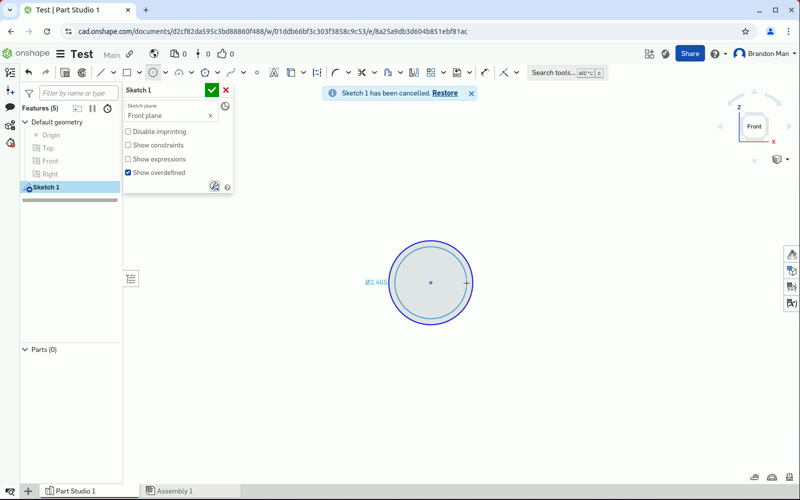
scroll(6)
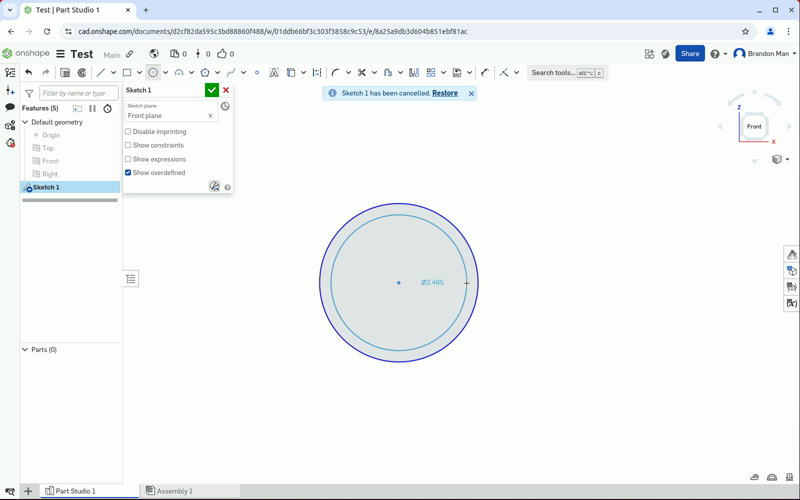
click(466, 282)
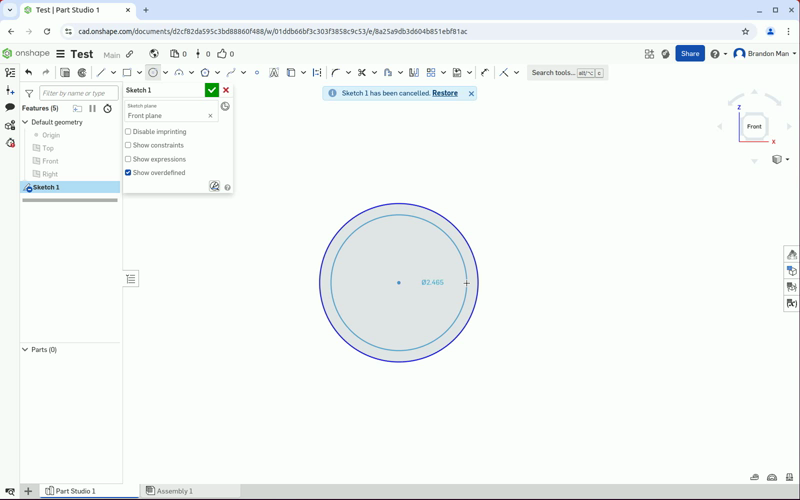
scroll(-6)
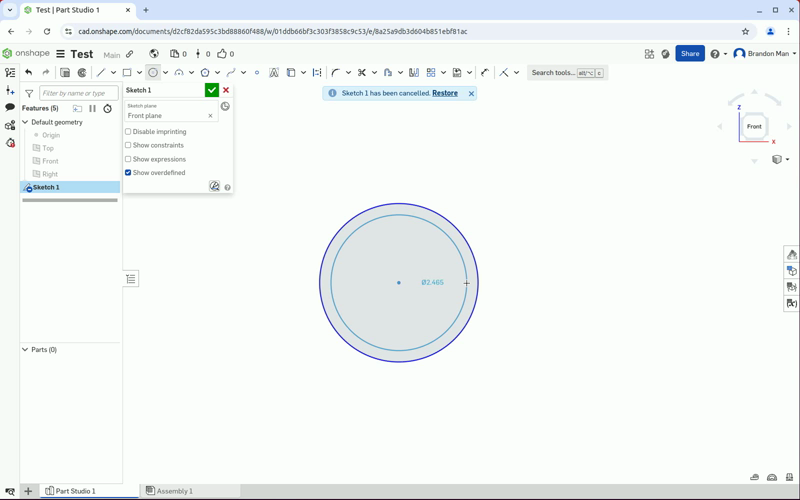
scroll(-6)
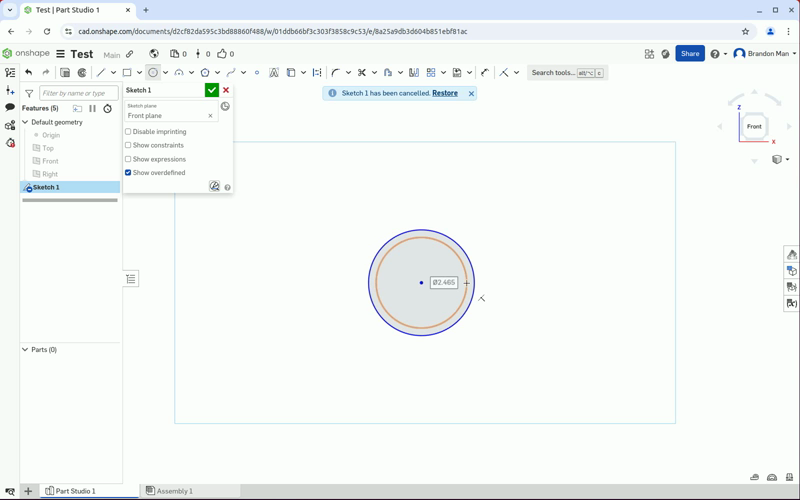
scroll(-6)
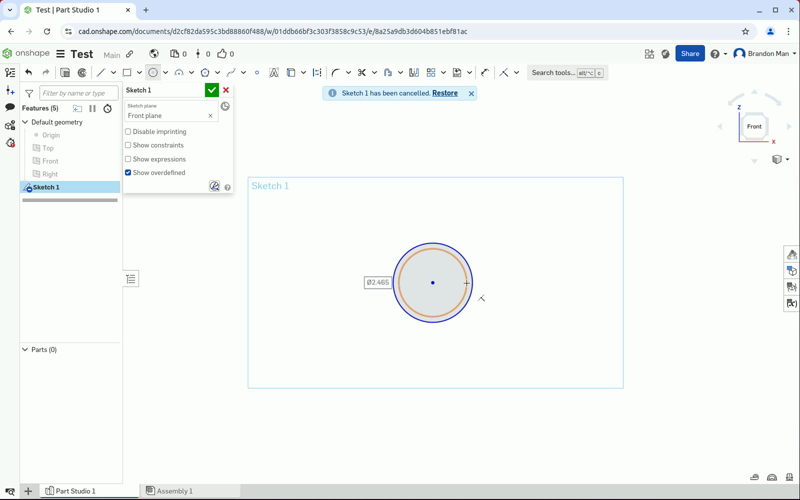
scroll(-6)
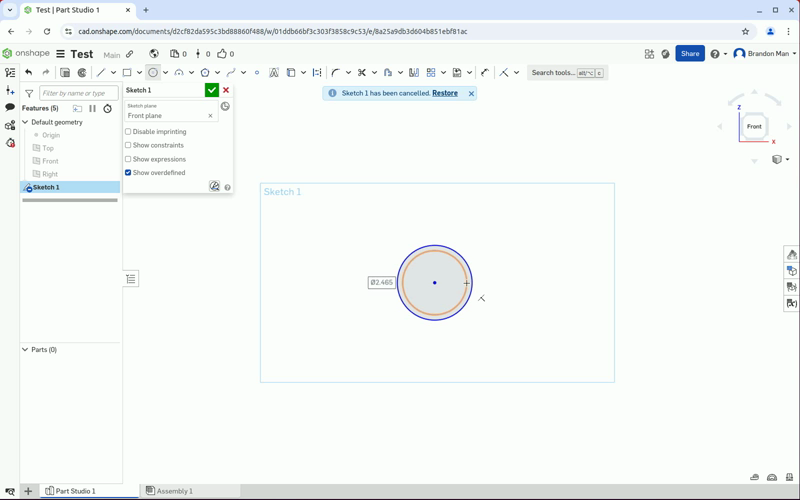
scroll(-6)
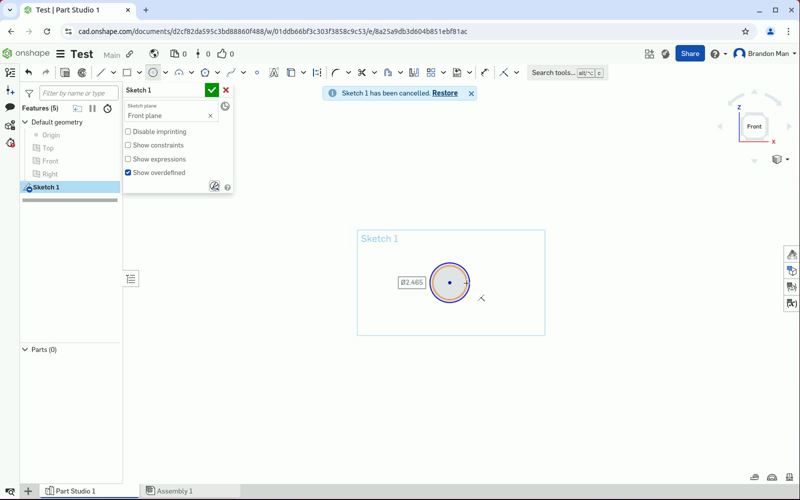
scroll(-6)
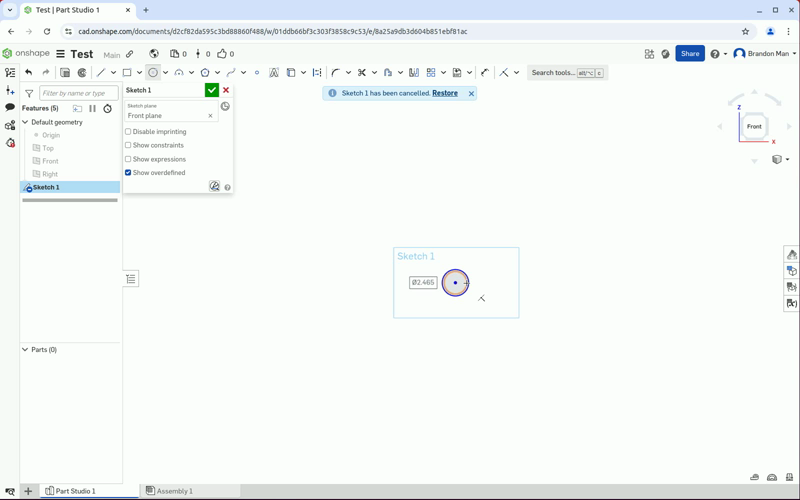
scroll(-6)
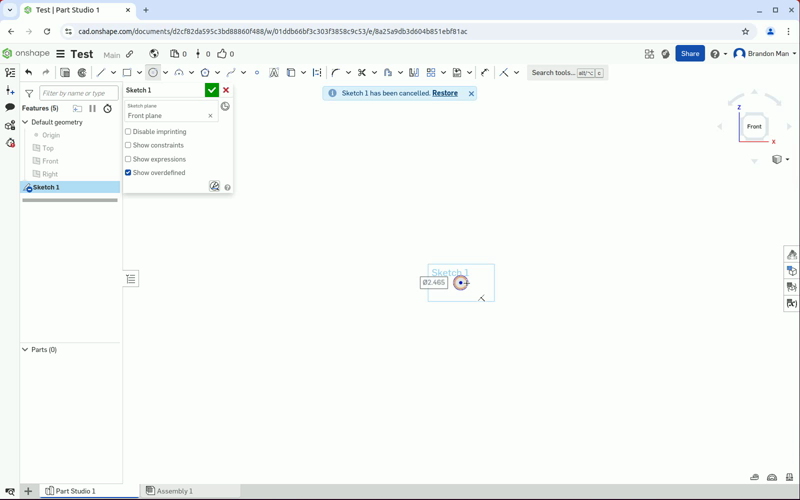
key(esc)
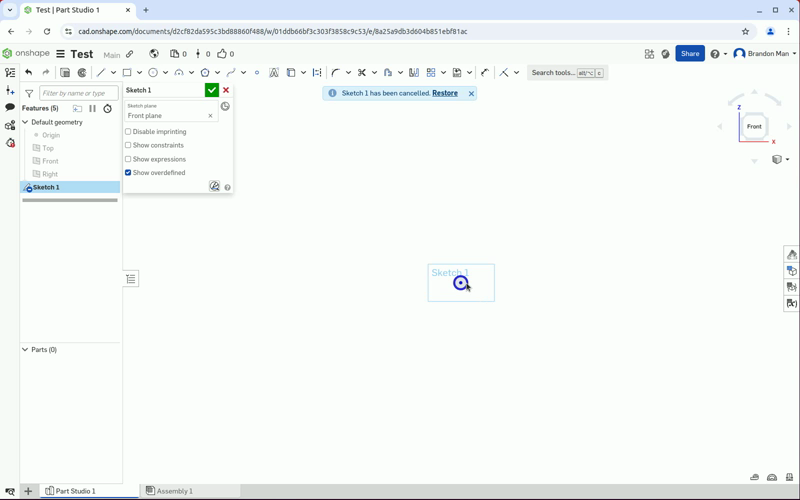
mouse_move(458, 276)
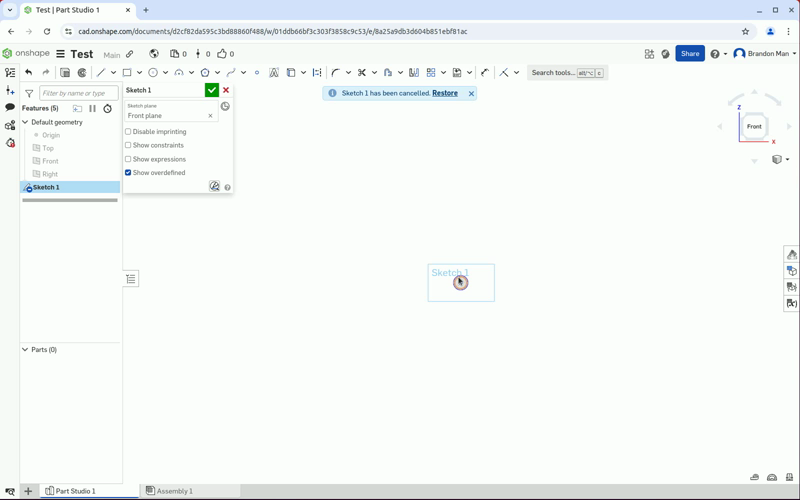
scroll(6)
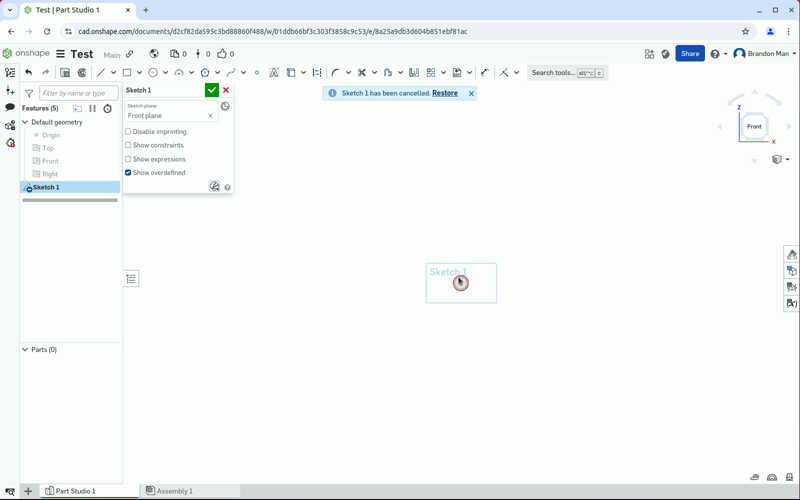
scroll(6)
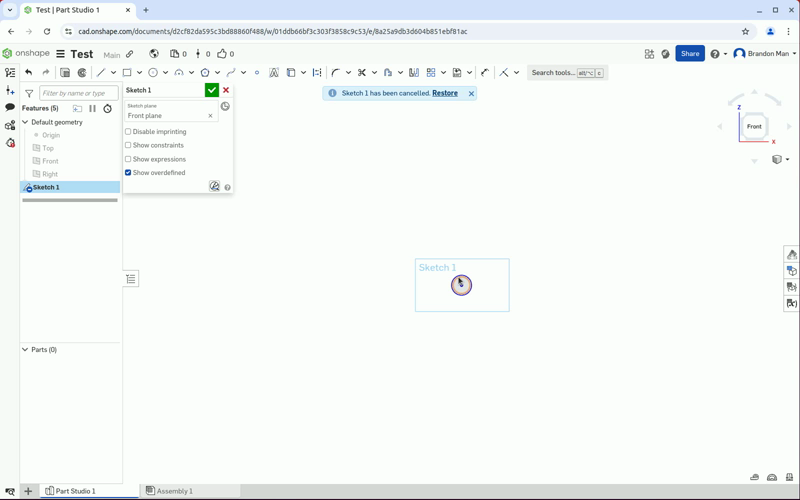
scroll(6)
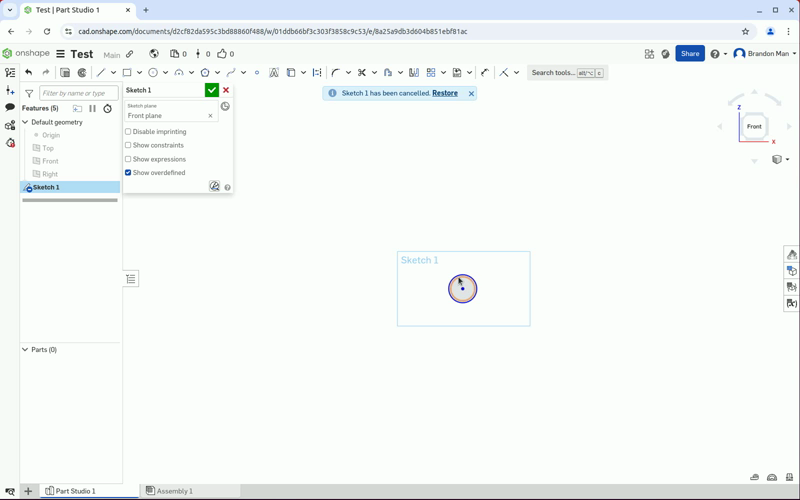
scroll(6)
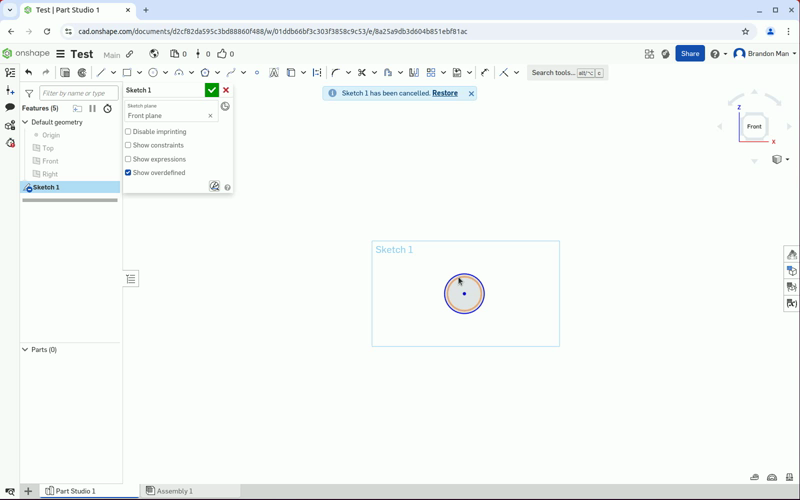
scroll(6)
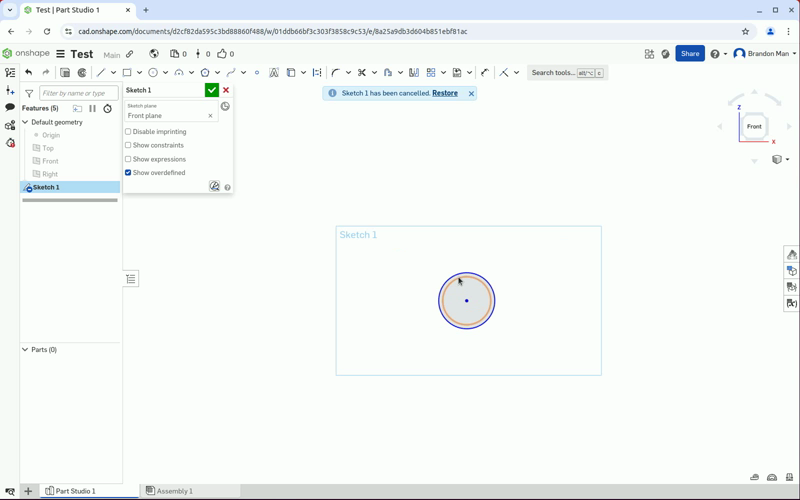
scroll(6)
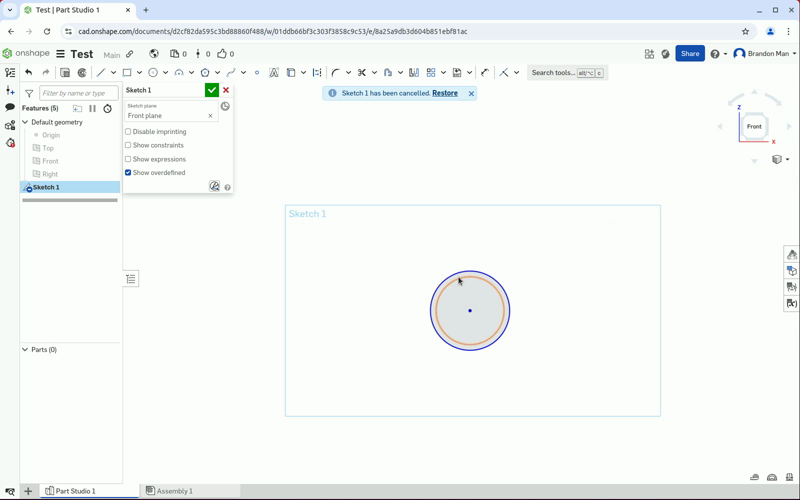
scroll(6)
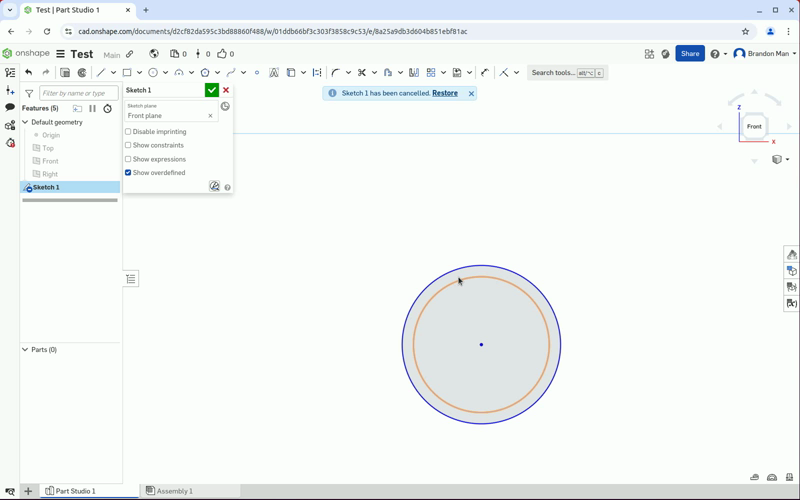
click(458, 276)
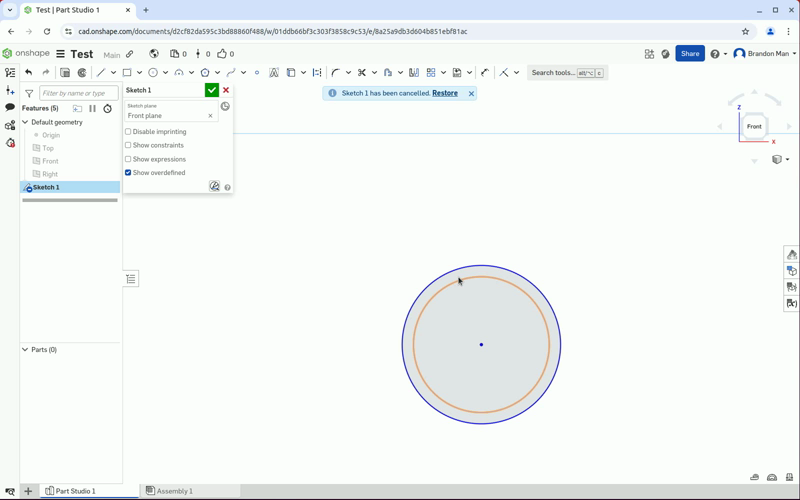
scroll(-6)
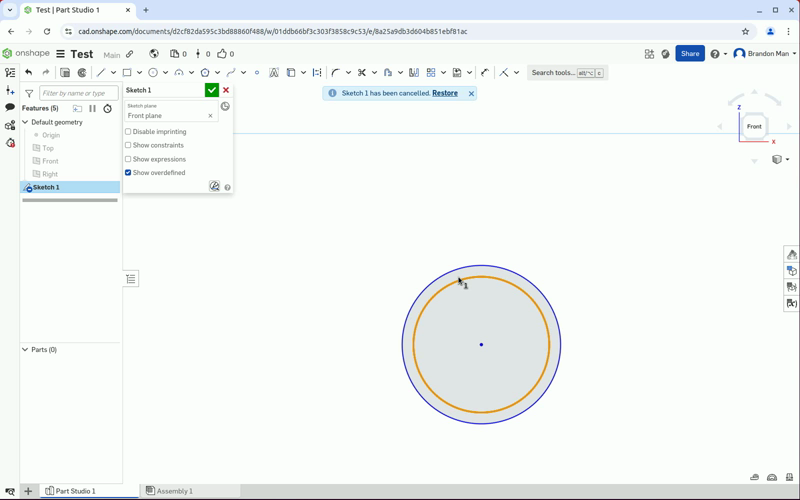
scroll(-6)
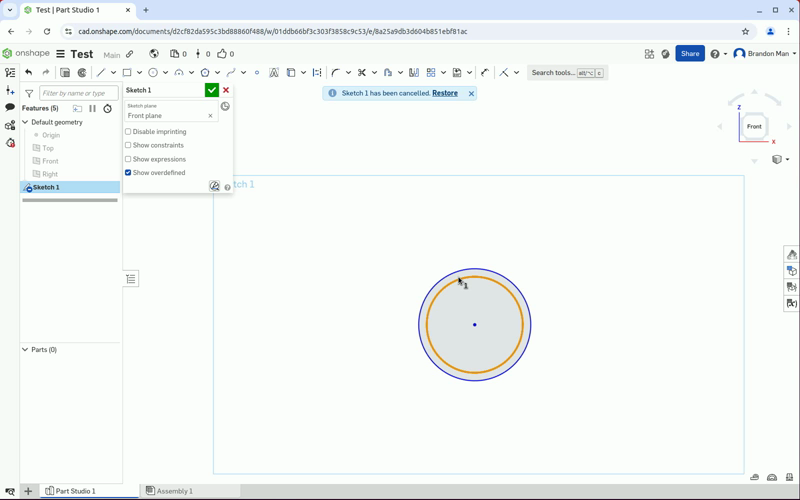
scroll(-6)
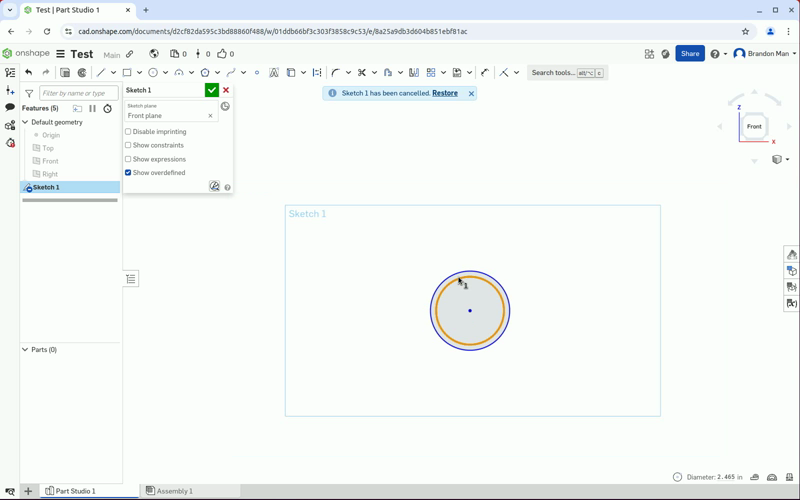
scroll(-6)
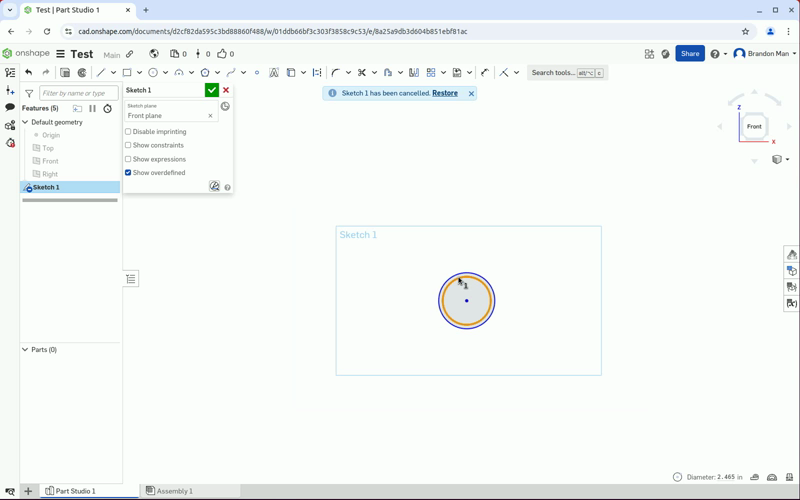
scroll(-6)
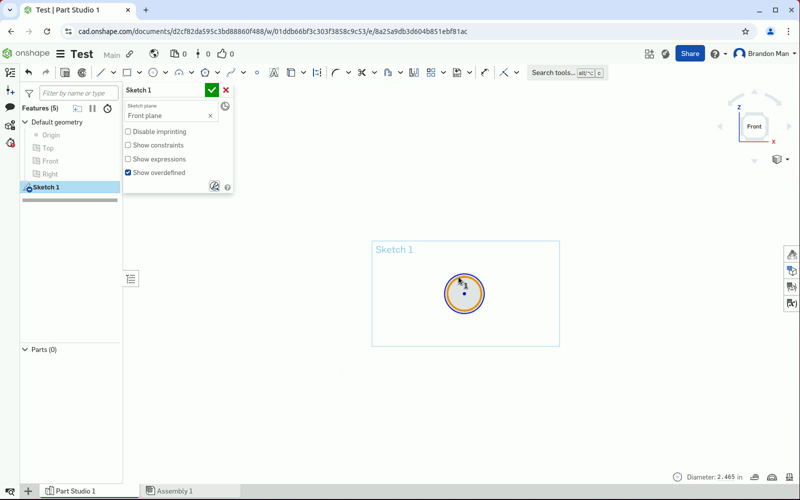
scroll(-6)
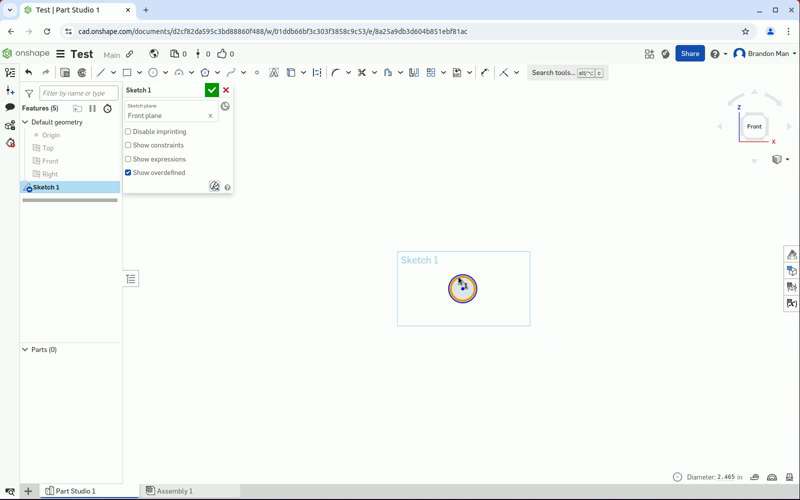
scroll(-6)
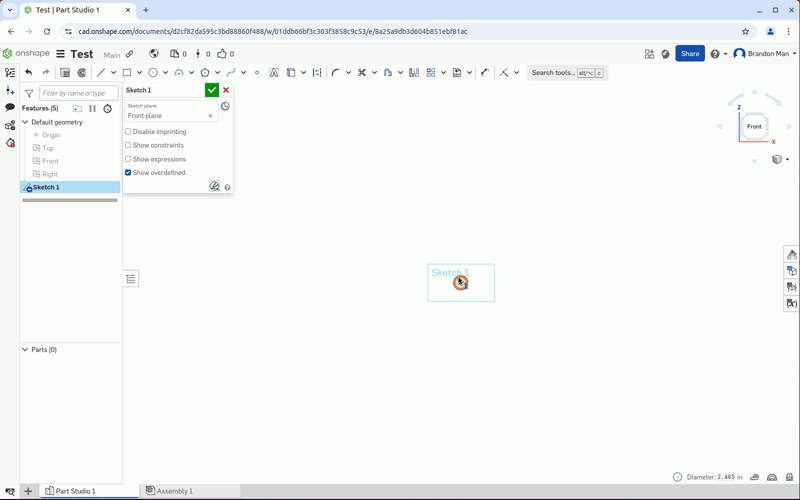
mouse_move(73, 352)
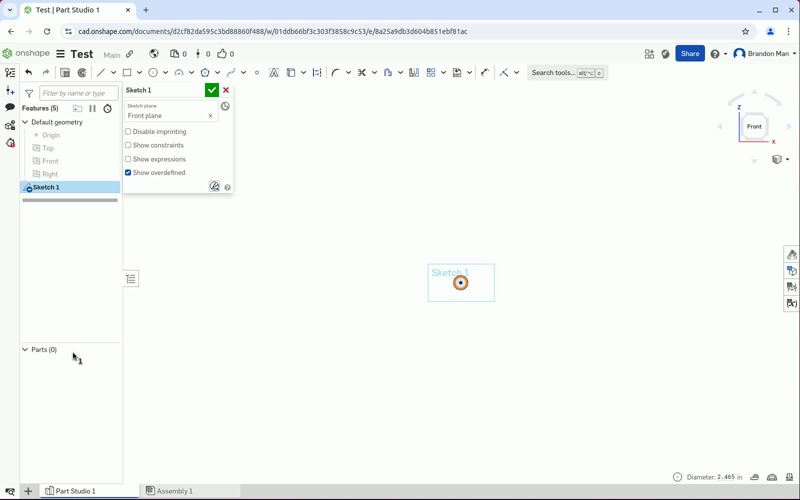
key(shift+y)
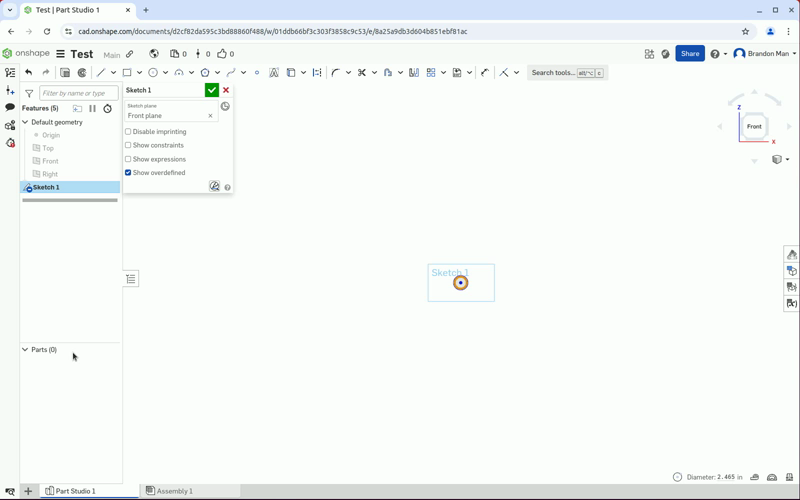
key(shift+e)
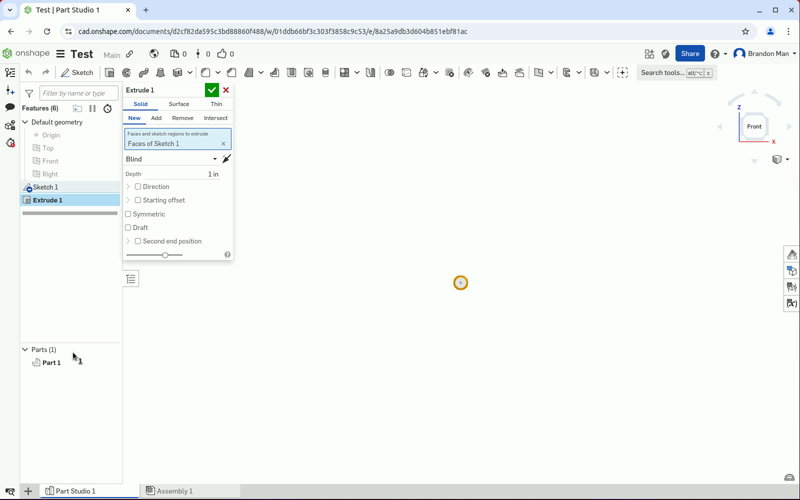
mouse_move(143, 106)
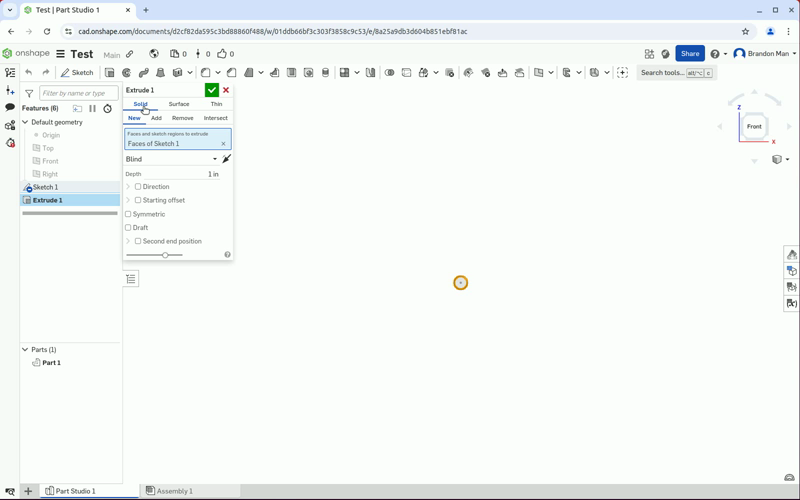
click(143, 106)
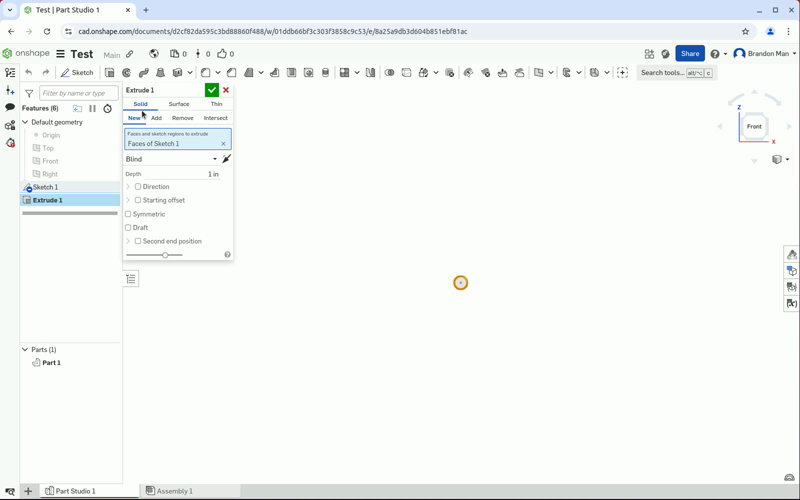
mouse_move(137, 120)
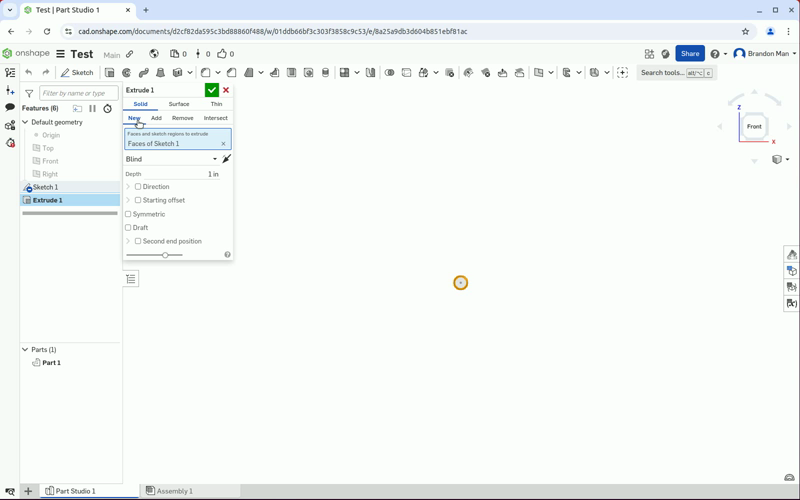
click(137, 120)
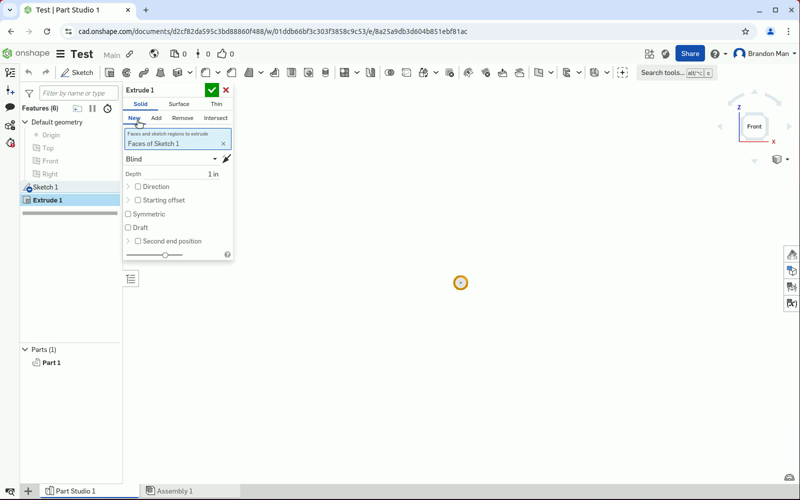
key(tab, 4)
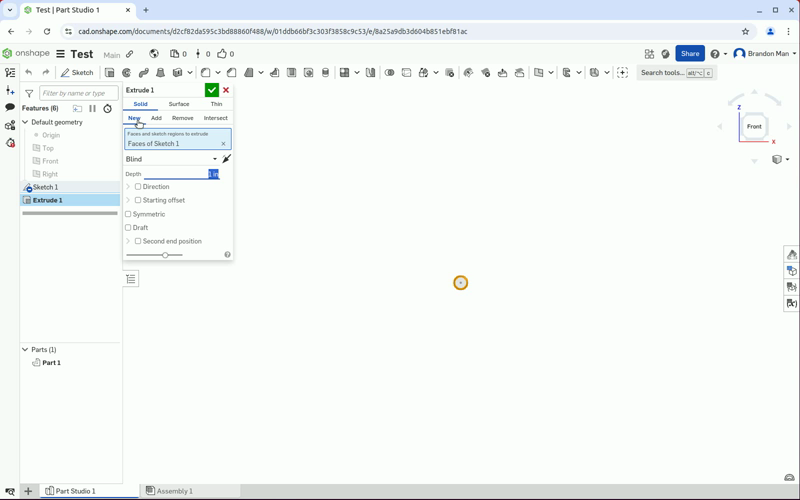
text(49.106)
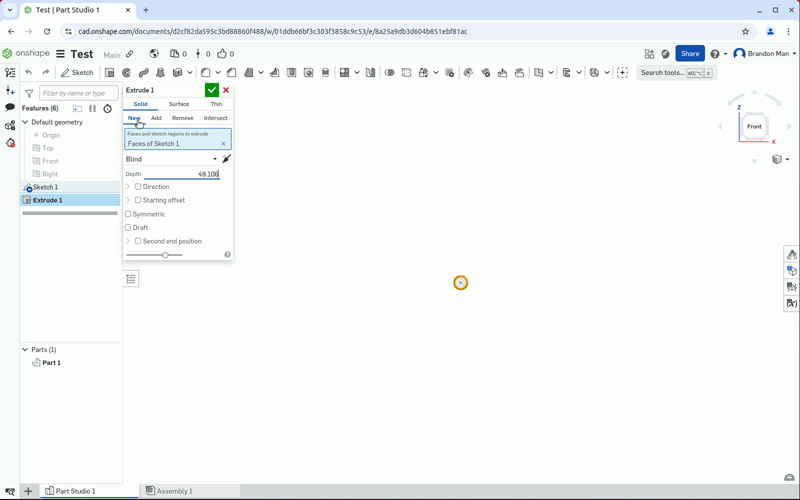
key(tab, 3)
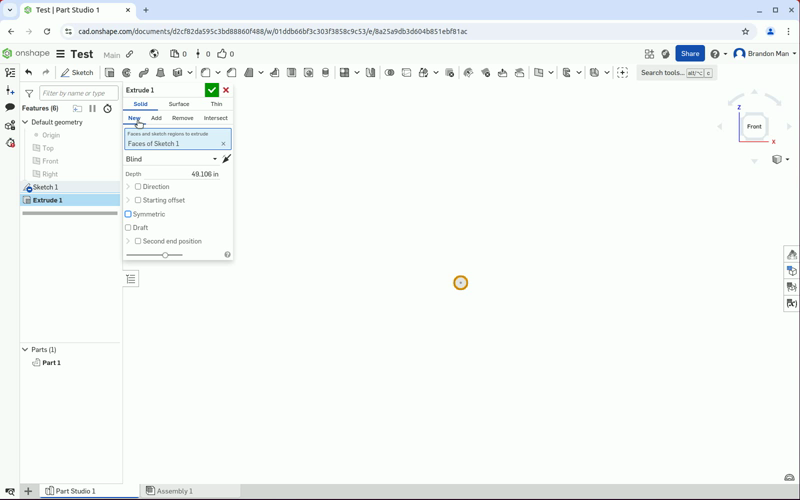
key(space)
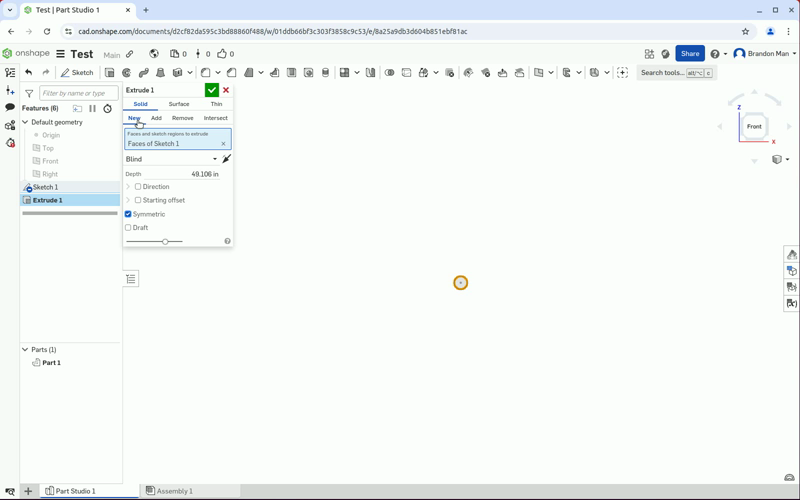
key(enter)
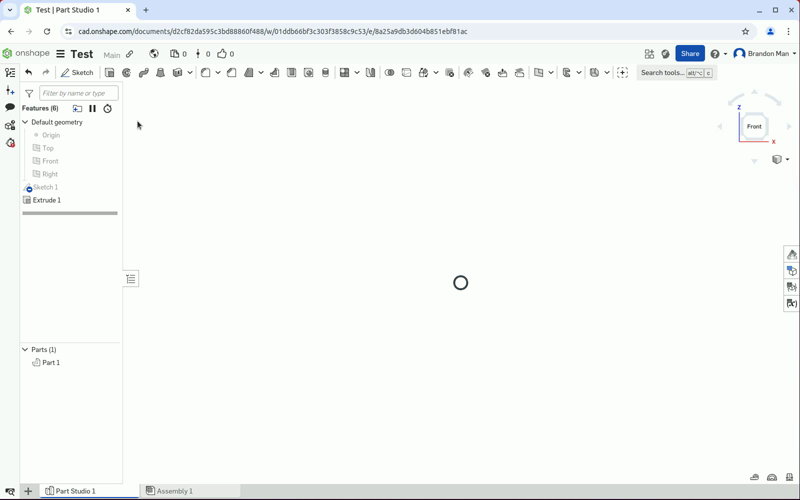
key(shift+h)
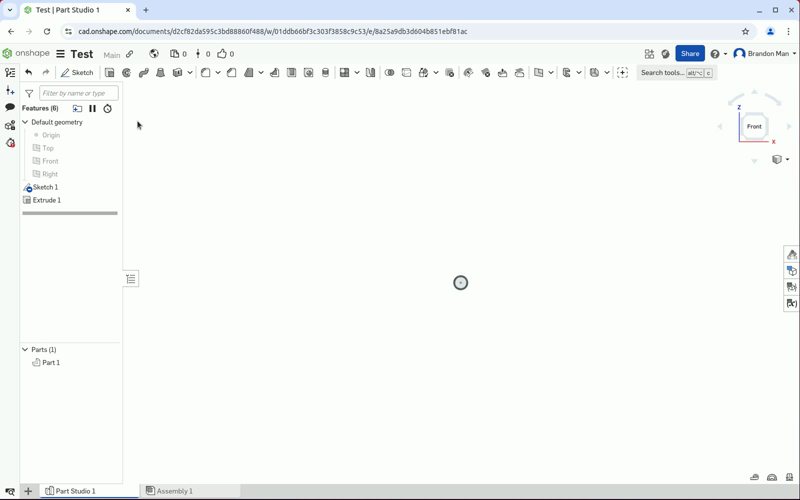
key(shift+h)
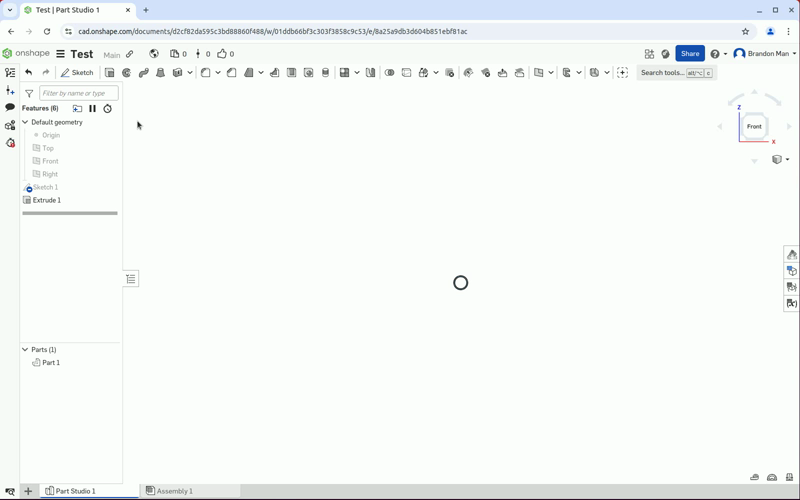
mouse_move(73, 189)
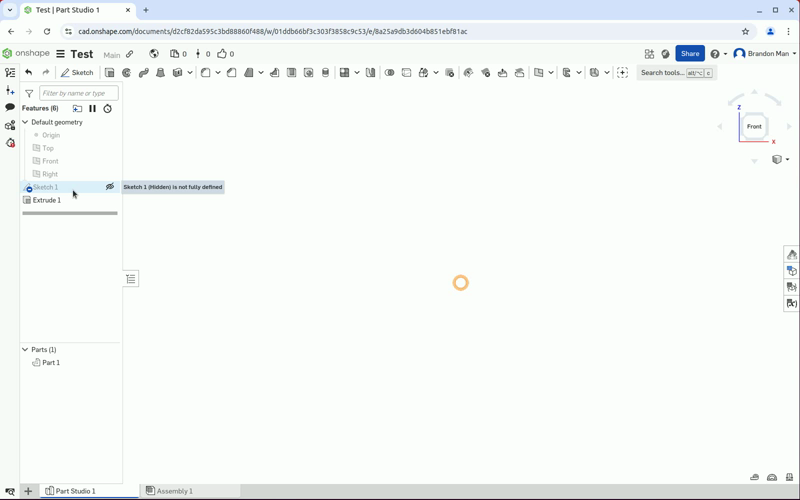
click(73, 189)
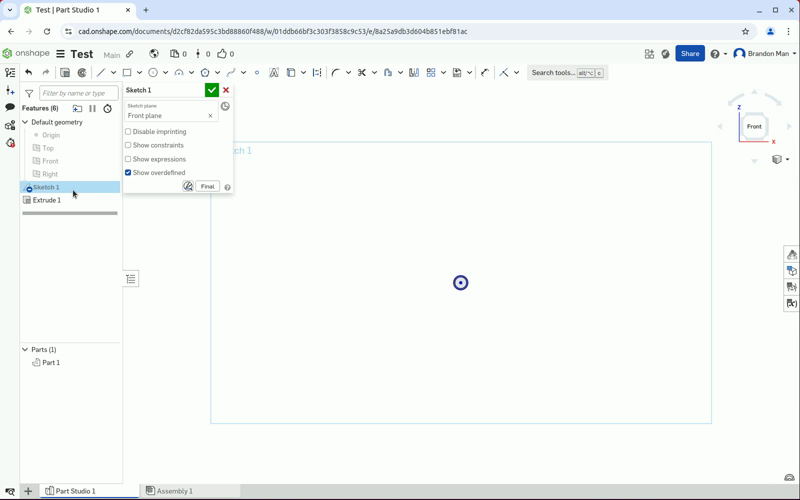
mouse_move(229, 92)
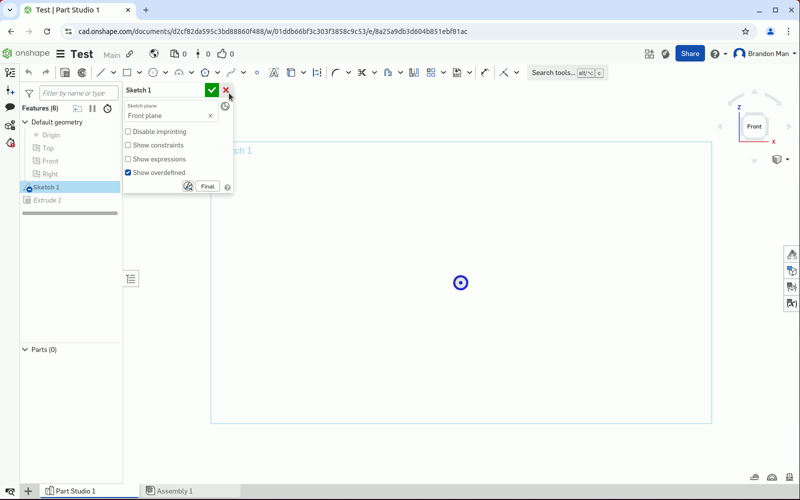
click(229, 92)
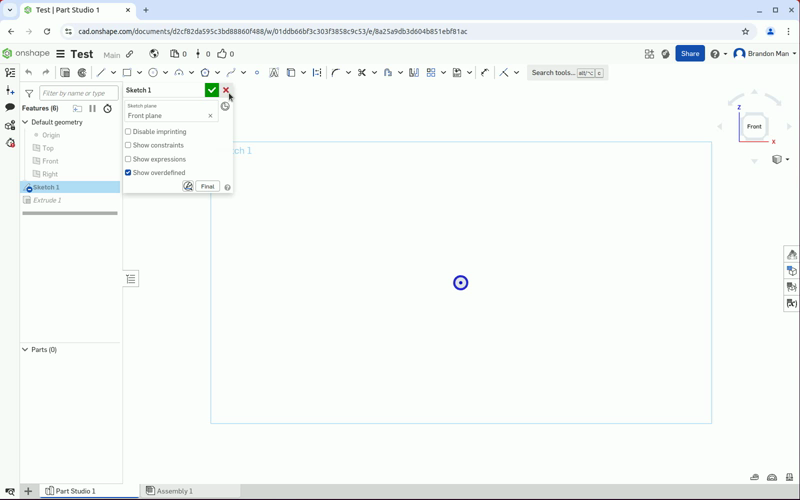
key(shift+s)
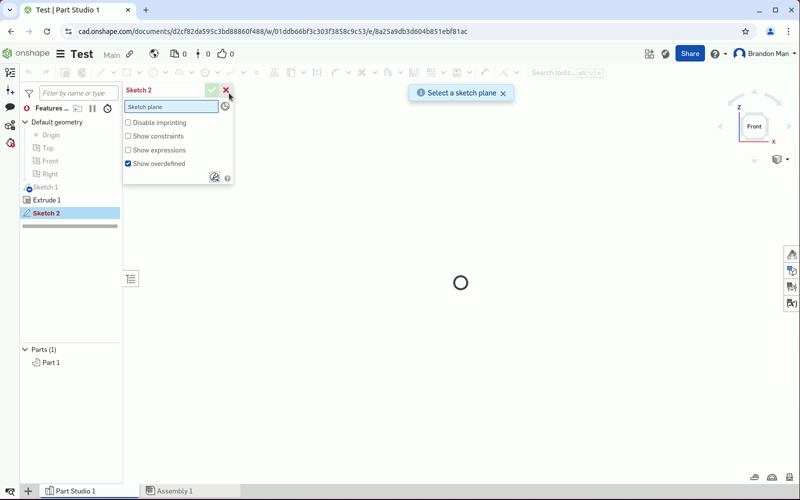
mouse_move(73, 163)
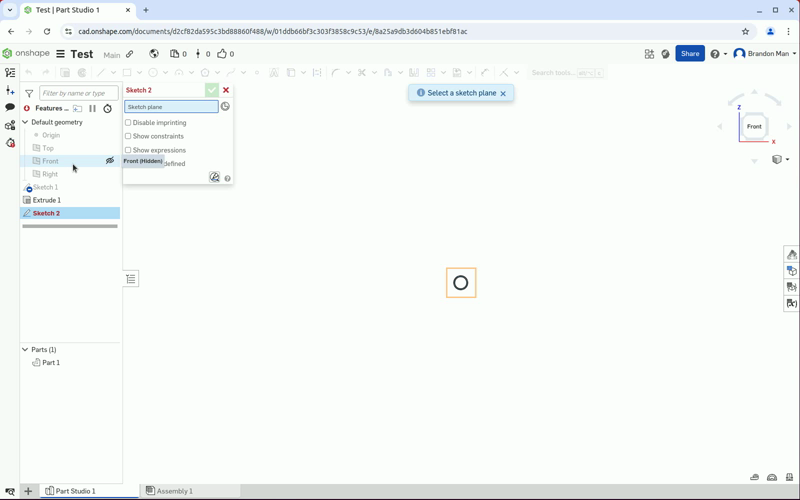
click(73, 163)
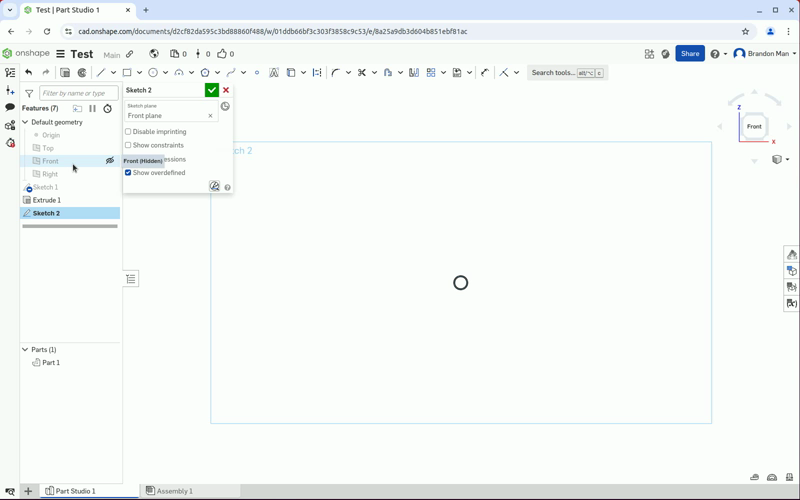
mouse_move(73, 352)
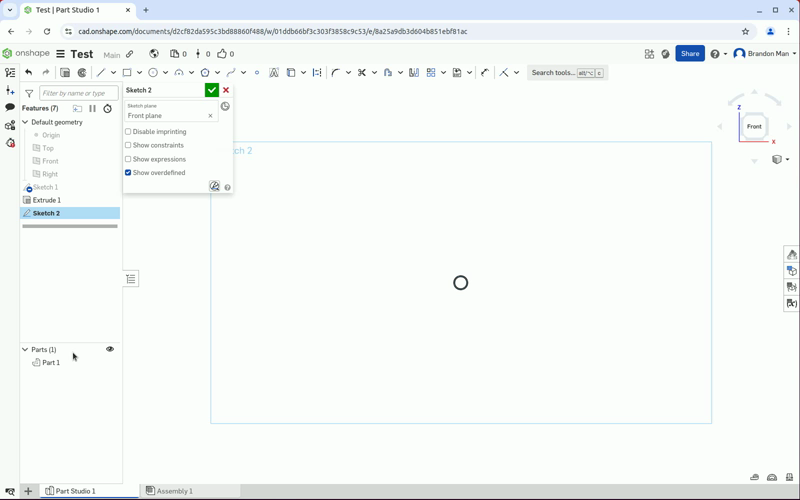
key(y)
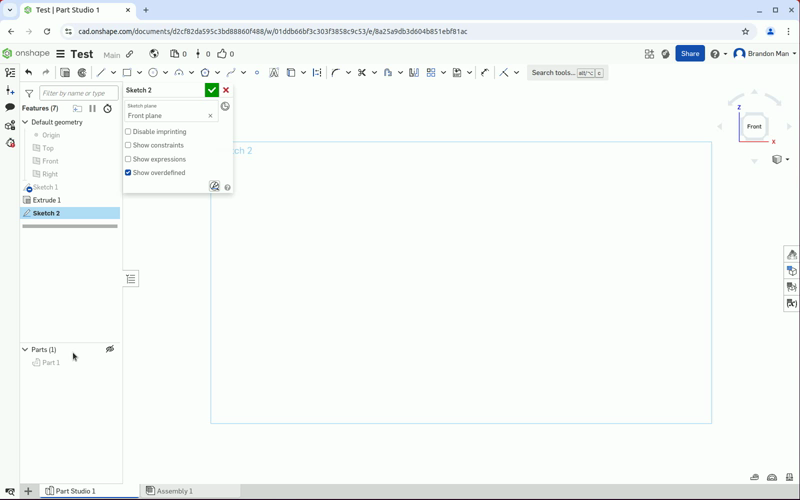
key(c)
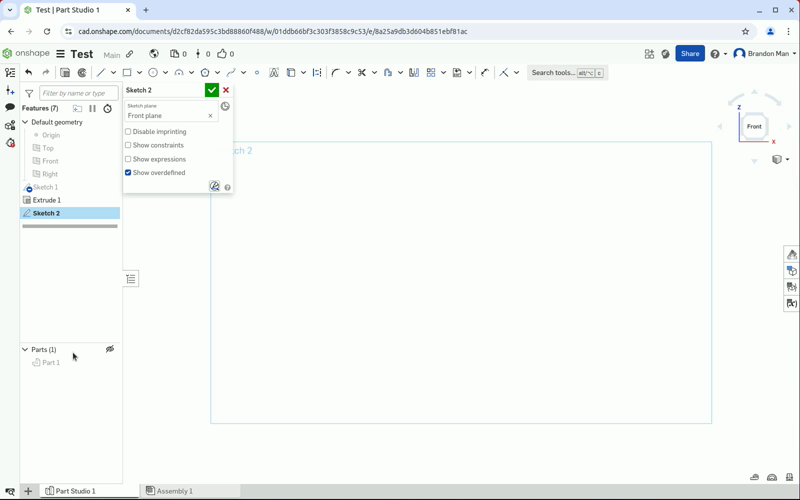
key_down(shift)
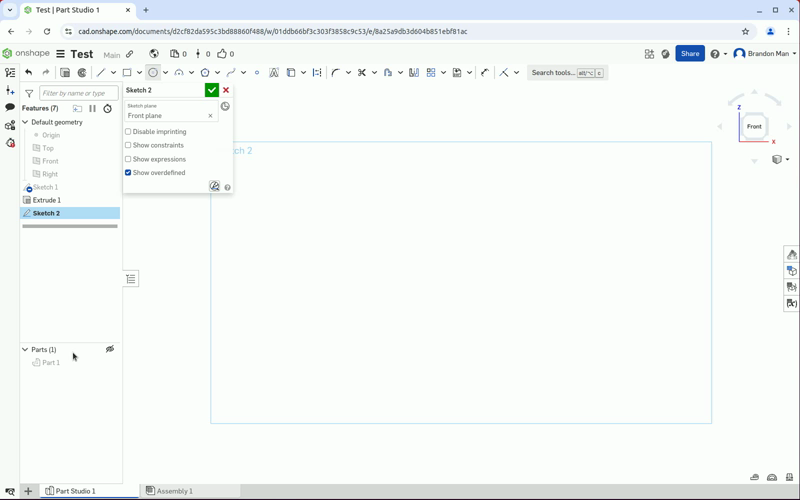
mouse_move(439, 282)
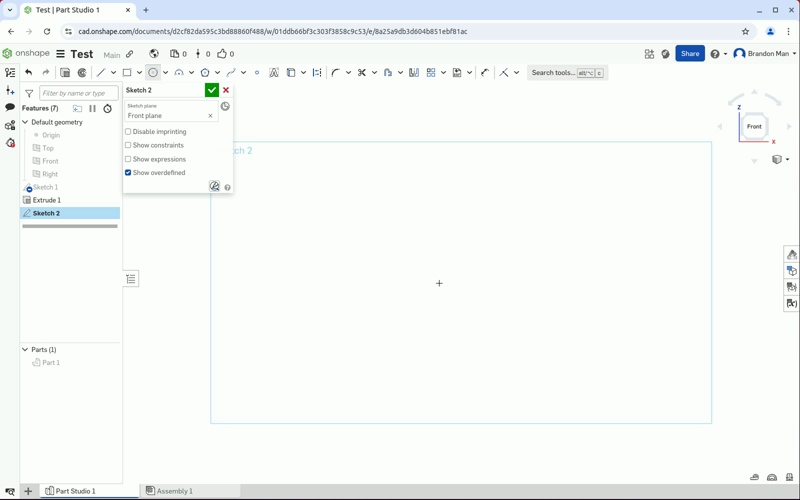
click(439, 282)
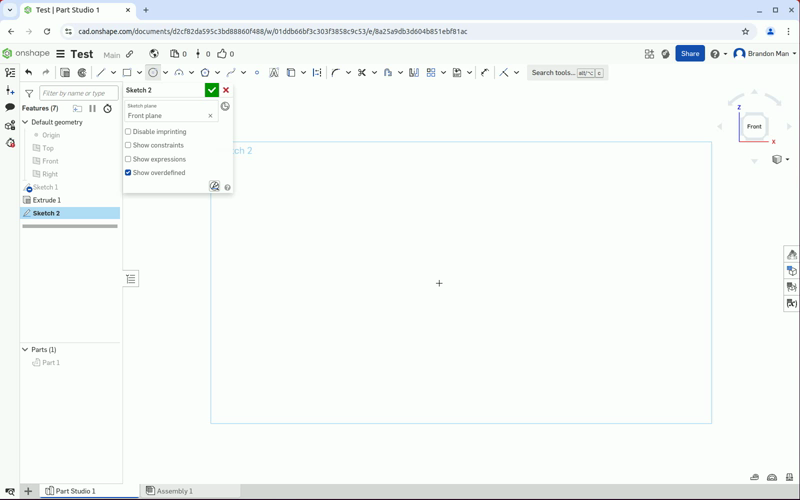
key_up(shift)
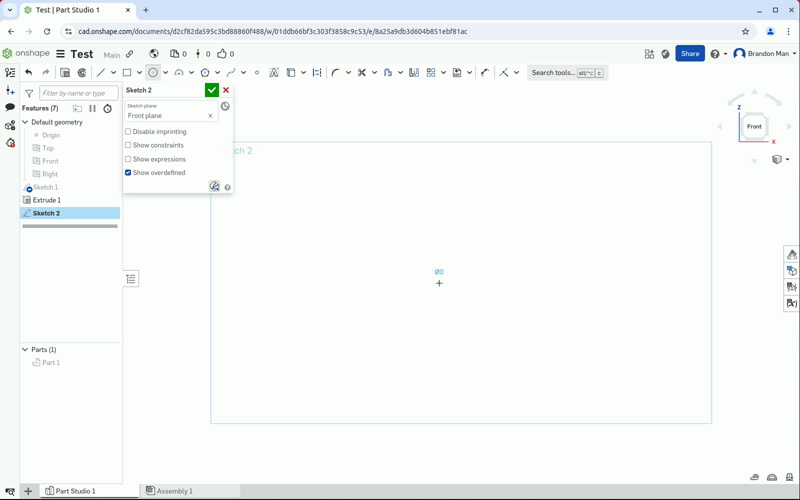
mouse_move(446, 282)
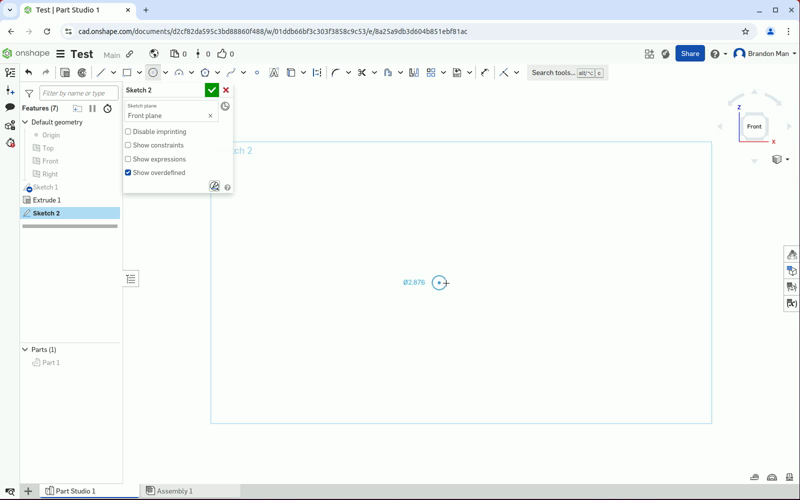
click(446, 282)
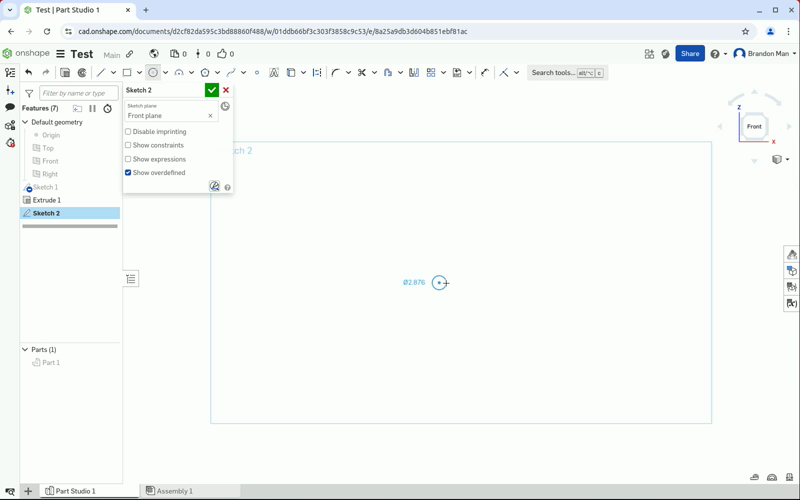
key(esc)
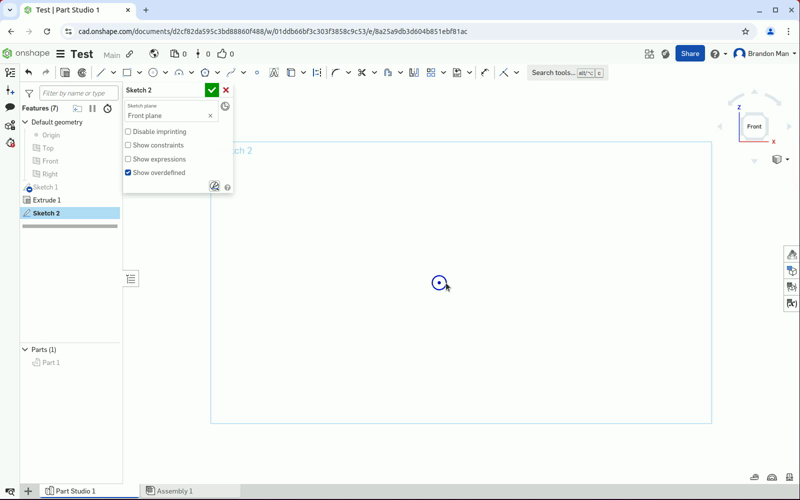
key(c)
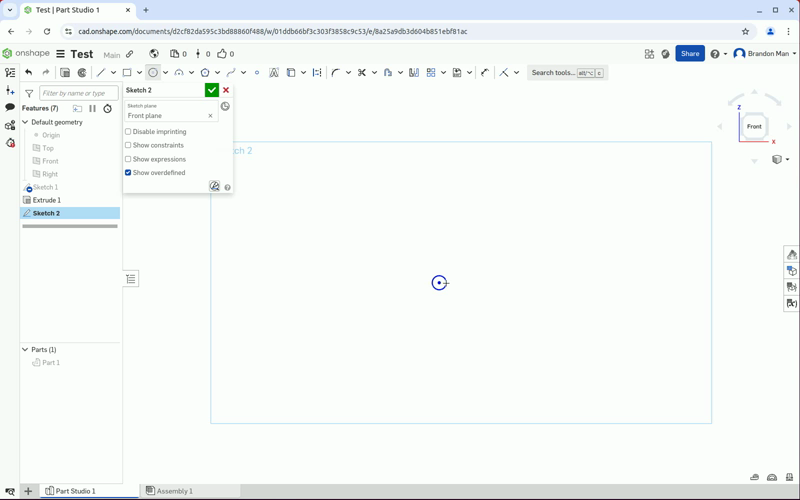
key_down(shift)
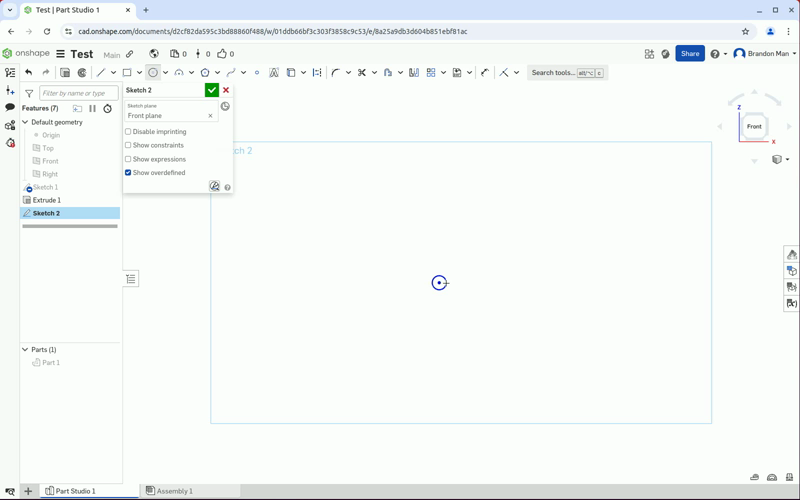
mouse_move(439, 282)
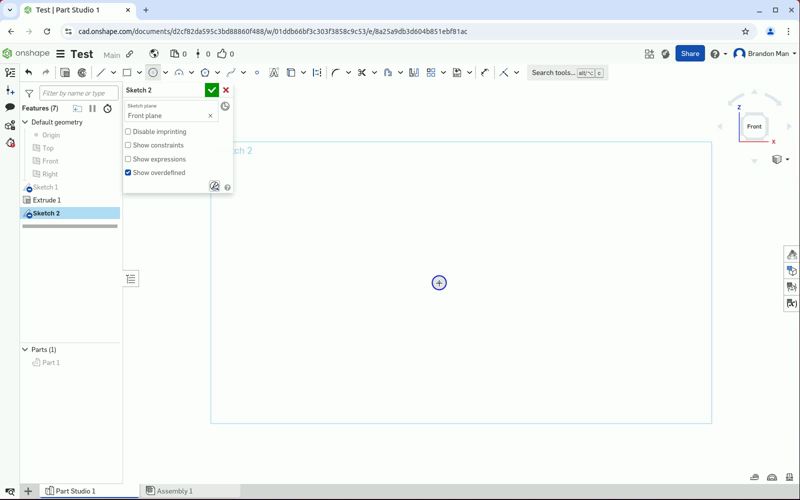
click(439, 282)
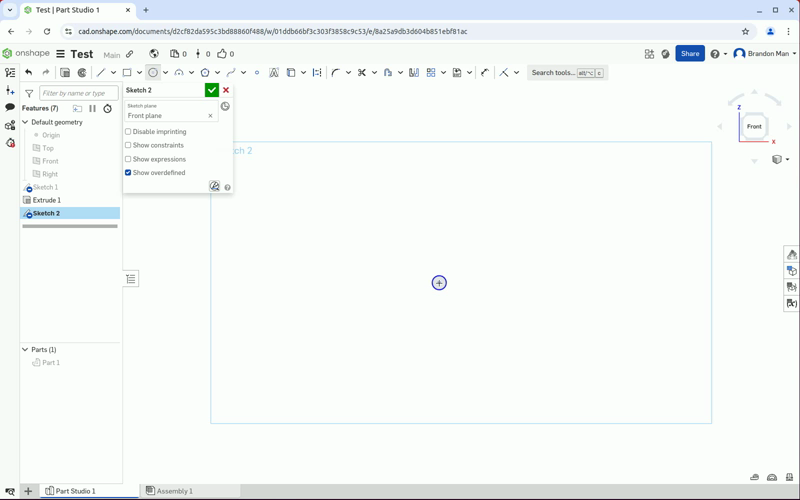
key_up(shift)
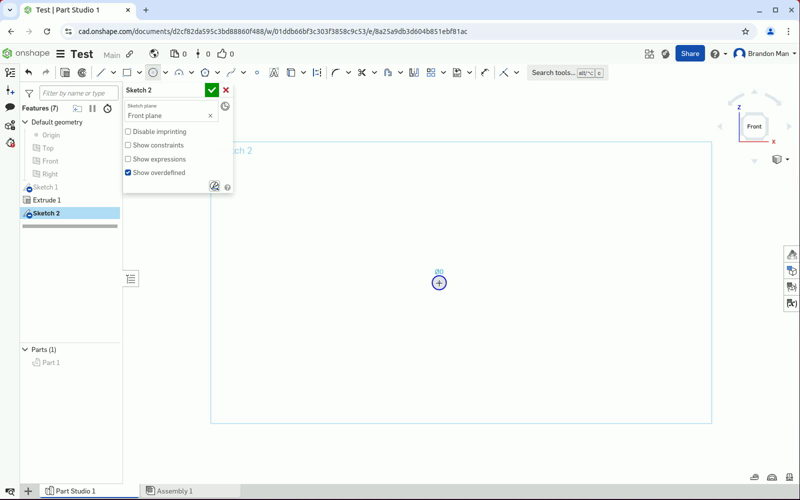
mouse_move(445, 282)
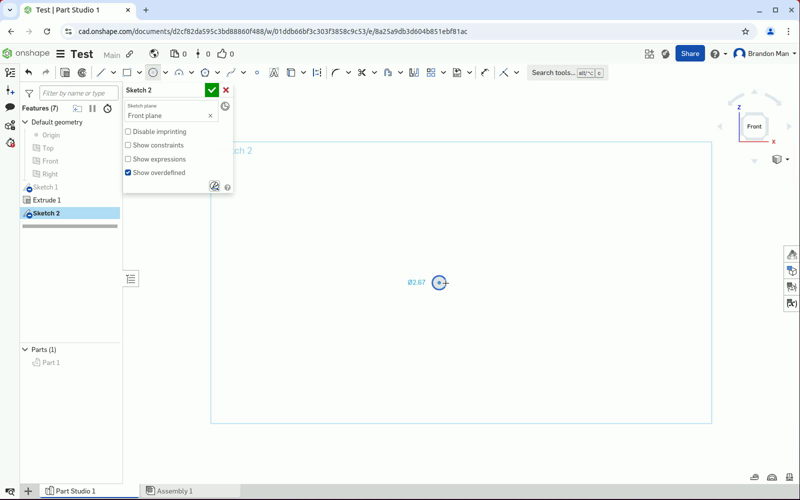
scroll(6)
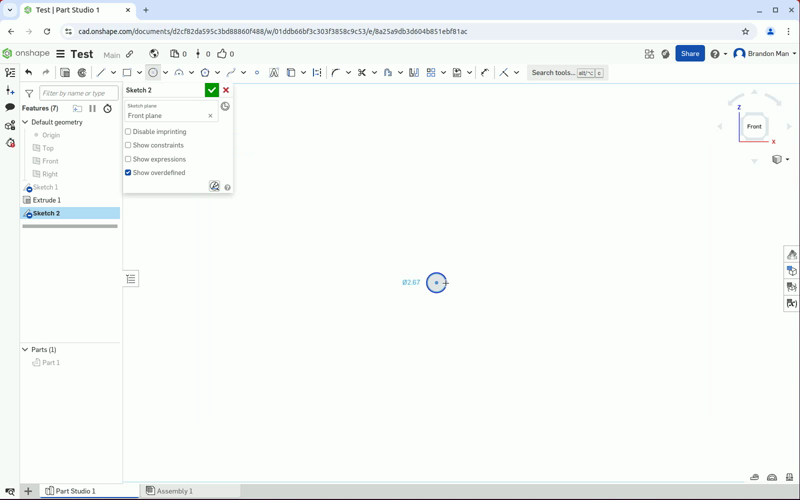
scroll(6)
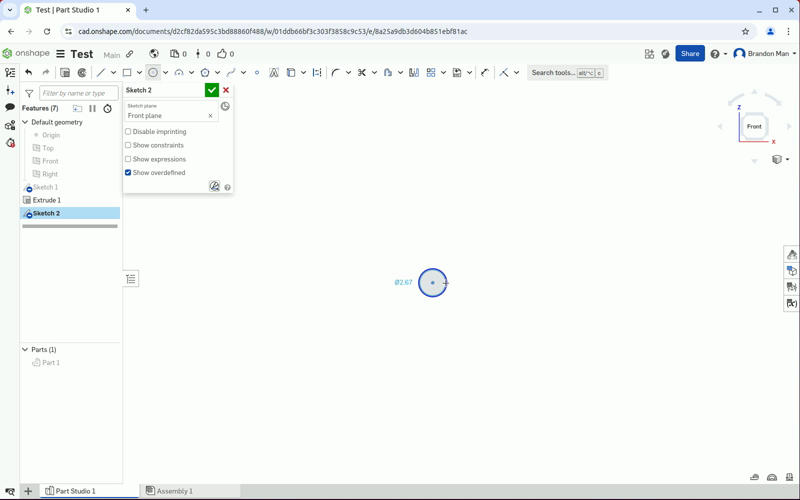
scroll(6)
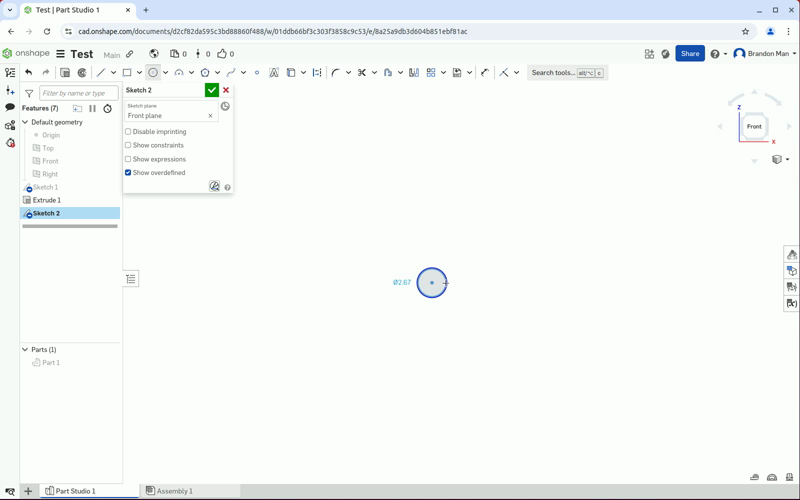
scroll(6)
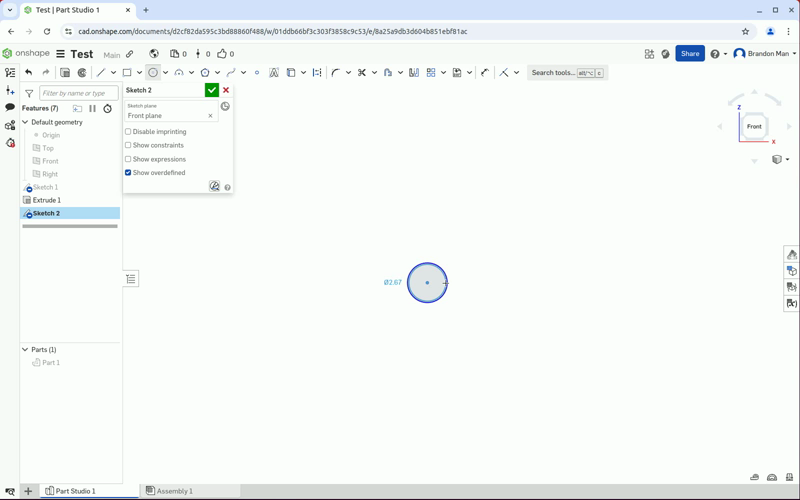
scroll(6)
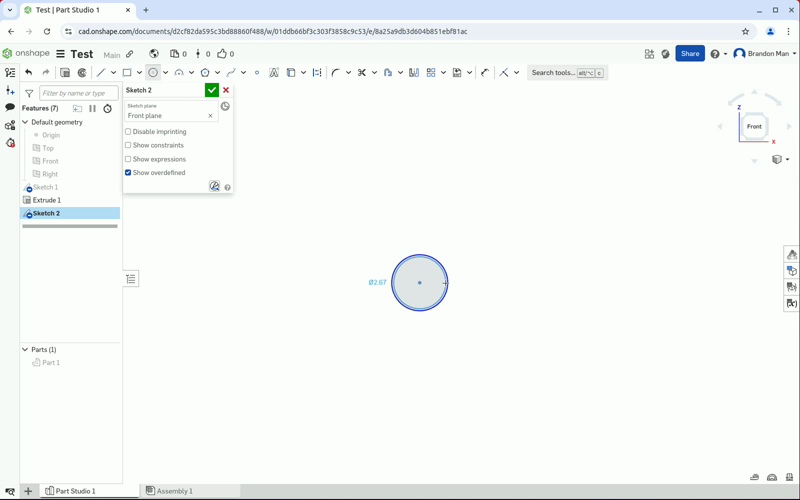
scroll(6)
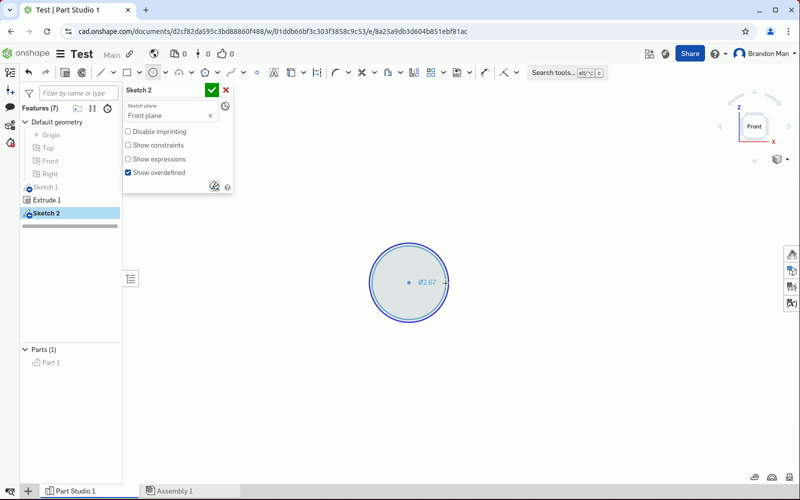
scroll(6)
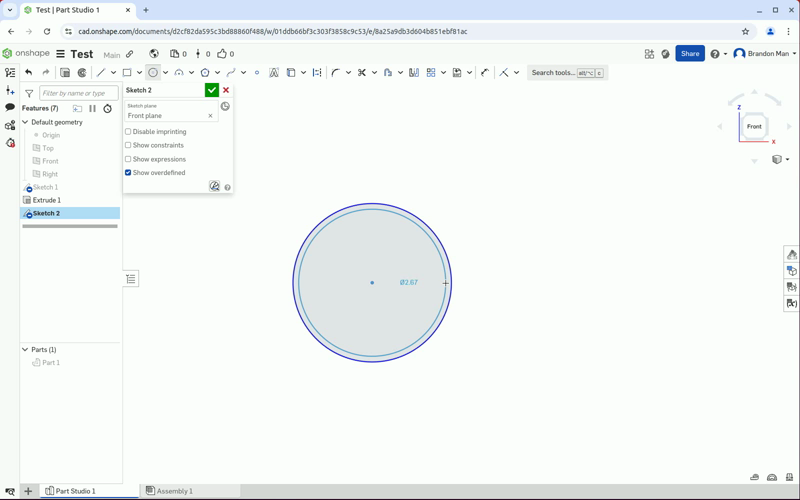
click(445, 282)
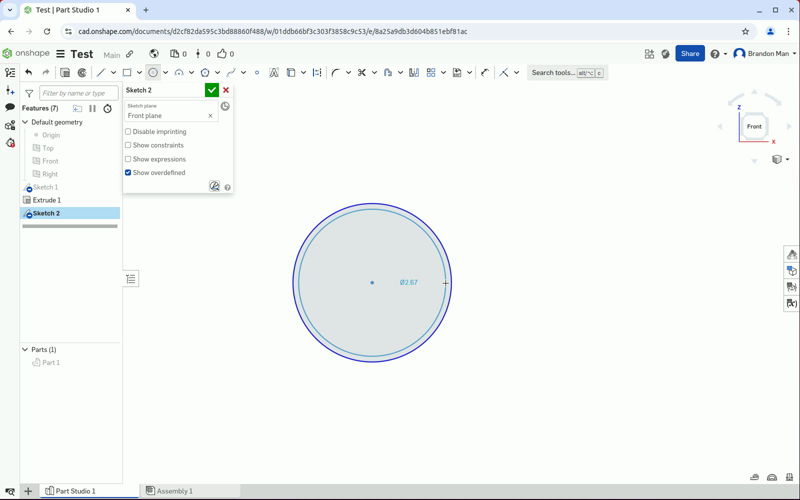
scroll(-6)
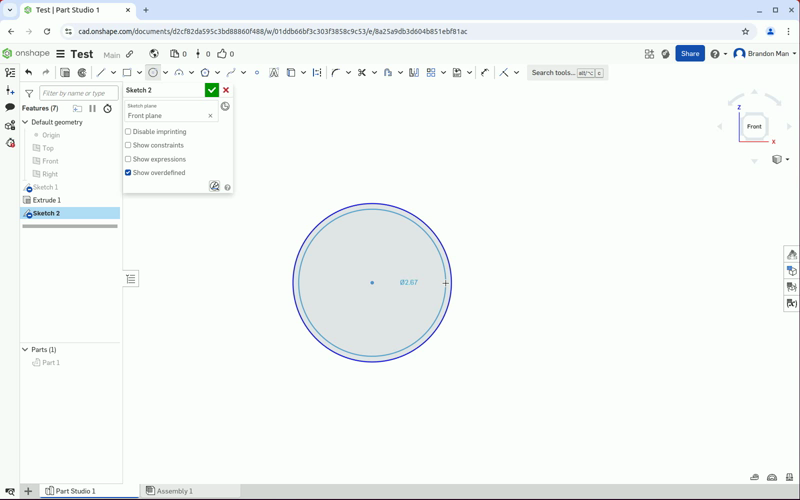
scroll(-6)
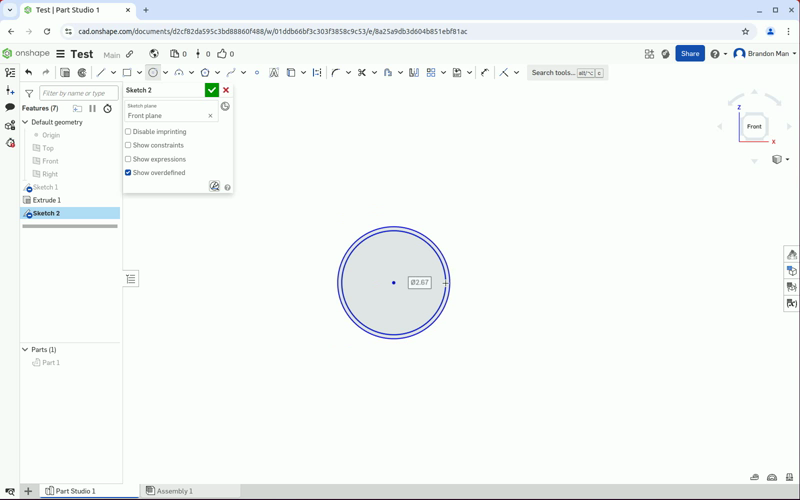
scroll(-6)
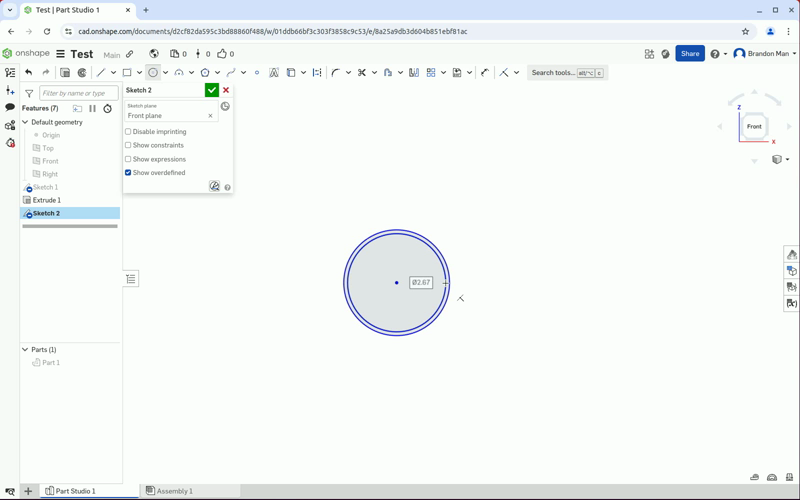
scroll(-6)
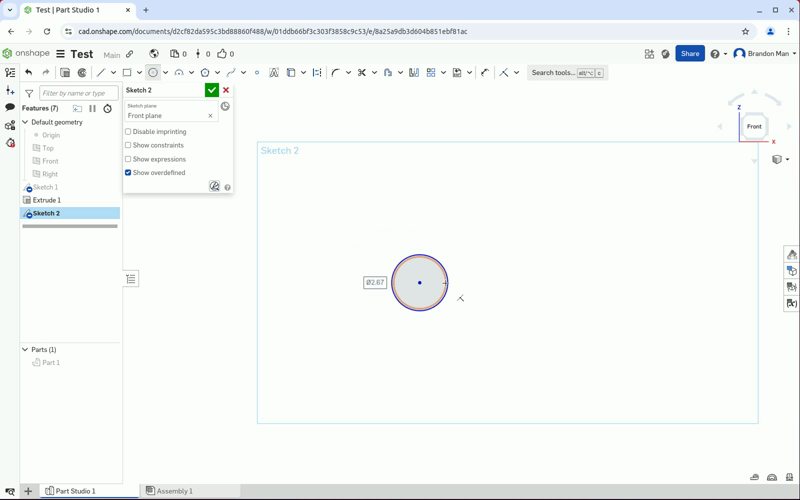
scroll(-6)
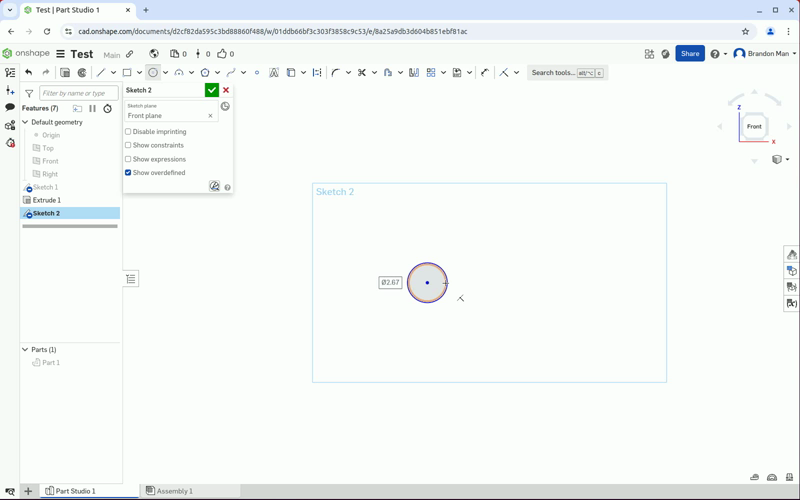
scroll(-6)
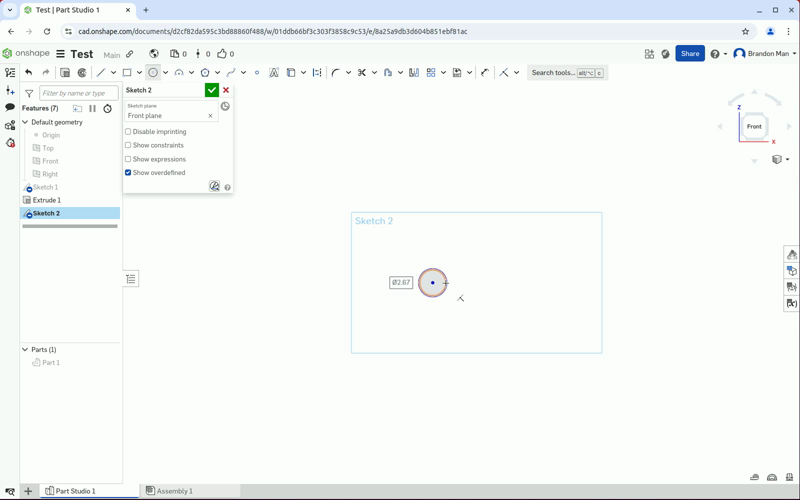
scroll(-6)
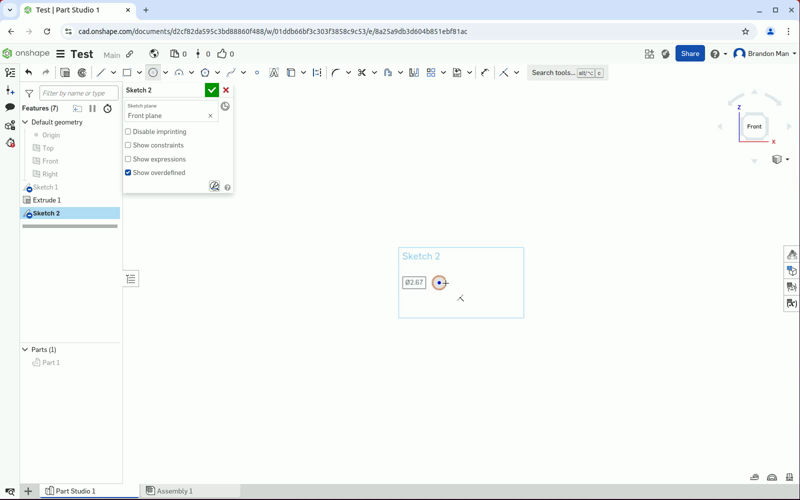
key(esc)
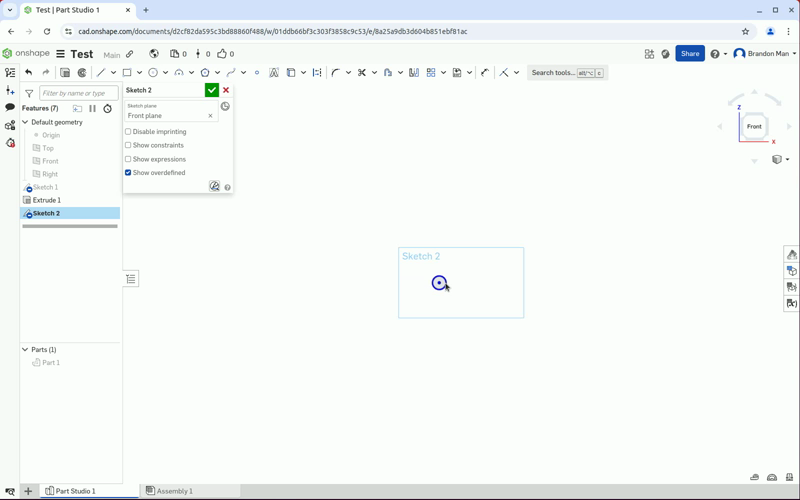
mouse_move(439, 288)
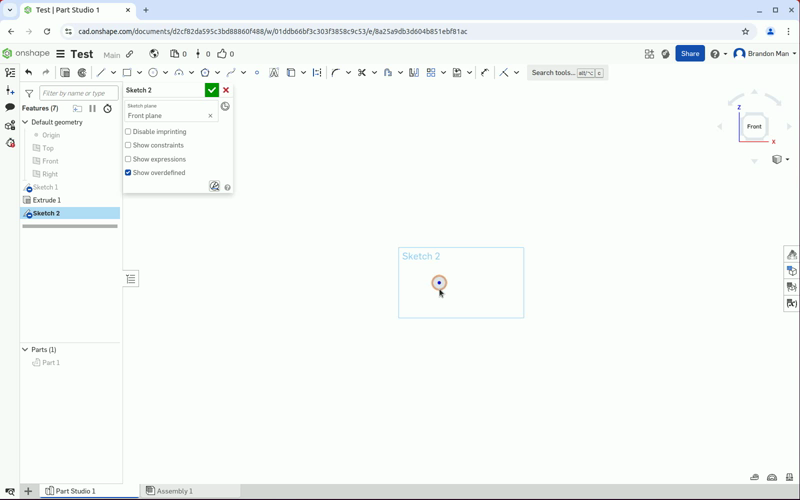
scroll(6)
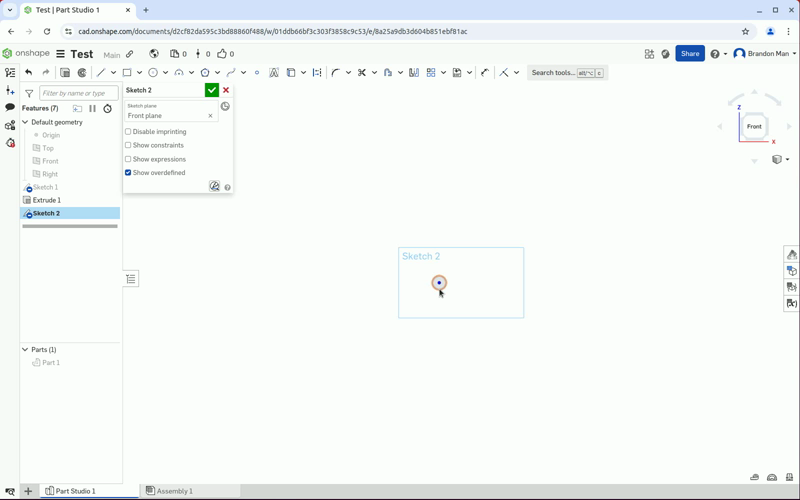
scroll(6)
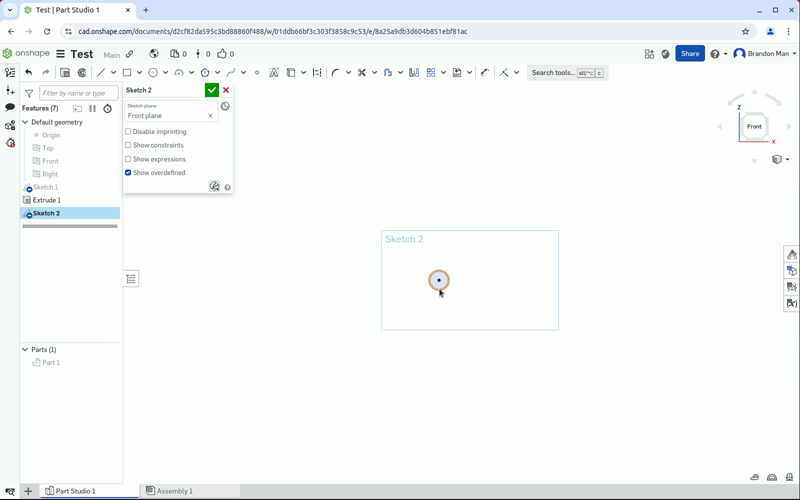
scroll(6)
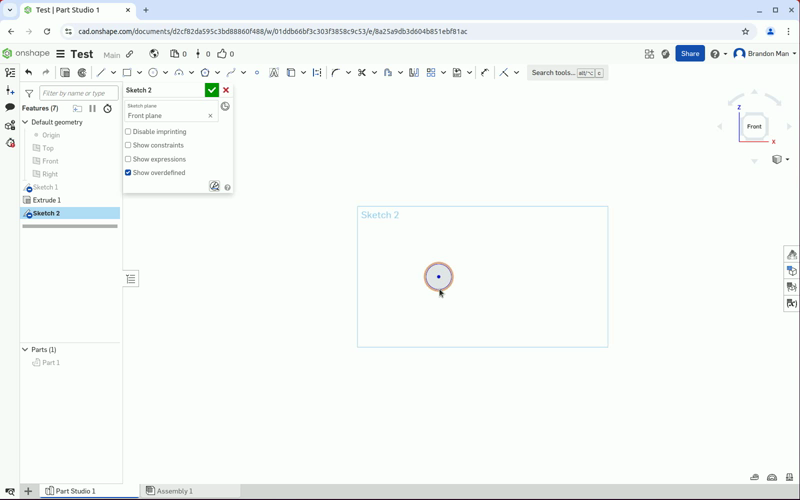
scroll(6)
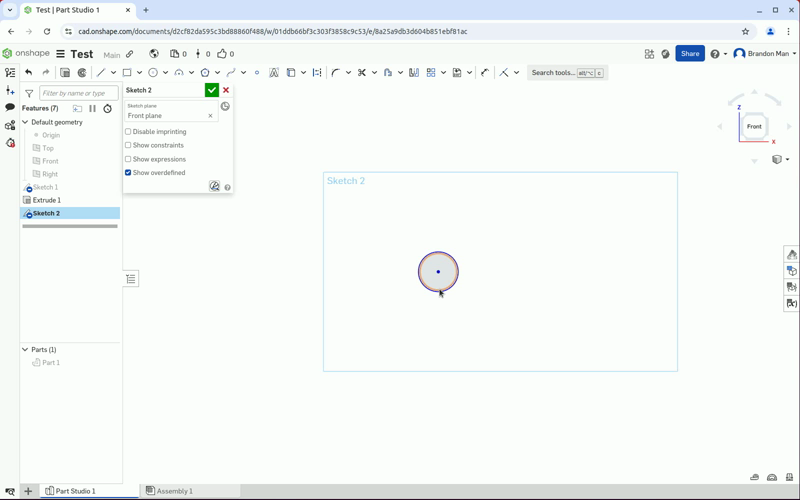
scroll(6)
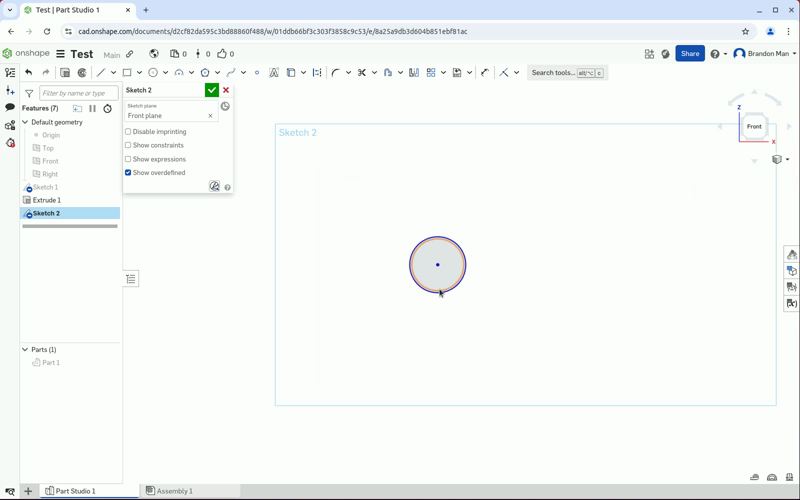
scroll(6)
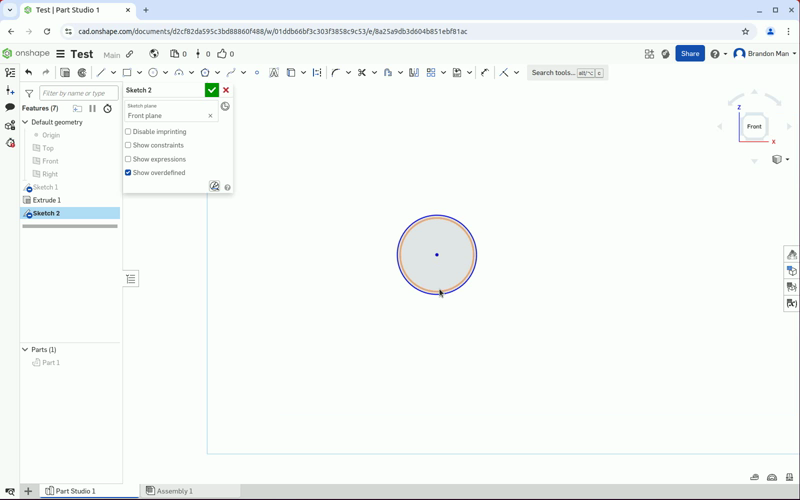
scroll(6)
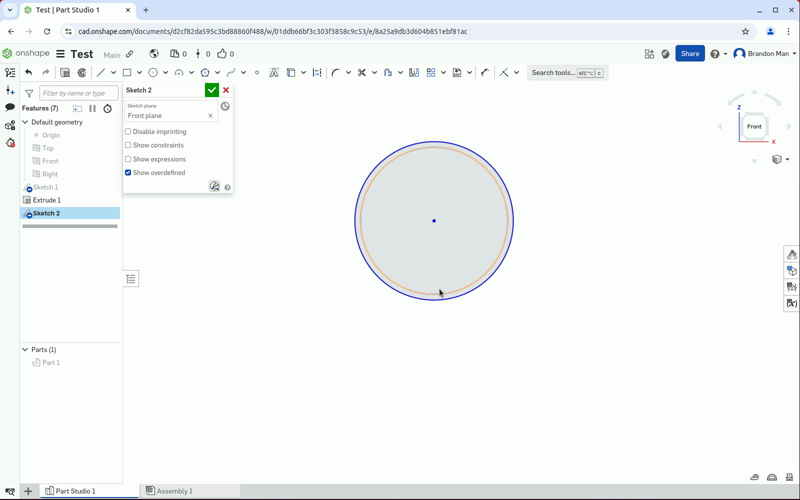
click(439, 288)
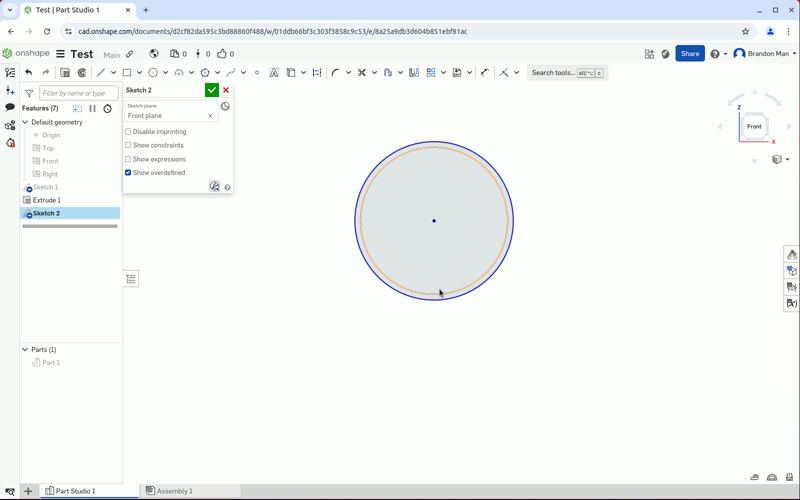
scroll(-6)
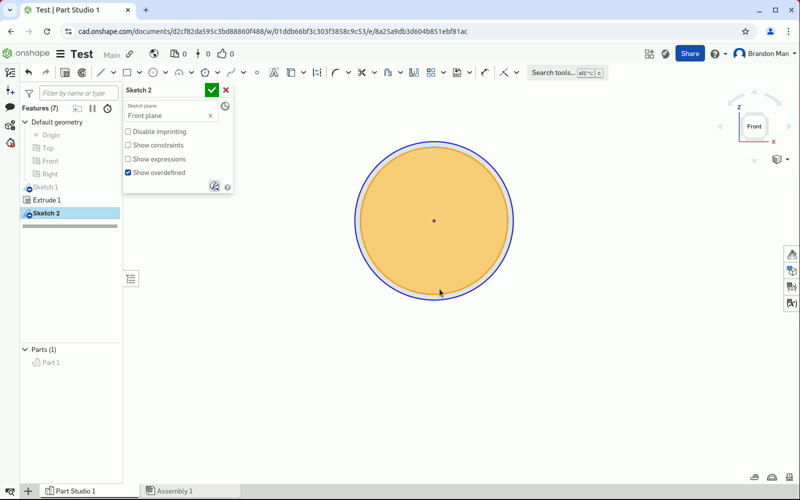
scroll(-6)
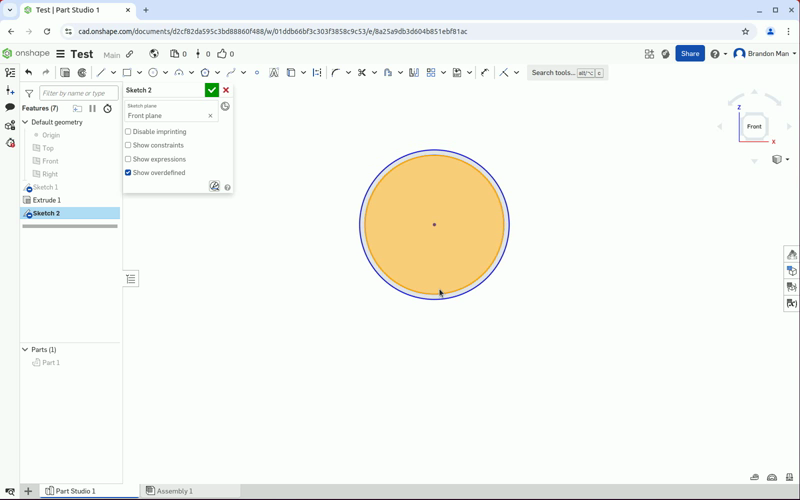
scroll(-6)
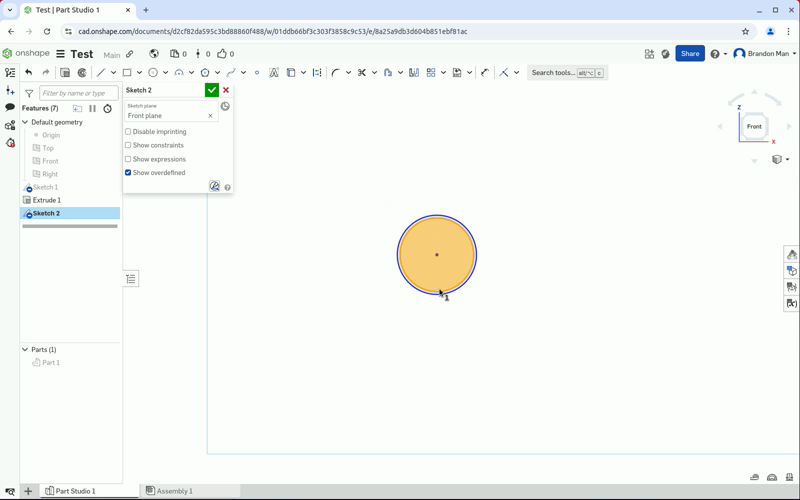
scroll(-6)
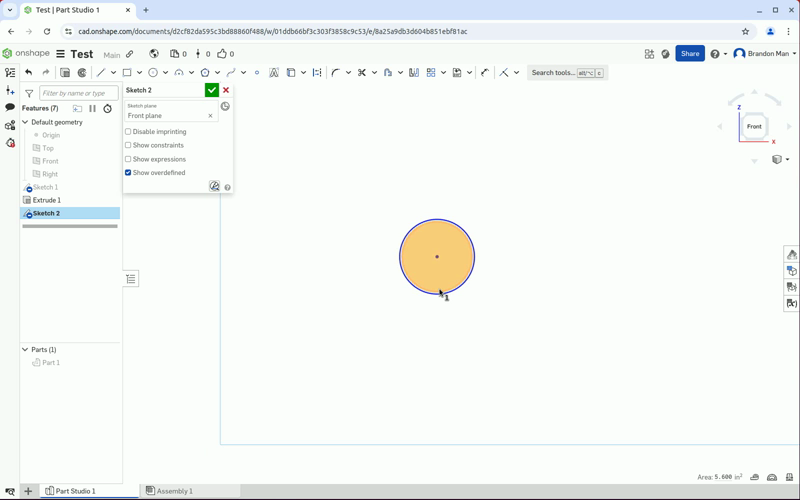
scroll(-6)
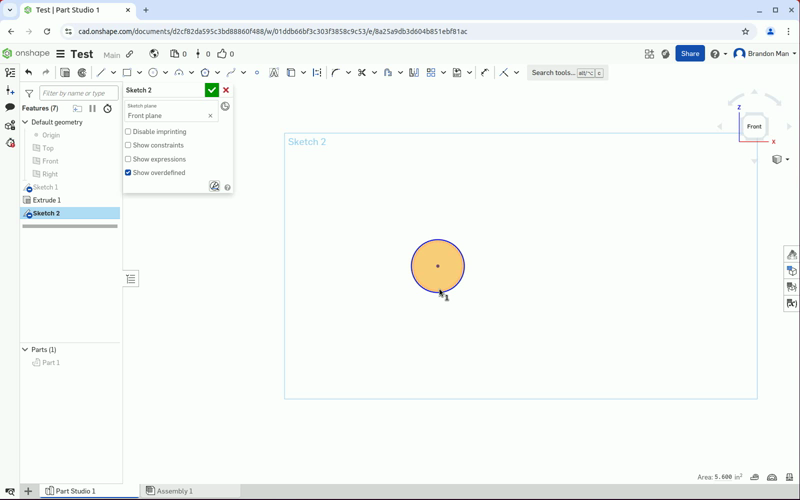
scroll(-6)
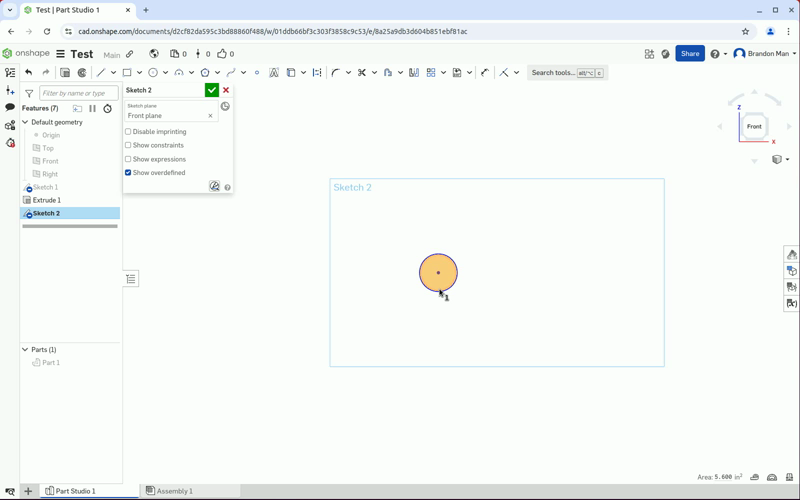
scroll(-6)
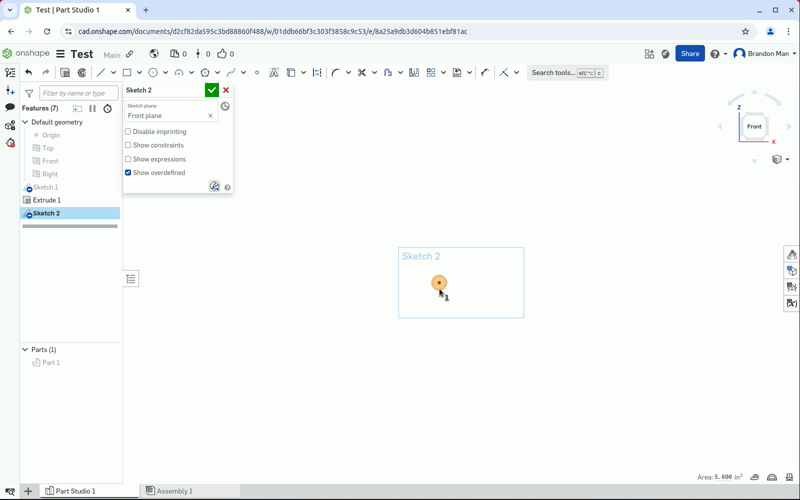
mouse_move(73, 352)
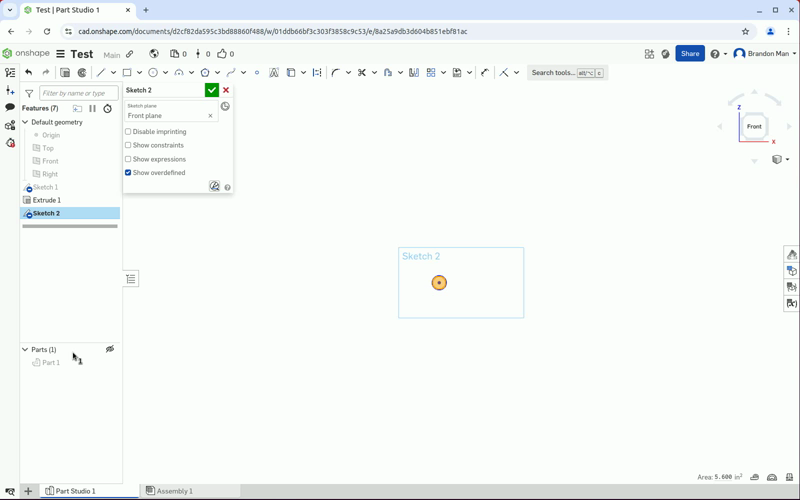
key(shift+y)
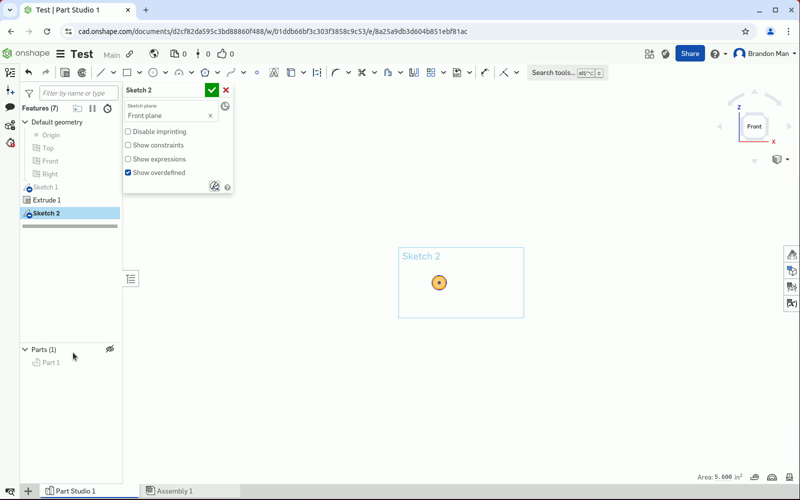
key(shift+e)
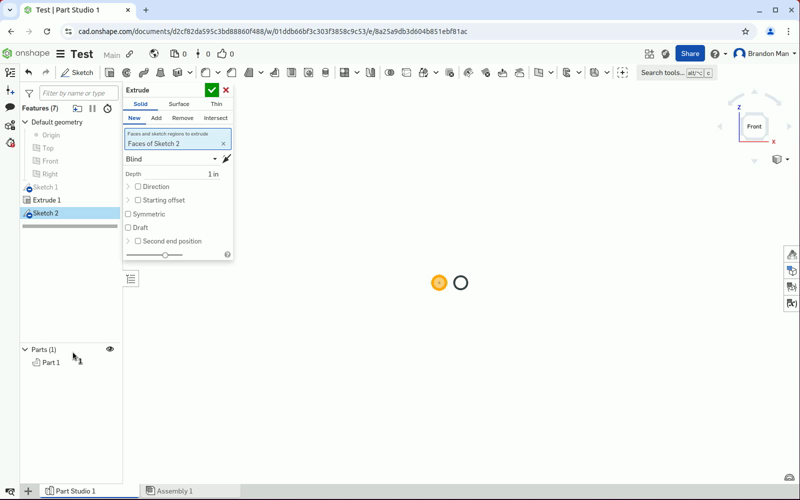
mouse_move(143, 106)
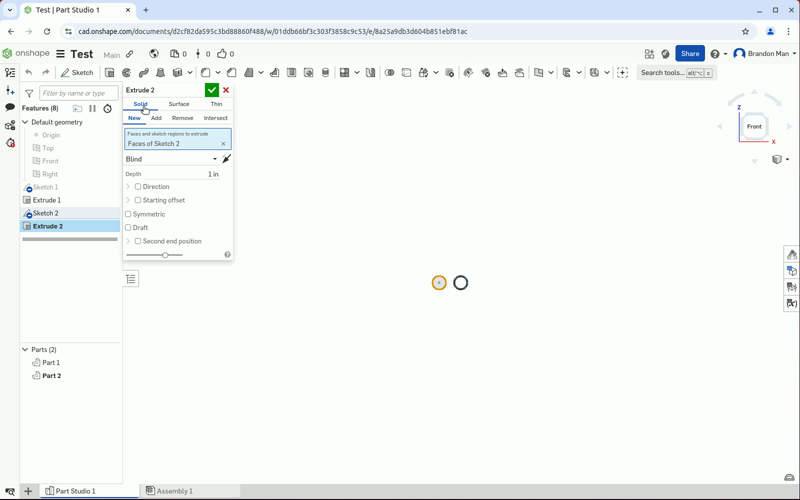
click(143, 106)
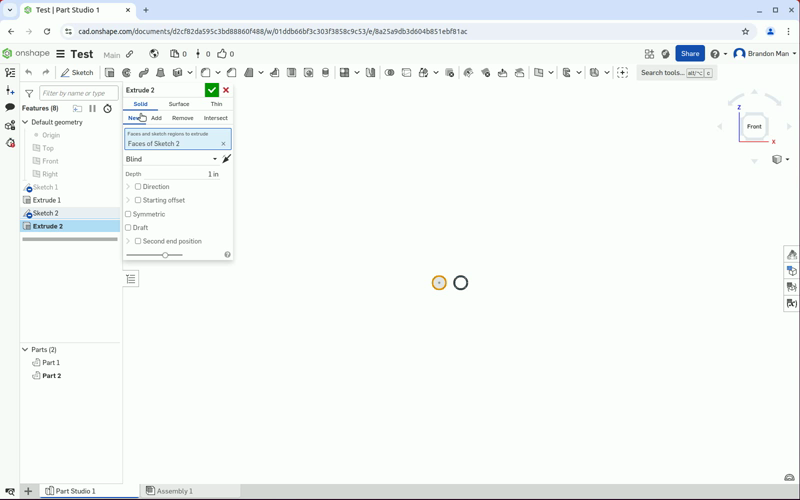
mouse_move(137, 120)
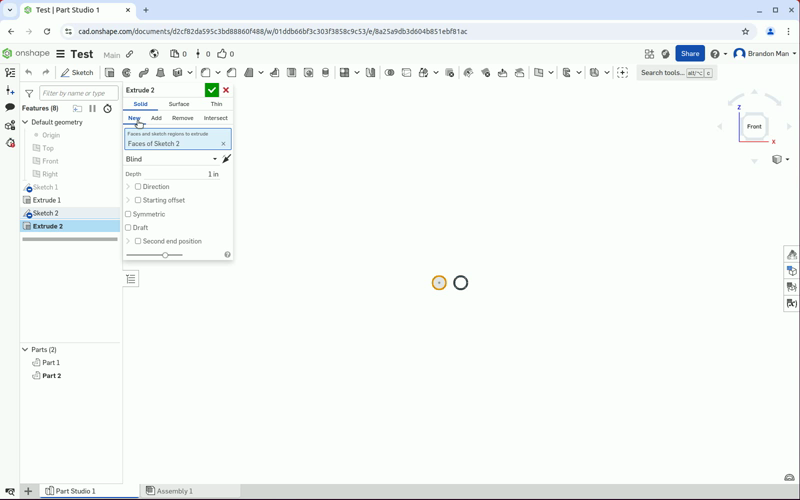
click(137, 120)
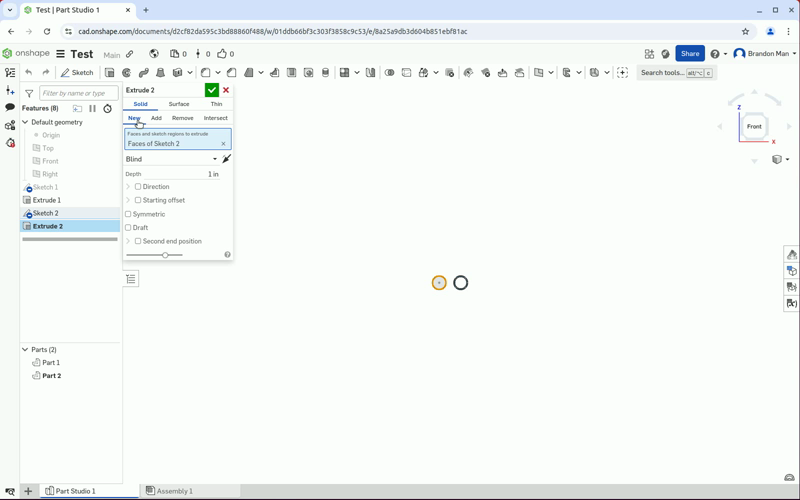
key(tab, 4)
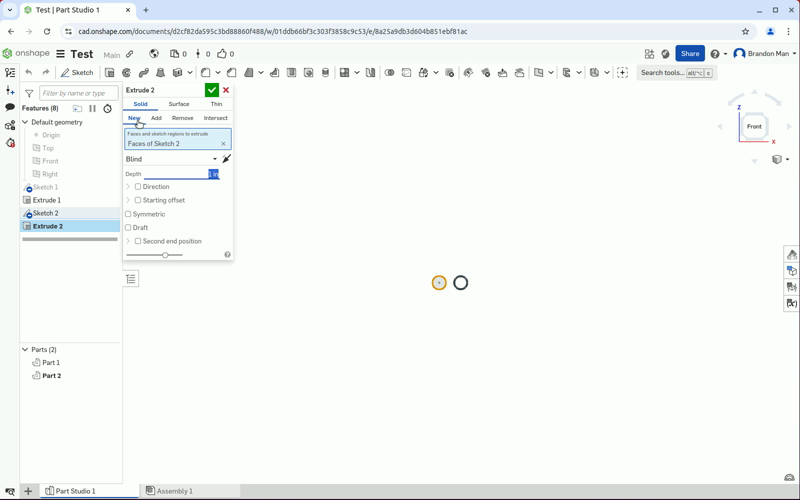
text(51.994)
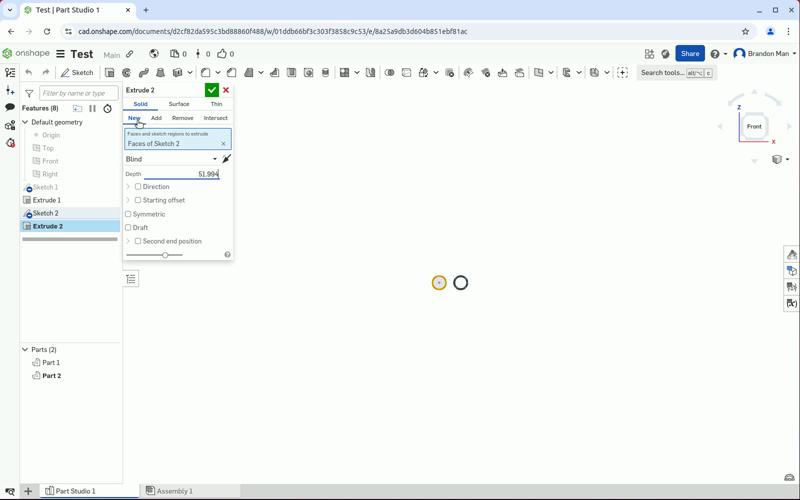
key(tab, 3)
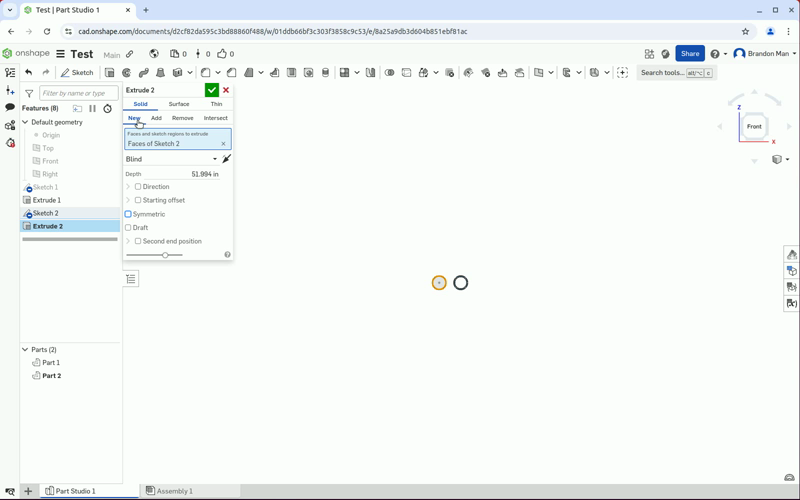
key(space)
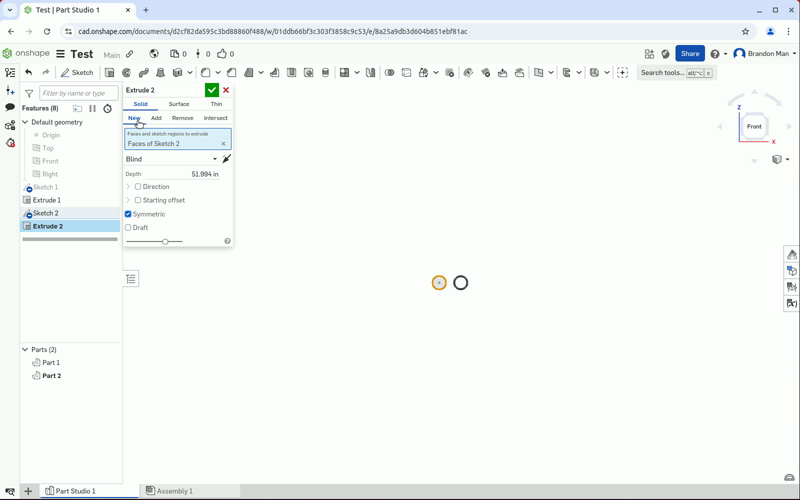
key(enter)
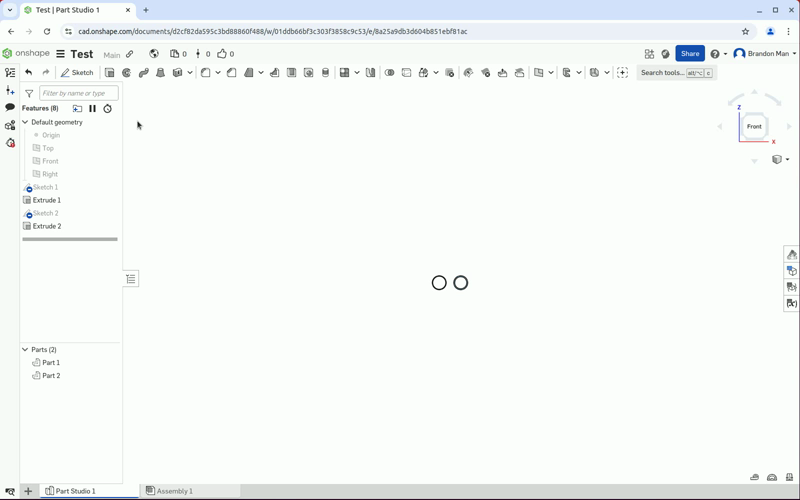
key(shift+h)
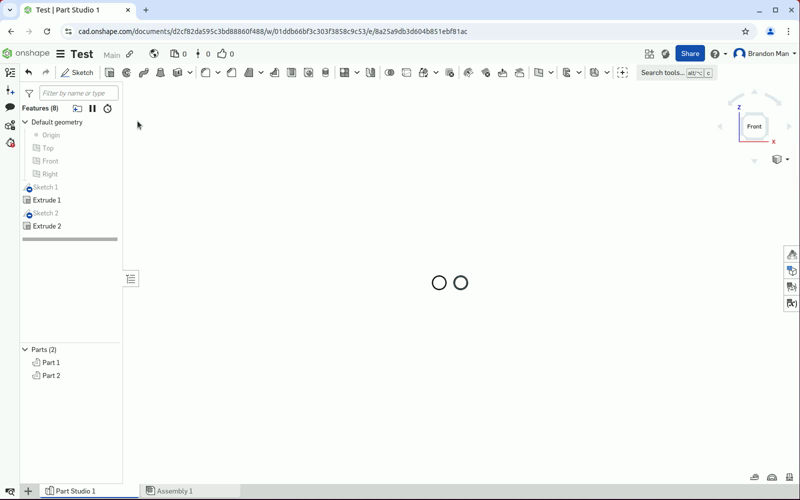
key(shift+h)
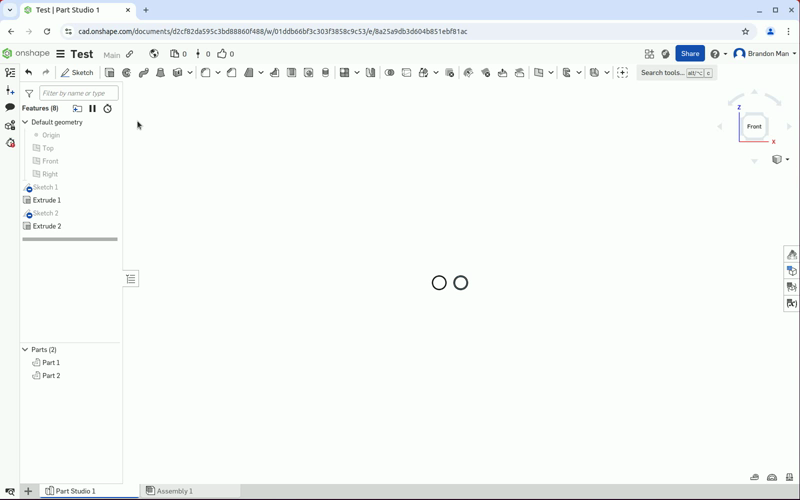
mouse_move(73, 189)
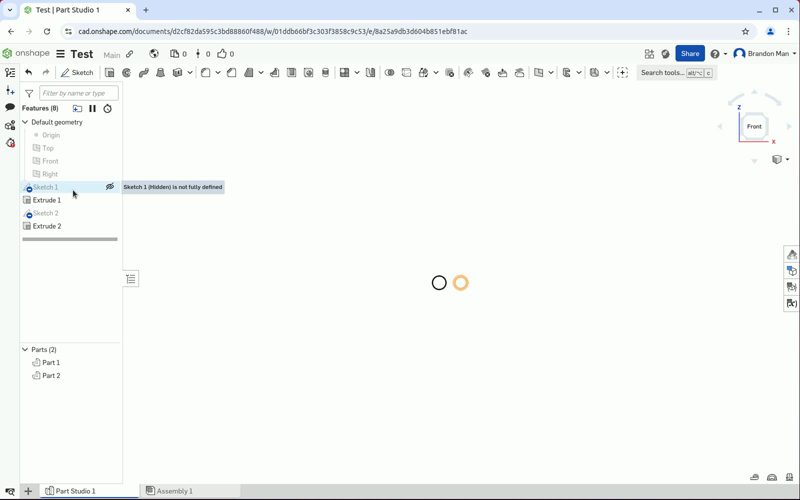
click(73, 189)
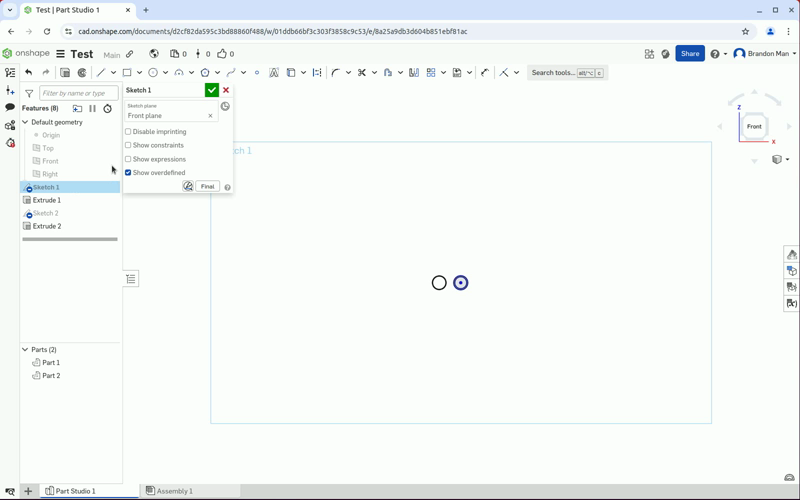
mouse_move(229, 92)
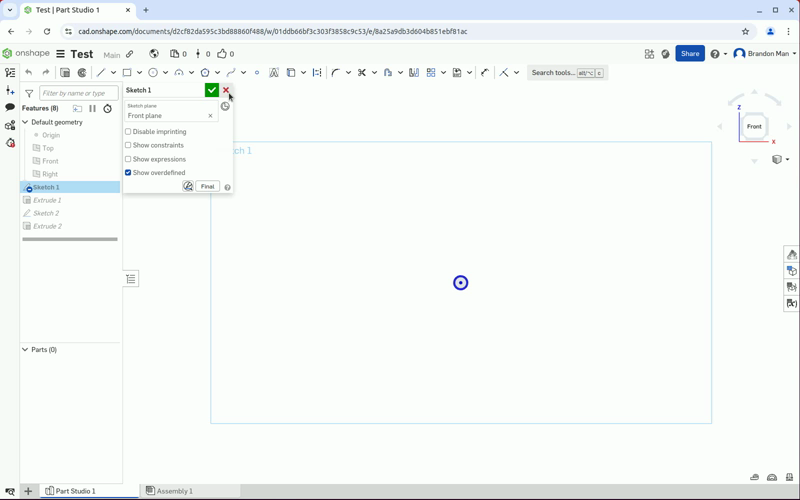
click(229, 92)
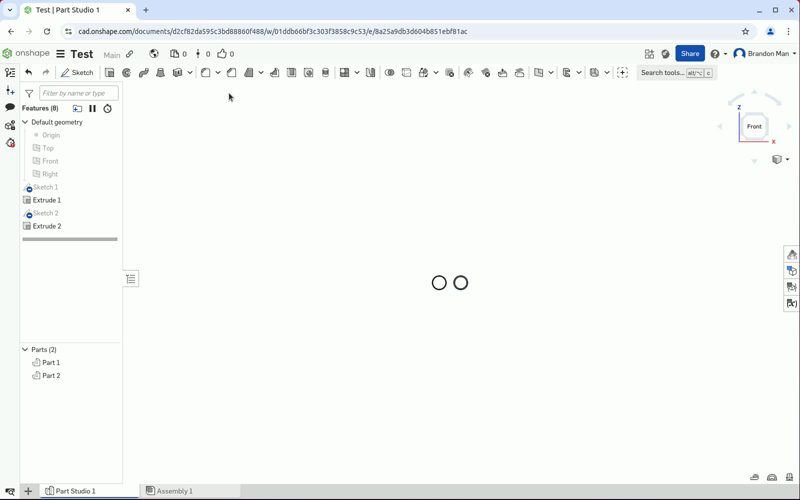
mouse_move(73, 352)
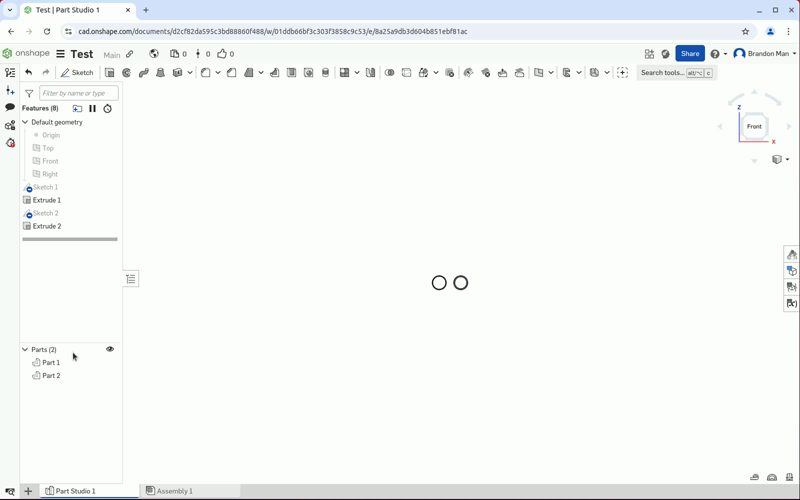
key(y)
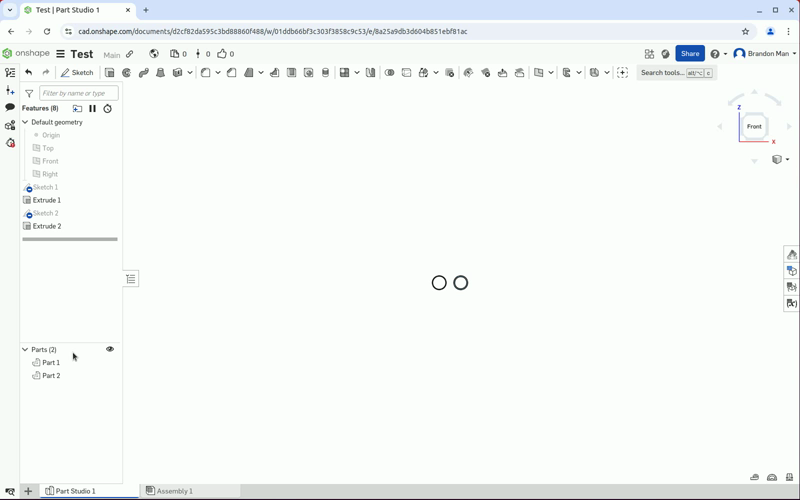
key(shift+p)
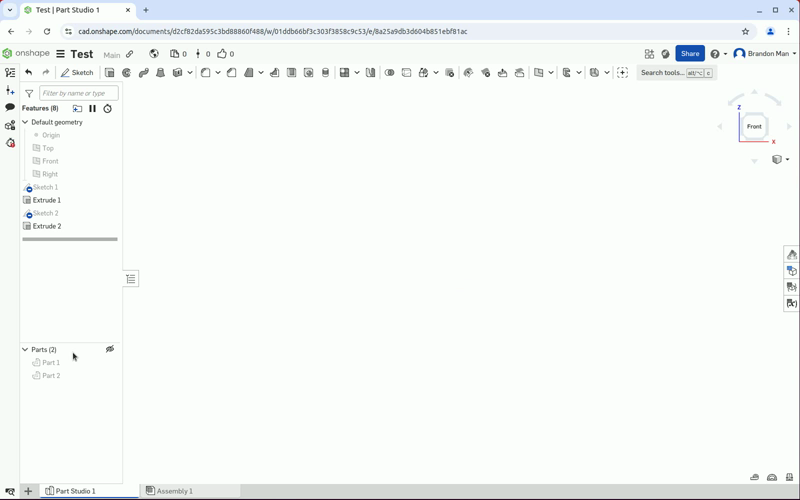
key(space)
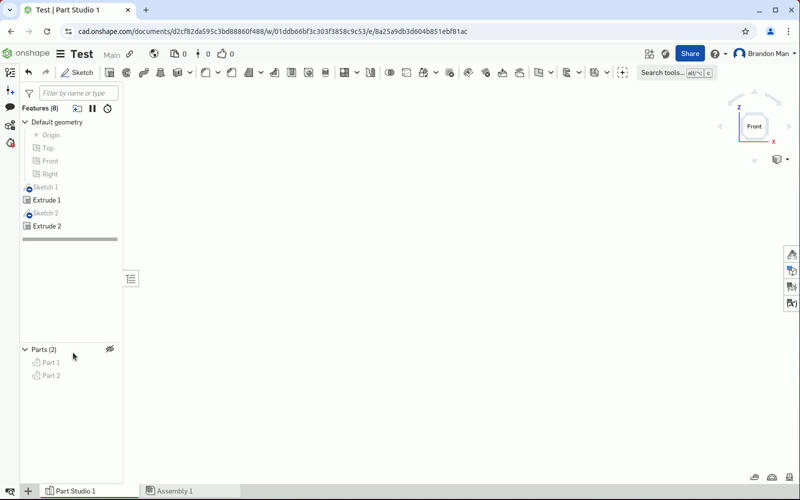
key_down(shift)
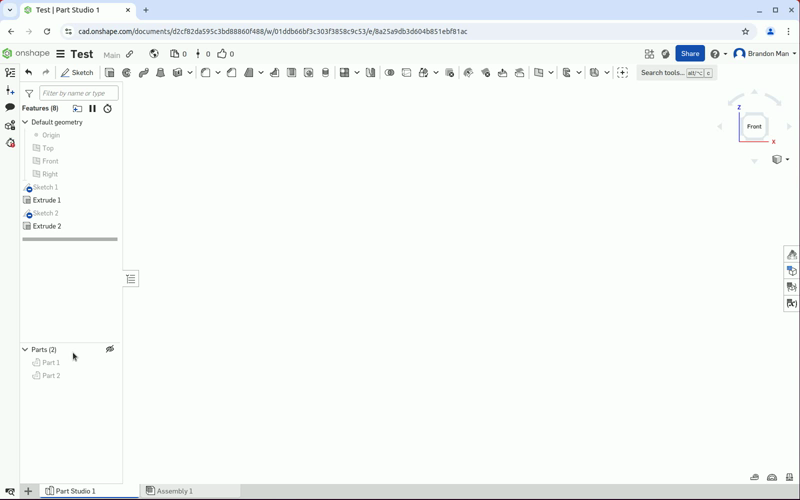
key(left)
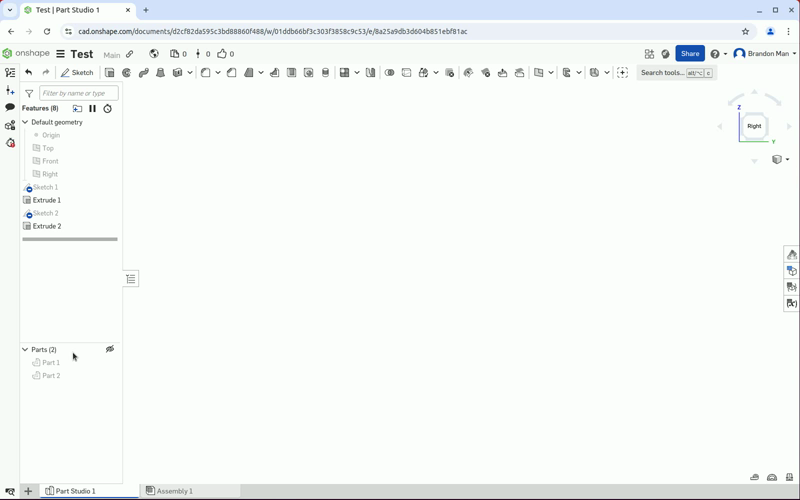
key_up(shift)
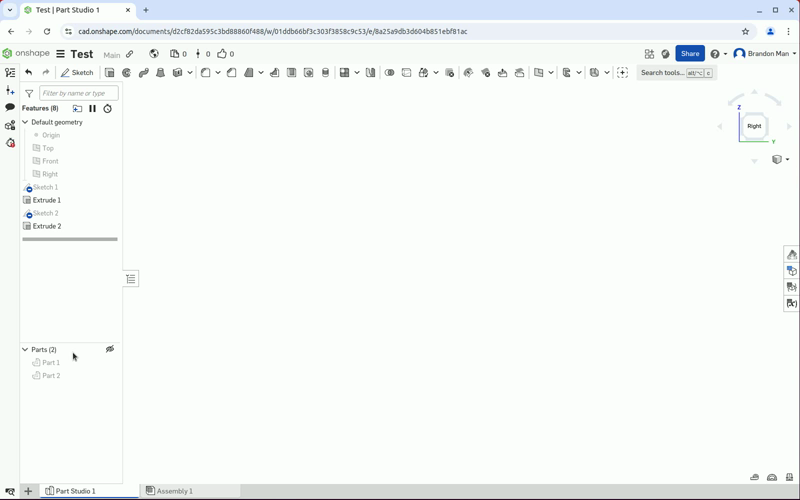
mouse_move(73, 352)
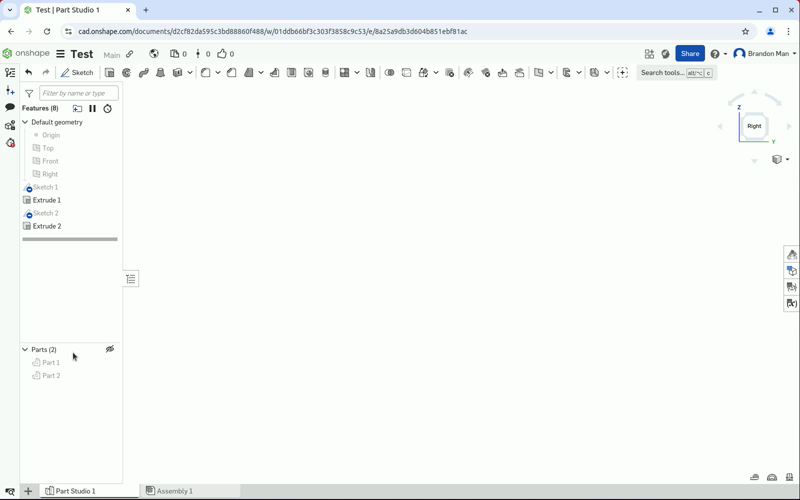
key(shift+y)
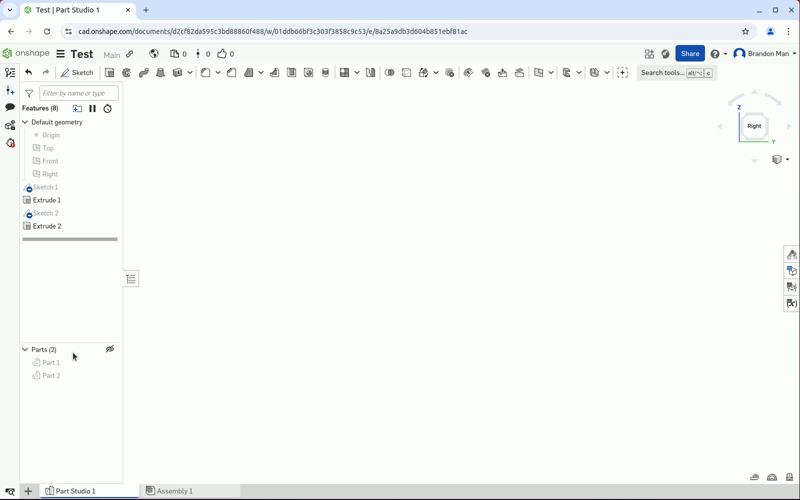
key(shift+s)
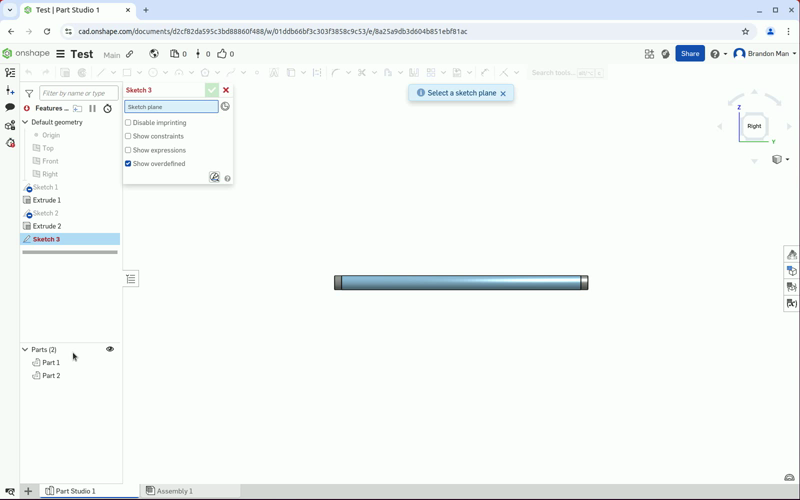
mouse_move(73, 176)
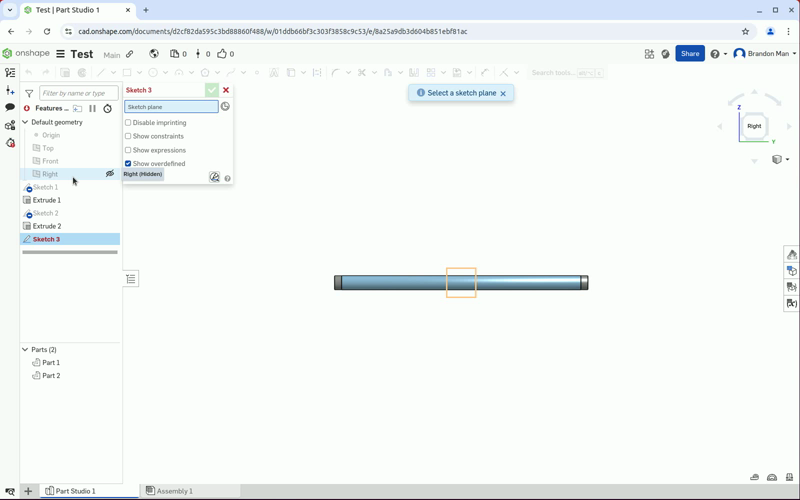
click(73, 176)
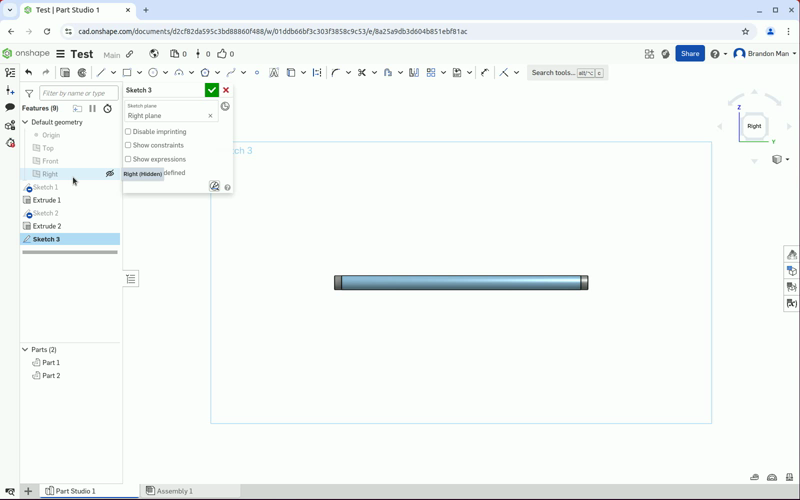
mouse_move(73, 352)
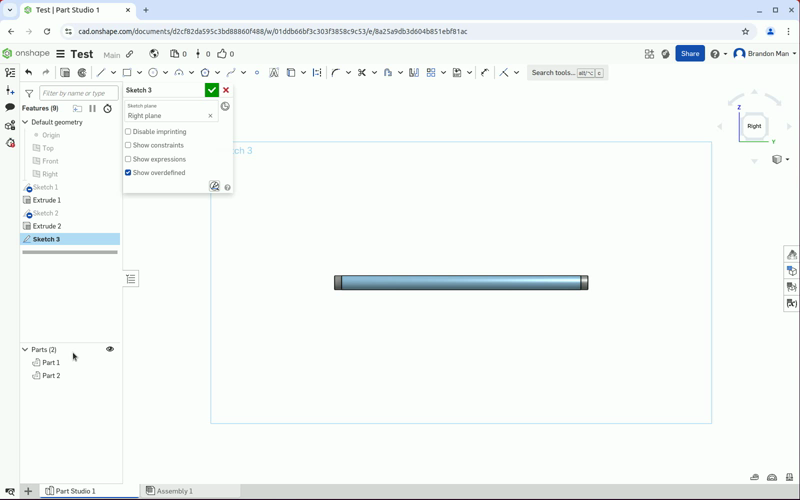
key(y)
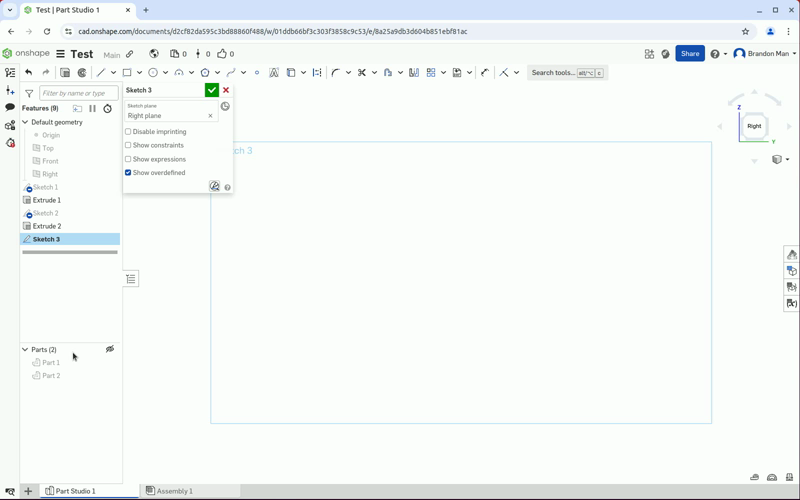
key(l)
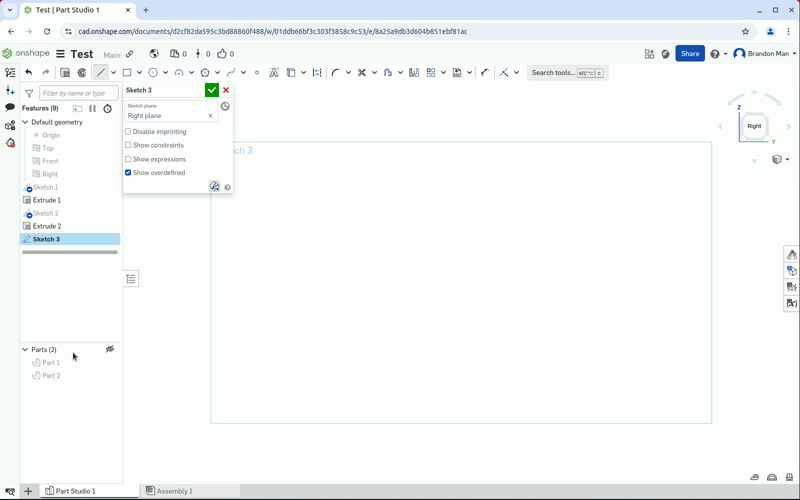
key_down(shift)
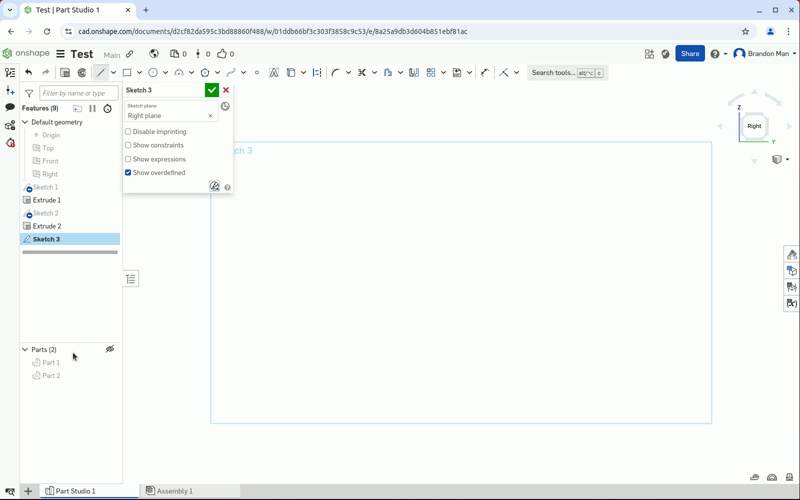
mouse_move(326, 293)
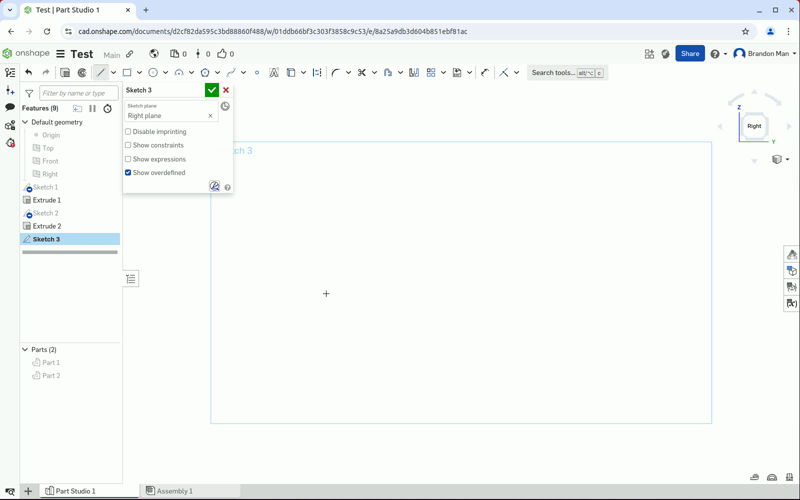
click(326, 293)
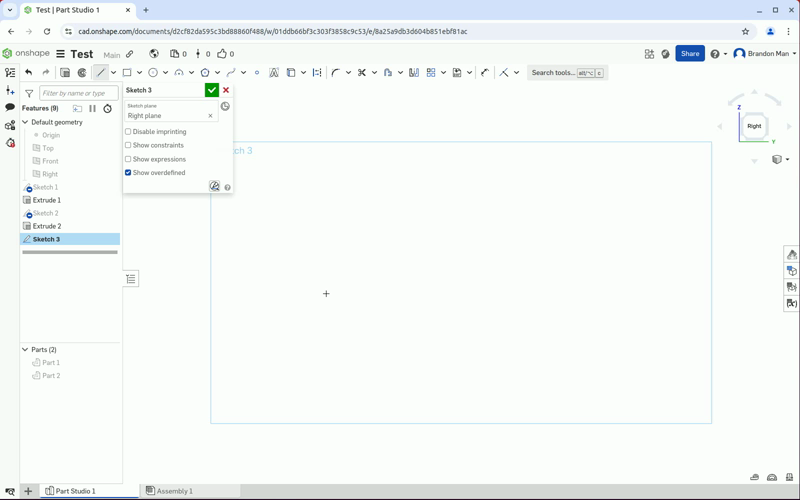
key_up(shift)
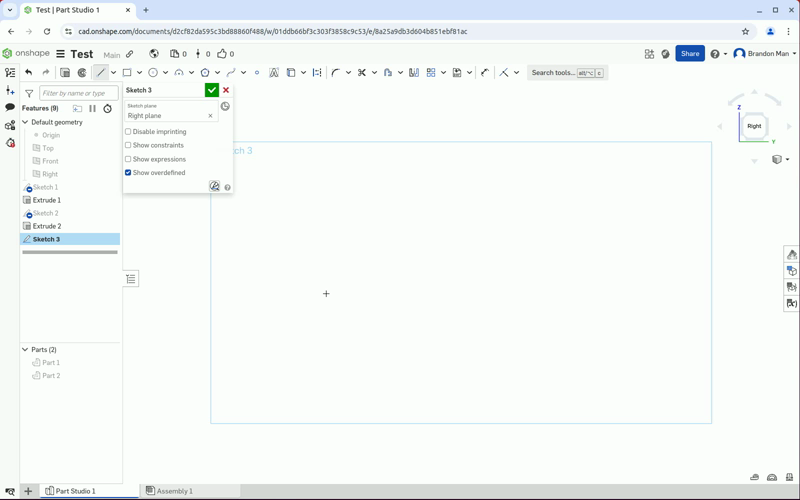
key_down(shift)
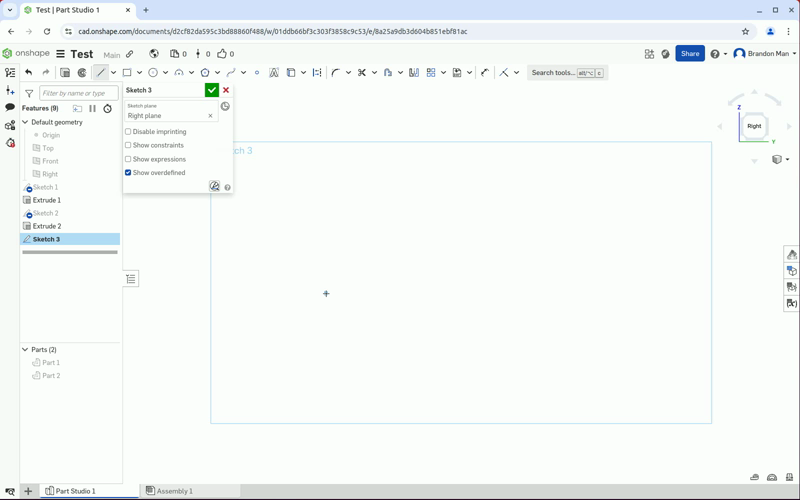
mouse_move(356, 293)
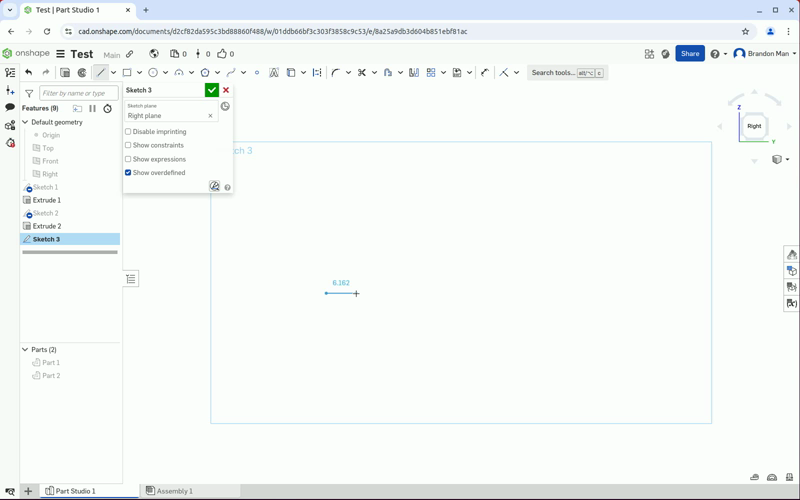
mouse_move(371, 299)
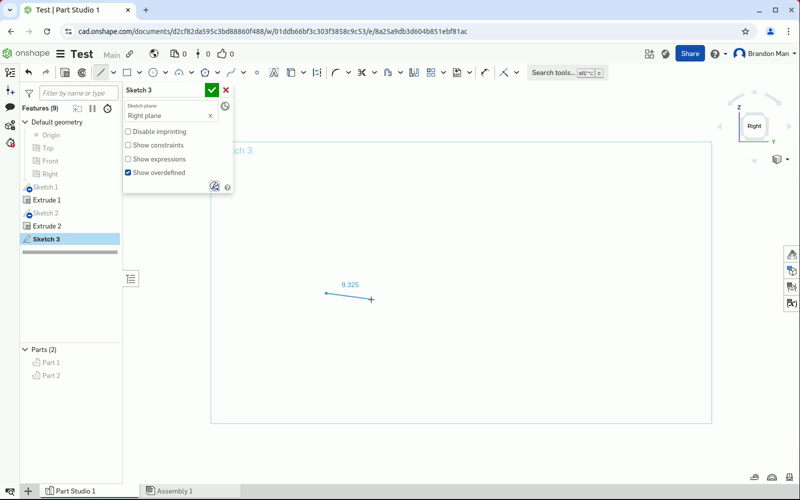
click(371, 299)
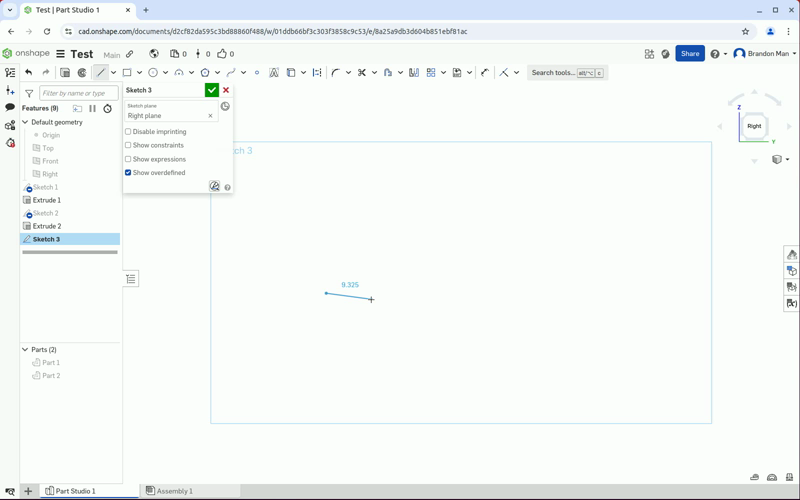
key_up(shift)
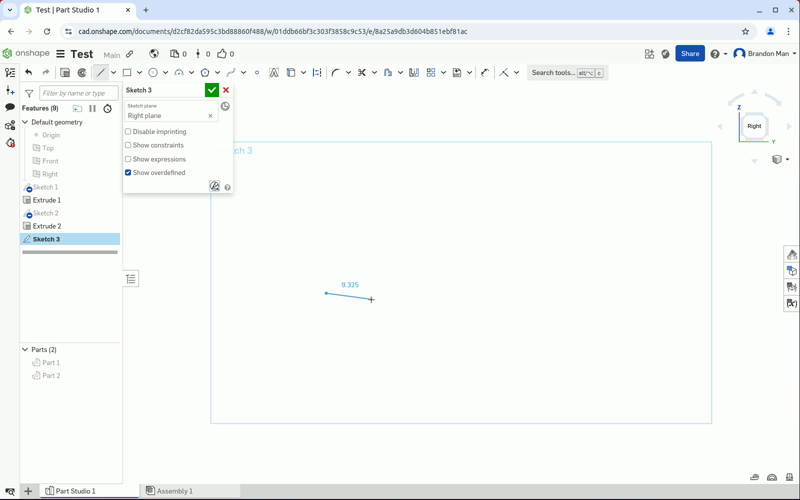
key_down(shift)
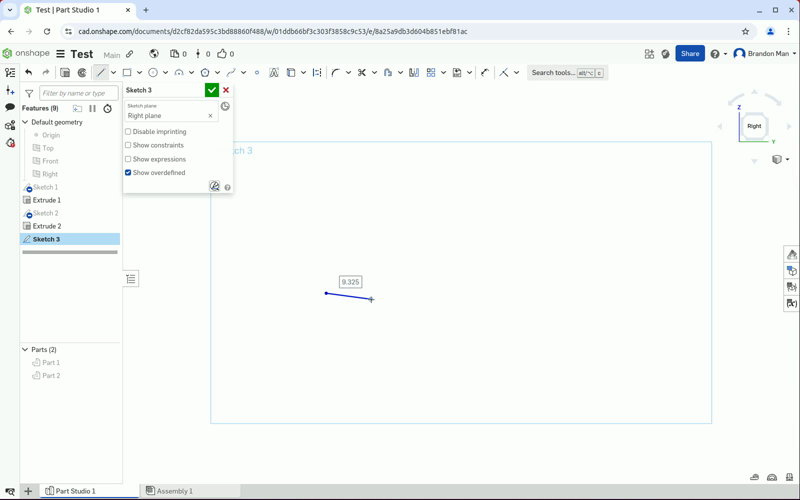
mouse_move(401, 299)
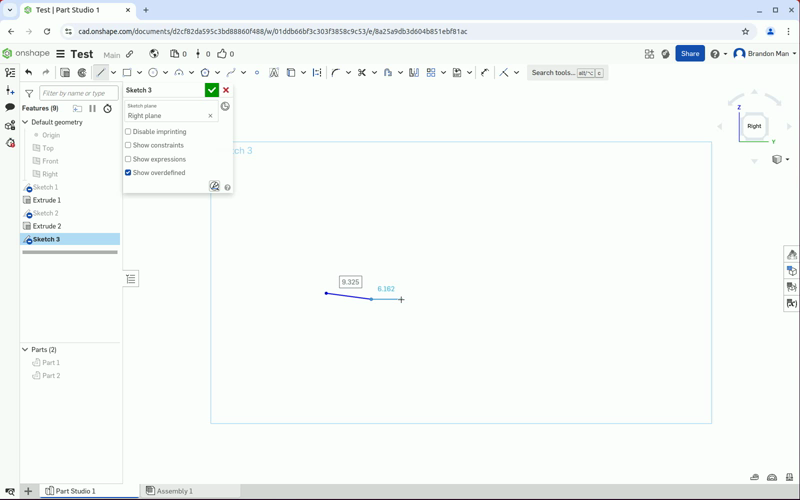
mouse_move(355, 283)
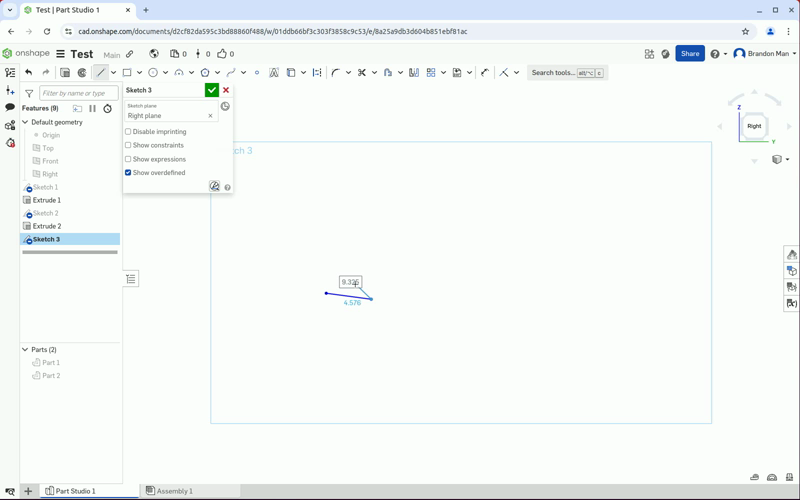
click(355, 283)
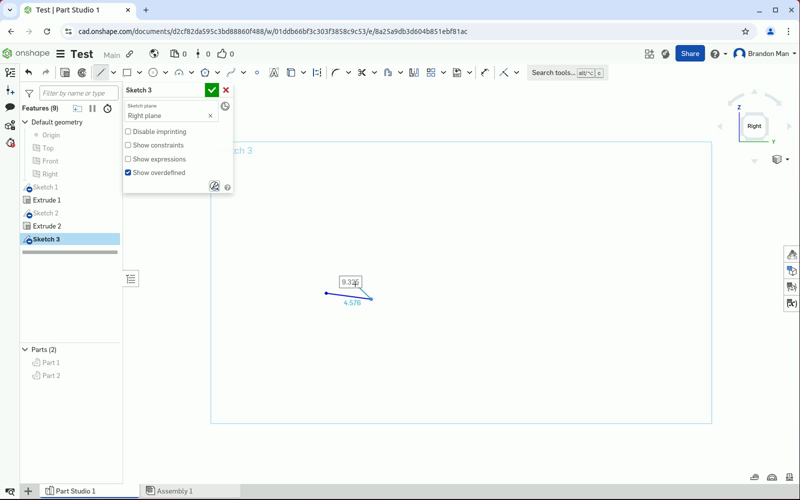
key_up(shift)
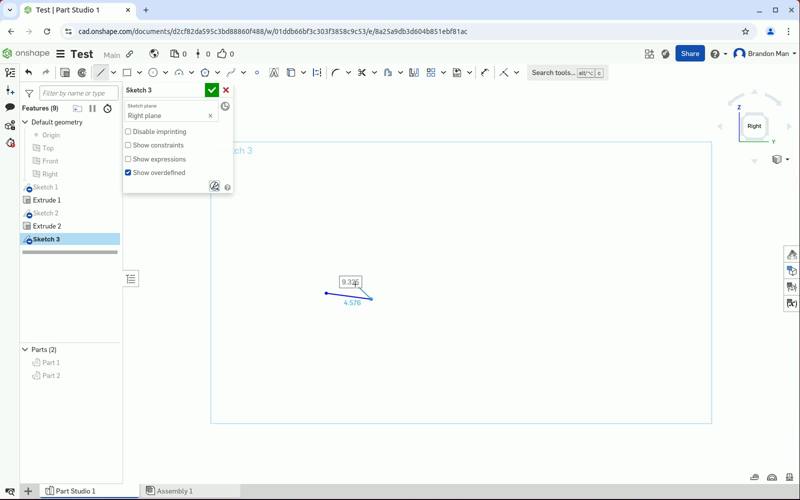
key_down(shift)
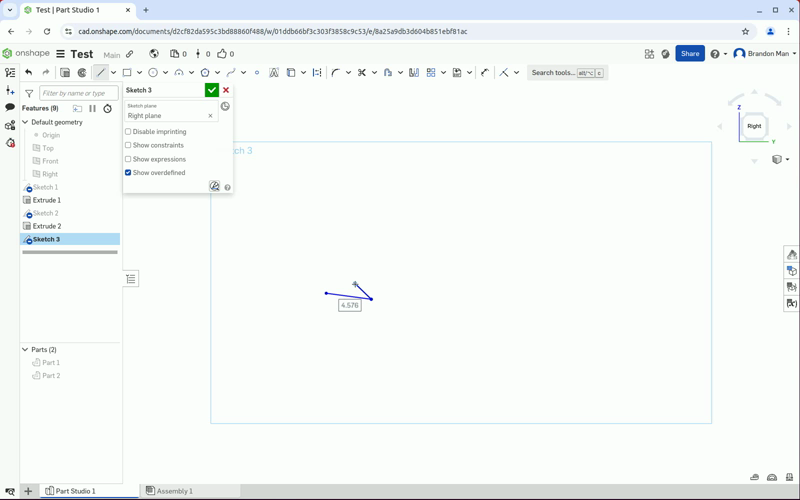
mouse_move(385, 283)
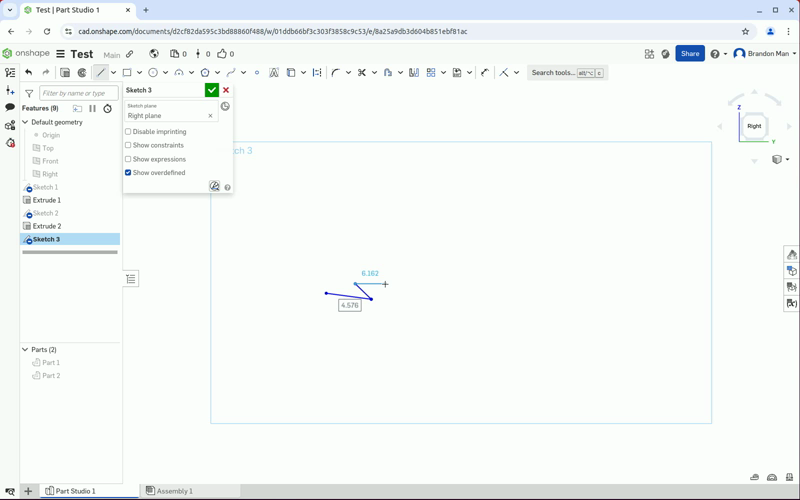
mouse_move(343, 270)
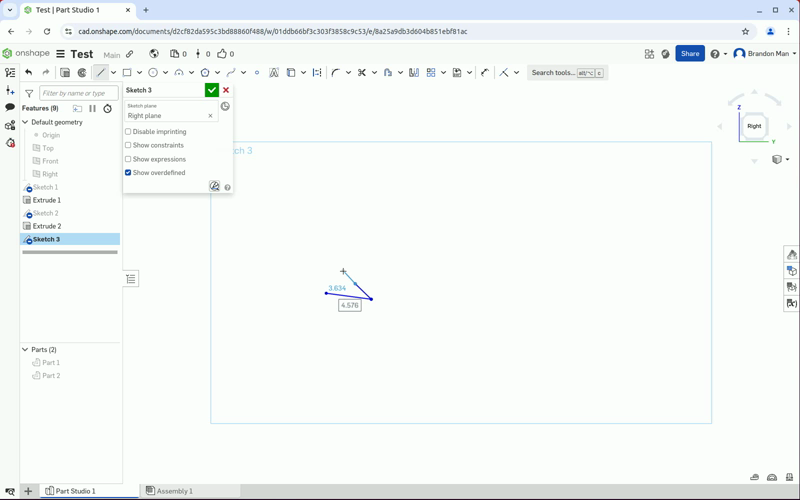
click(343, 270)
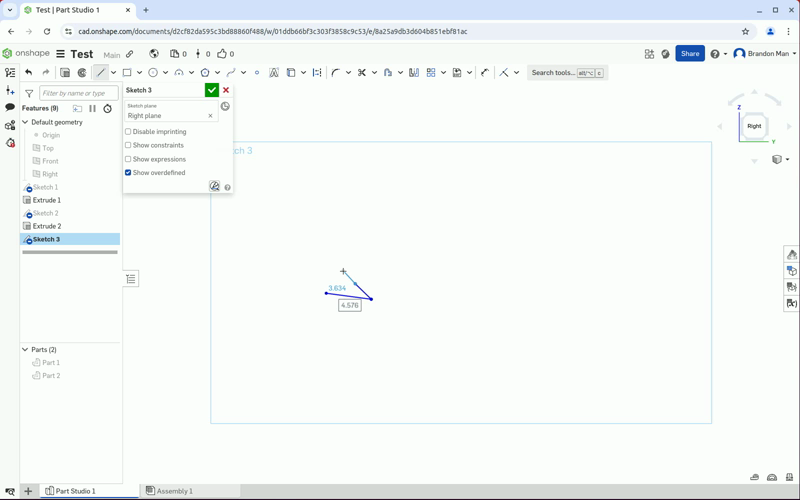
key_up(shift)
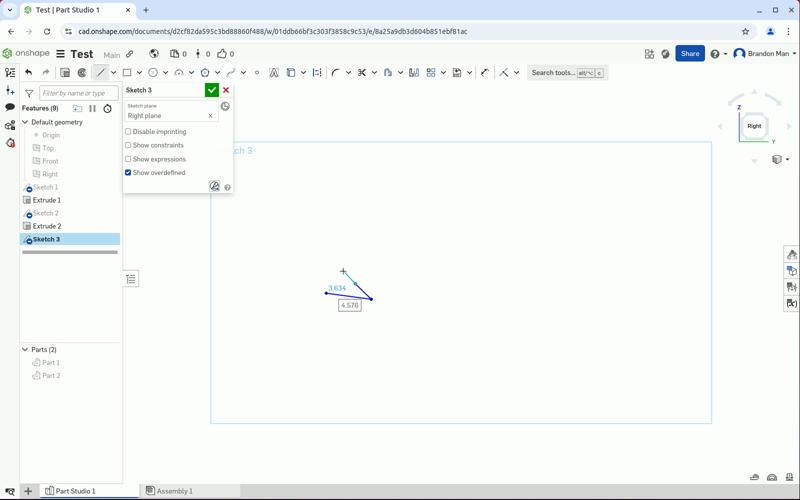
key_down(shift)
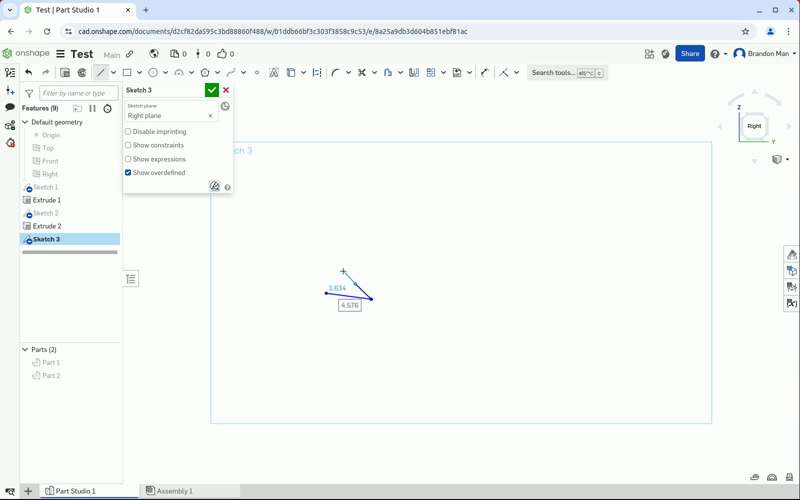
mouse_move(373, 270)
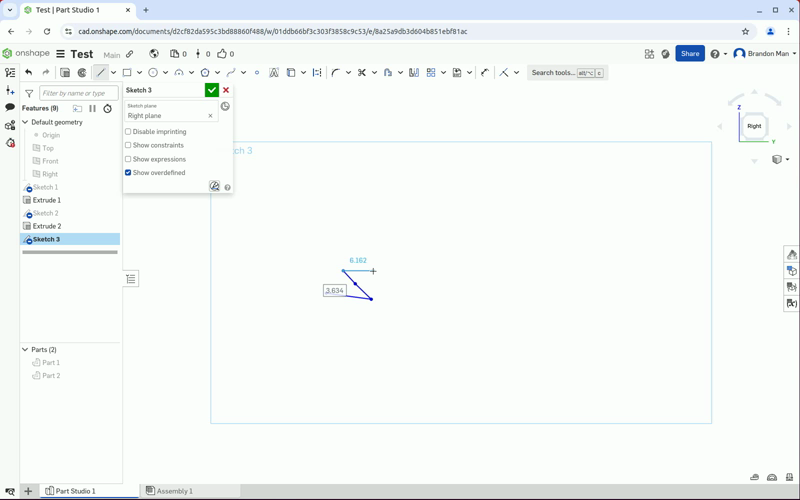
mouse_move(332, 253)
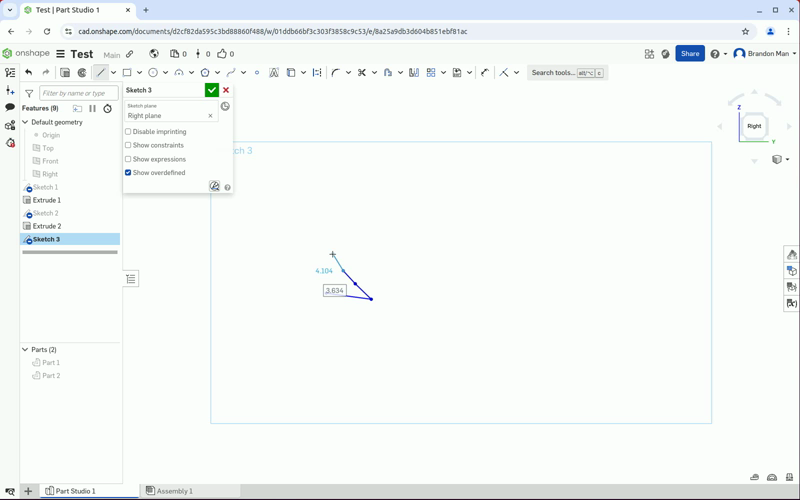
click(332, 253)
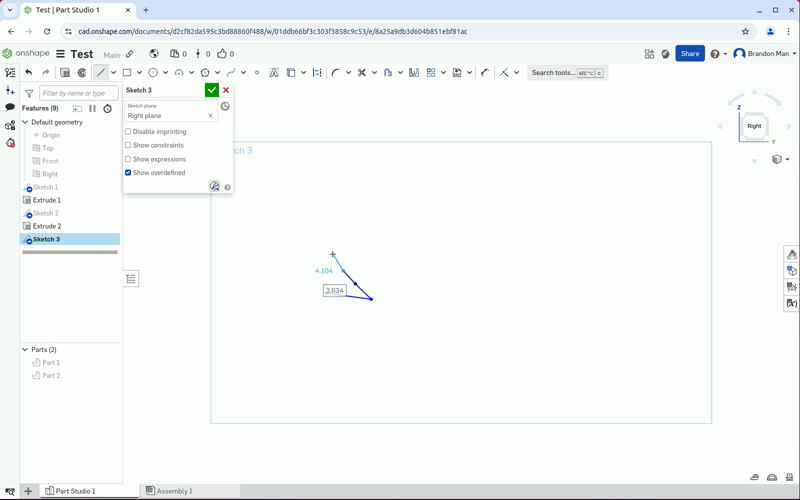
key_up(shift)
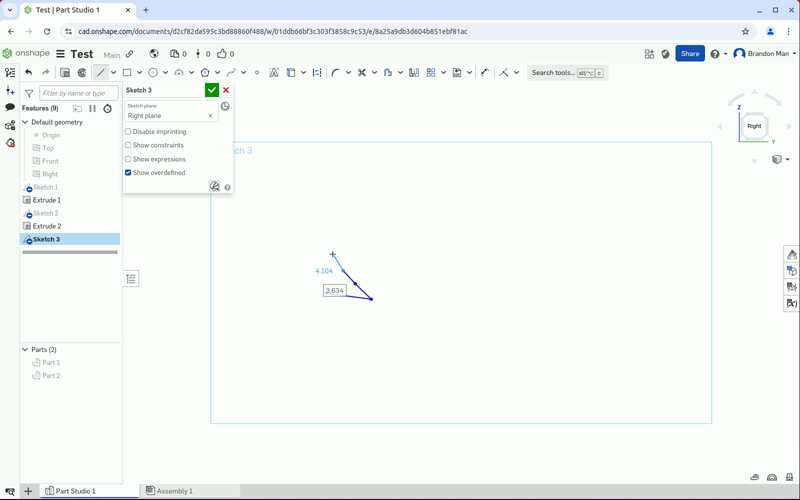
mouse_move(362, 253)
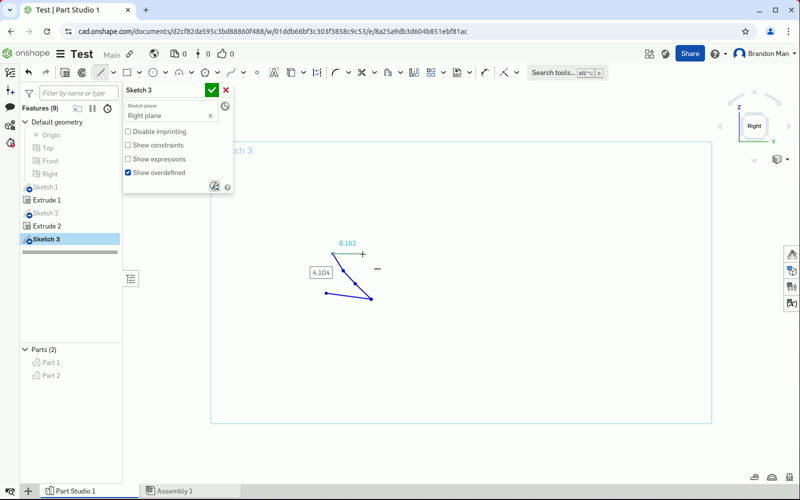
key_down(shift)
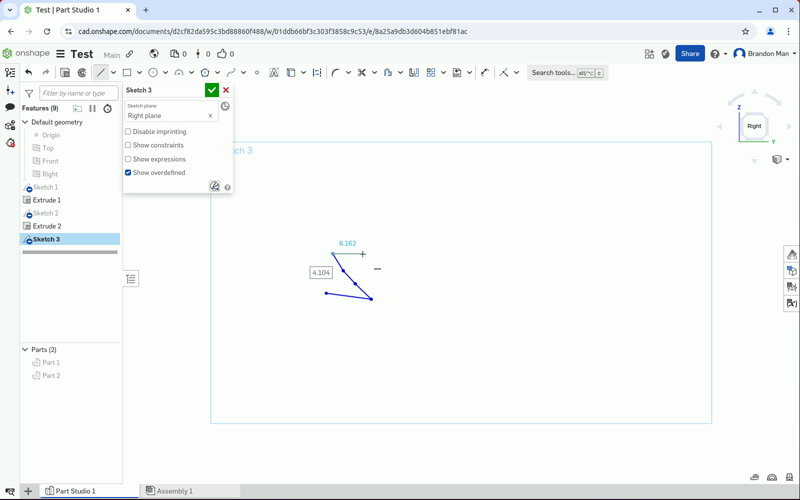
mouse_move(326, 293)
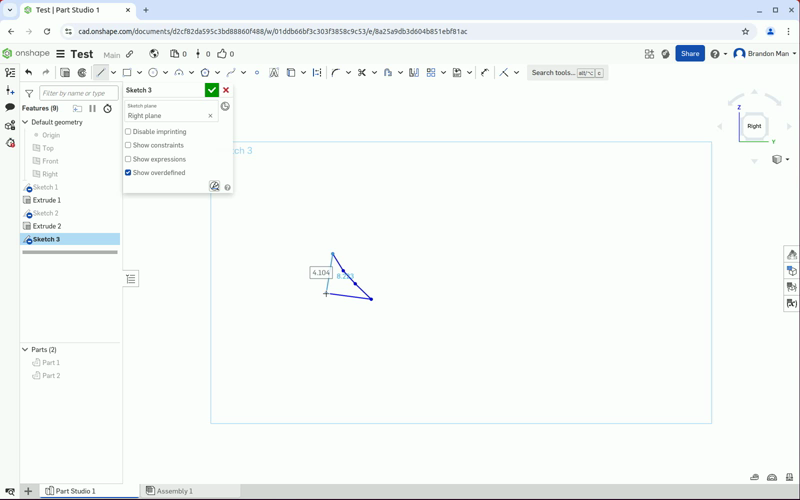
key_up(shift)
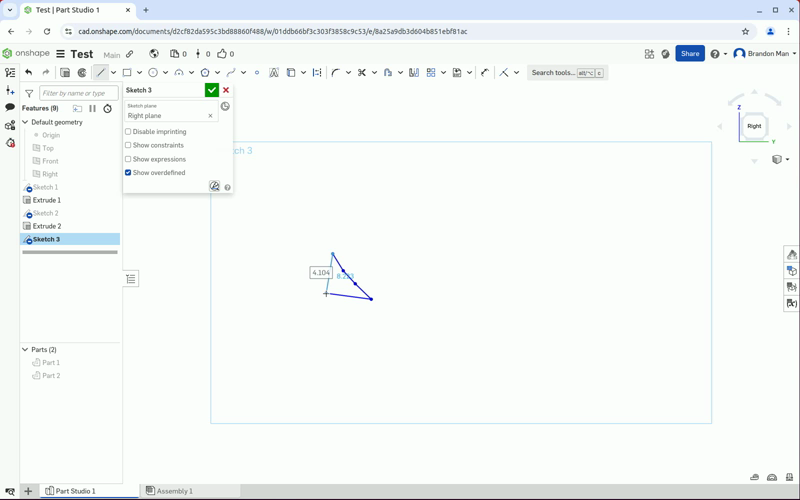
click(326, 293)
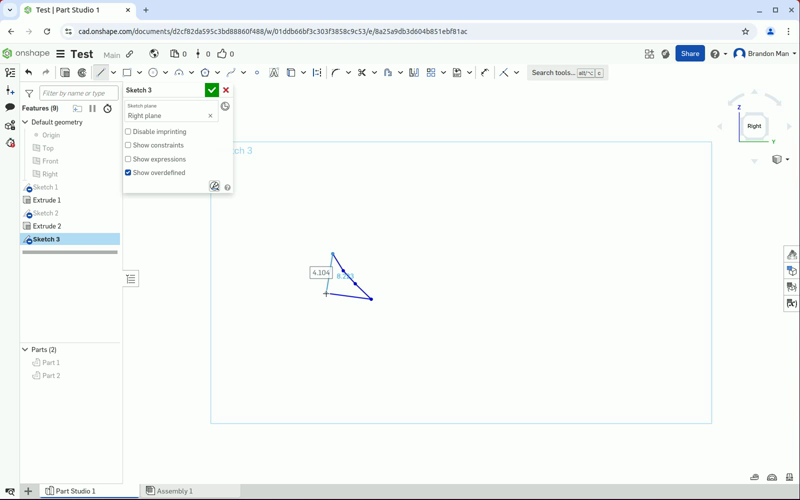
key(esc)
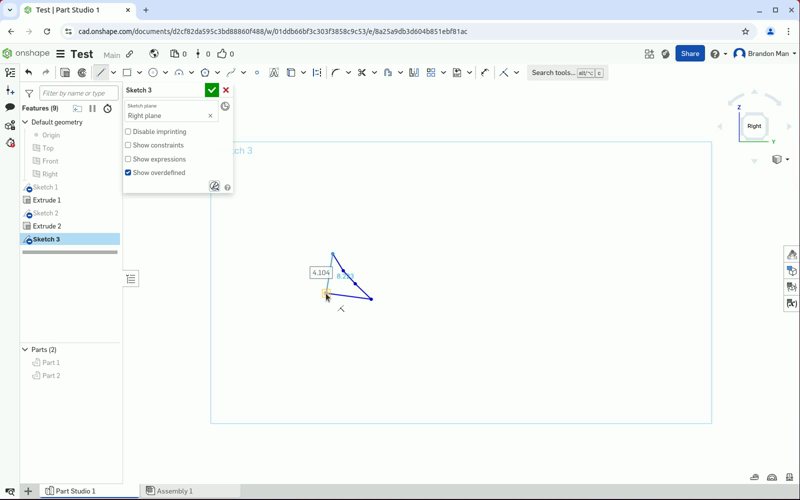
mouse_move(345, 283)
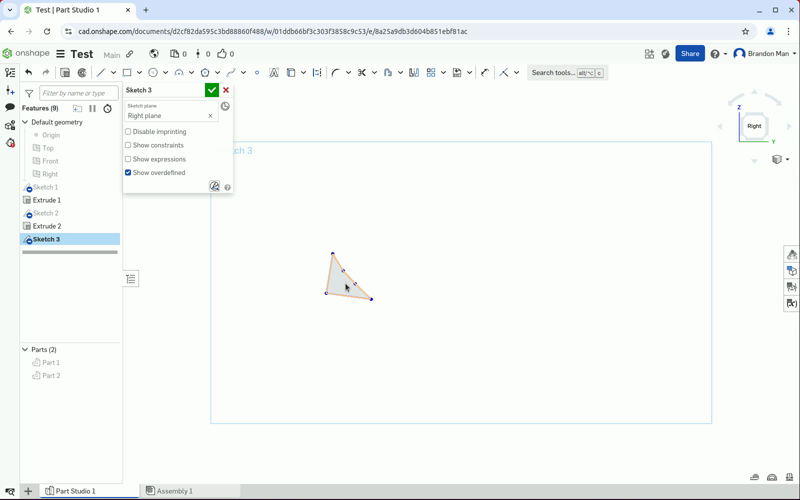
scroll(6)
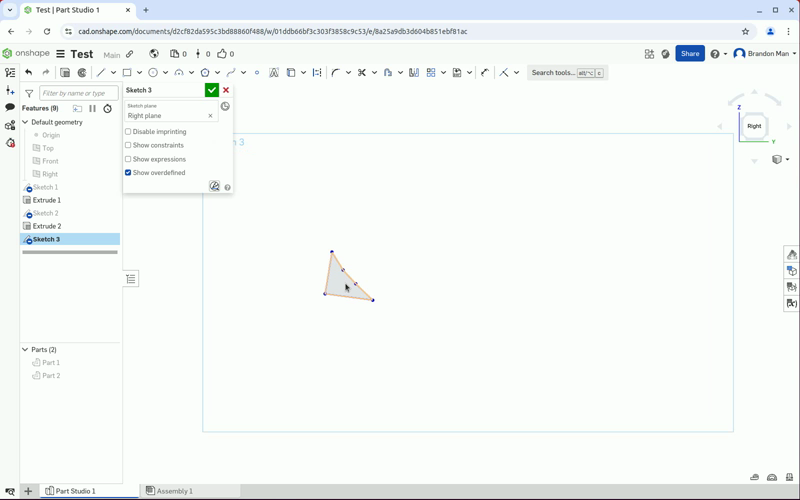
scroll(6)
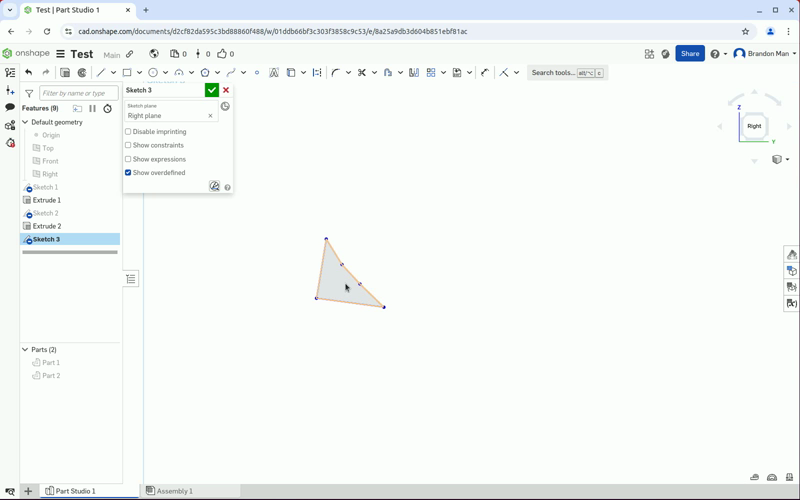
scroll(6)
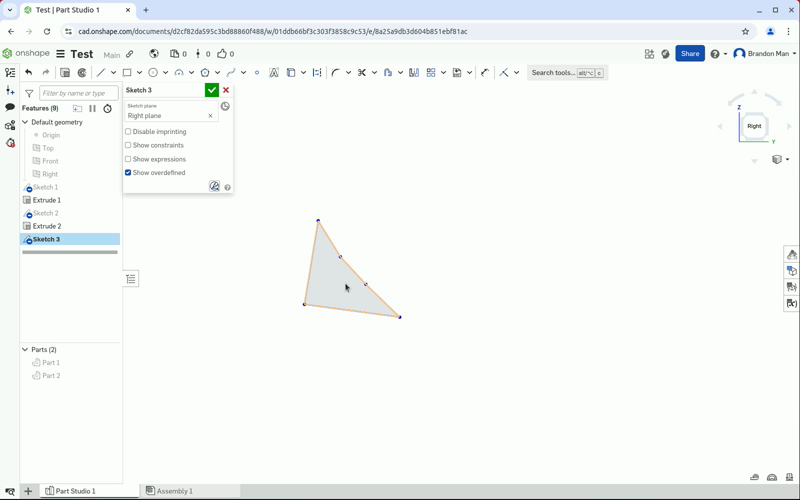
scroll(6)
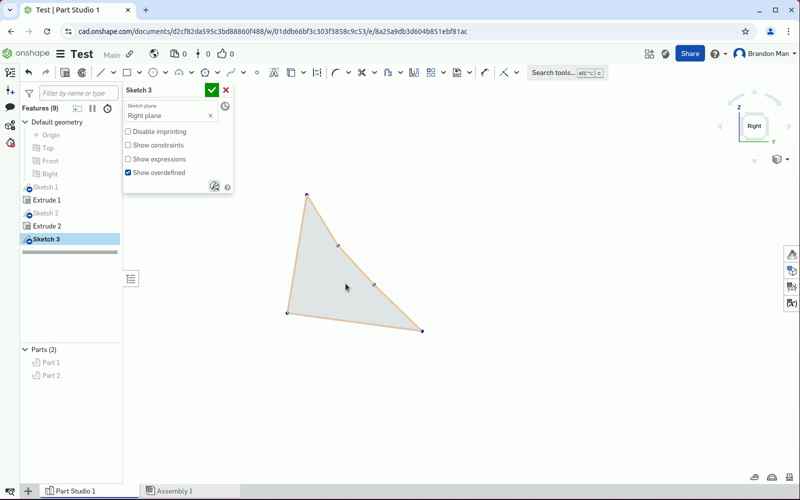
scroll(6)
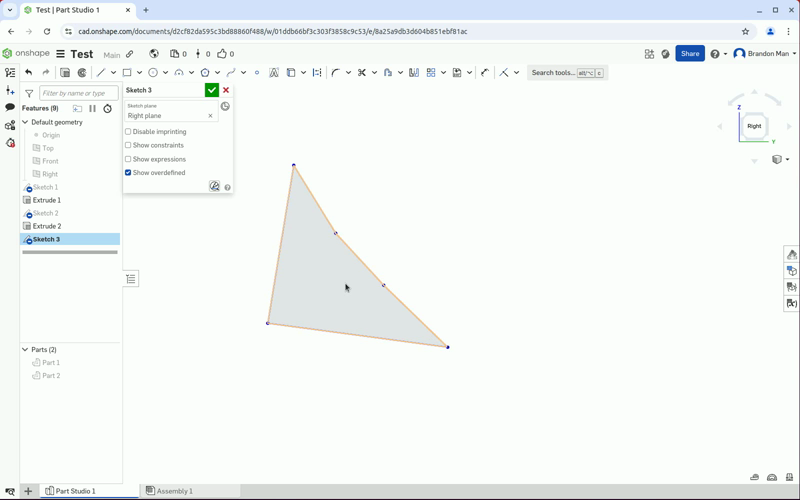
scroll(6)
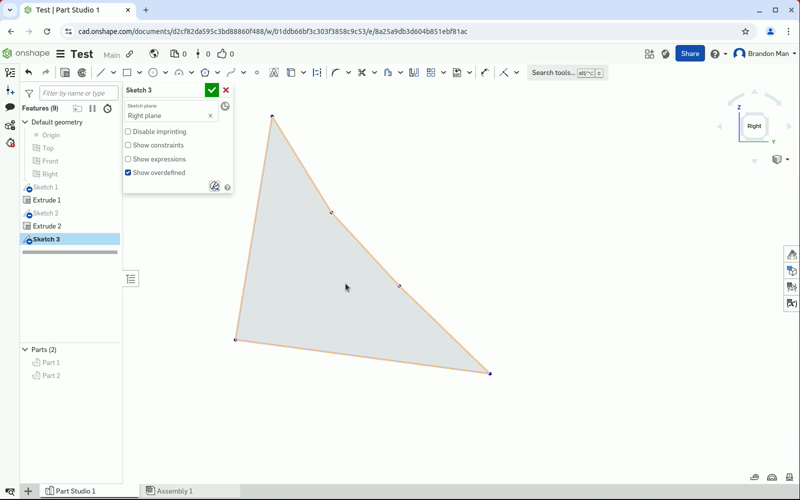
scroll(6)
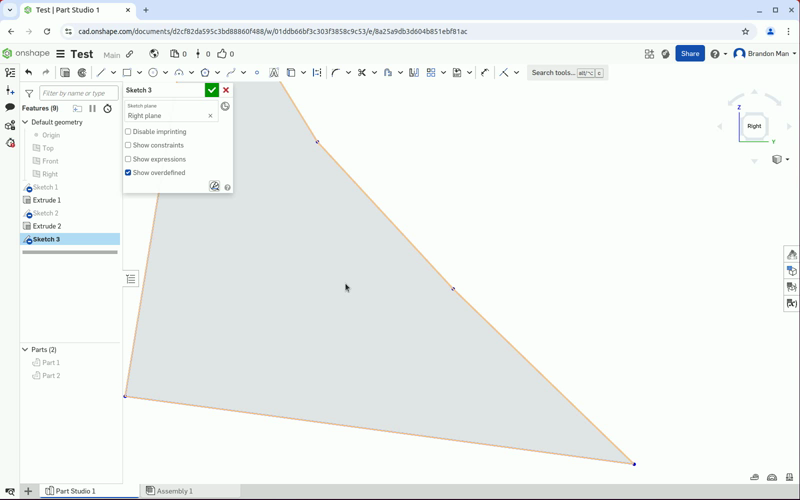
click(345, 283)
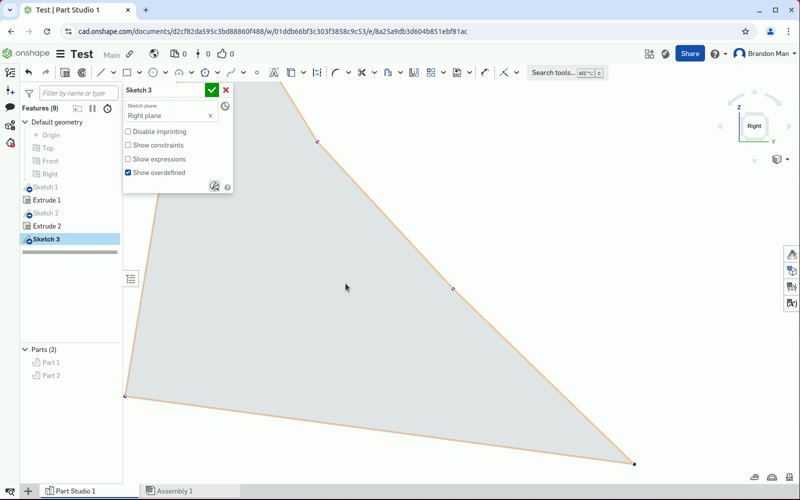
scroll(-6)
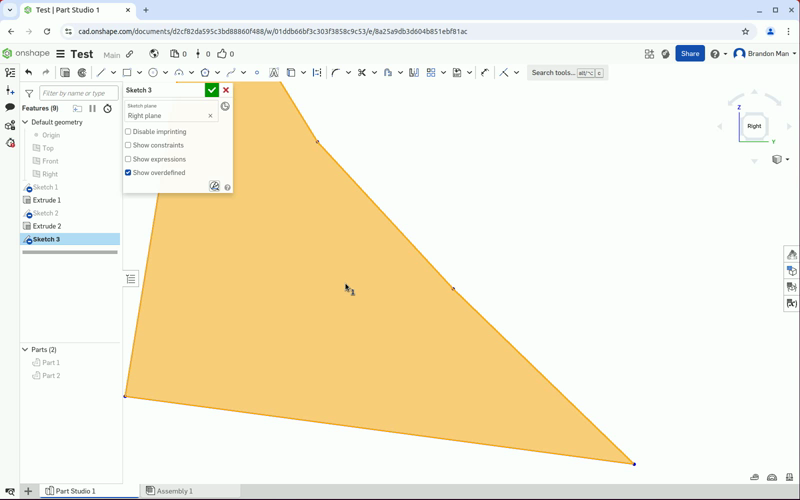
scroll(-6)
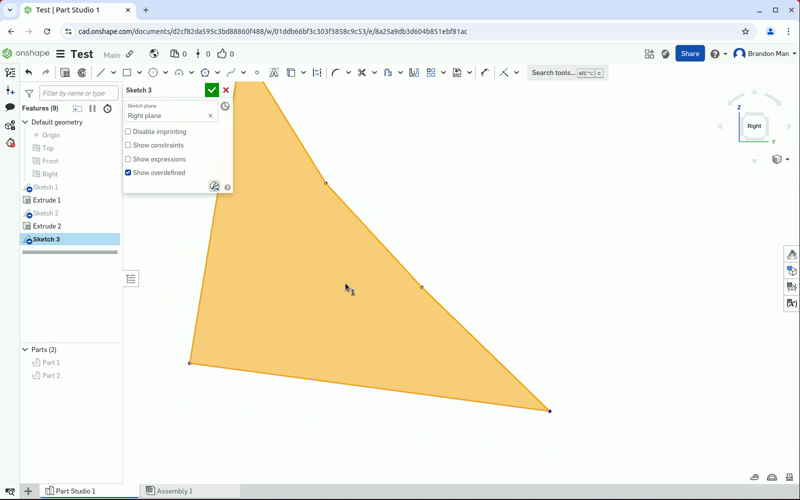
scroll(-6)
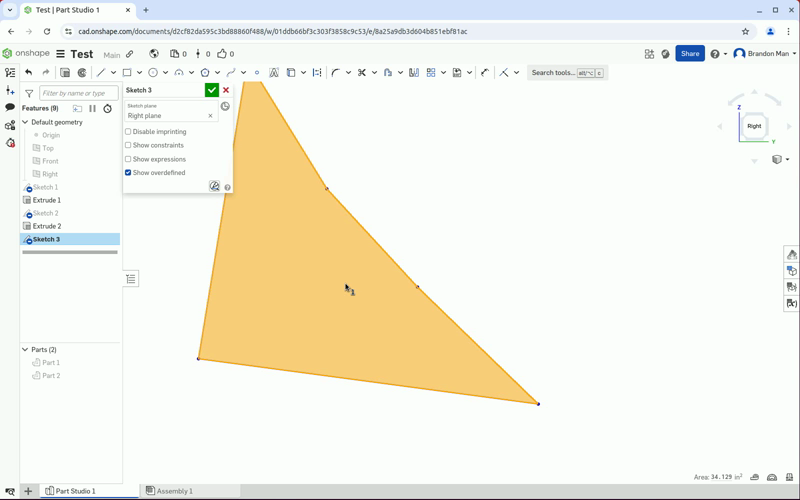
scroll(-6)
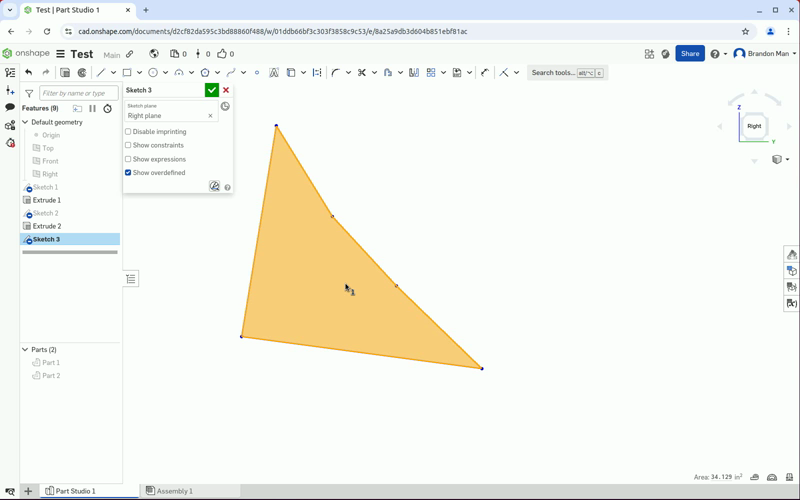
scroll(-6)
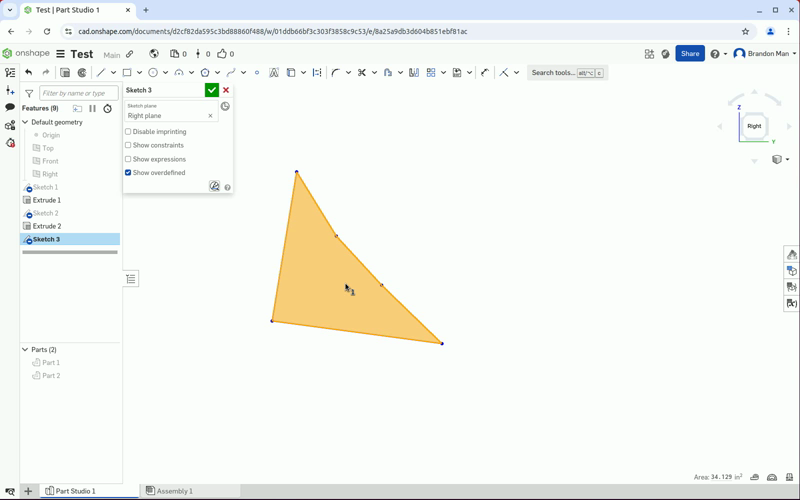
scroll(-6)
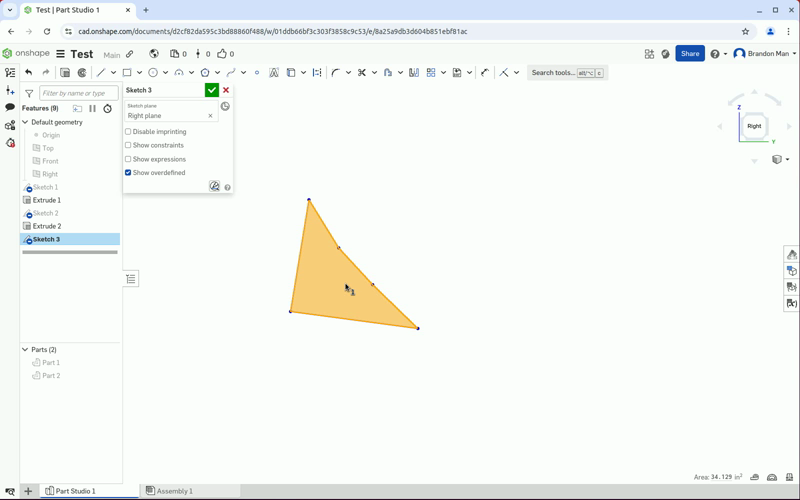
scroll(-6)
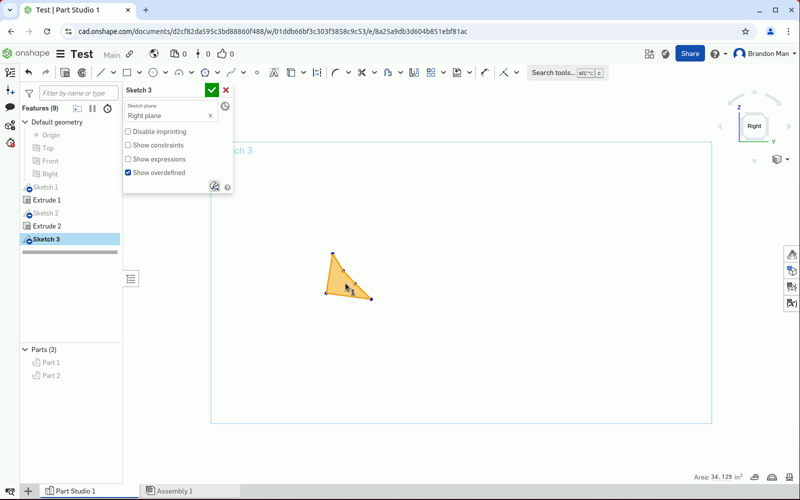
mouse_move(73, 352)
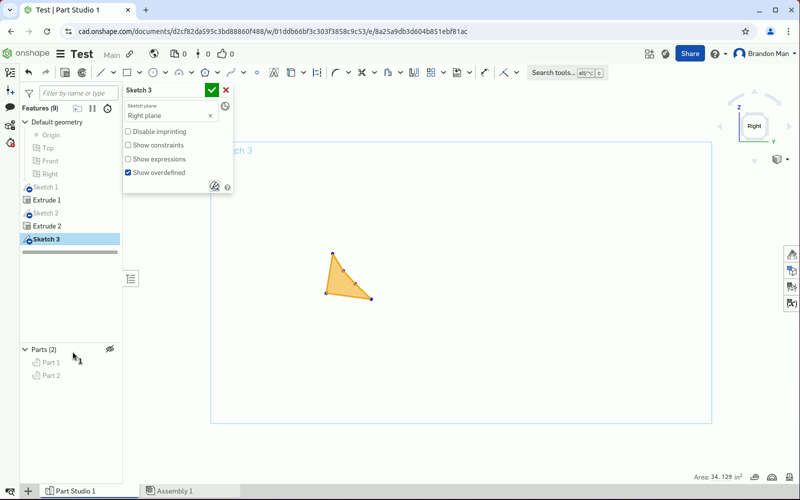
key(shift+y)
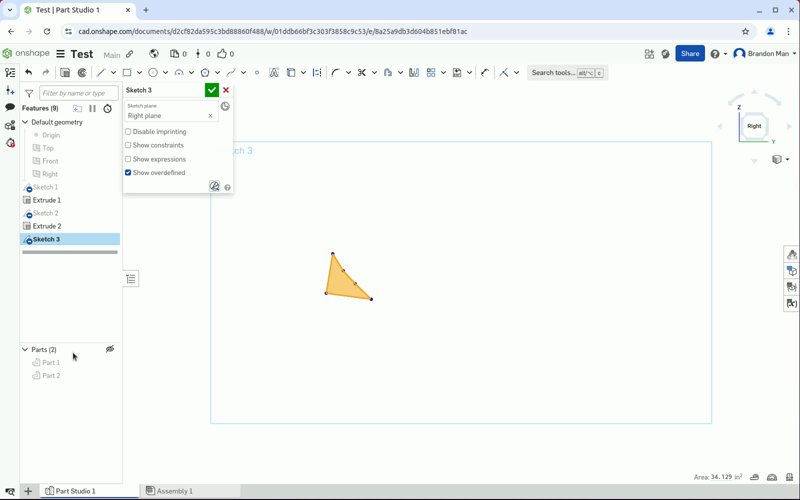
key(shift+e)
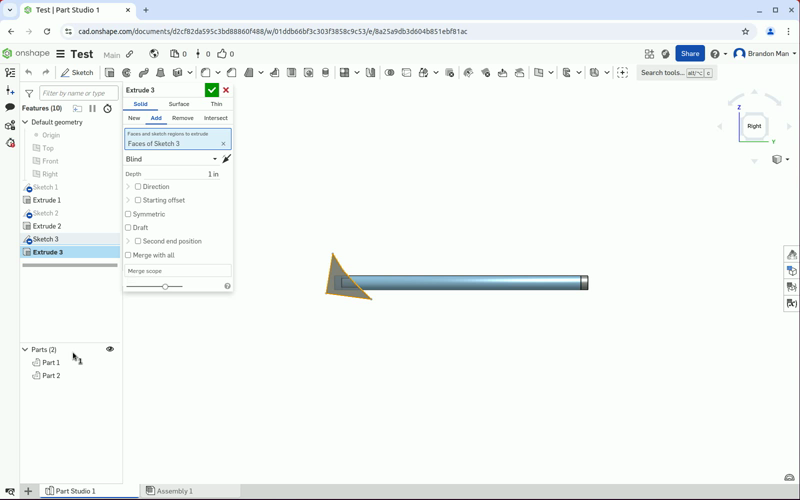
mouse_move(143, 106)
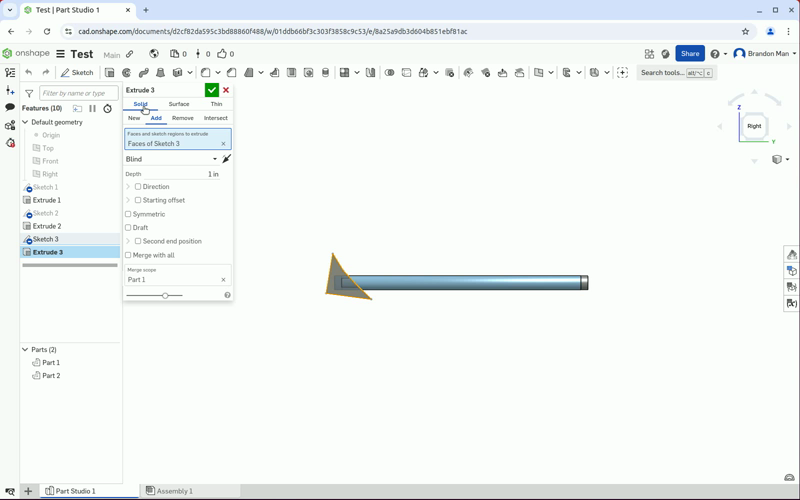
click(143, 106)
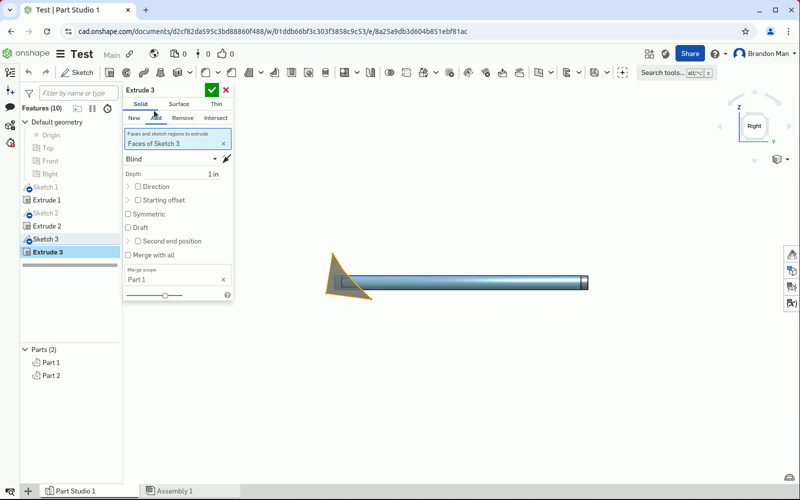
mouse_move(186, 120)
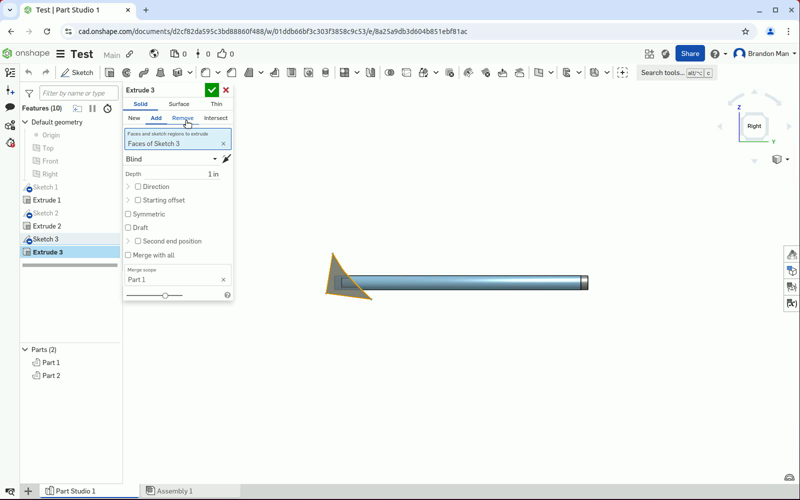
click(186, 120)
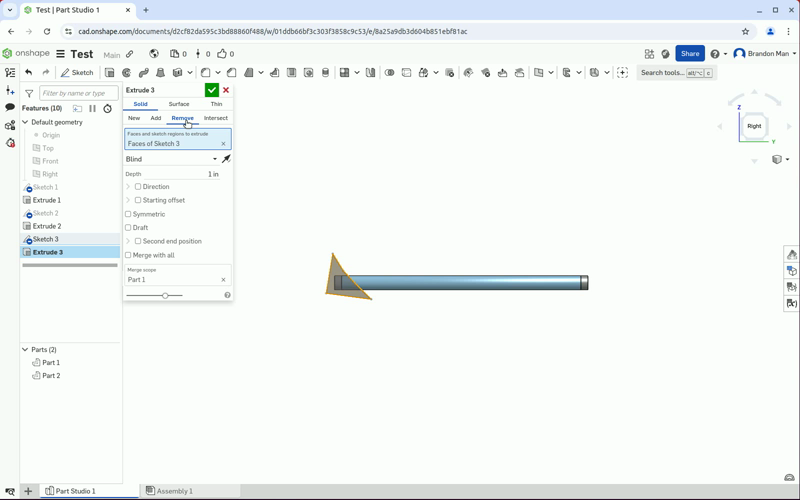
key(tab, 4)
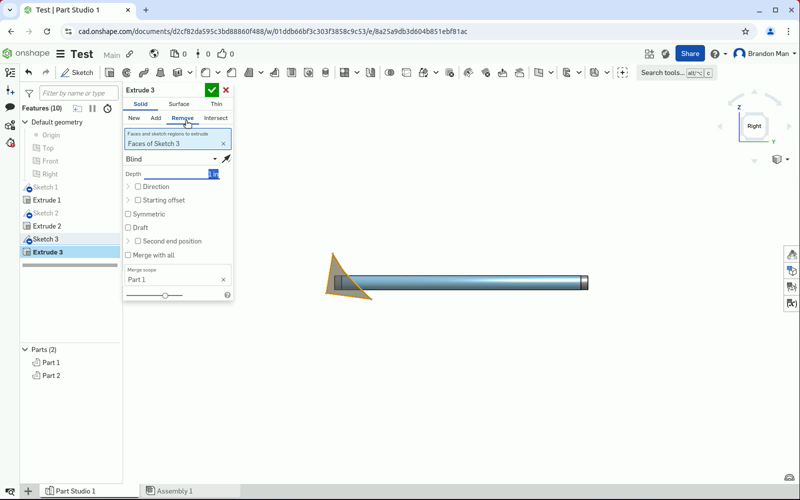
text(17.332)
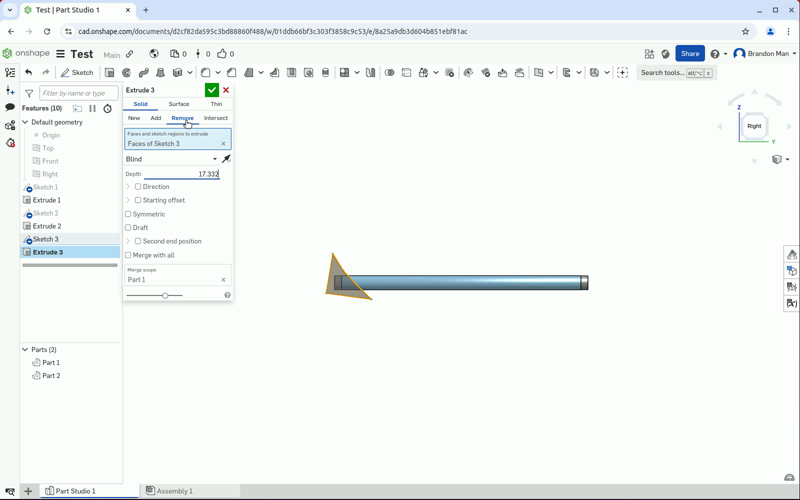
key(tab, 3)
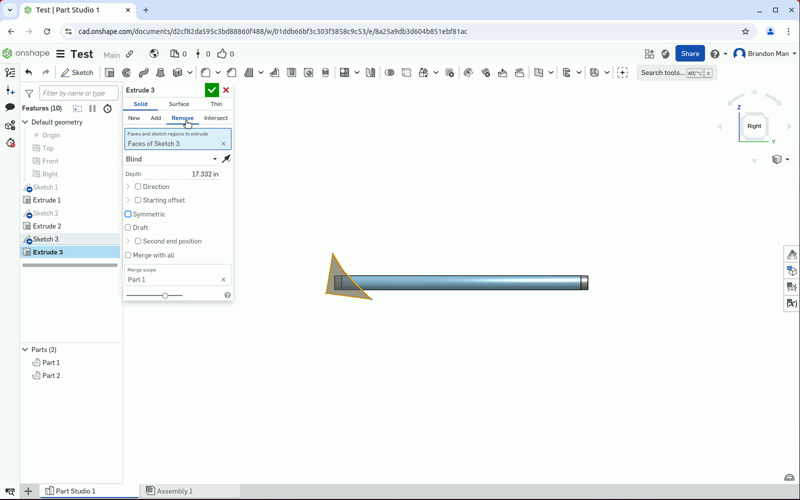
key(space)
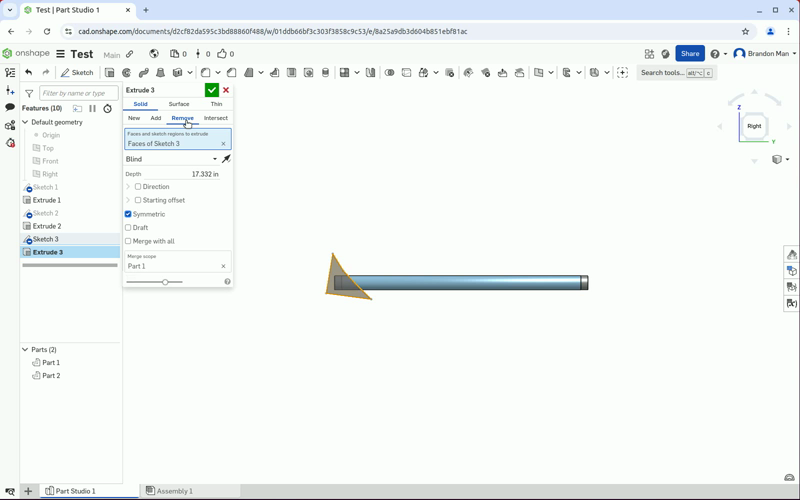
key(tab, 2)
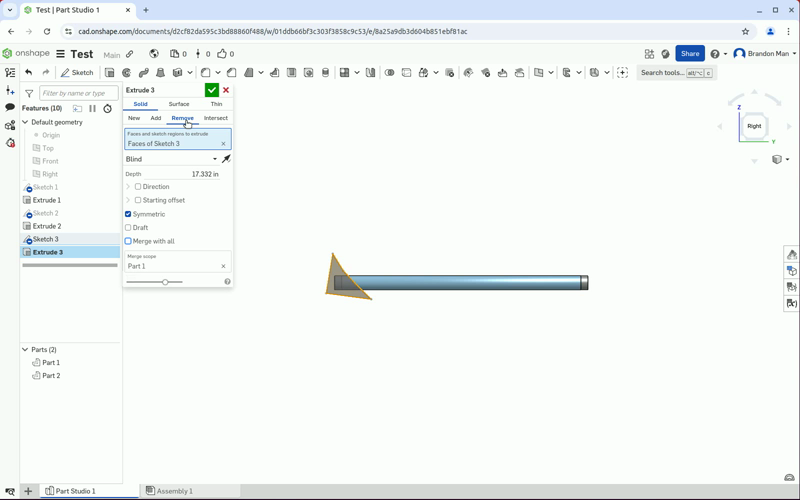
key(space)
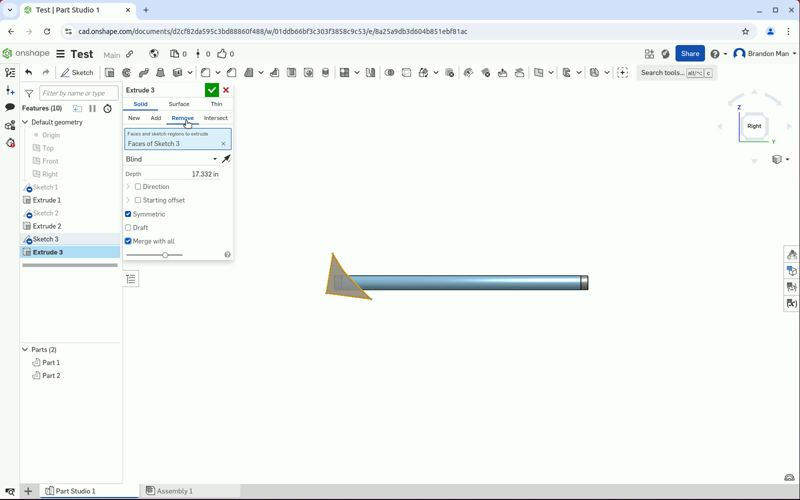
key(enter)
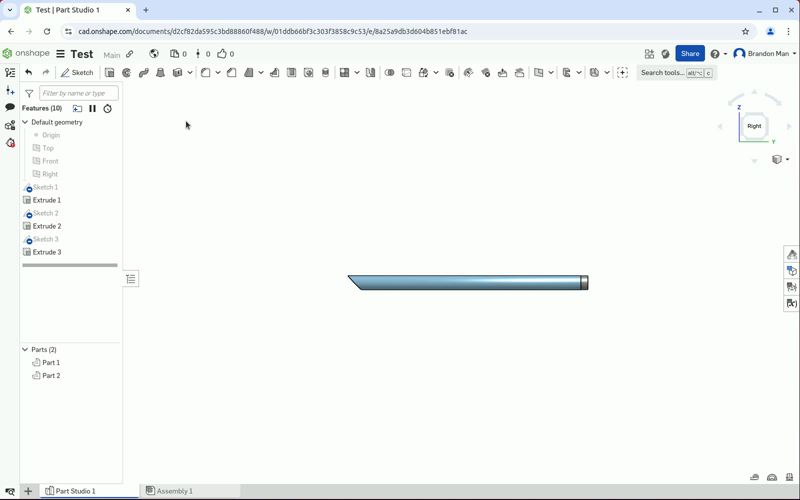
key(shift+h)
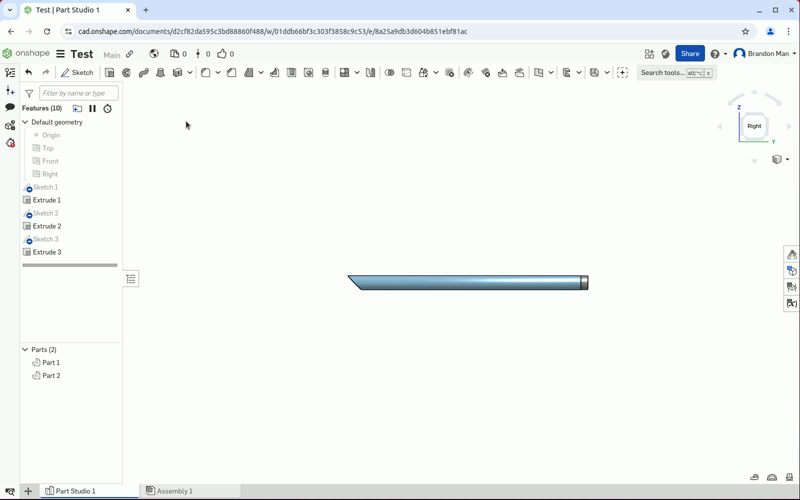
key(shift+h)
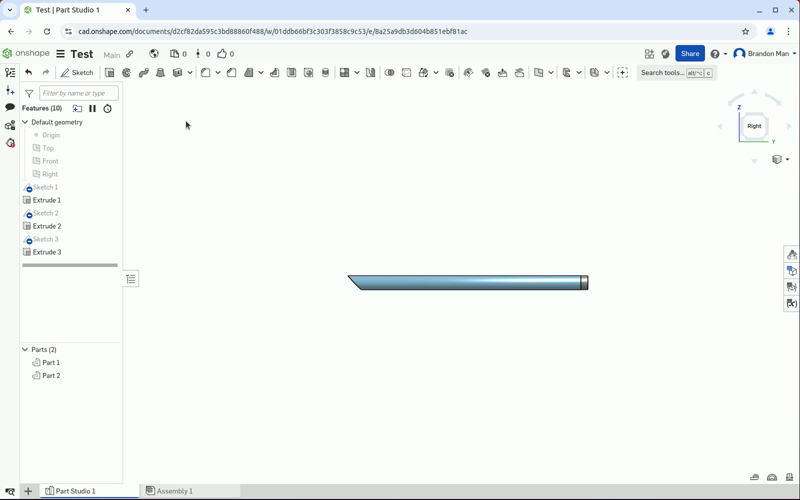
mouse_move(73, 189)
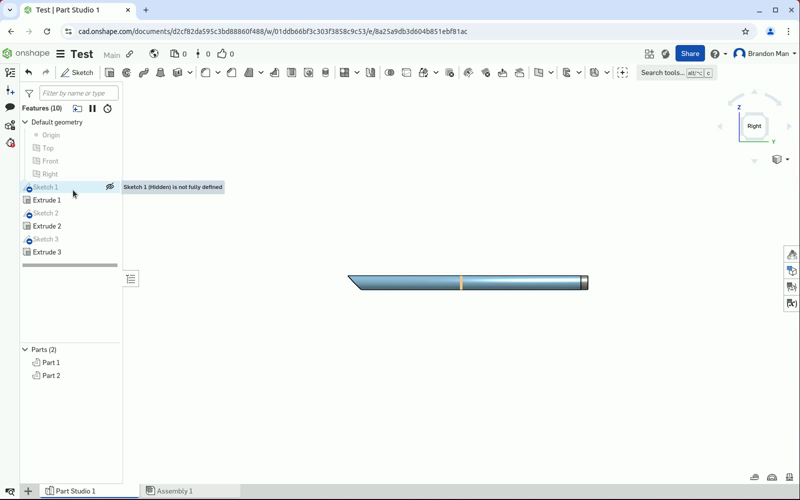
click(73, 189)
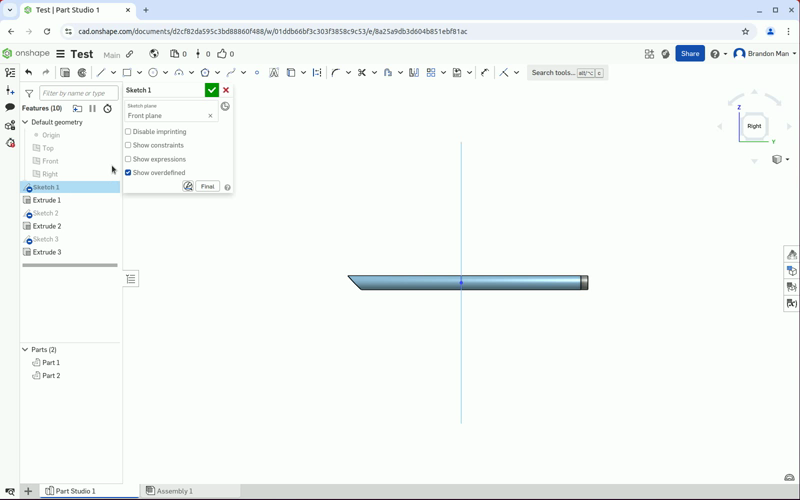
mouse_move(229, 92)
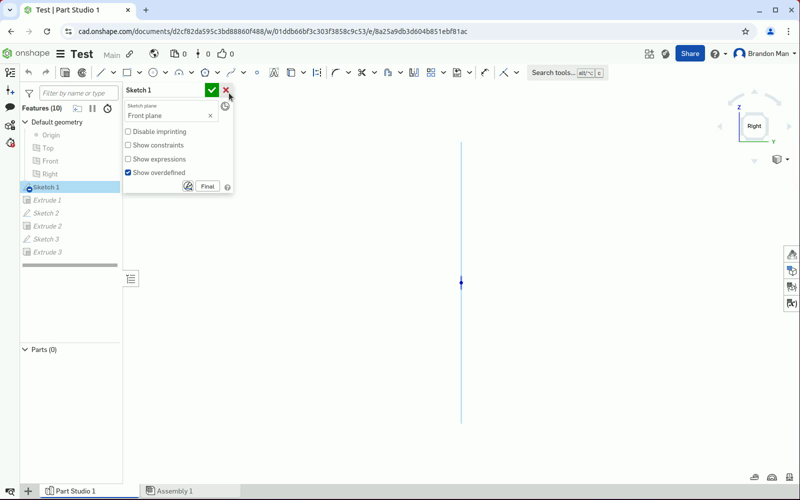
click(229, 92)
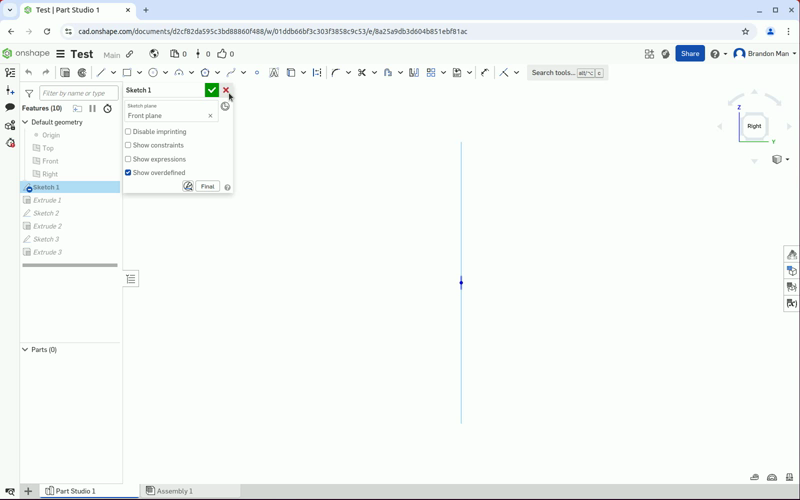
key(shift+s)
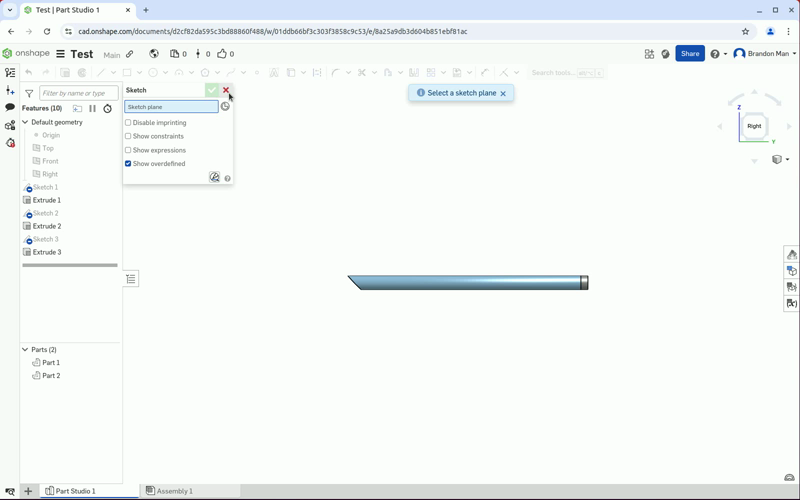
mouse_move(73, 176)
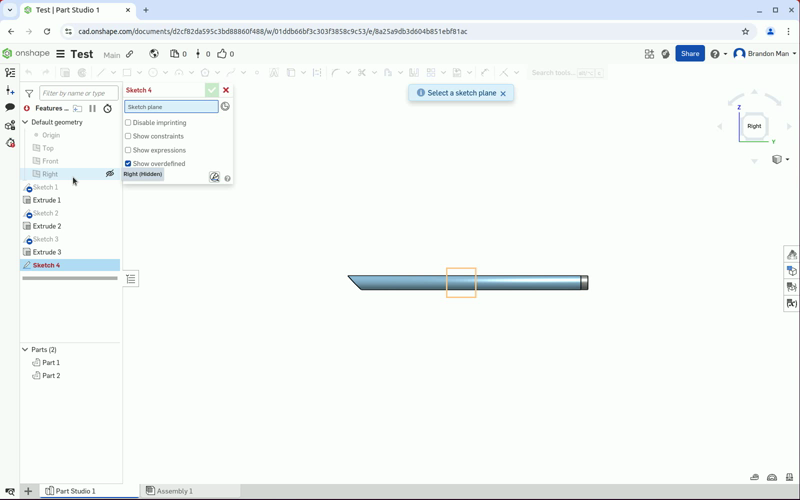
click(73, 176)
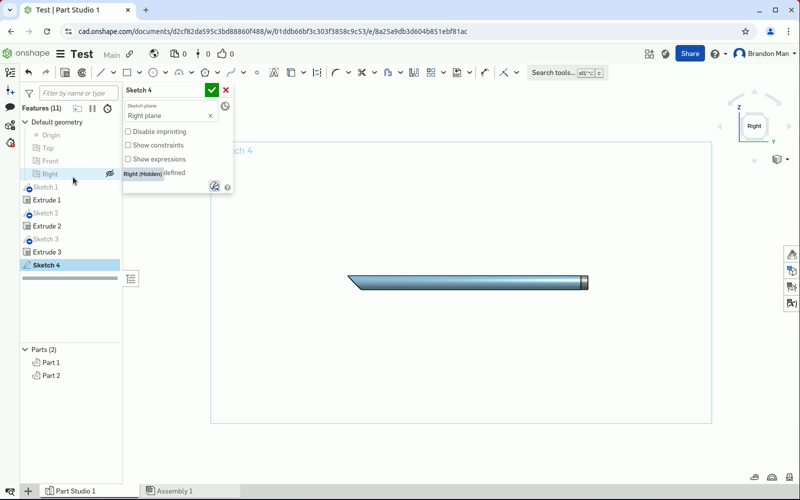
mouse_move(73, 352)
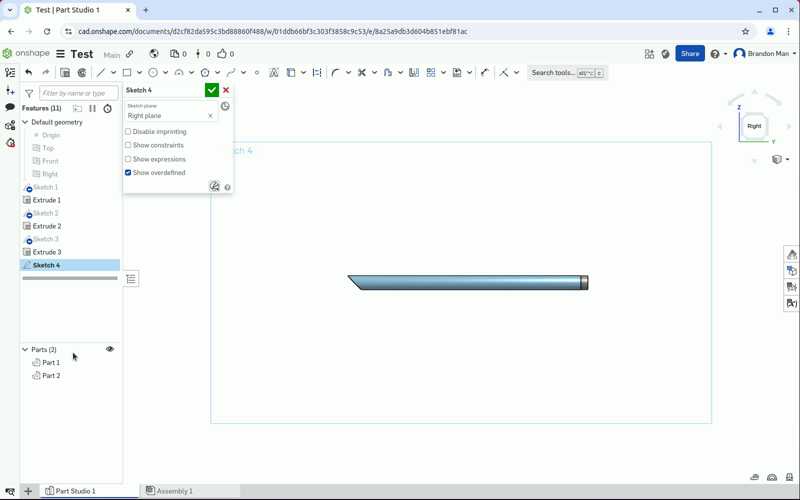
key(y)
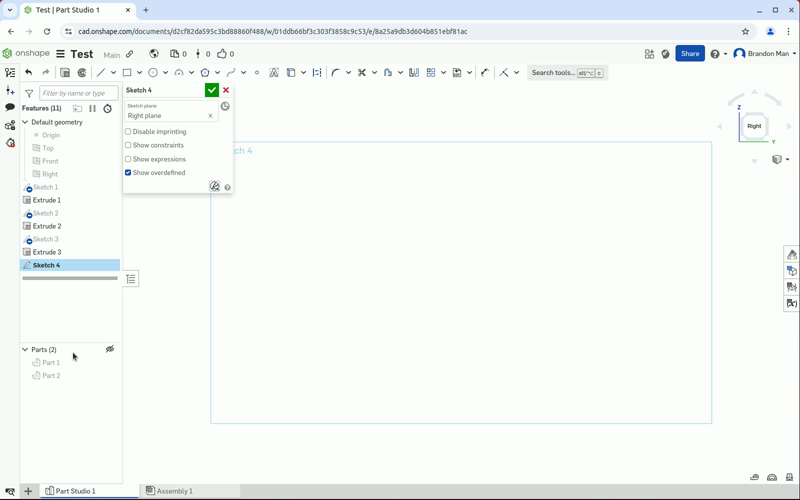
key(l)
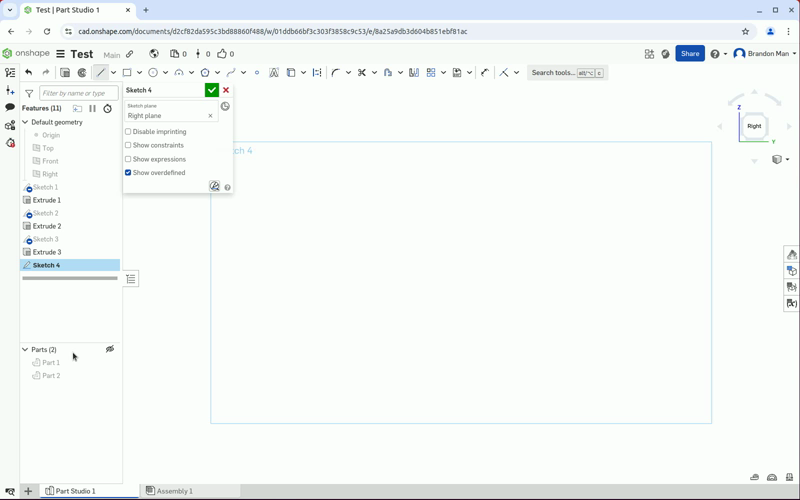
key_down(shift)
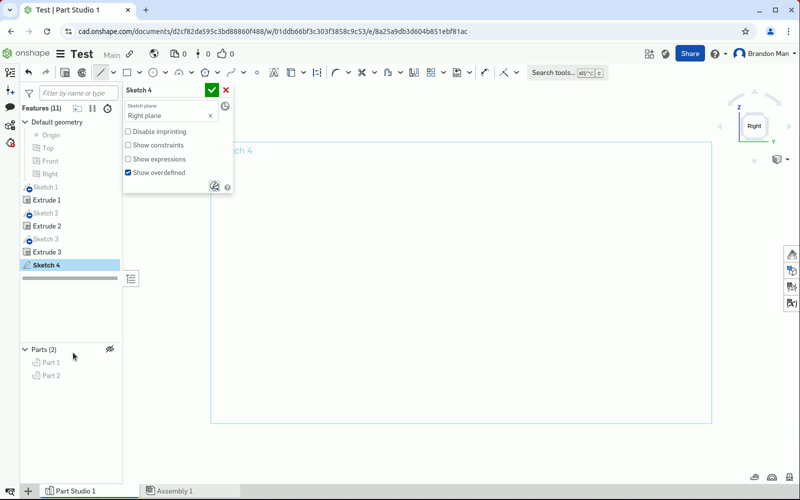
mouse_move(551, 298)
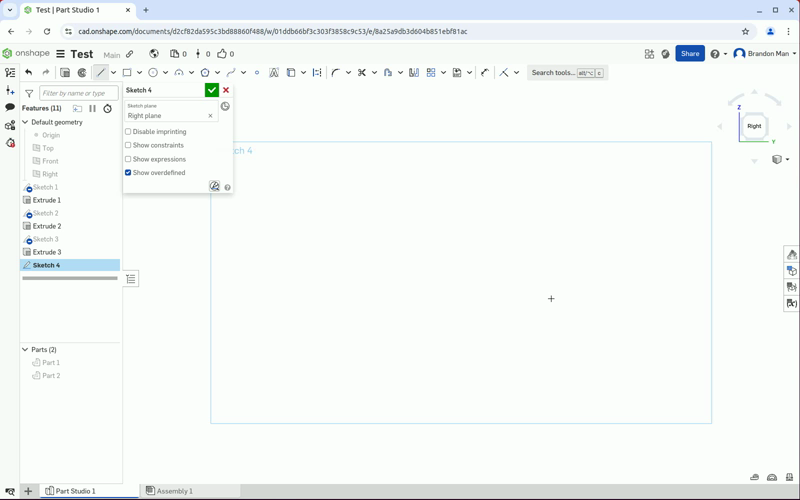
click(551, 298)
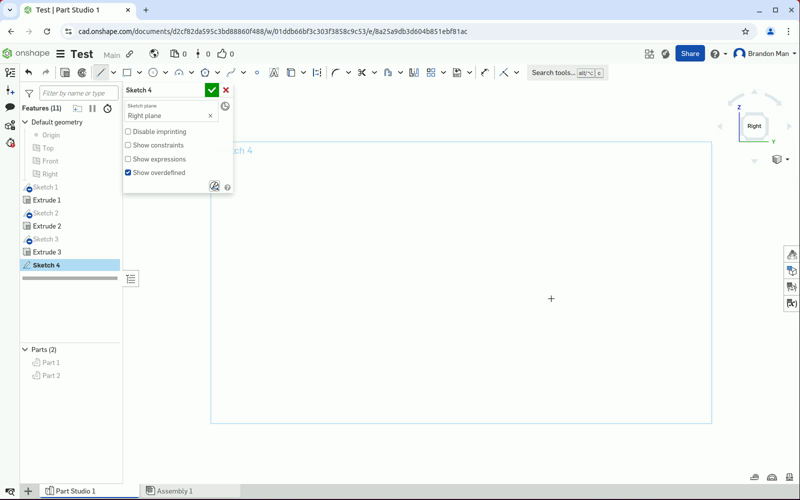
key_up(shift)
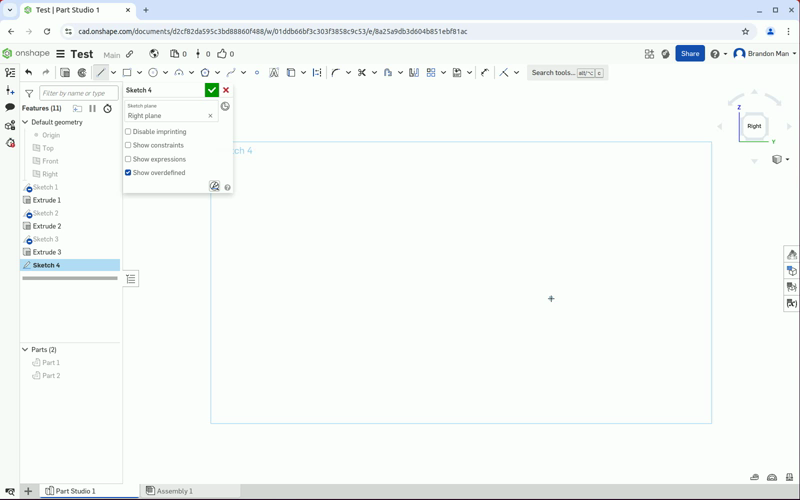
key_down(shift)
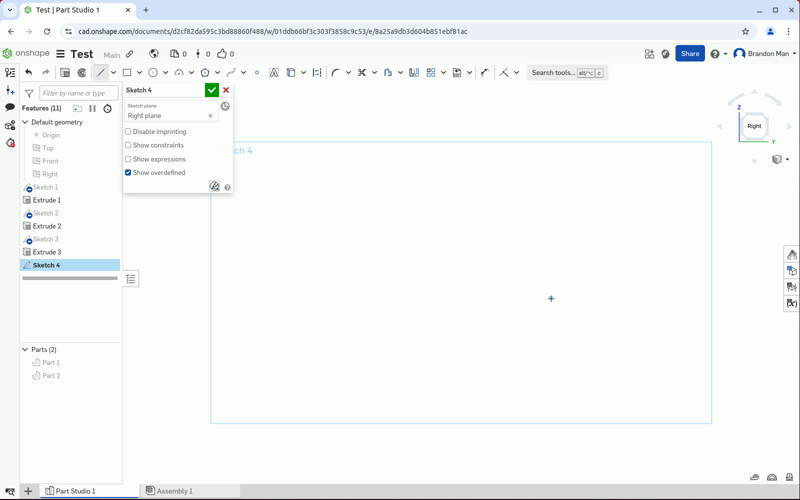
mouse_move(581, 298)
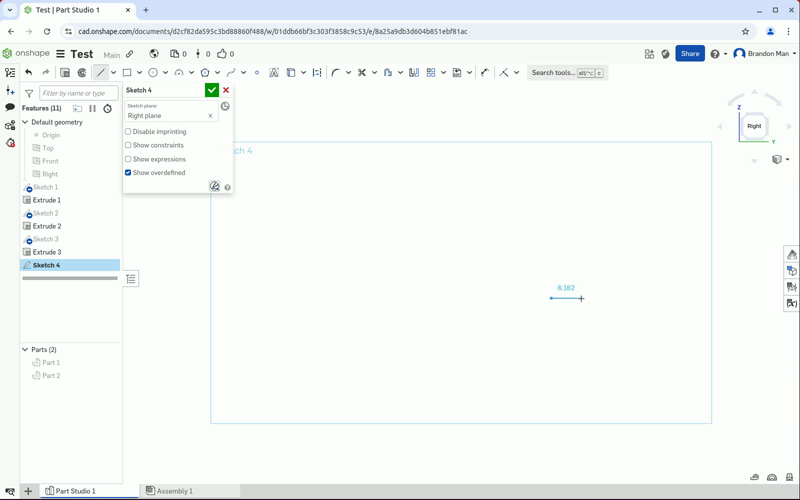
mouse_move(589, 292)
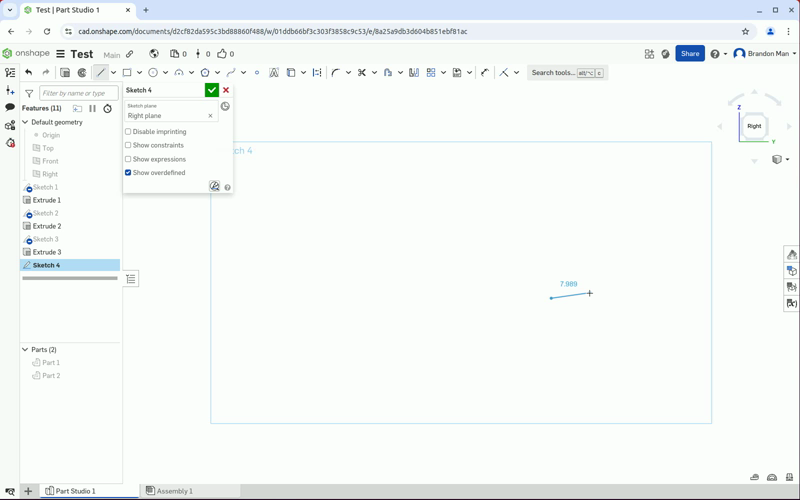
click(589, 292)
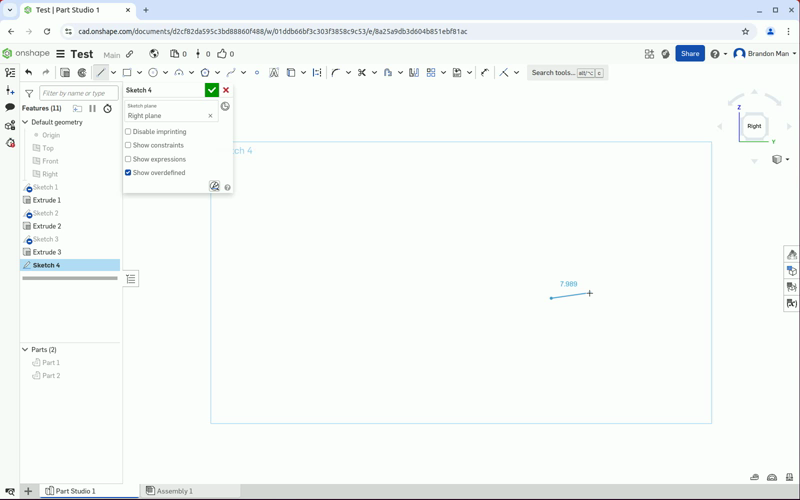
key_up(shift)
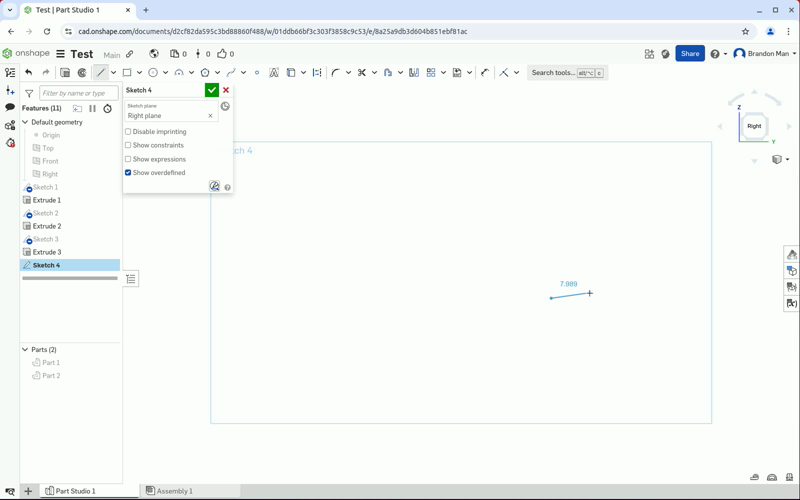
key_down(shift)
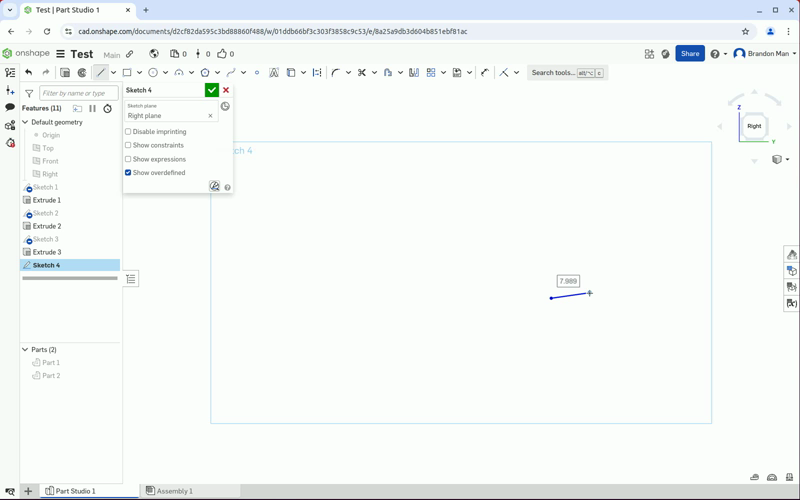
mouse_move(589, 292)
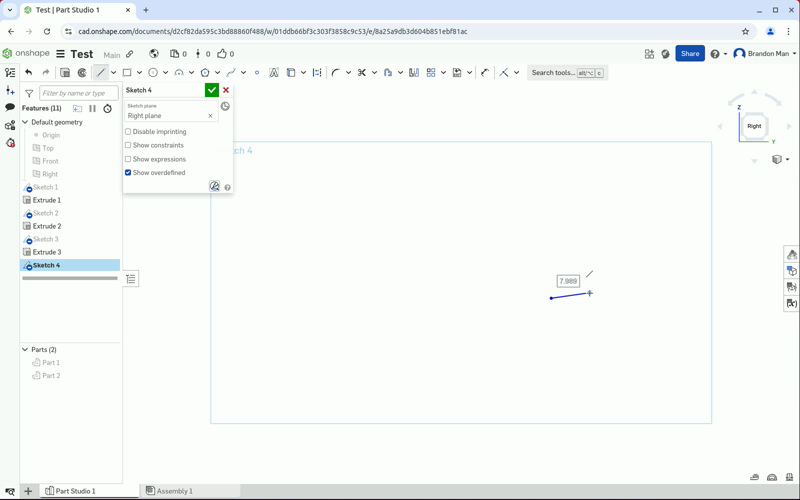
mouse_move(589, 252)
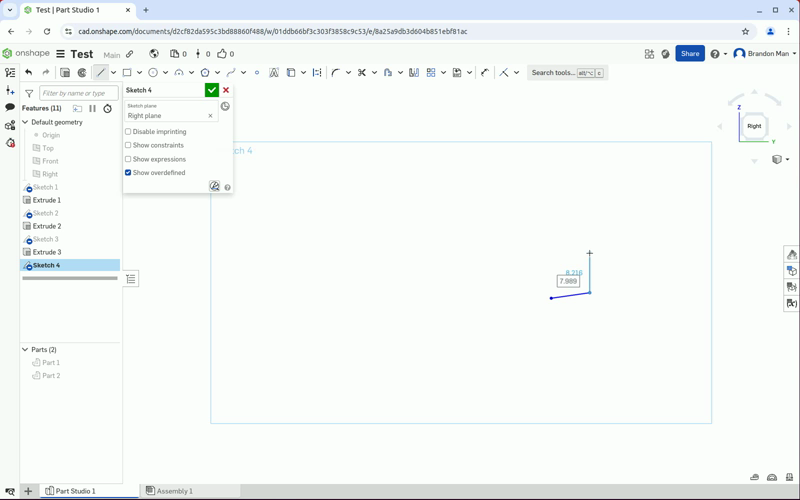
click(589, 252)
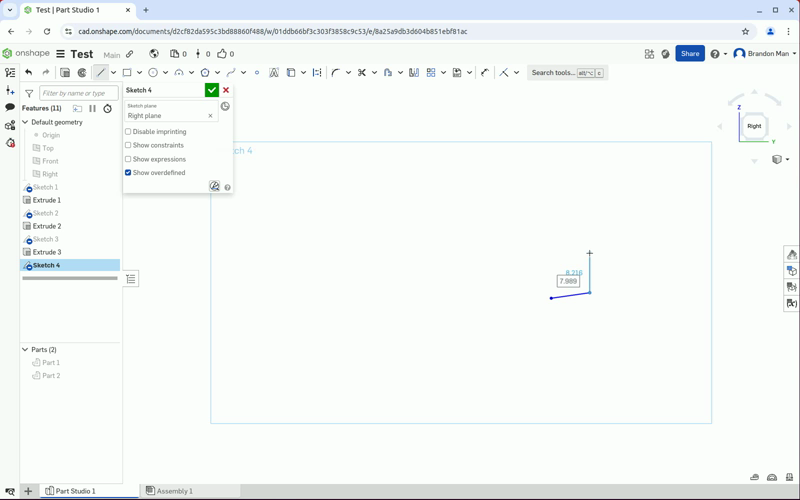
key_up(shift)
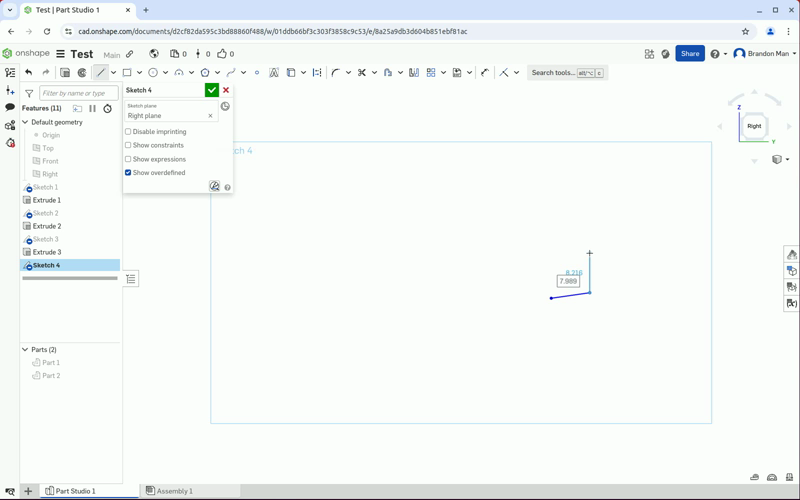
key_down(shift)
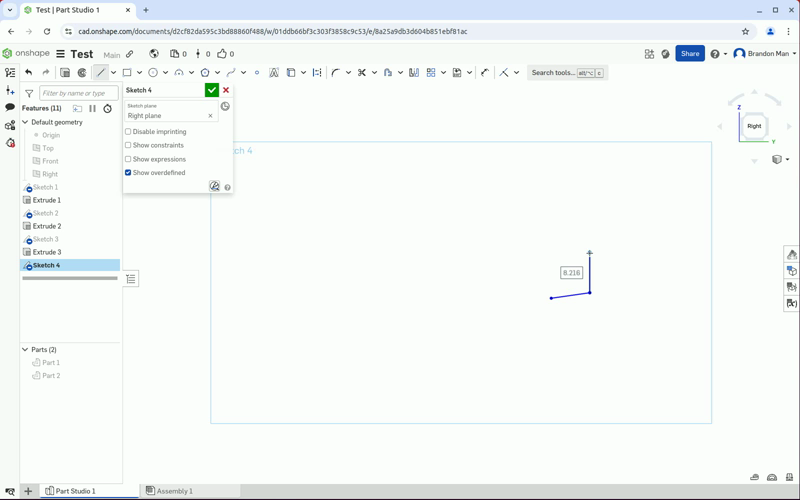
mouse_move(589, 252)
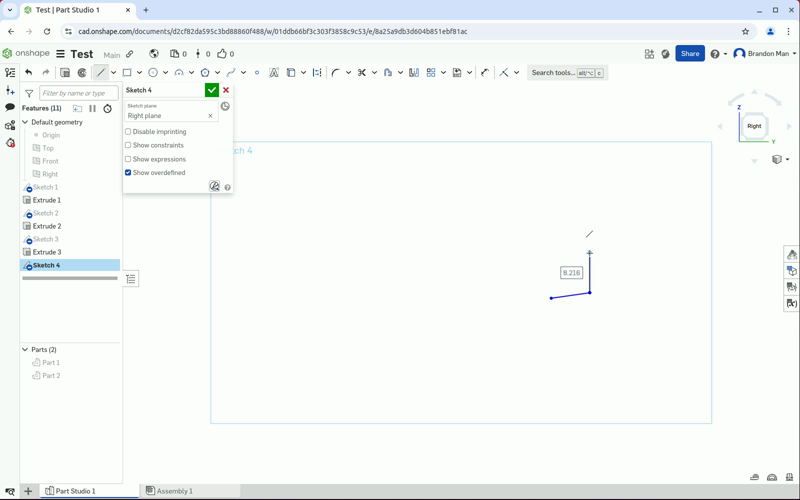
mouse_move(579, 270)
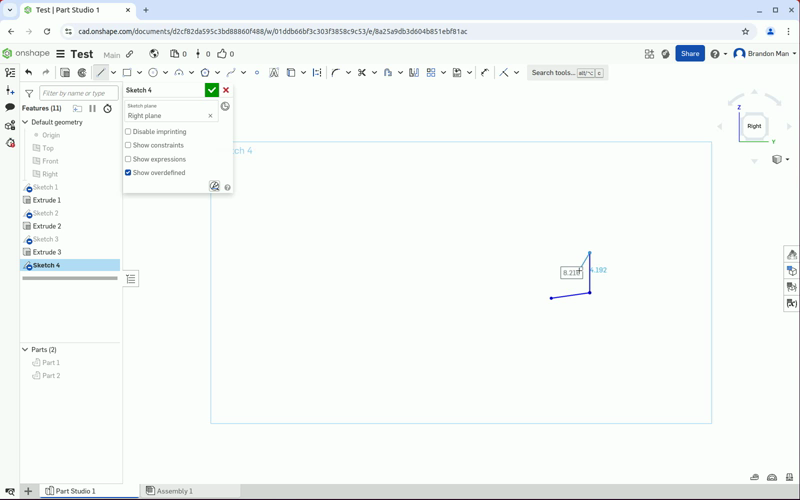
click(579, 270)
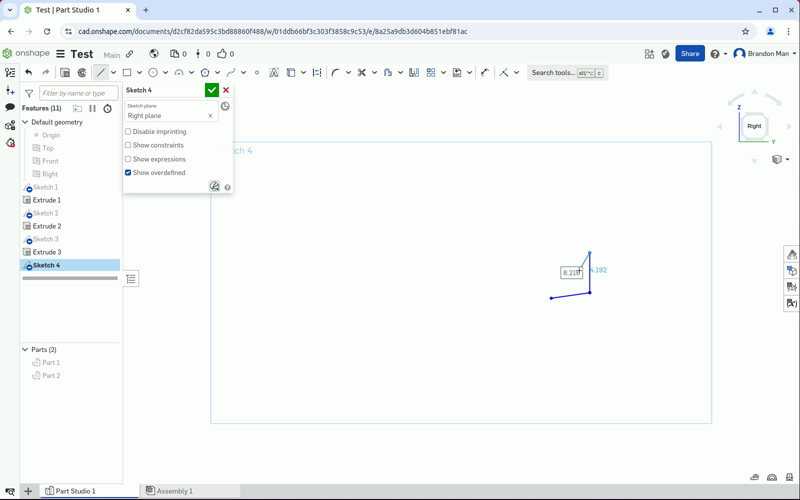
key_up(shift)
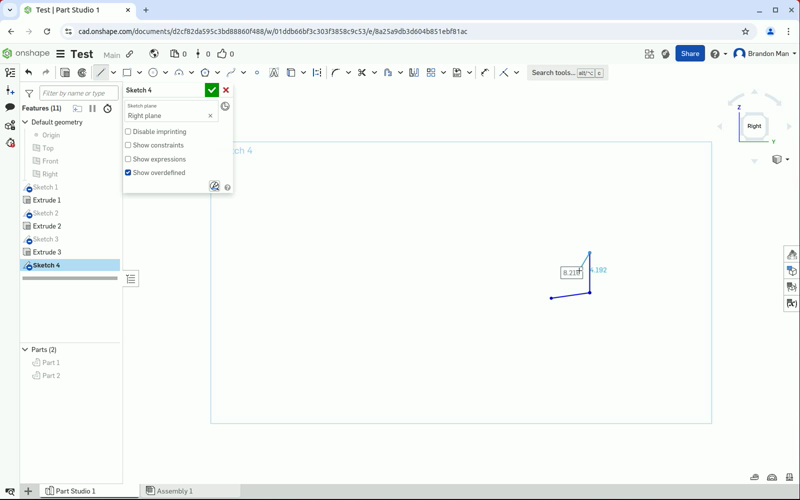
key_down(shift)
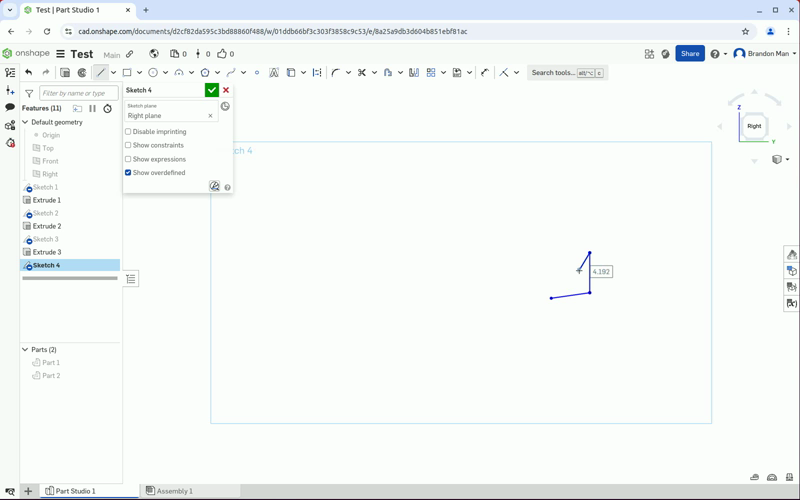
mouse_move(589, 270)
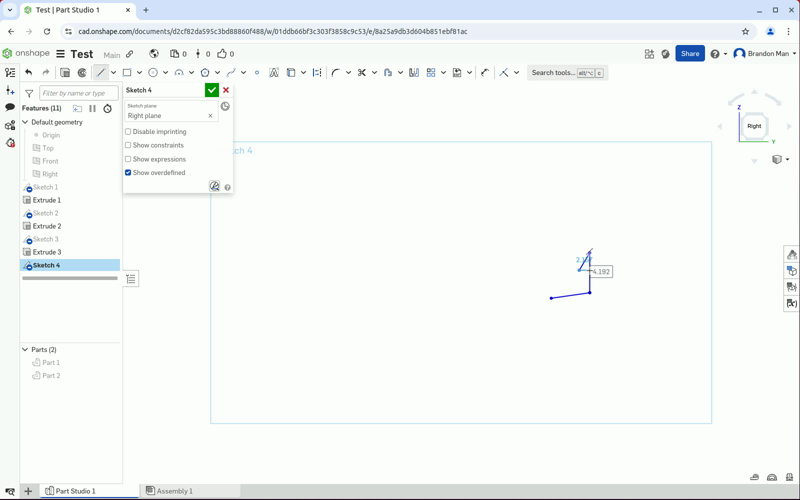
mouse_move(566, 282)
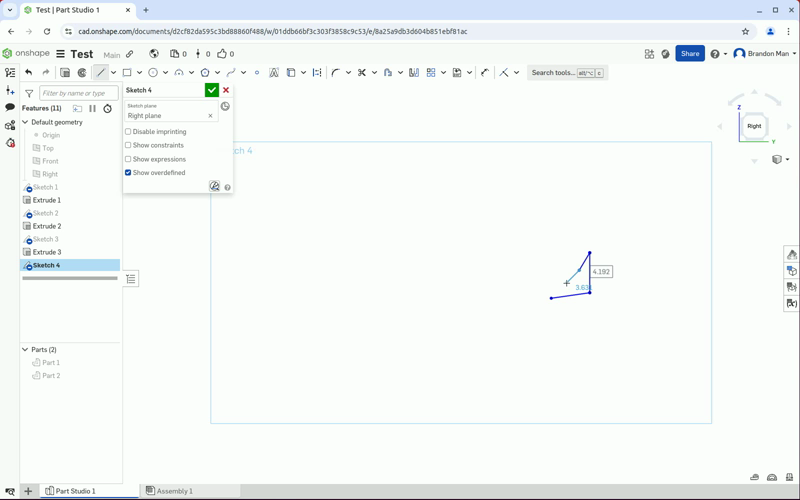
click(566, 282)
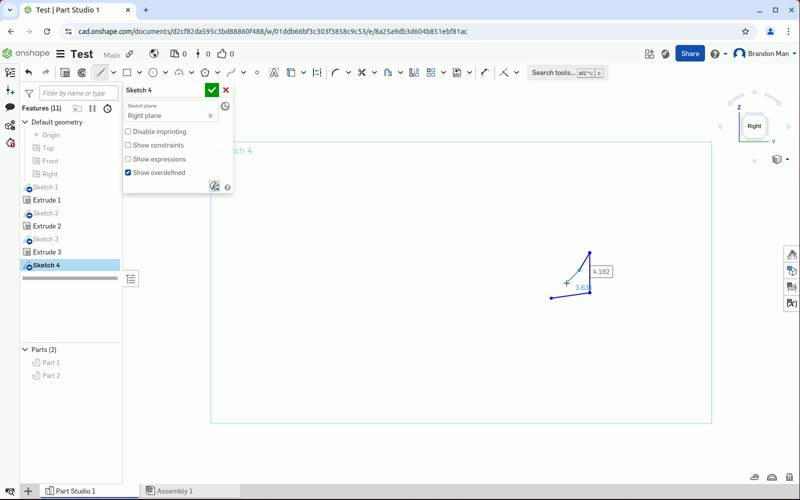
key_up(shift)
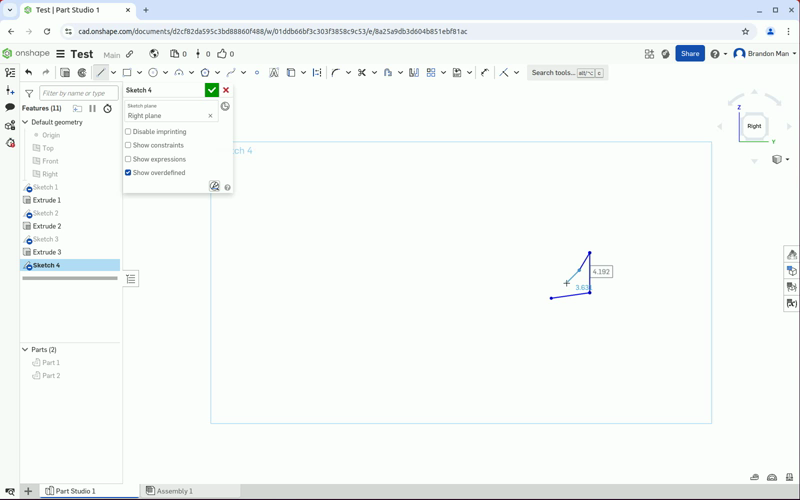
mouse_move(589, 282)
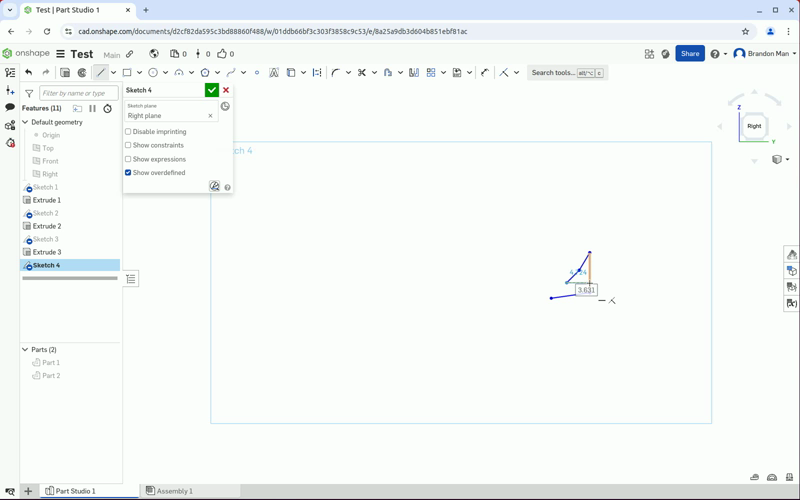
key_down(shift)
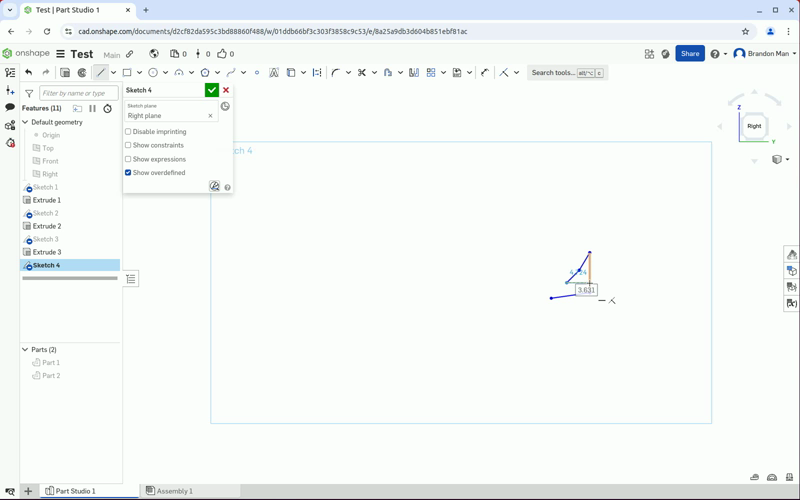
mouse_move(551, 298)
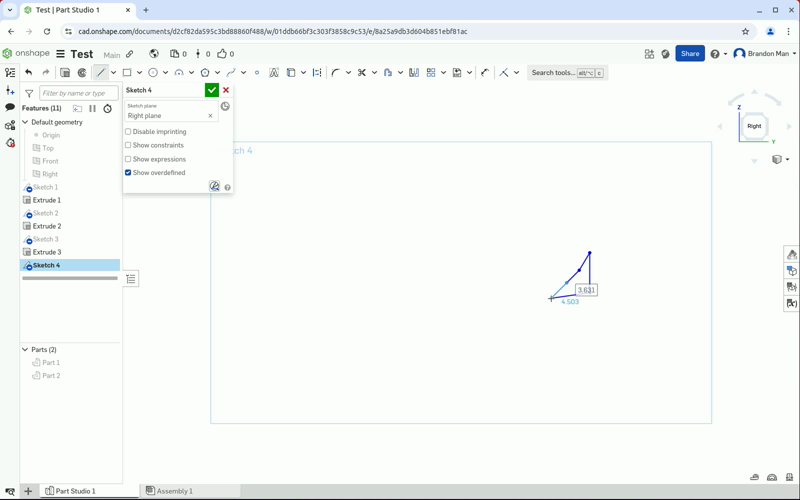
key_up(shift)
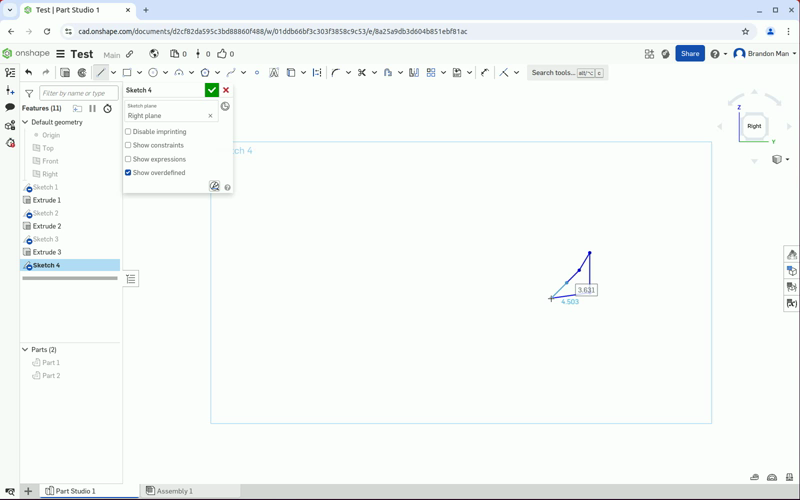
click(551, 298)
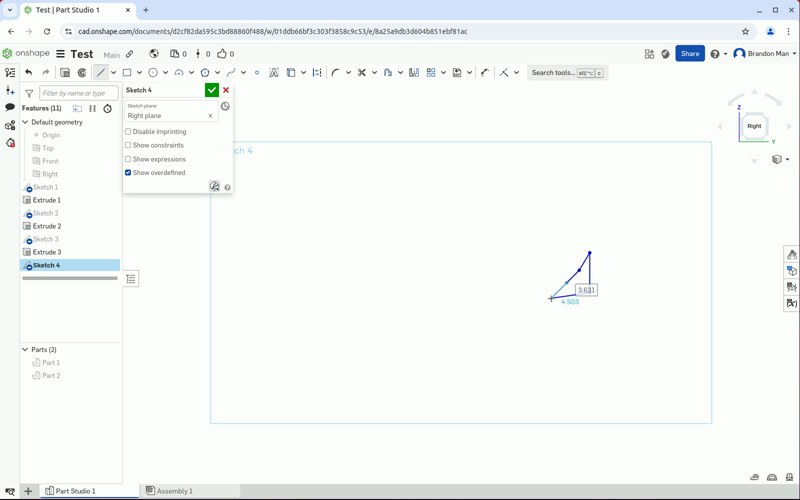
key(esc)
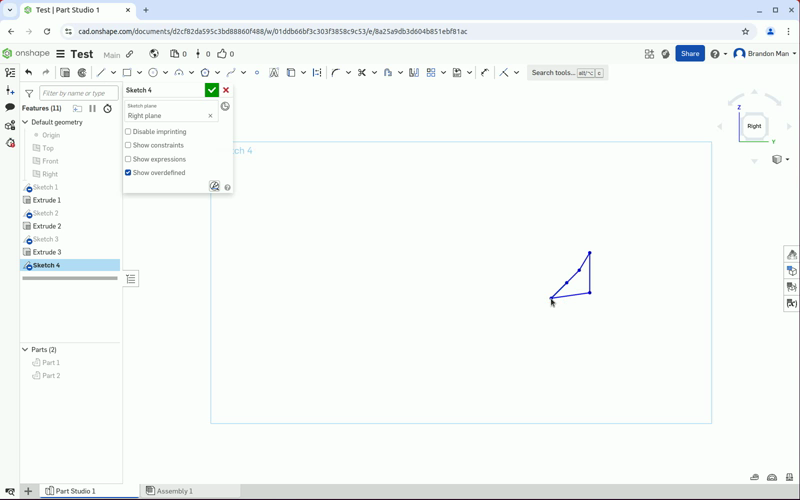
mouse_move(582, 288)
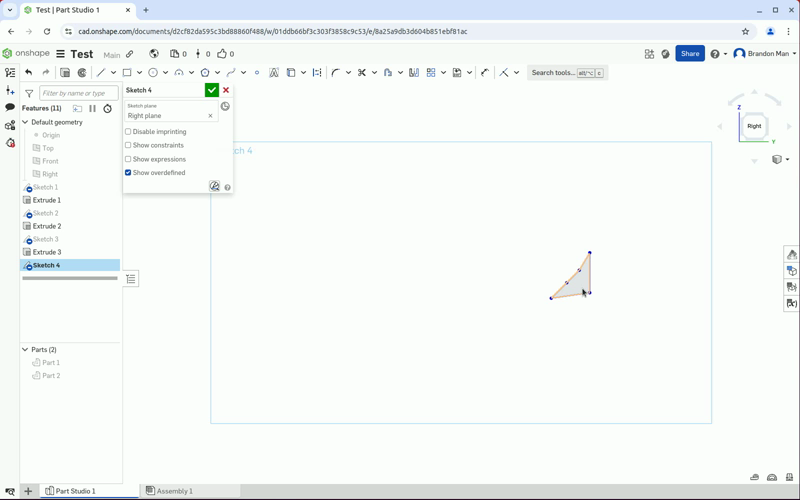
scroll(6)
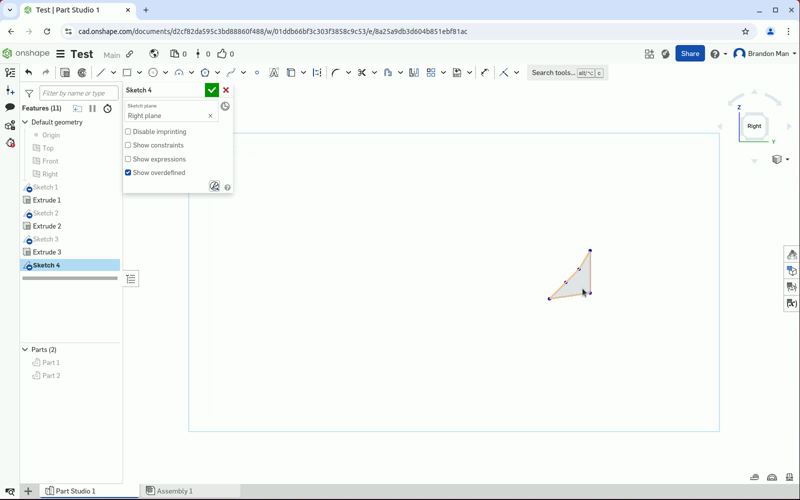
scroll(6)
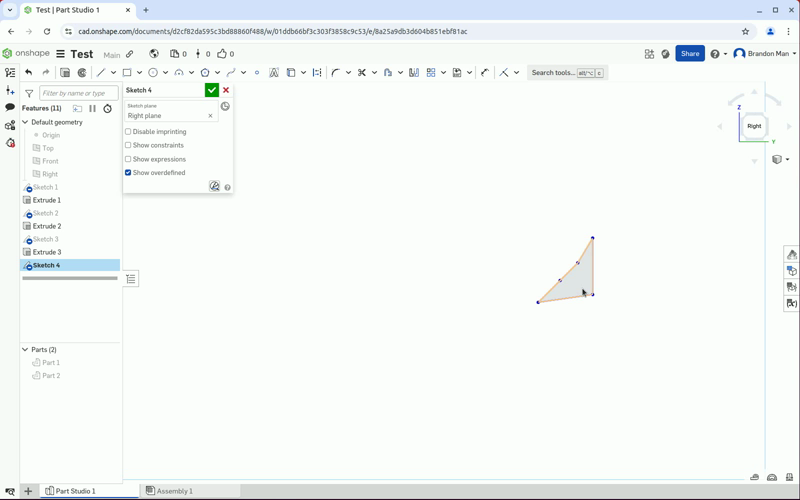
scroll(6)
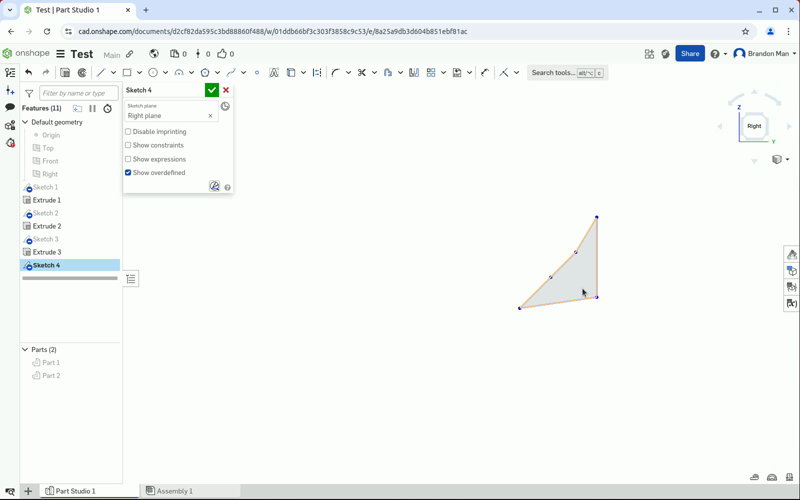
scroll(6)
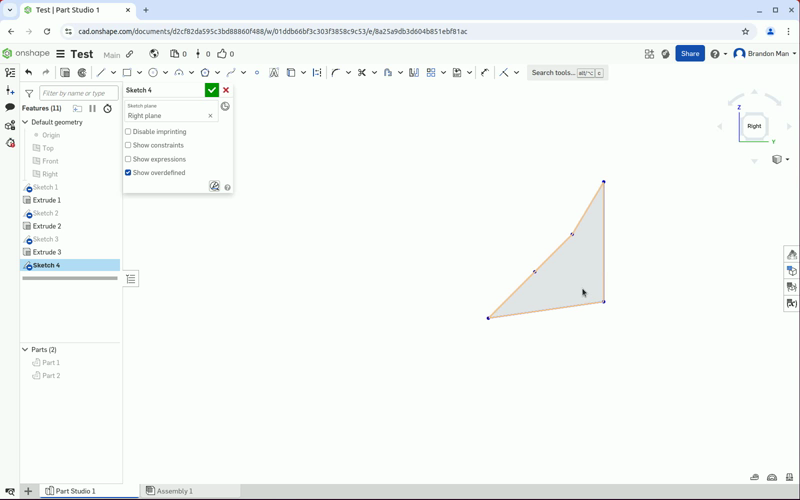
scroll(6)
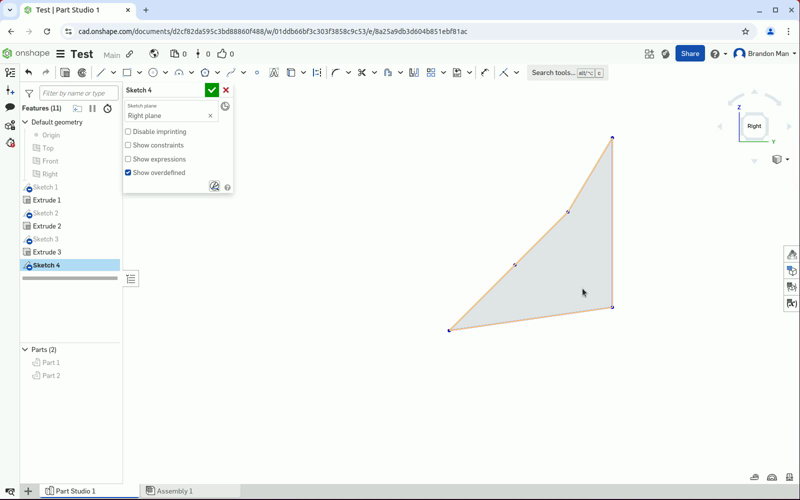
scroll(6)
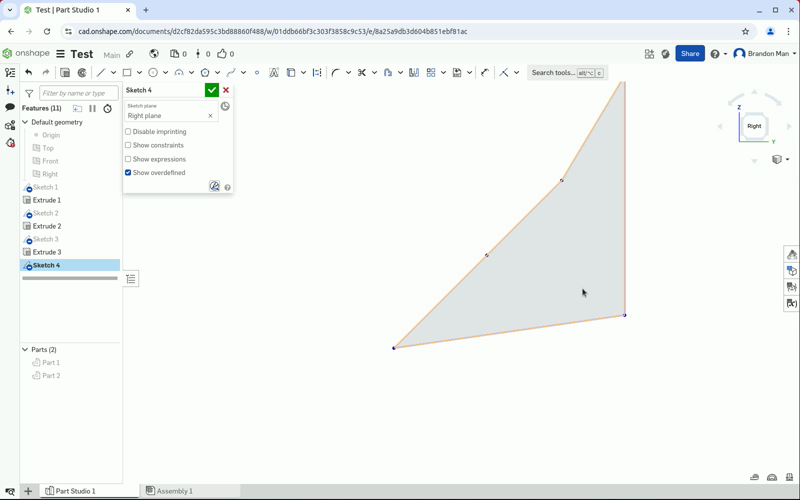
scroll(6)
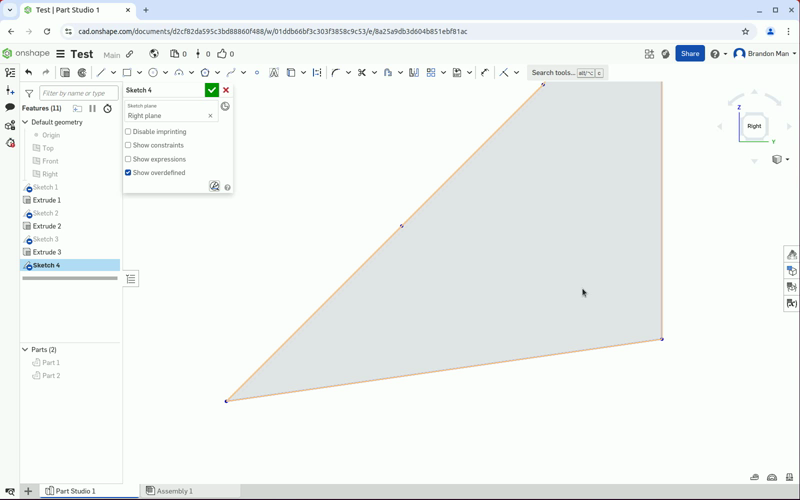
click(582, 288)
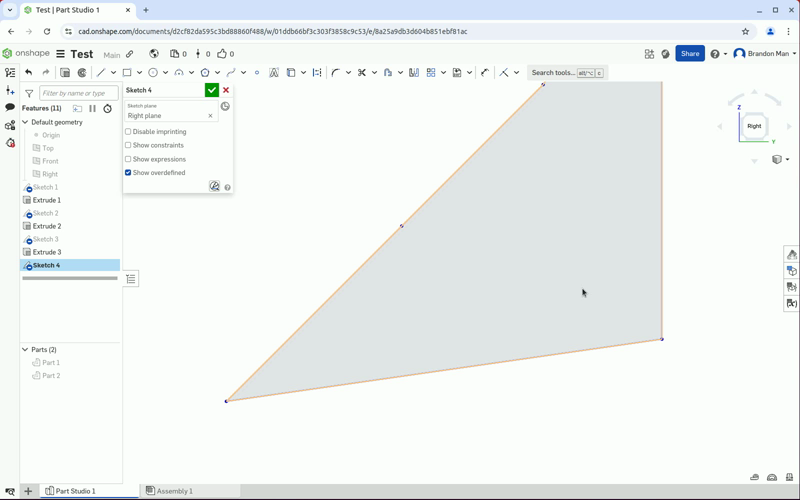
scroll(-6)
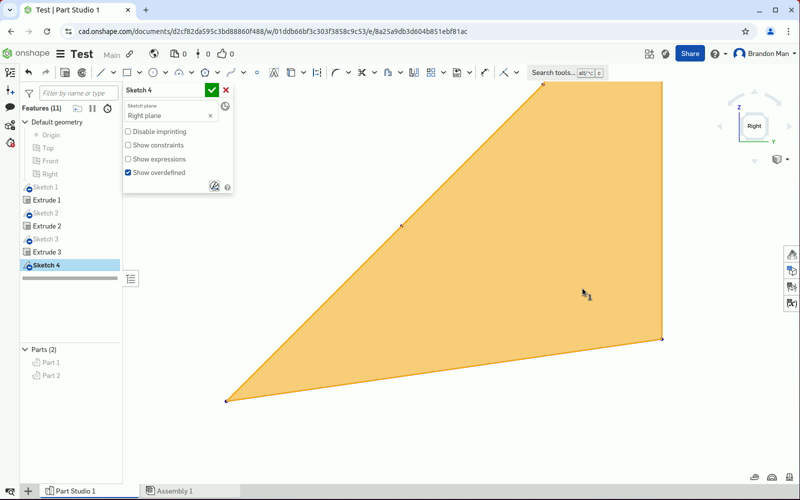
scroll(-6)
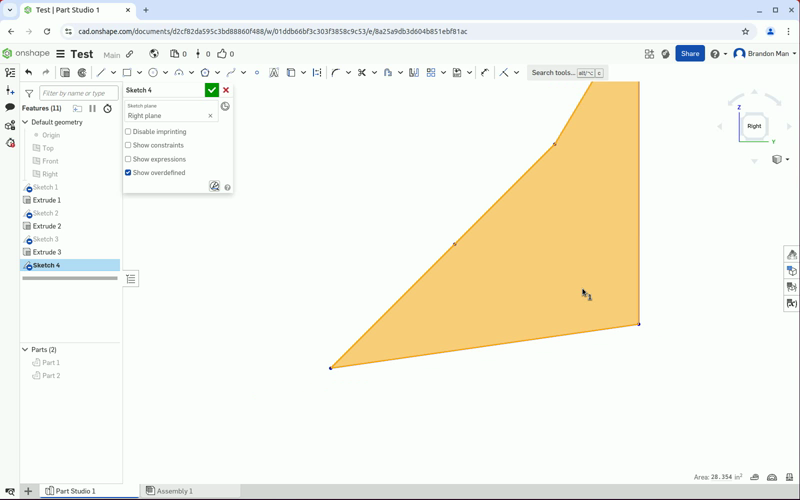
scroll(-6)
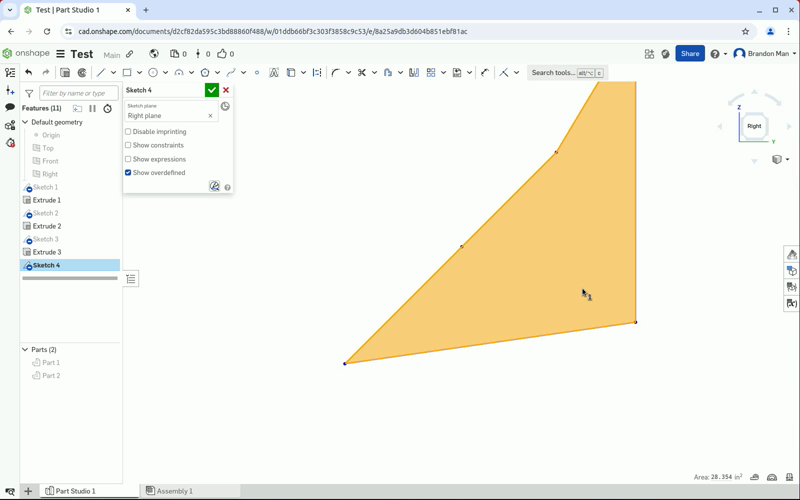
scroll(-6)
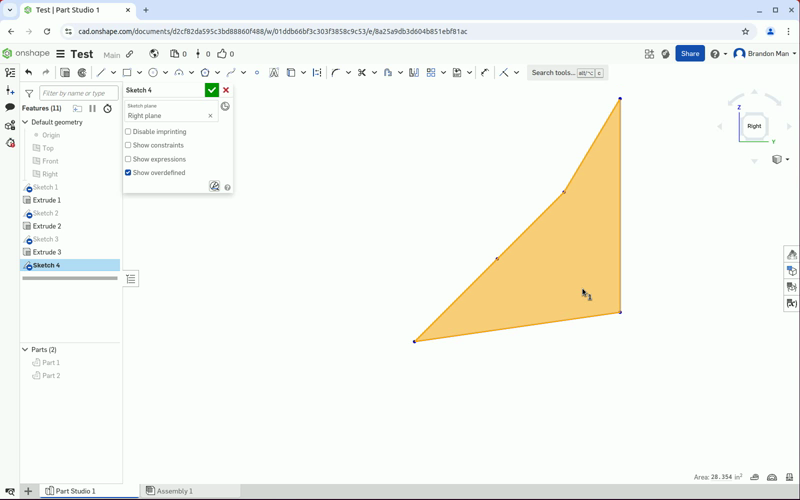
scroll(-6)
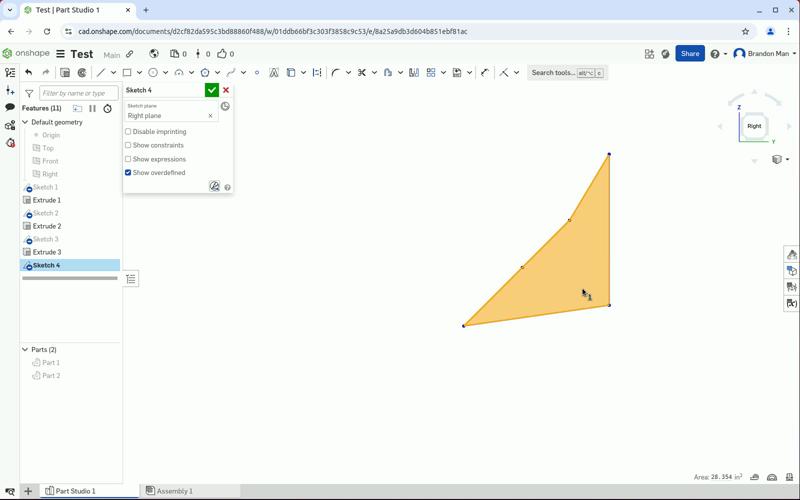
scroll(-6)
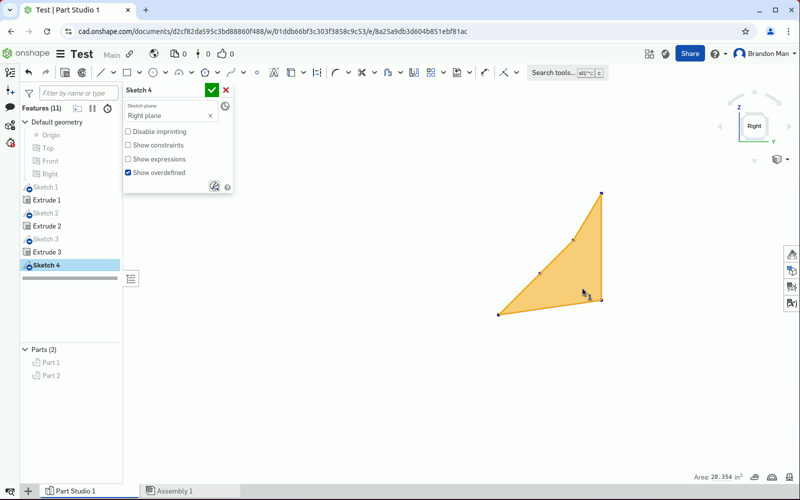
scroll(-6)
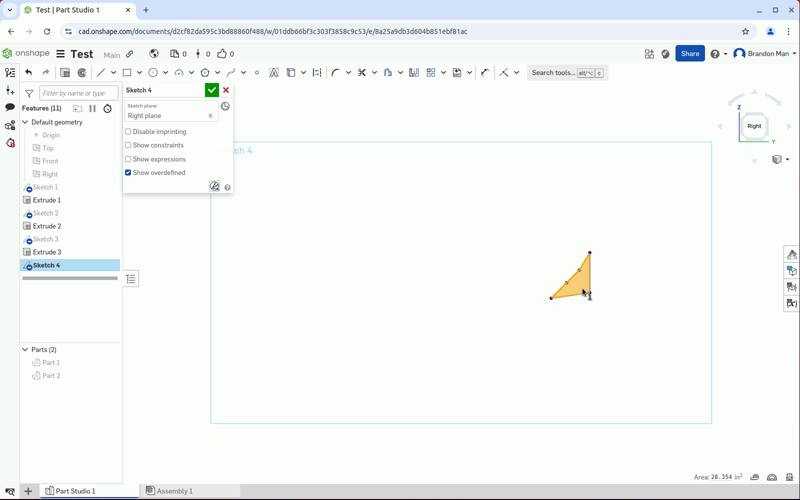
mouse_move(73, 352)
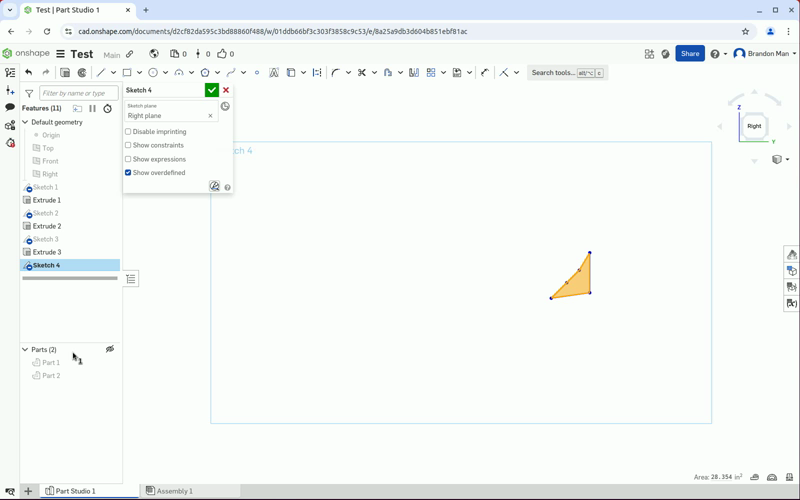
key(shift+y)
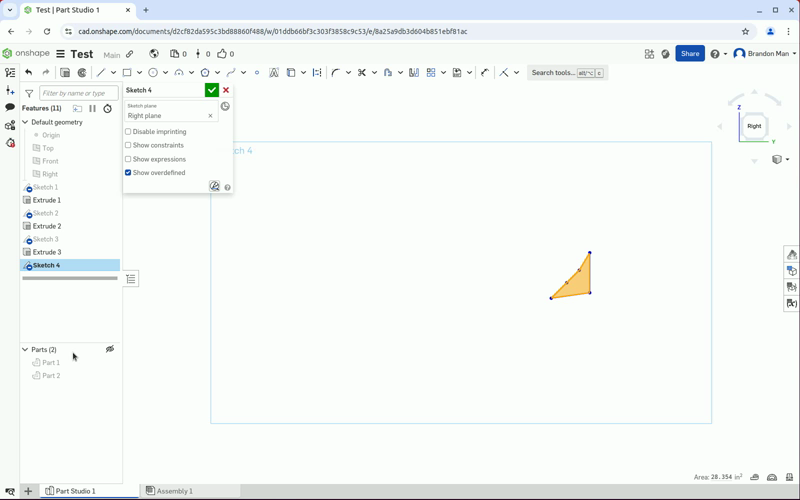
key(shift+e)
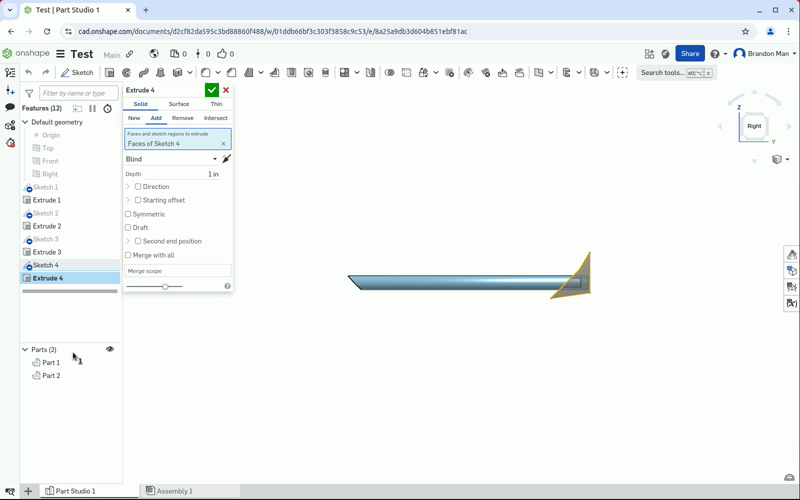
mouse_move(143, 106)
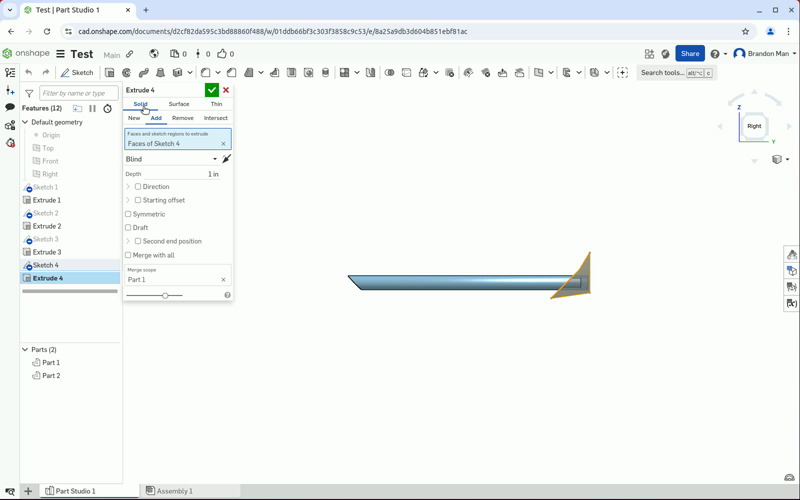
click(143, 106)
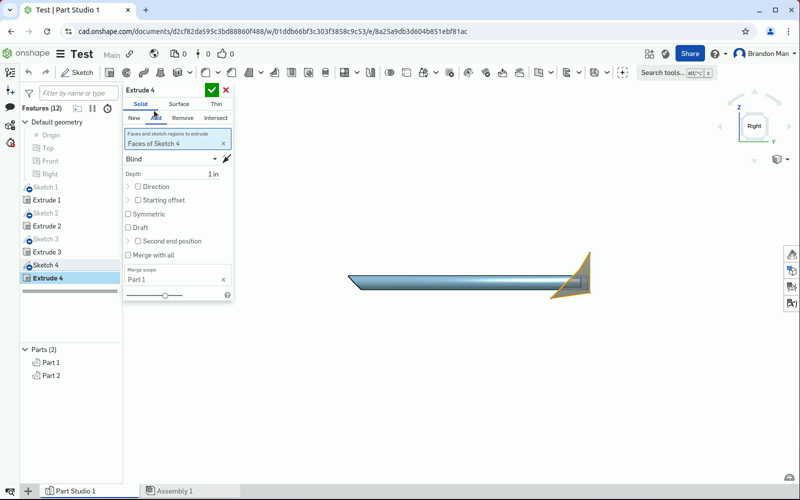
mouse_move(186, 120)
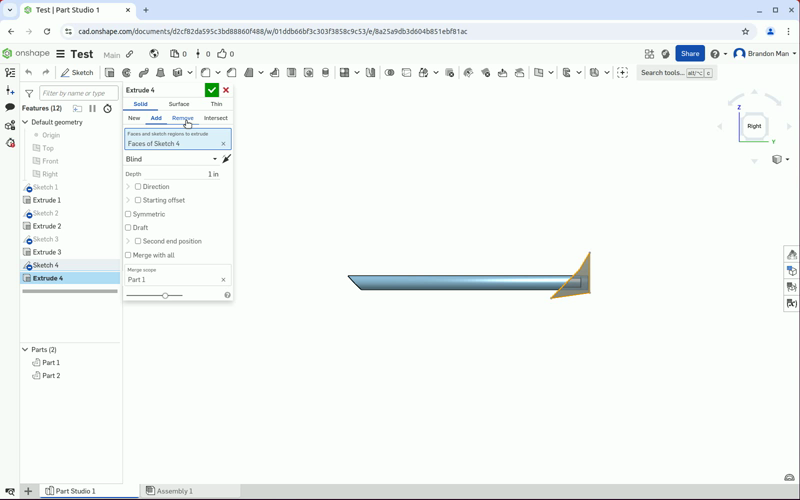
click(186, 120)
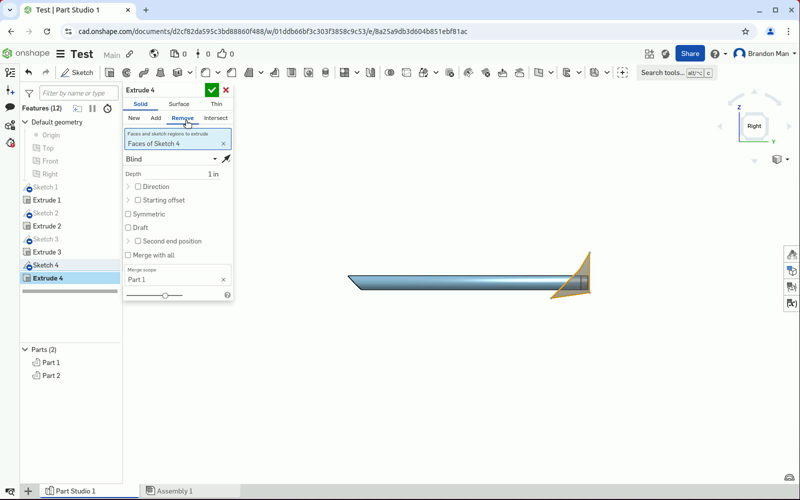
key(tab, 4)
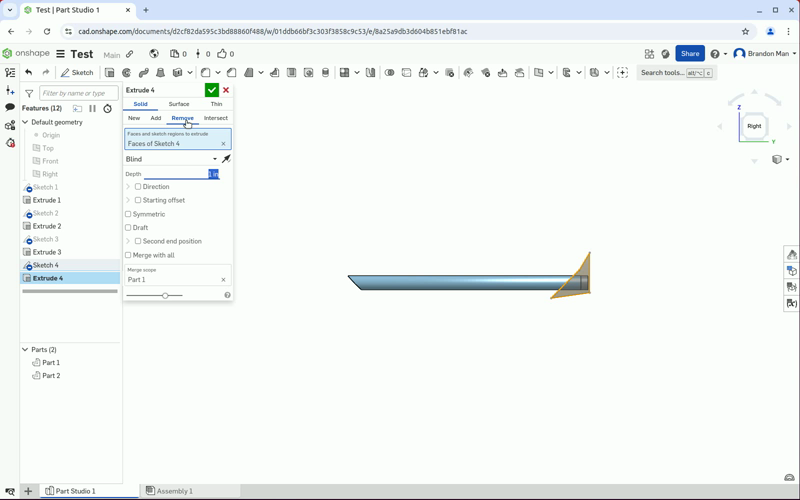
text(17.332)
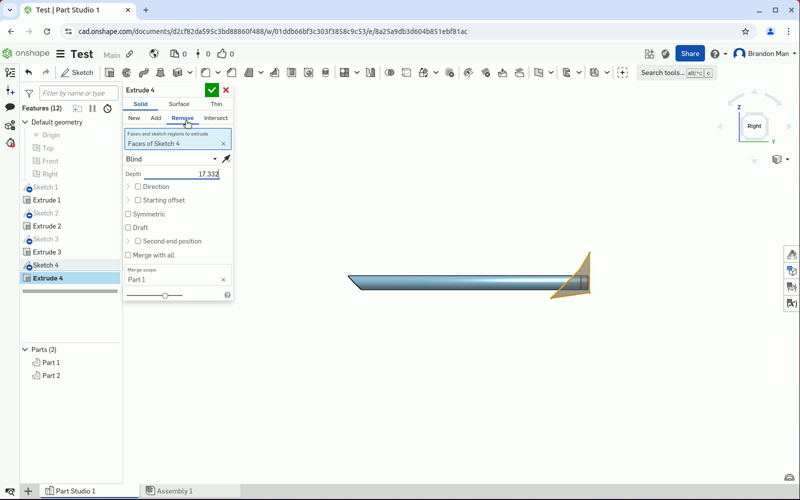
key(tab, 3)
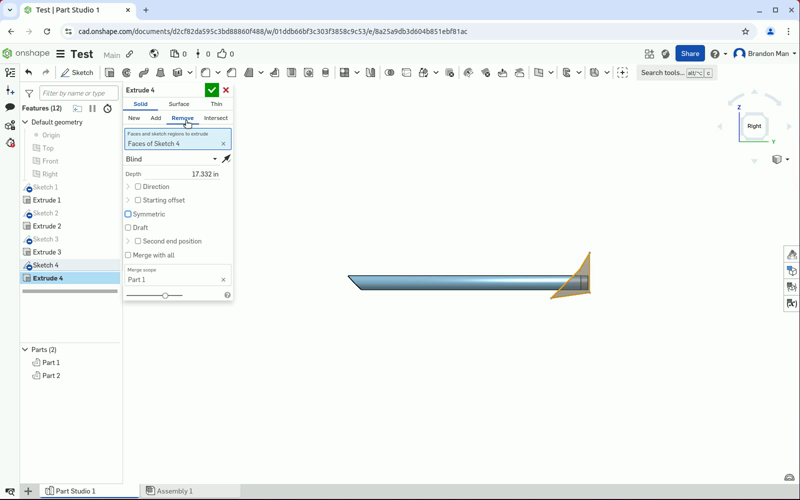
key(space)
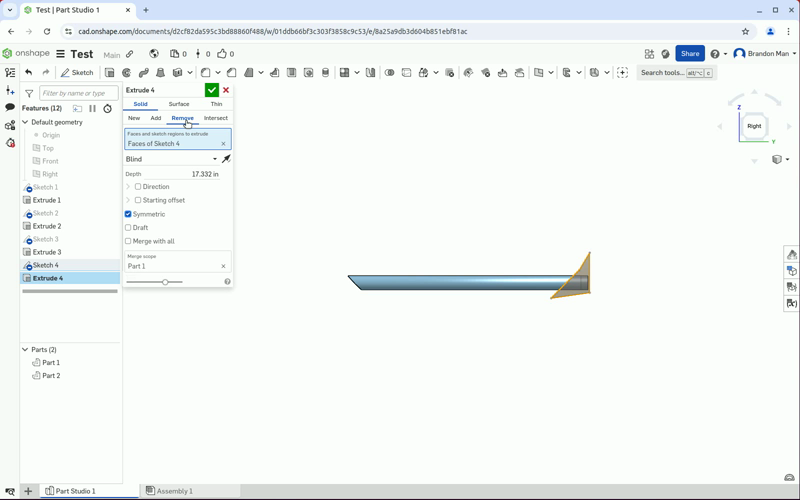
key(tab, 2)
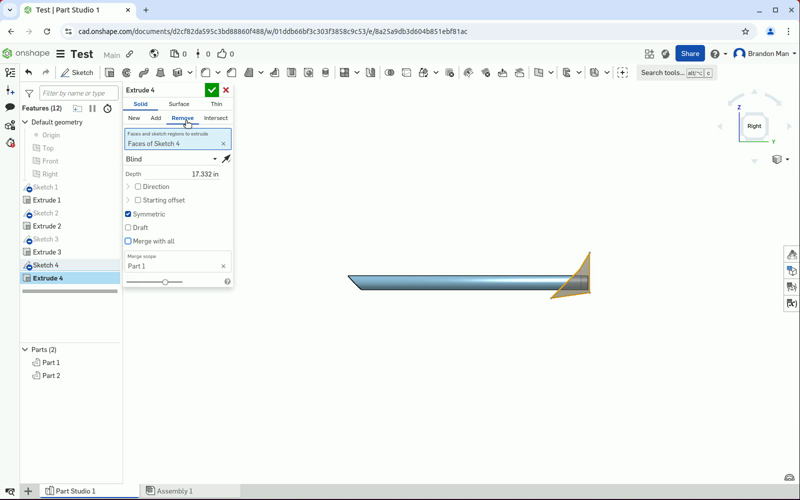
key(space)
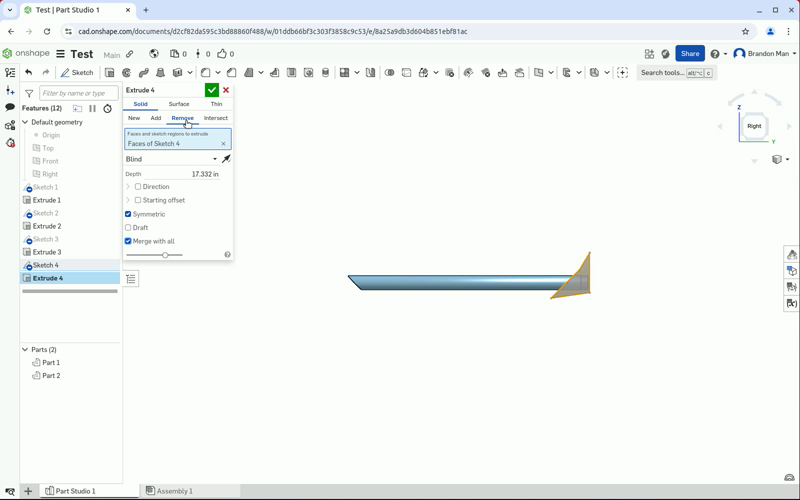
key(enter)
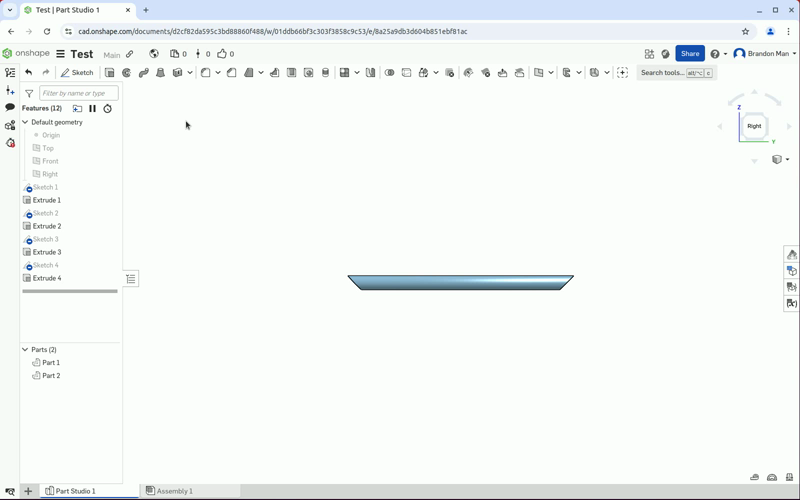
key(shift+h)
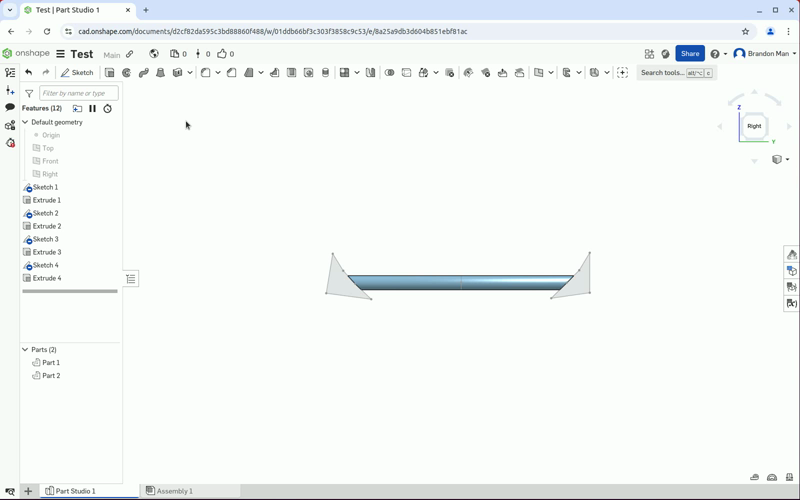
key(shift+h)
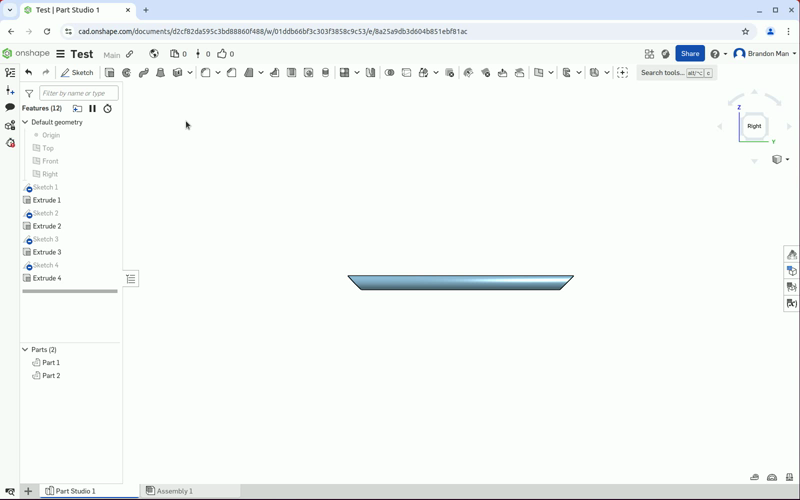
mouse_move(73, 189)
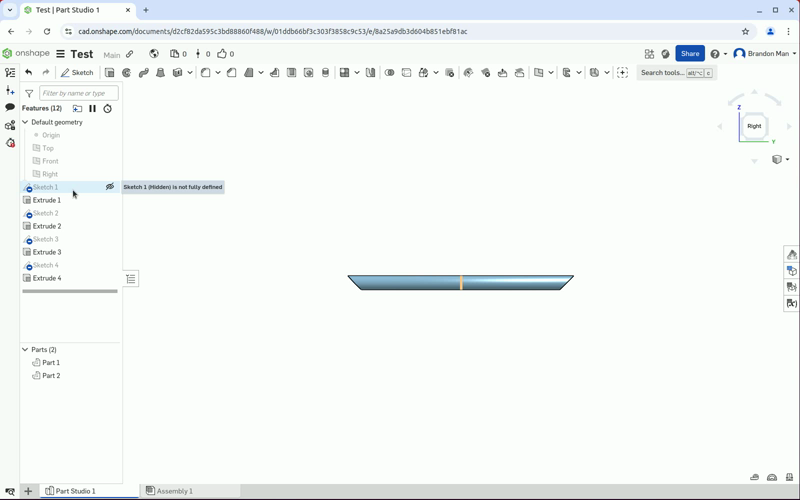
click(73, 189)
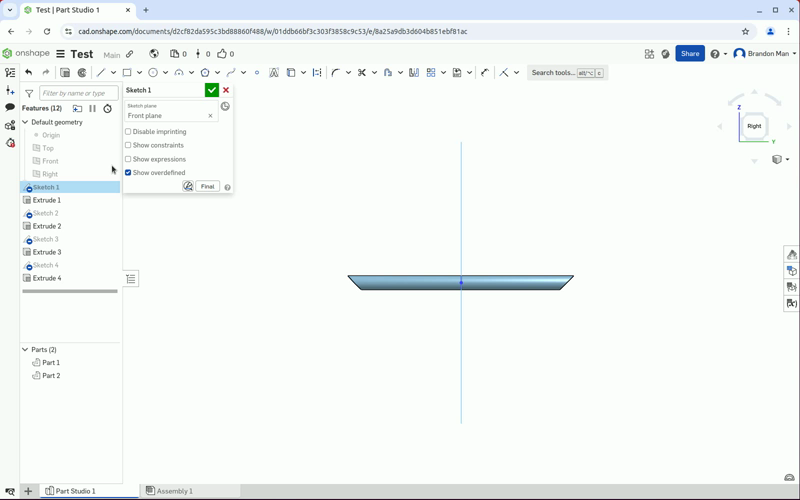
mouse_move(229, 92)
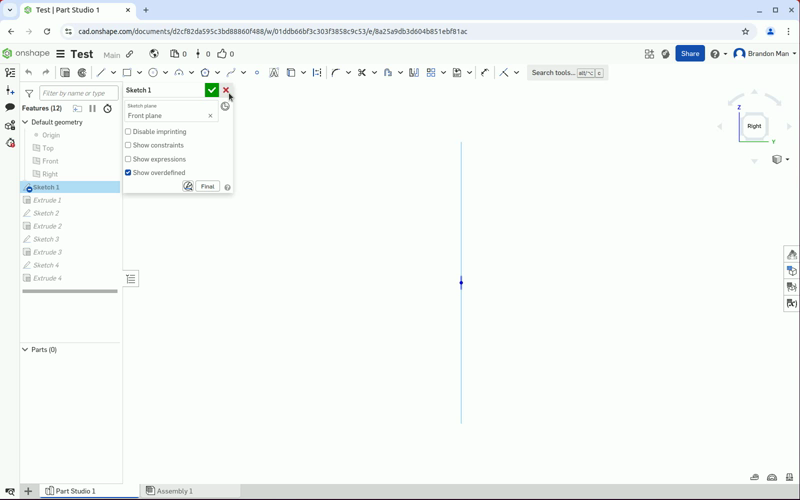
click(229, 92)
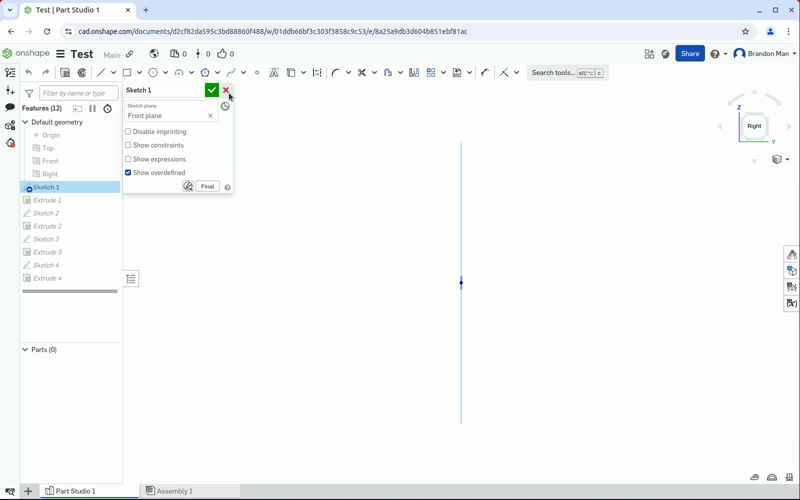
key(shift+s)
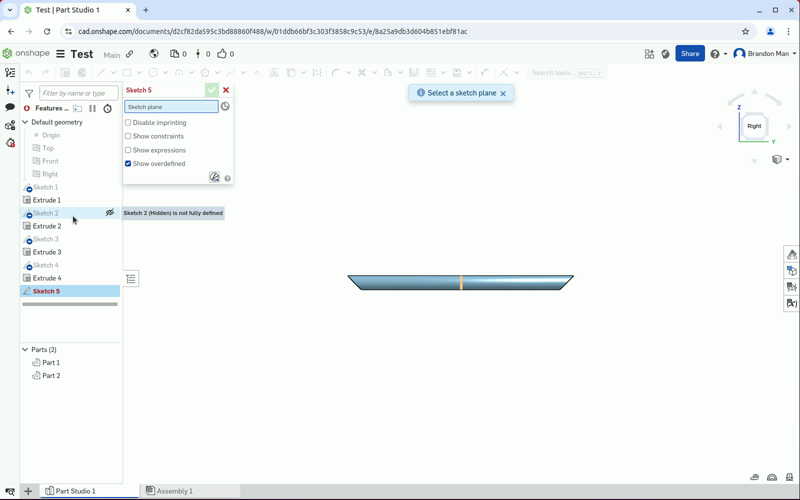
scroll(3)
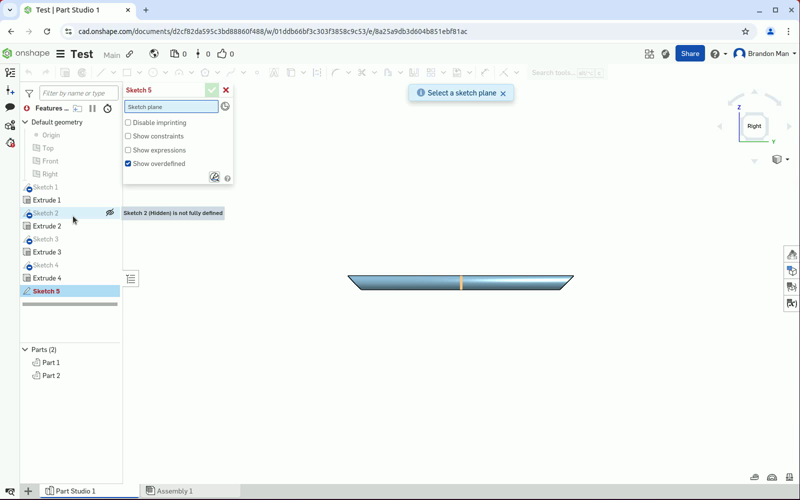
mouse_move(73, 176)
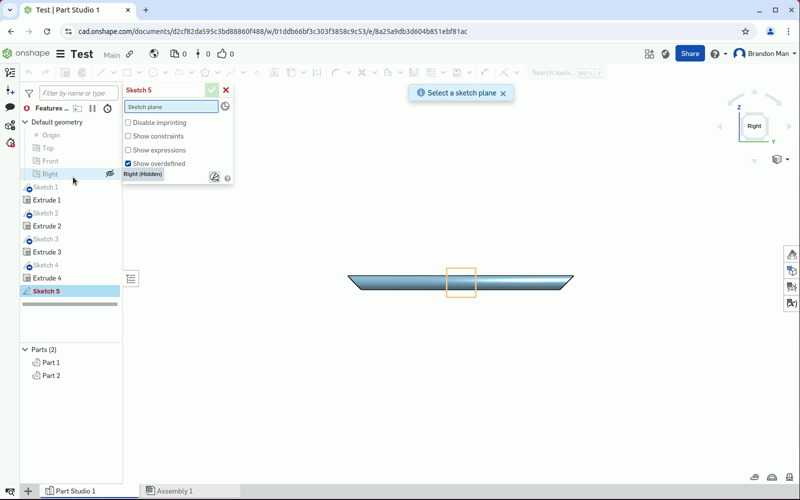
click(73, 176)
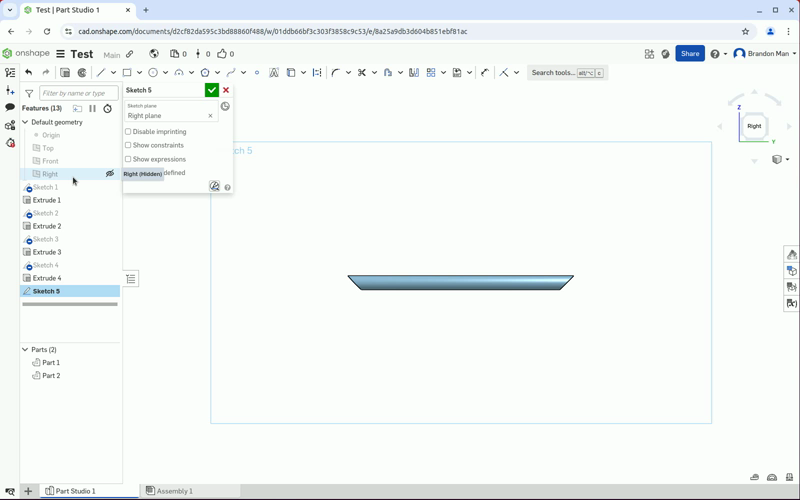
mouse_move(73, 352)
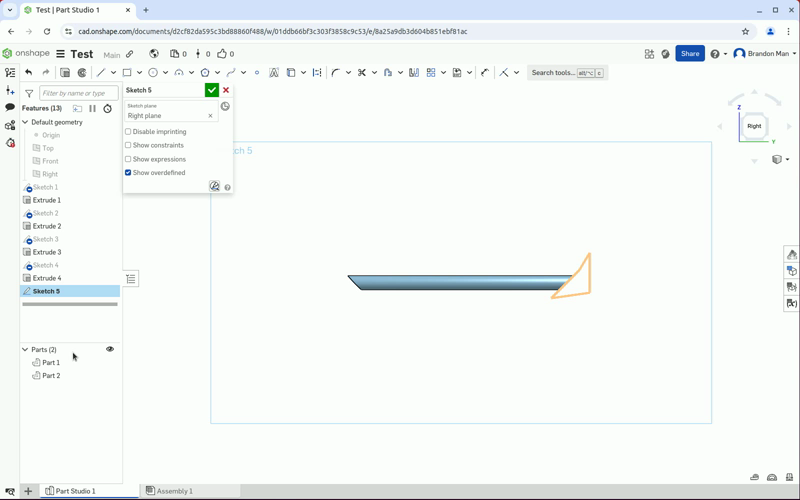
key(y)
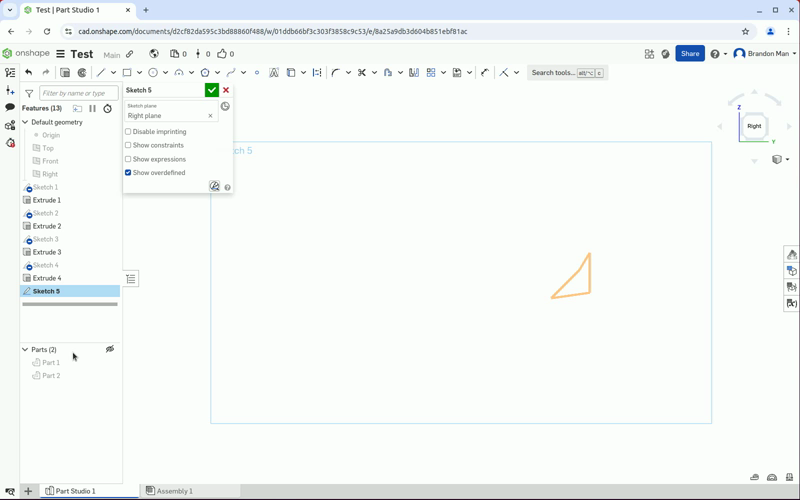
key(c)
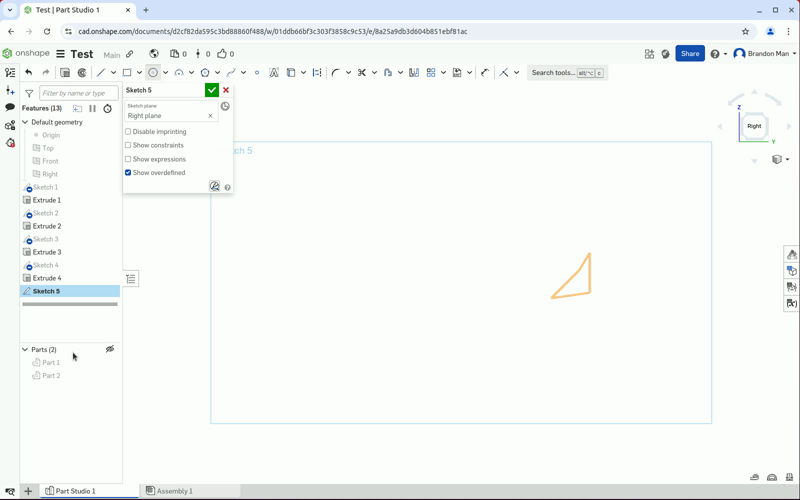
key_down(shift)
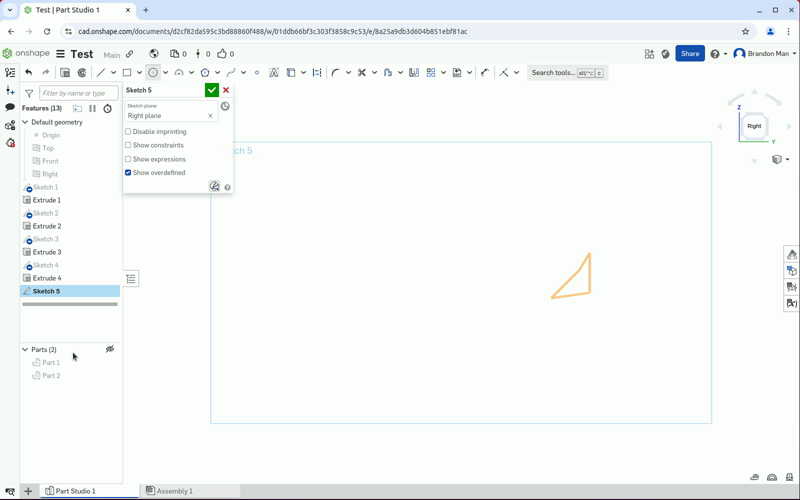
mouse_move(460, 282)
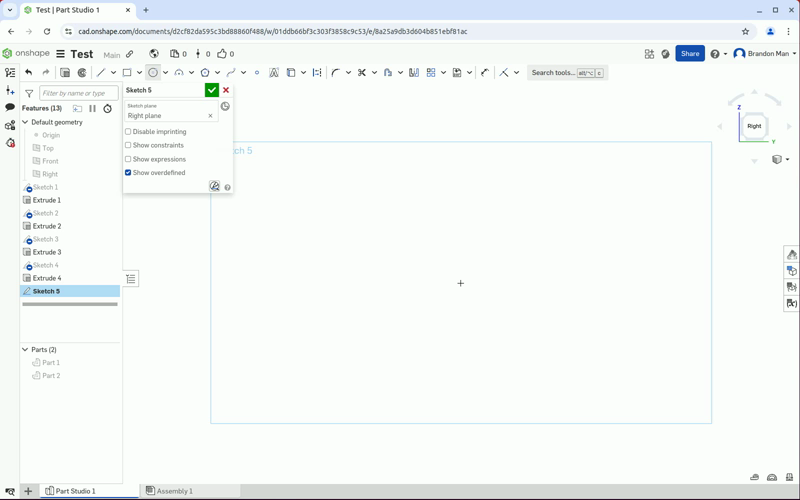
click(460, 282)
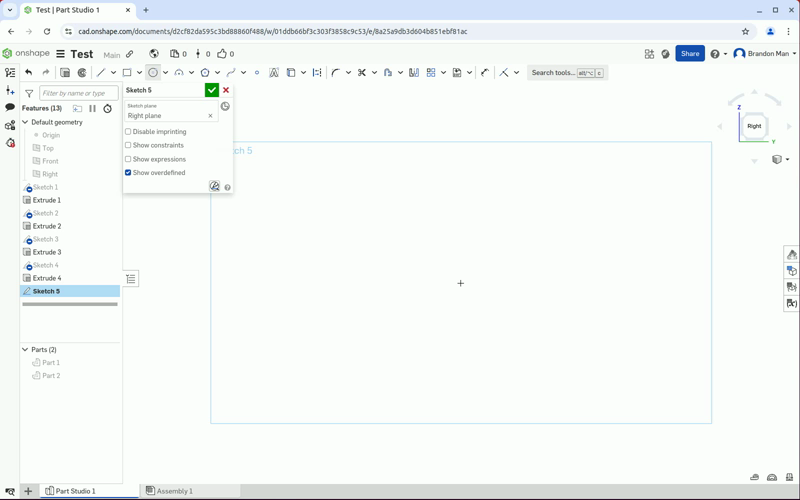
key_up(shift)
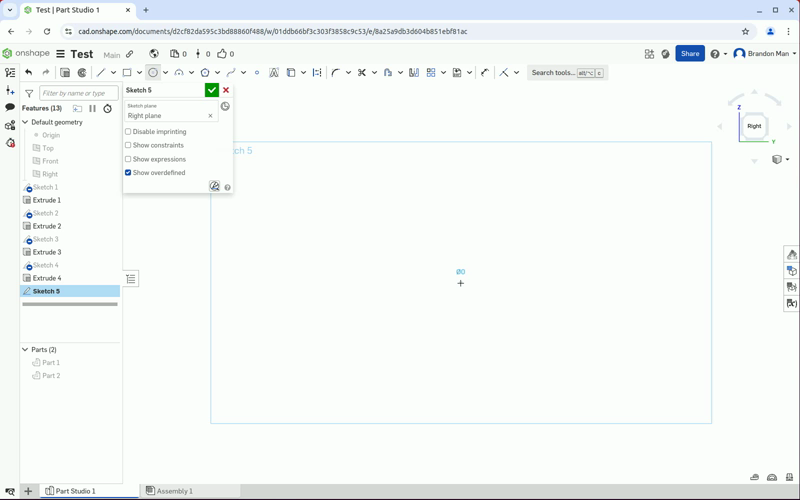
mouse_move(463, 282)
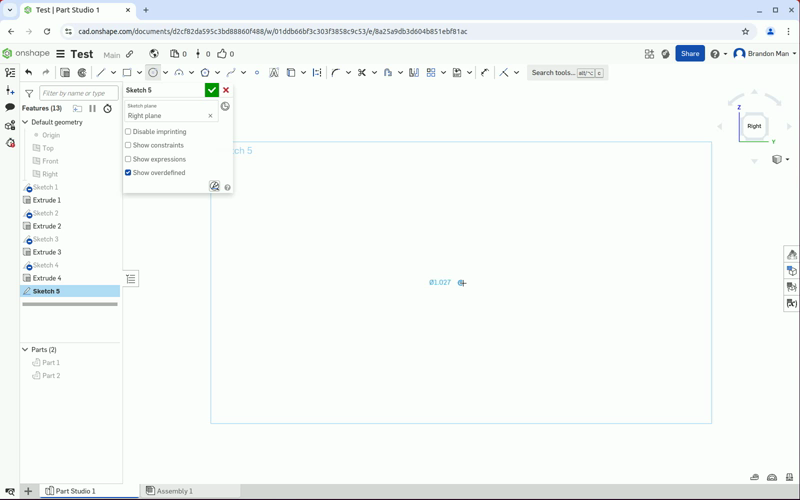
scroll(6)
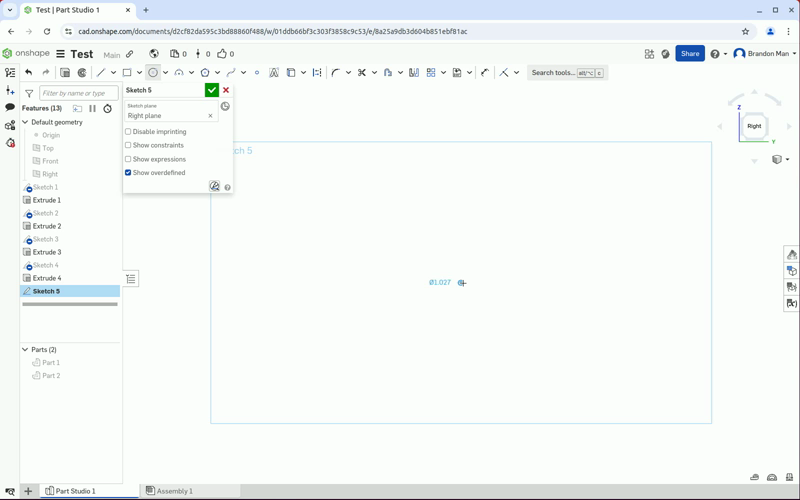
scroll(6)
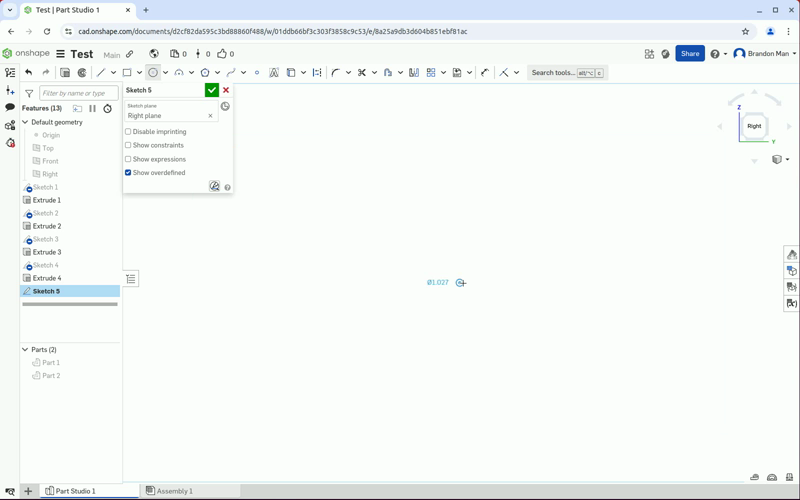
scroll(6)
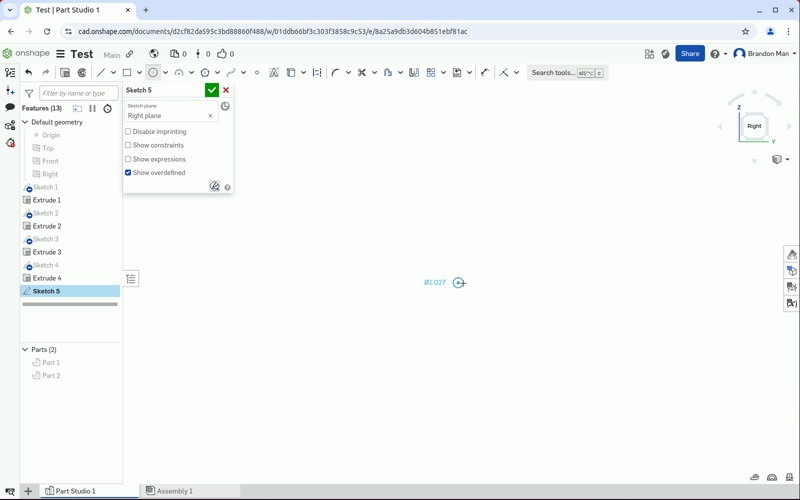
scroll(6)
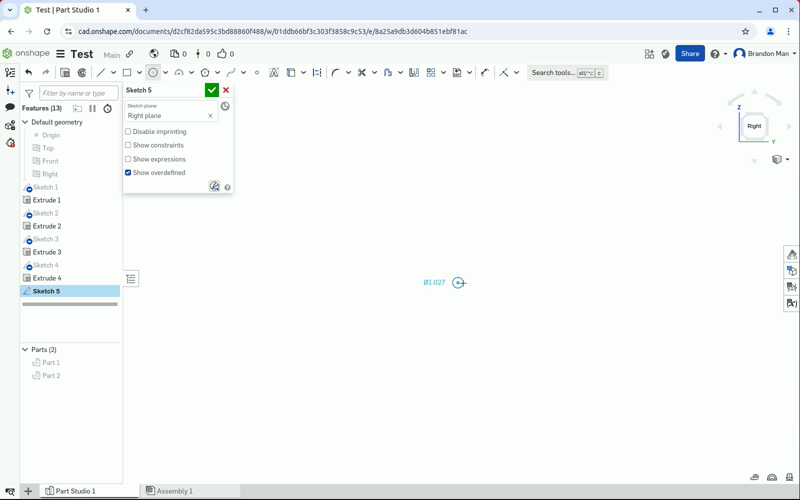
scroll(6)
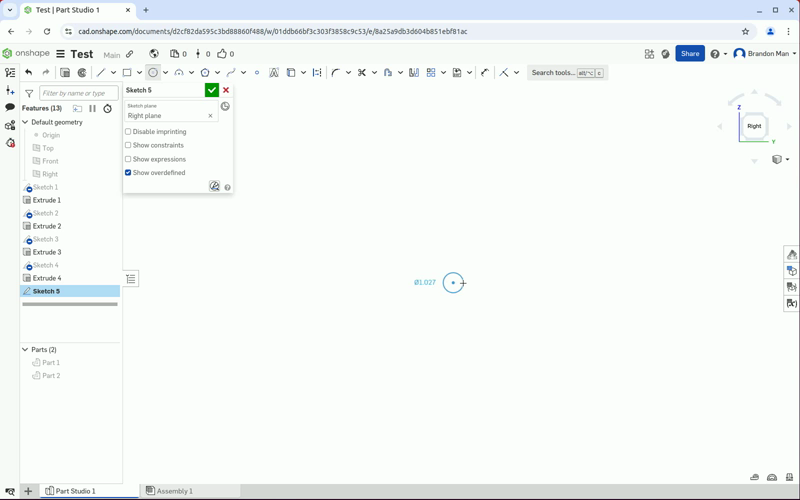
scroll(6)
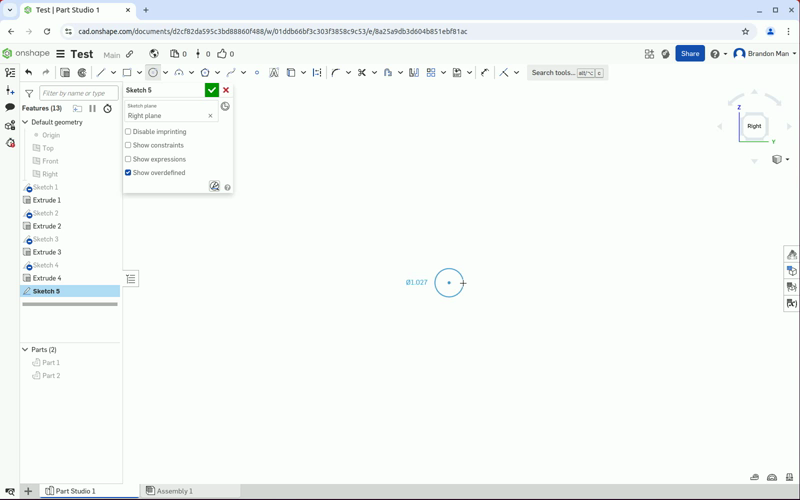
scroll(6)
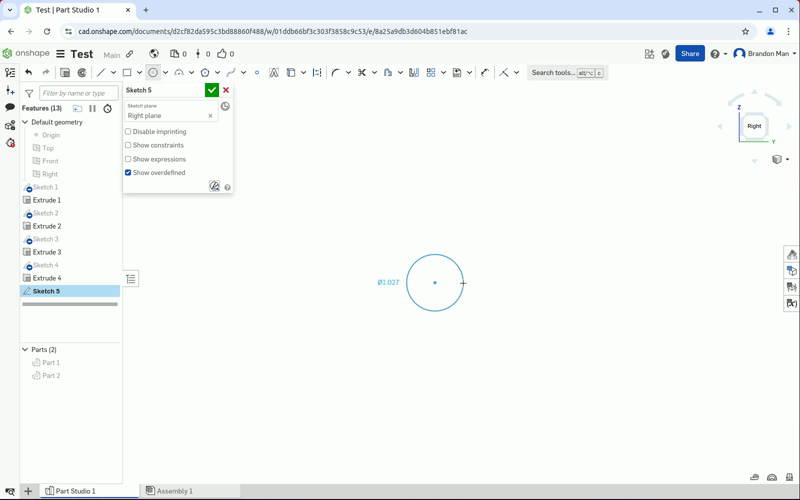
click(463, 282)
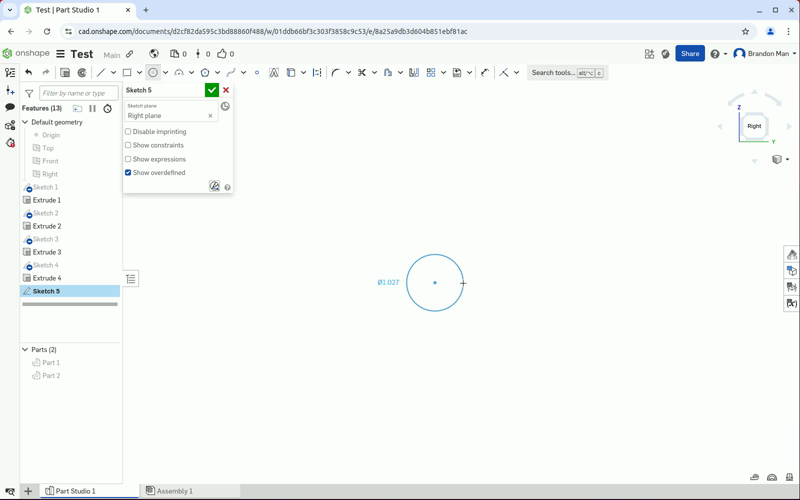
scroll(-6)
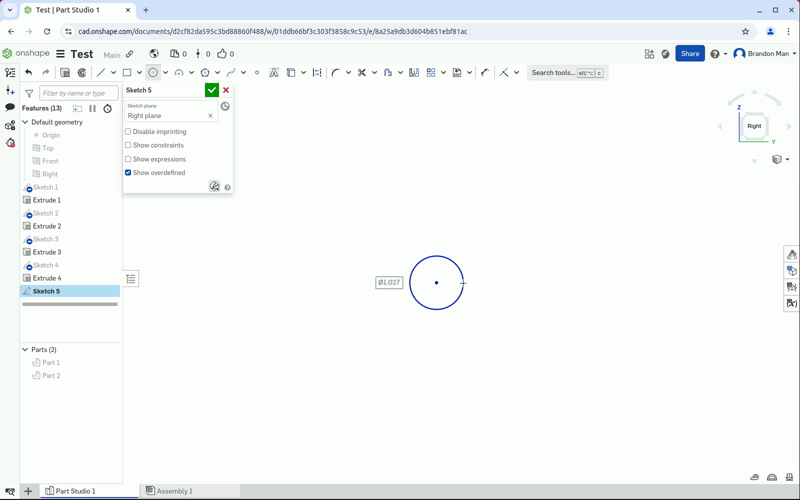
scroll(-6)
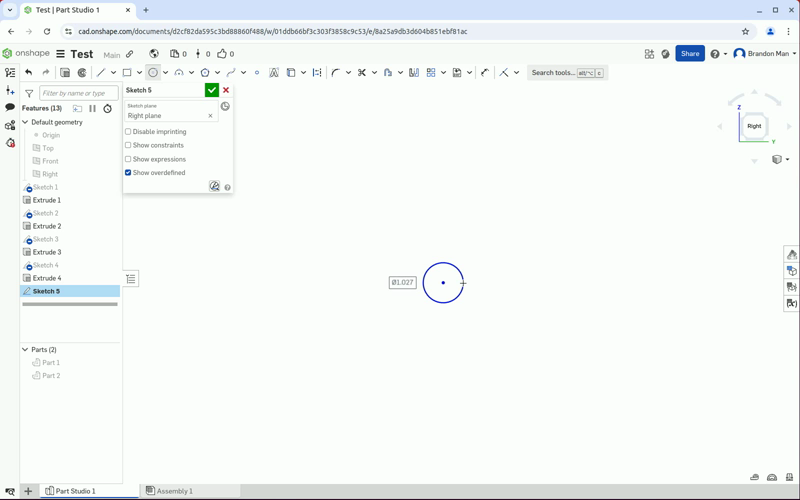
scroll(-6)
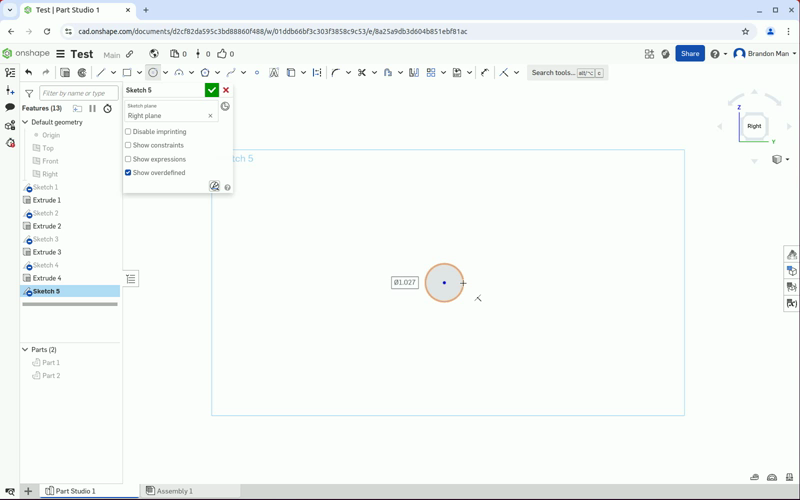
scroll(-6)
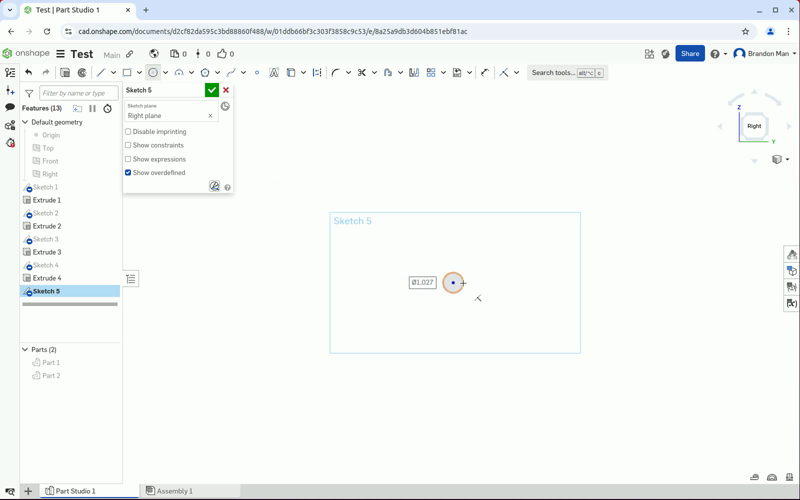
scroll(-6)
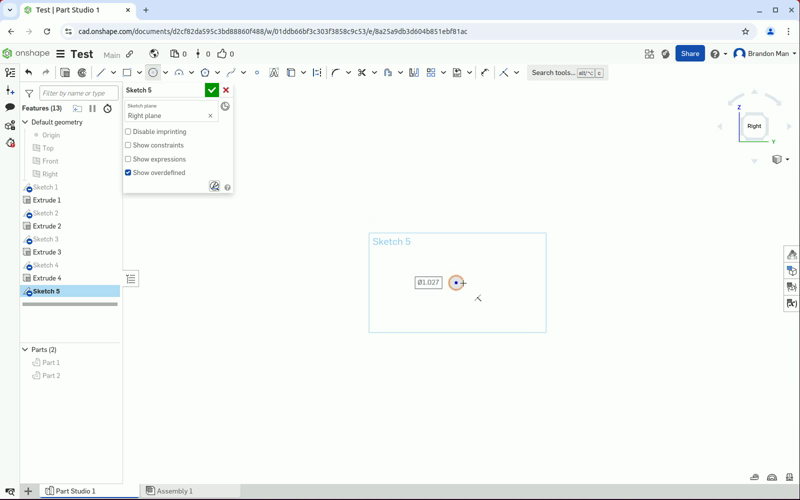
scroll(-6)
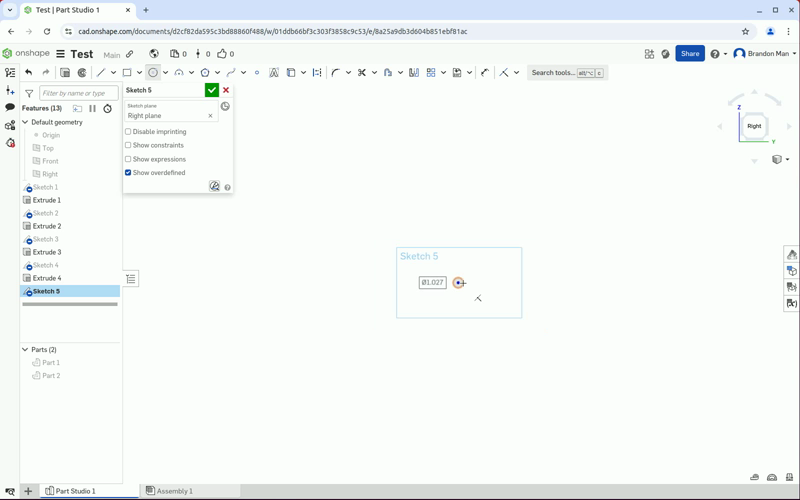
scroll(-6)
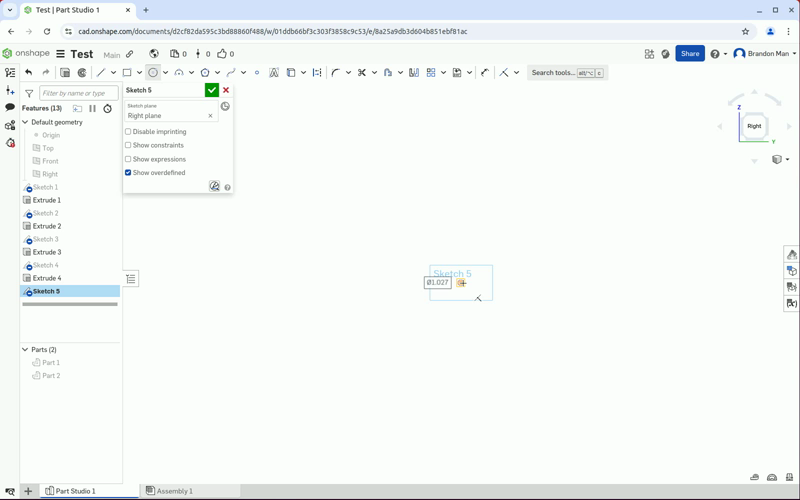
key(esc)
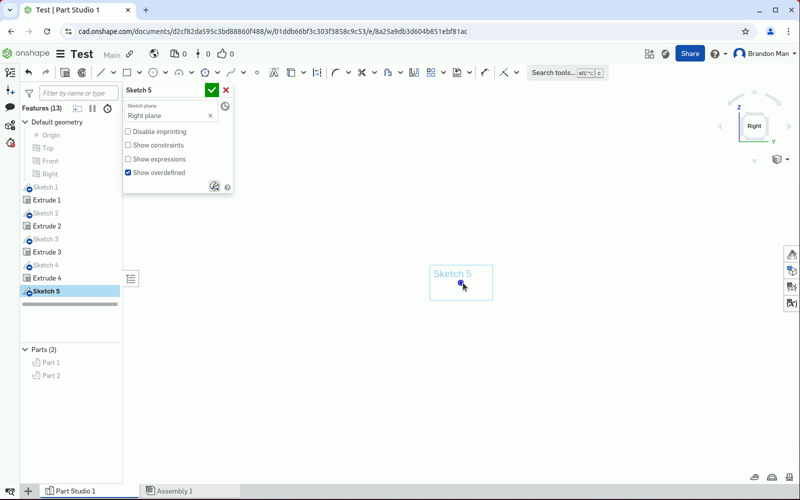
mouse_move(459, 281)
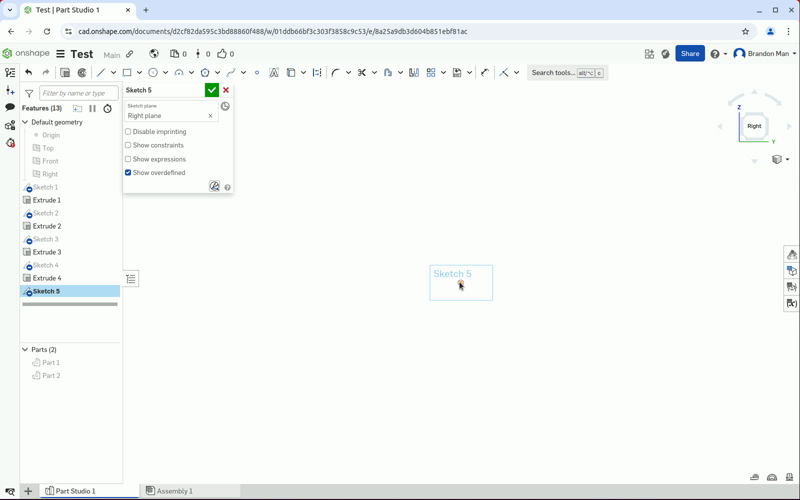
scroll(6)
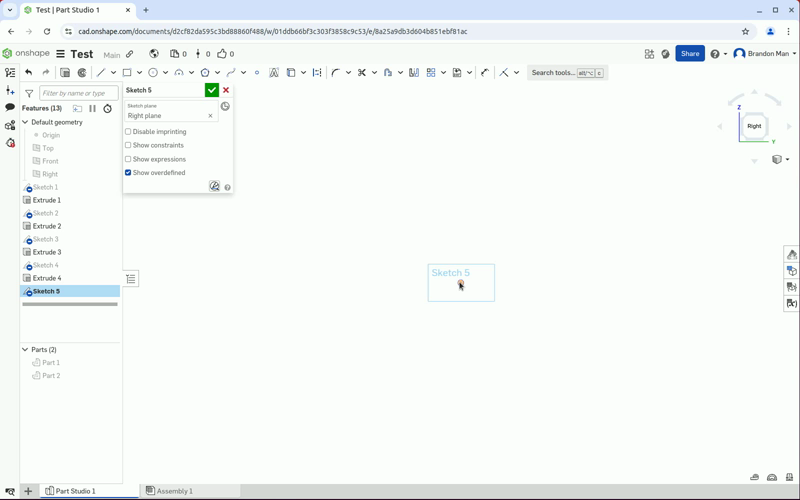
scroll(6)
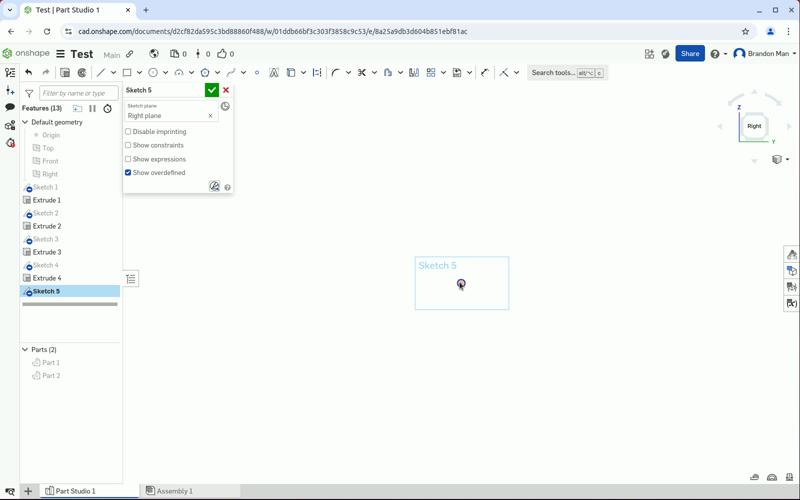
scroll(6)
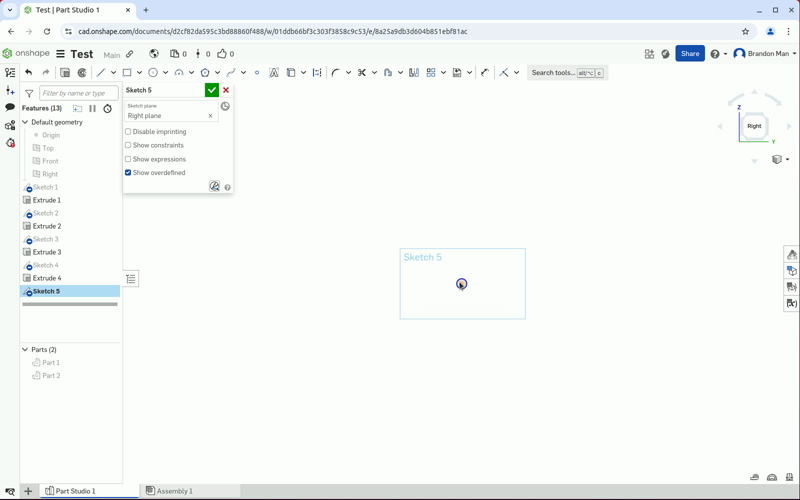
scroll(6)
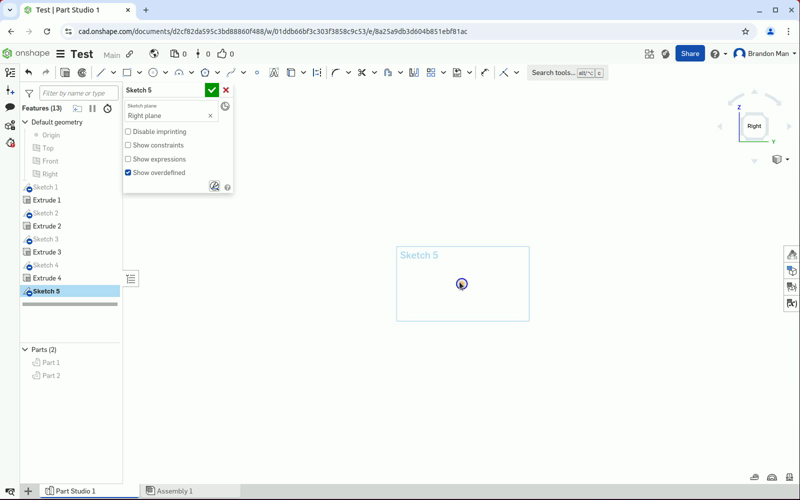
scroll(6)
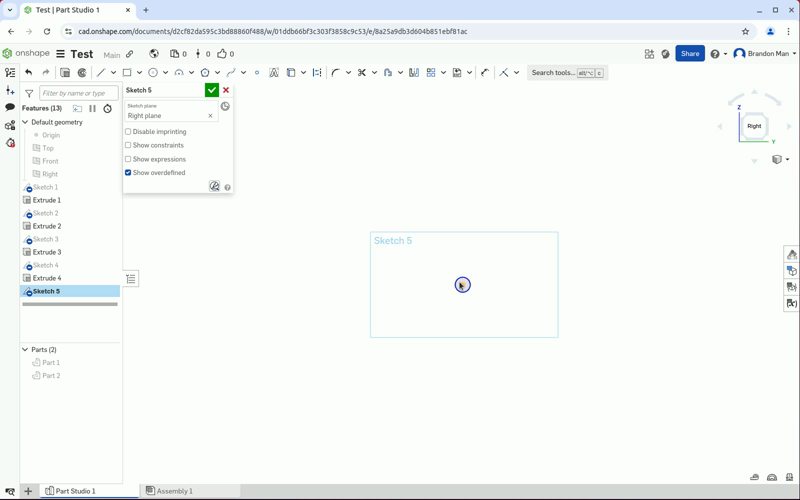
scroll(6)
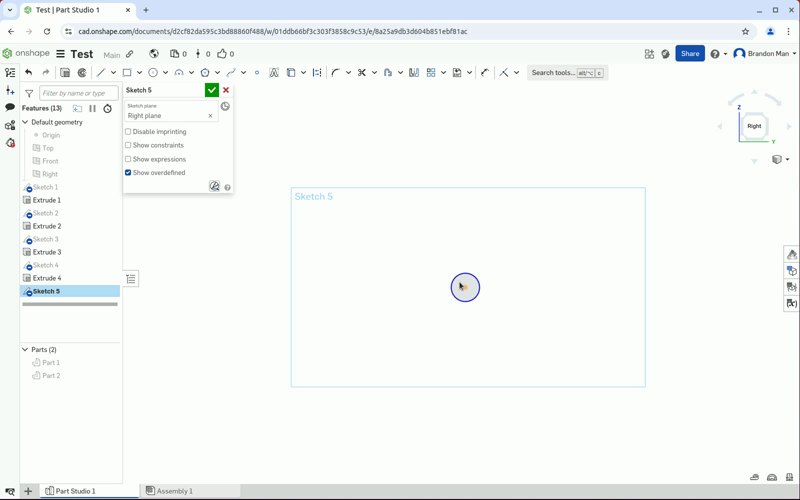
scroll(6)
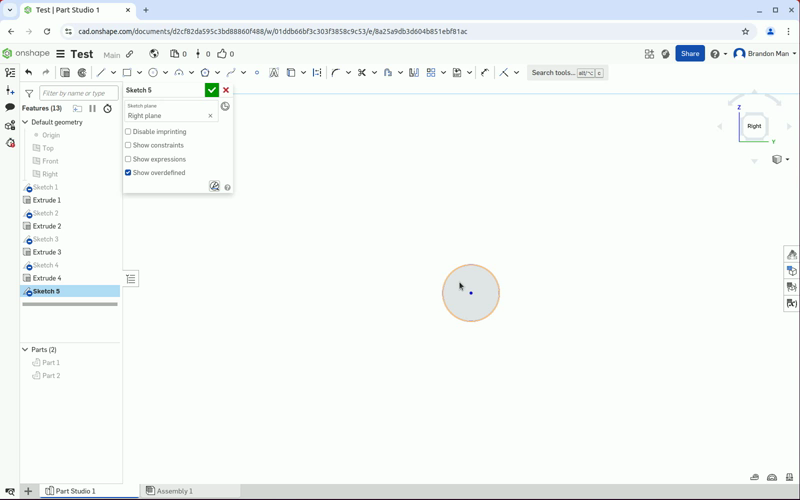
click(459, 281)
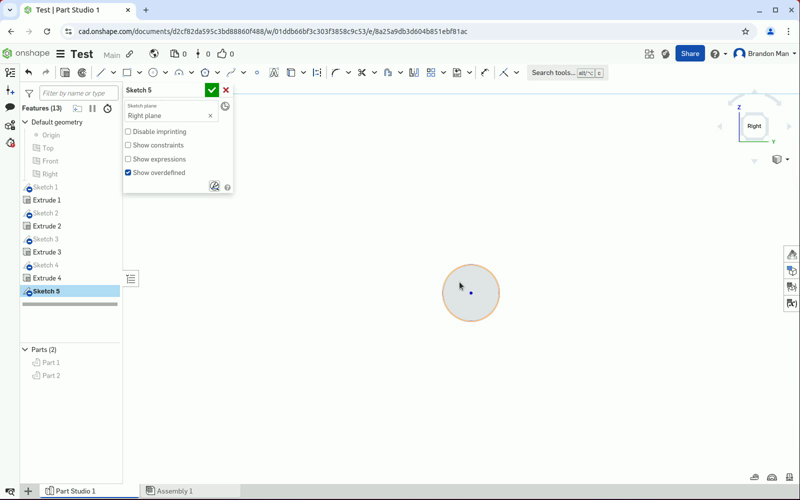
scroll(-6)
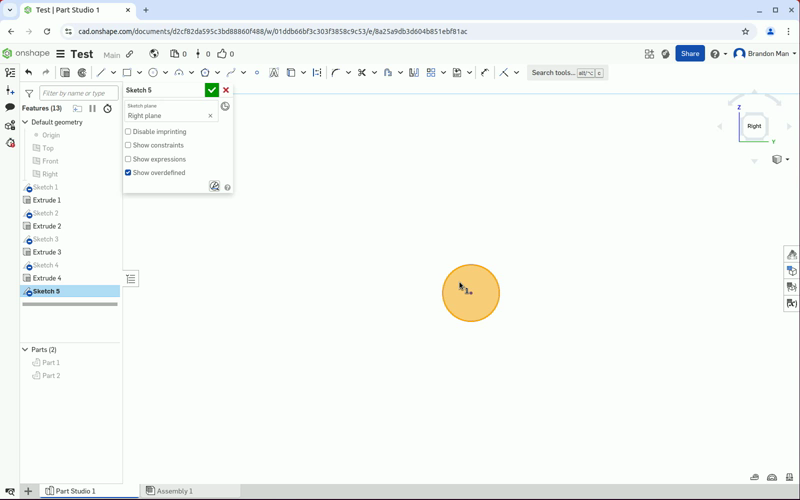
scroll(-6)
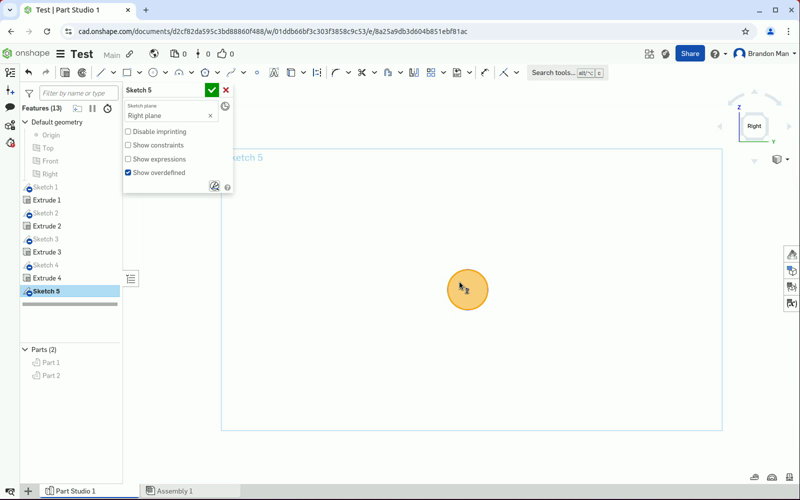
scroll(-6)
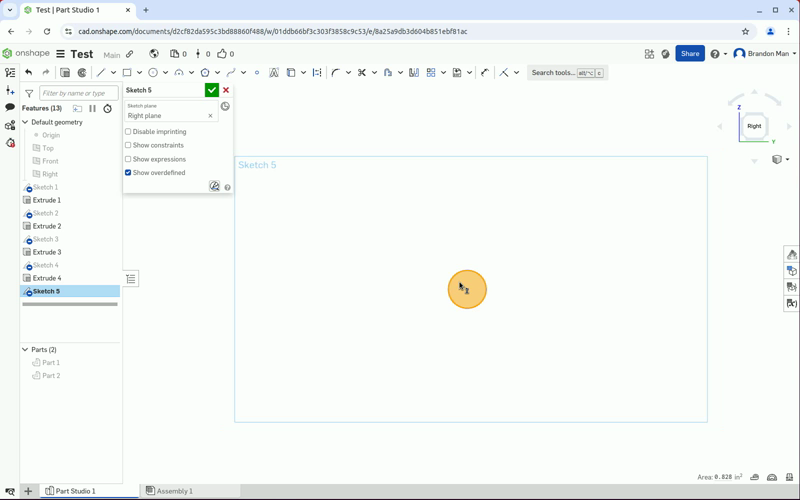
scroll(-6)
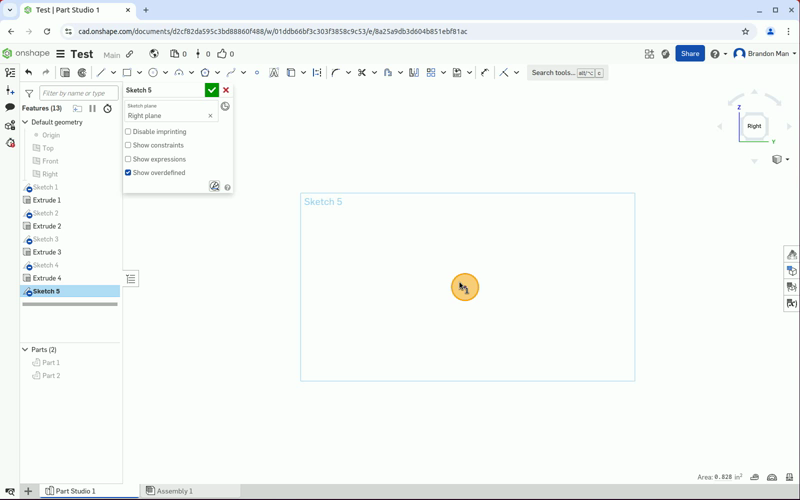
scroll(-6)
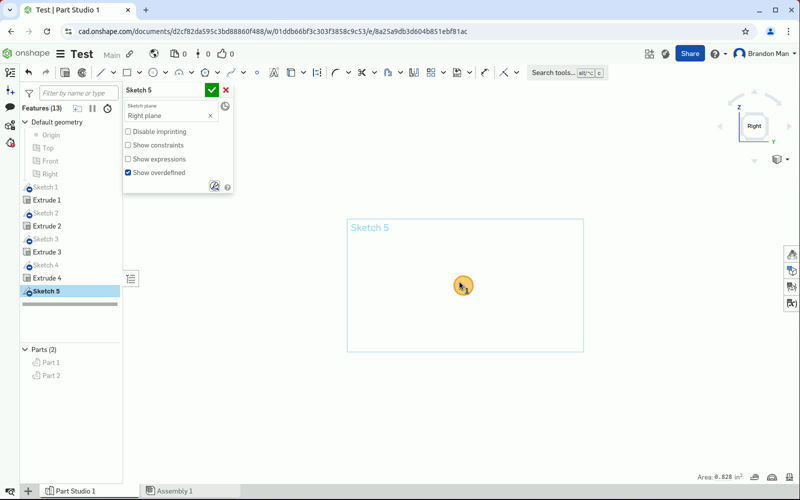
scroll(-6)
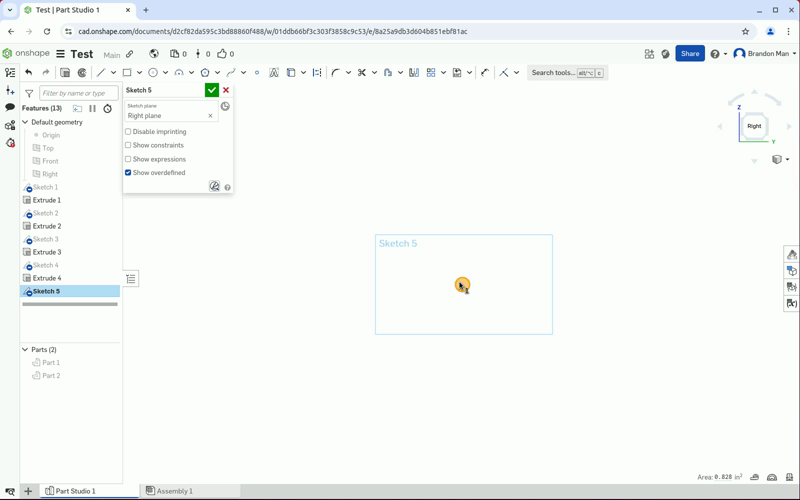
scroll(-6)
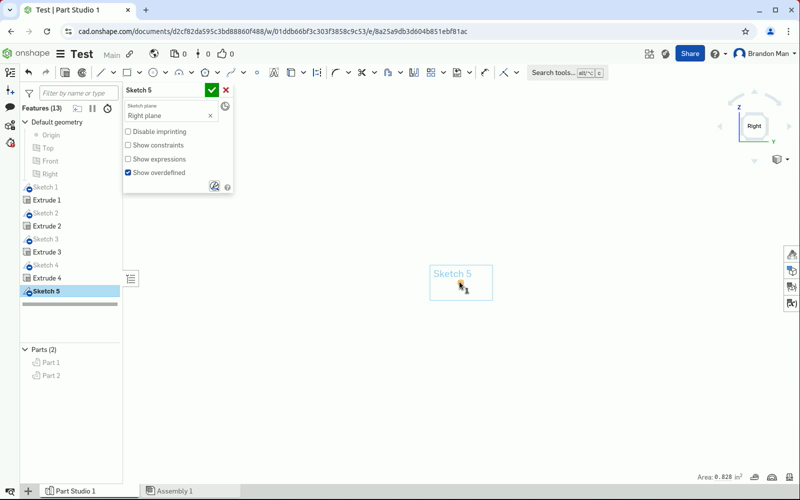
mouse_move(73, 352)
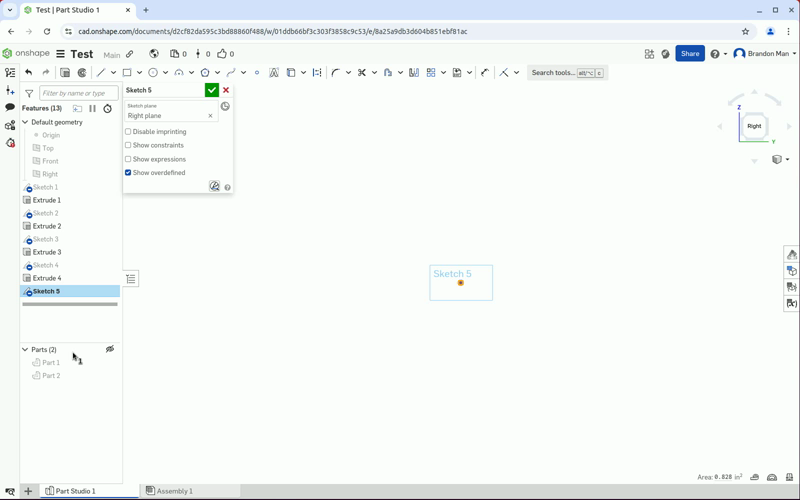
key(shift+y)
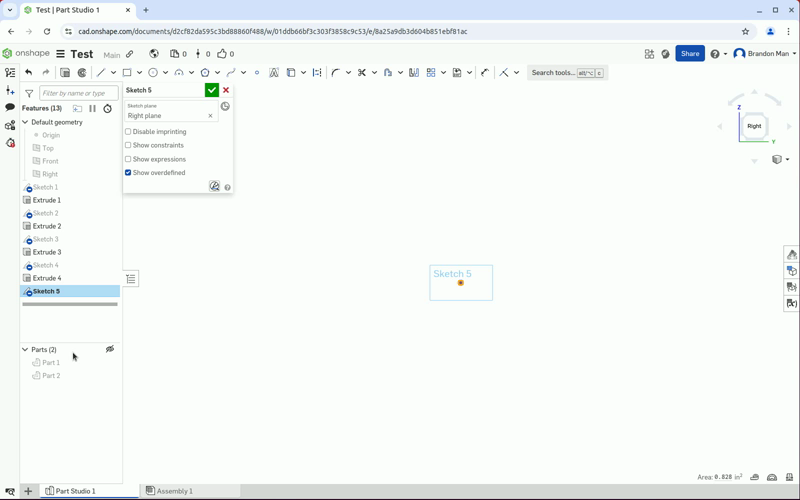
key(shift+e)
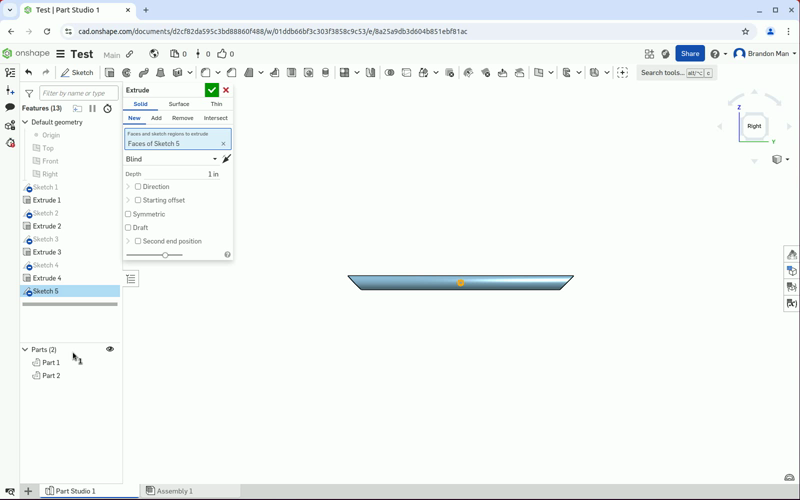
mouse_move(143, 106)
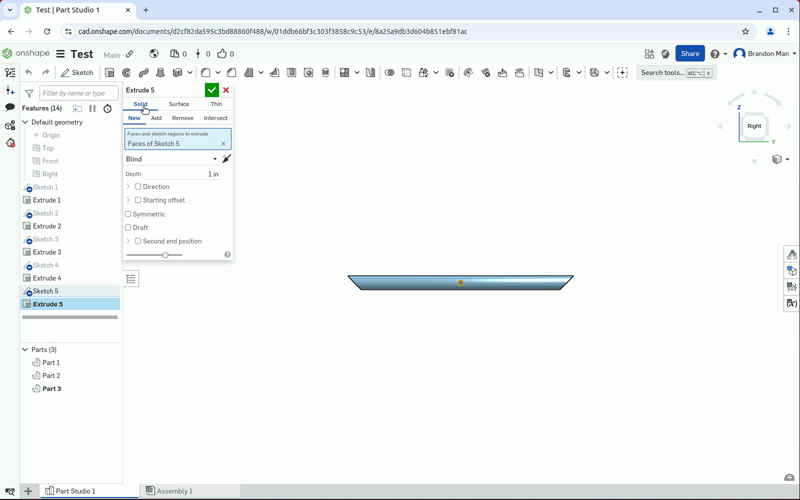
click(143, 106)
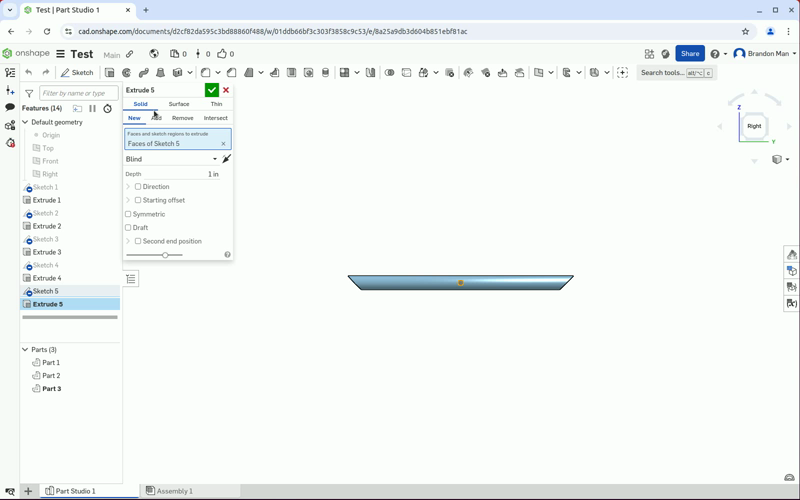
mouse_move(186, 120)
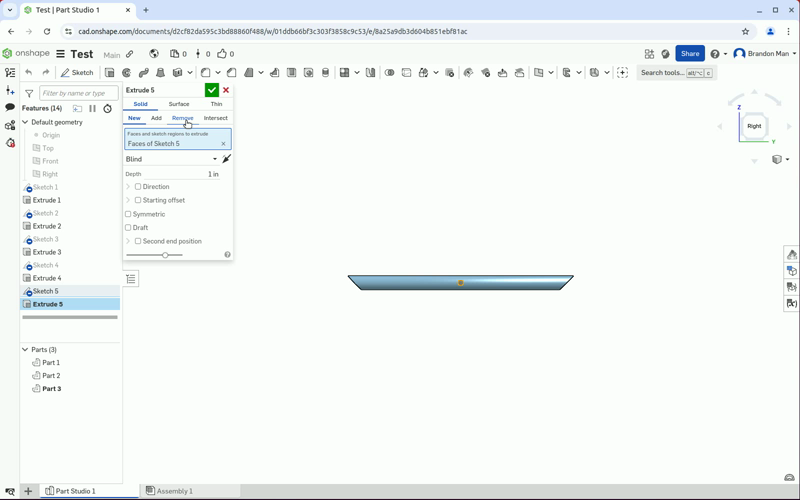
click(186, 120)
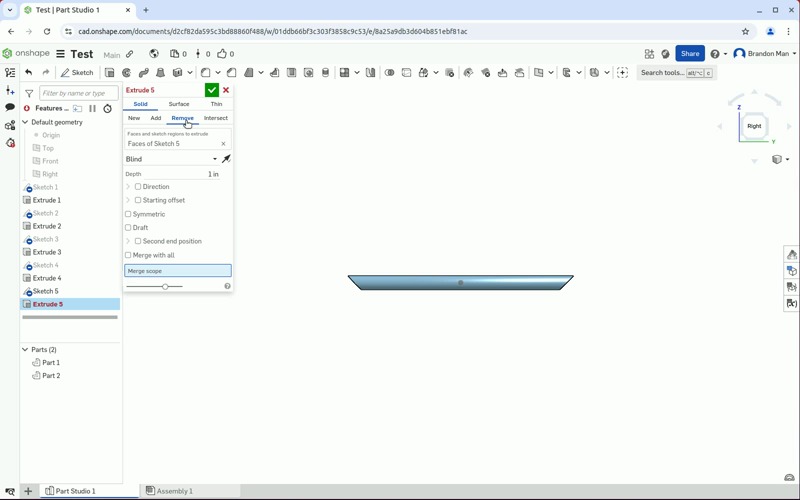
key(tab, 4)
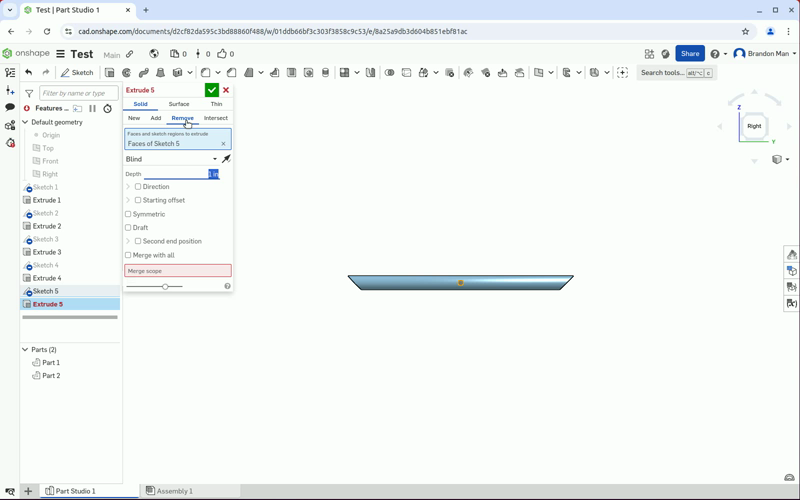
text(8.666)
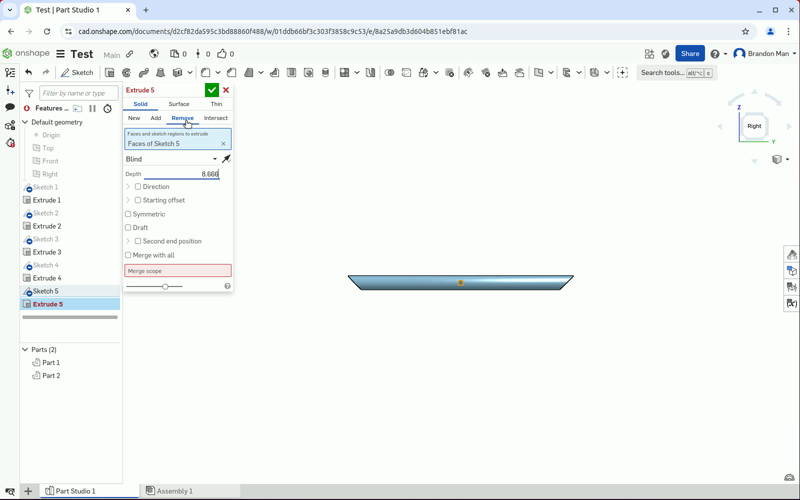
key(tab, 3)
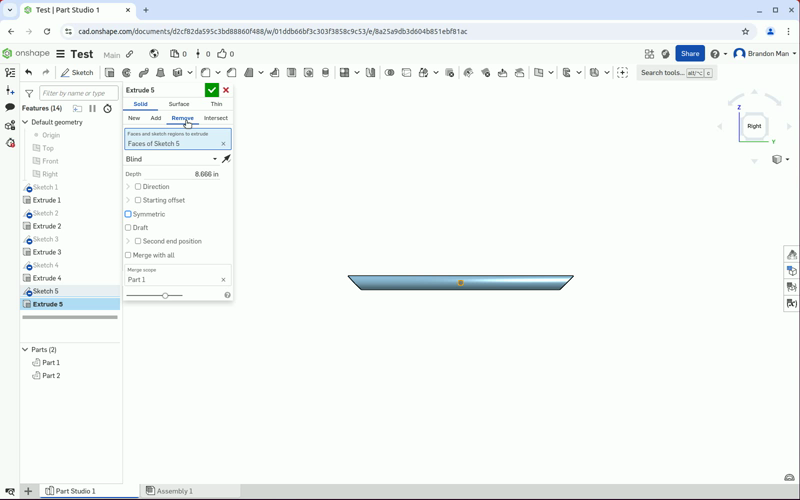
key(space)
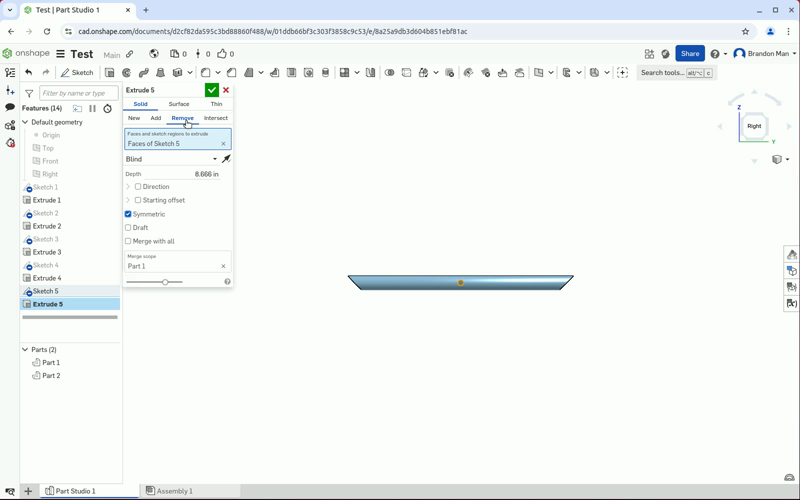
key(tab, 2)
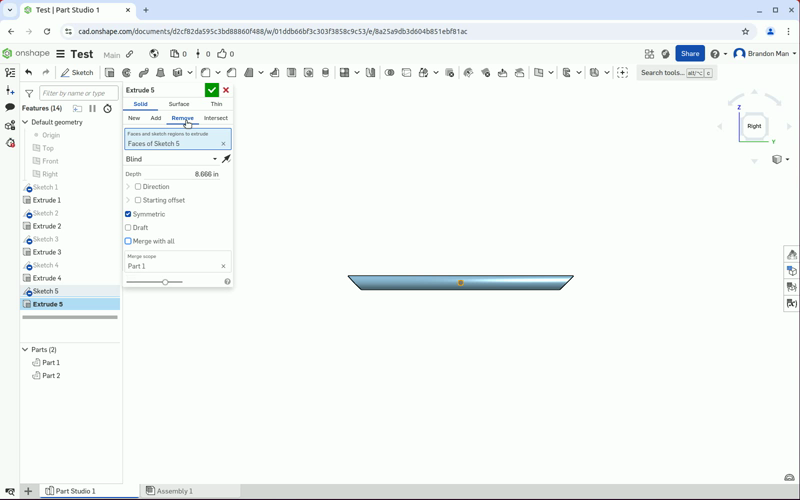
key(space)
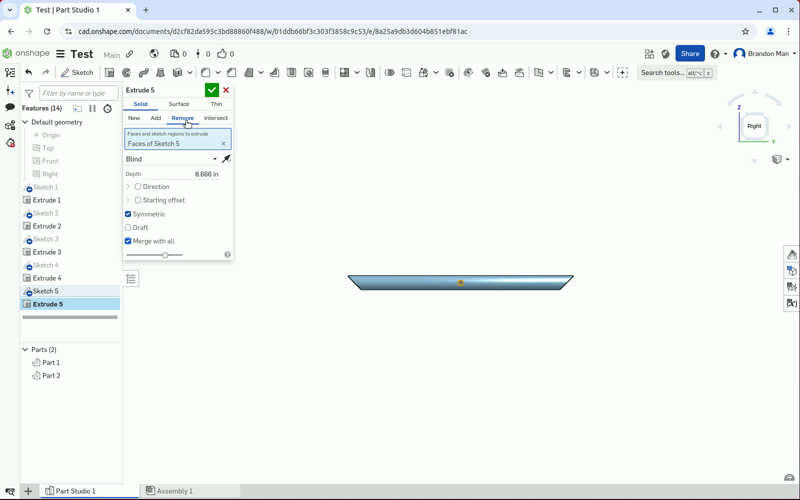
key(enter)
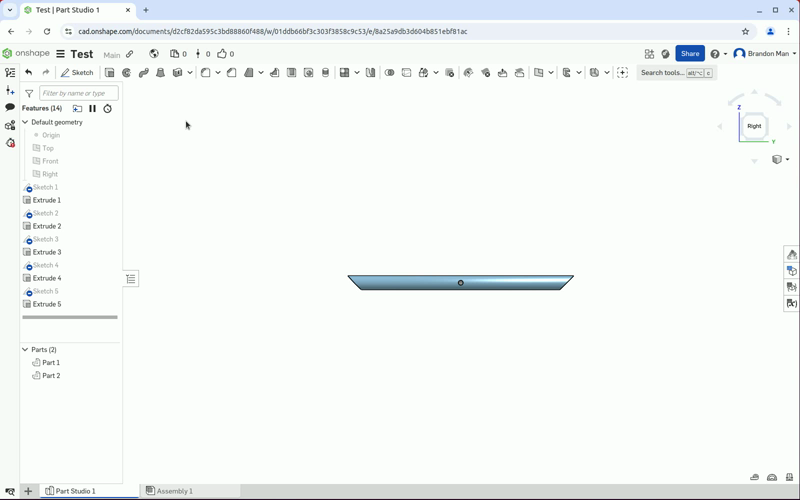
key(shift+h)
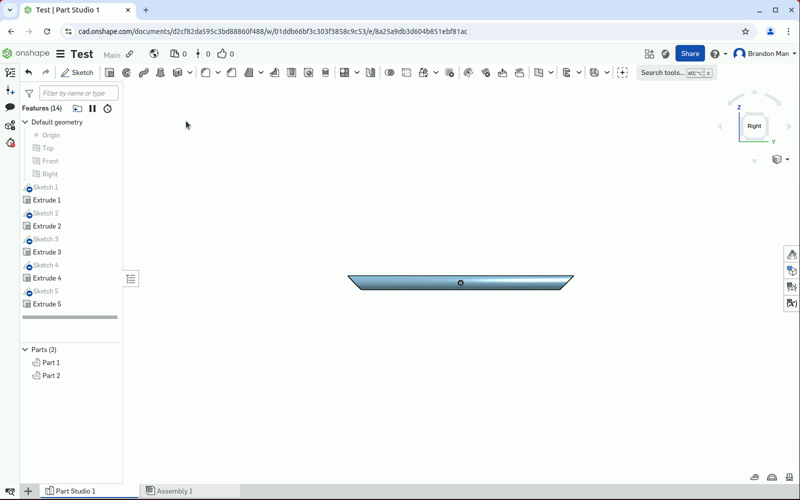
key(shift+h)
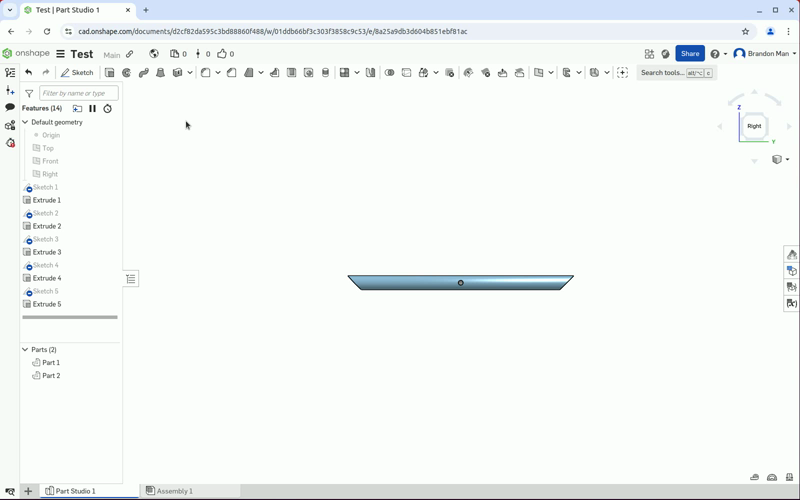
mouse_move(73, 189)
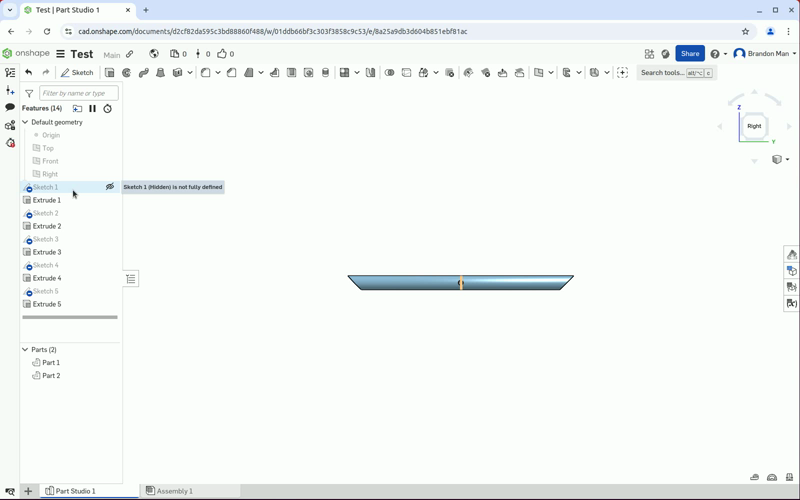
click(73, 189)
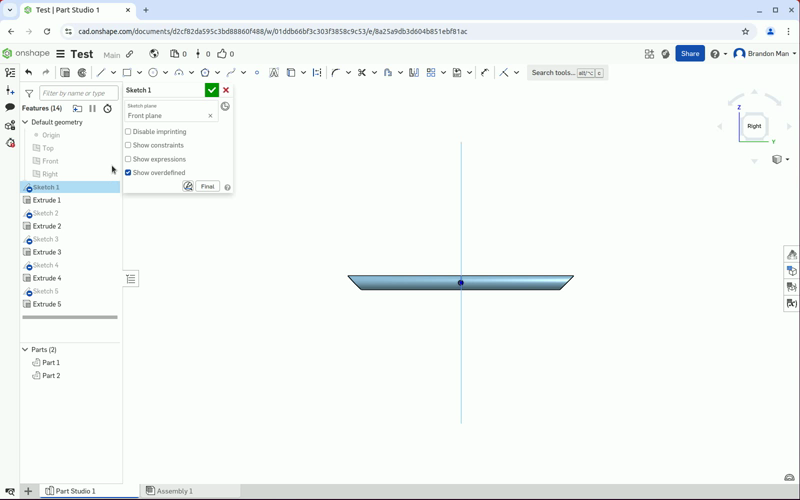
mouse_move(229, 92)
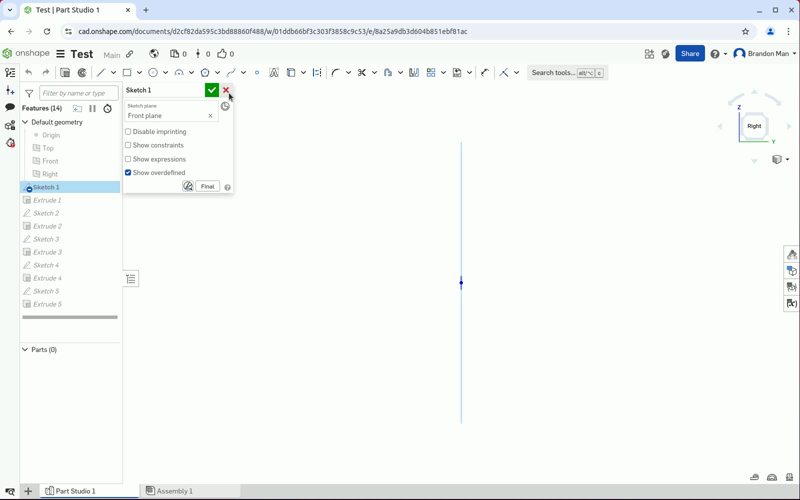
click(229, 92)
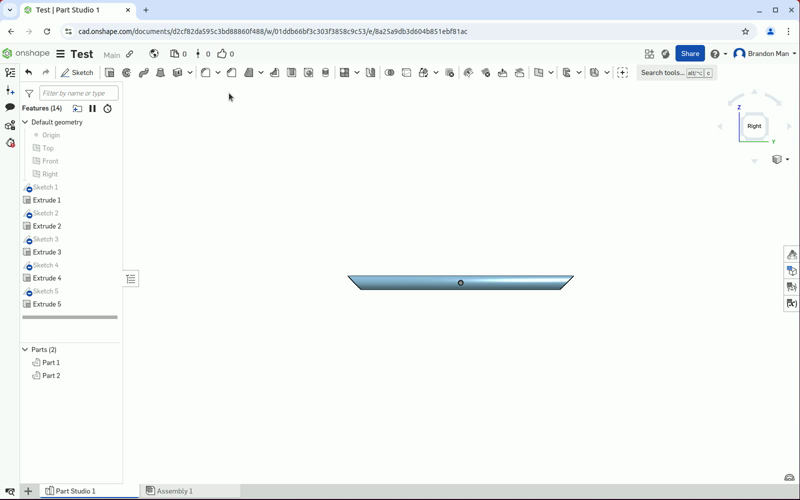
mouse_move(73, 352)
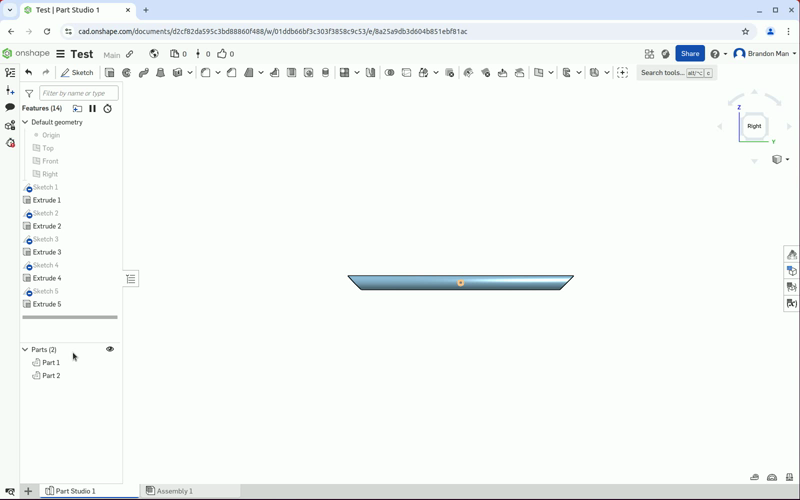
key(y)
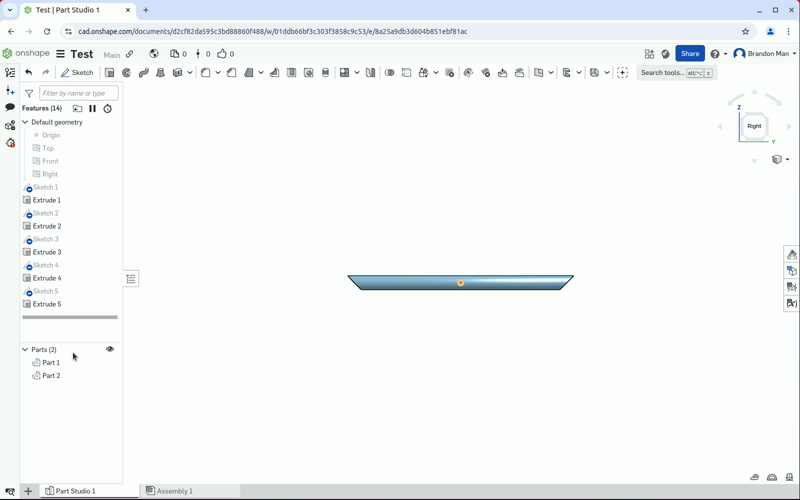
key(shift+p)
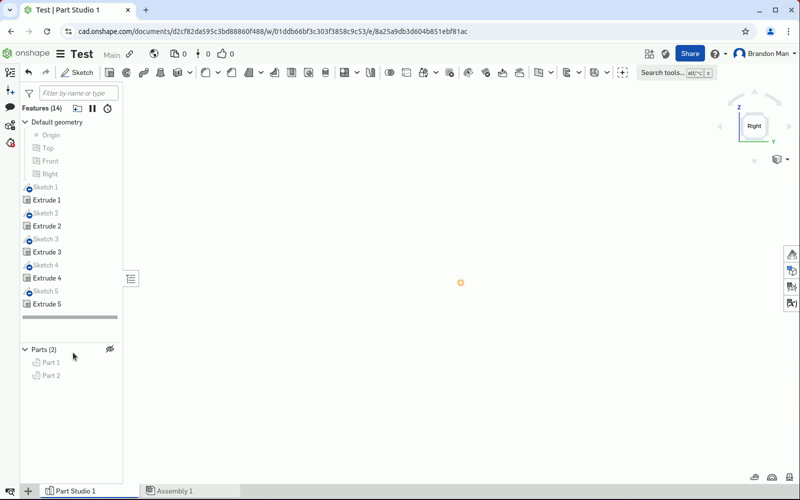
key(space)
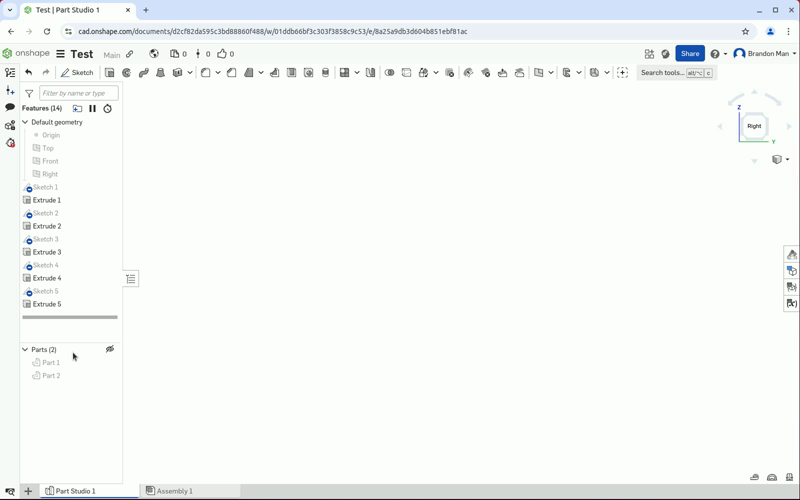
key_down(shift)
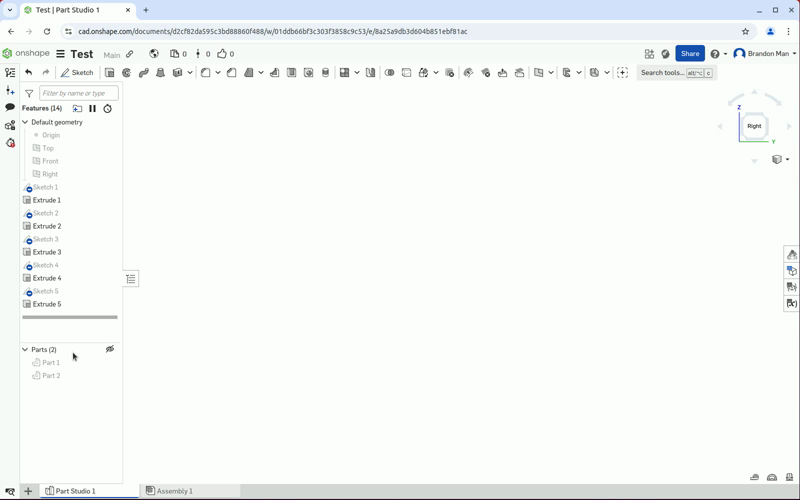
key(right)
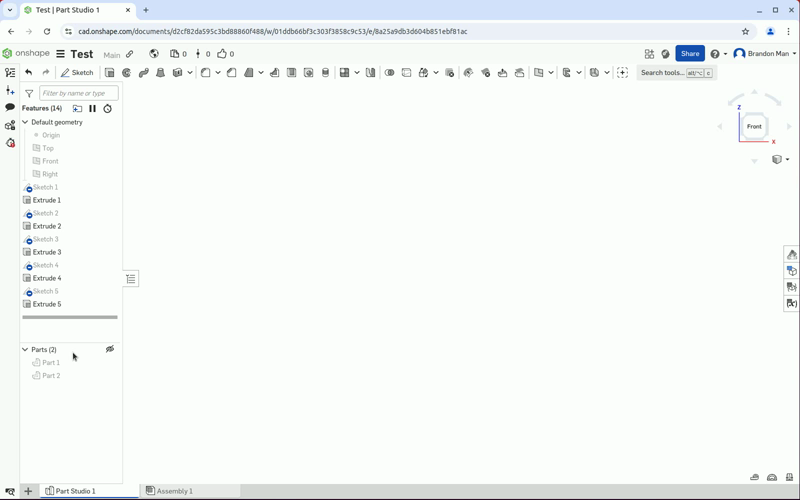
key_up(shift)
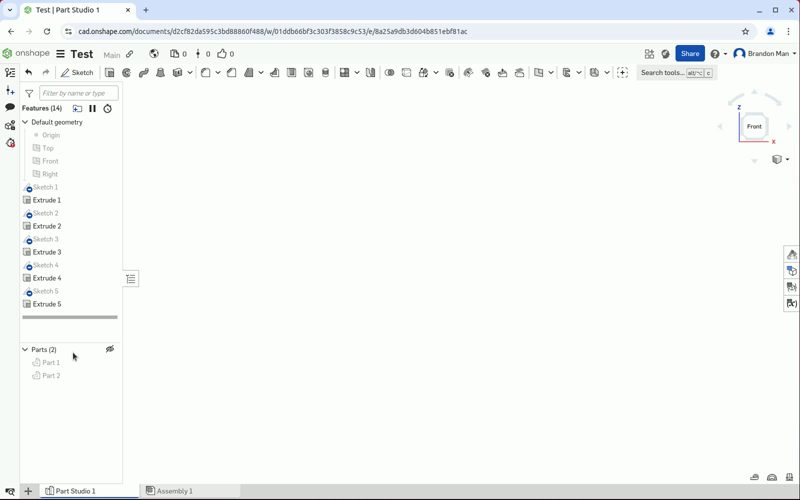
key(space)
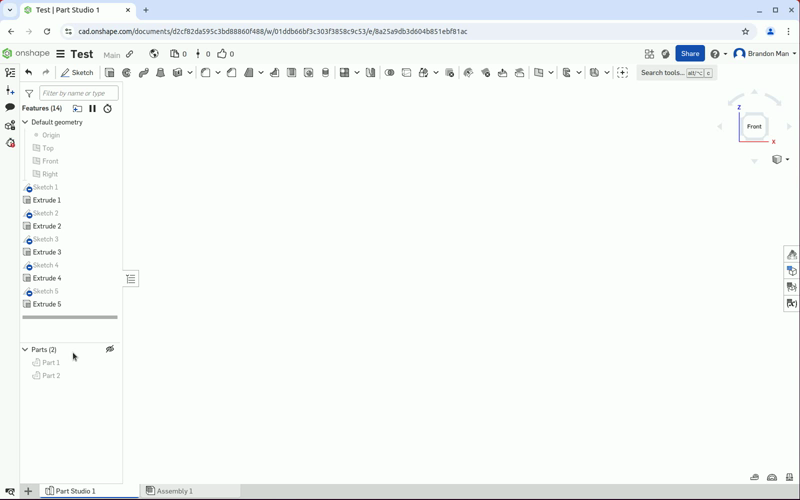
key_down(shift)
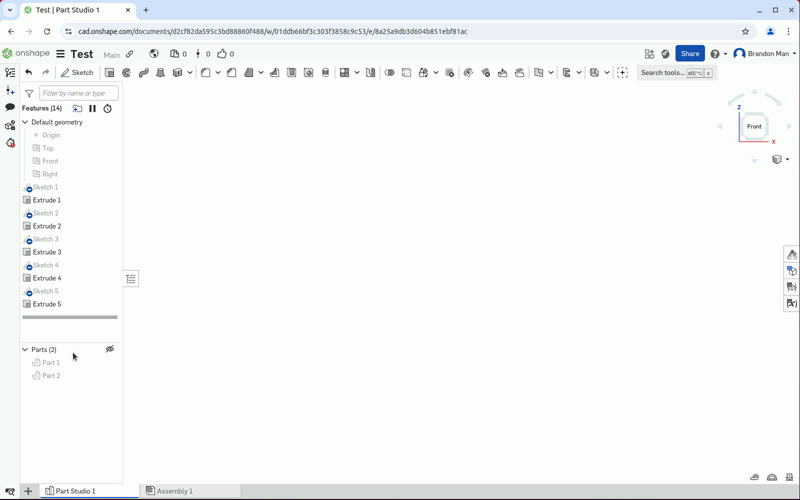
key(down)
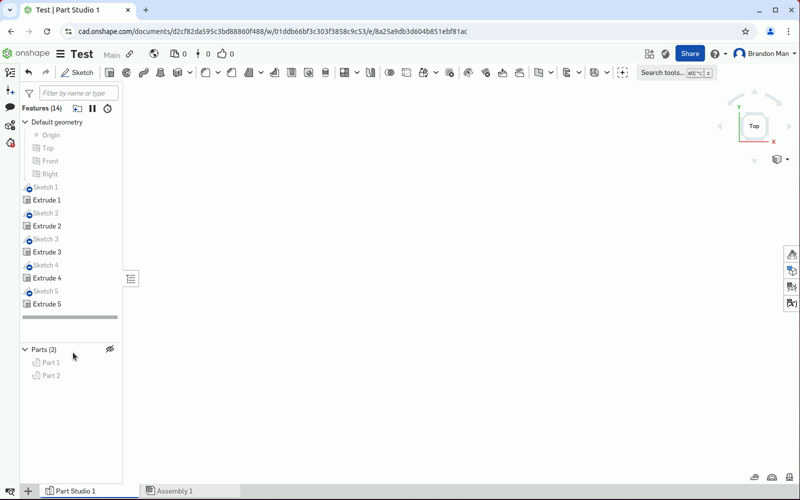
key_up(shift)
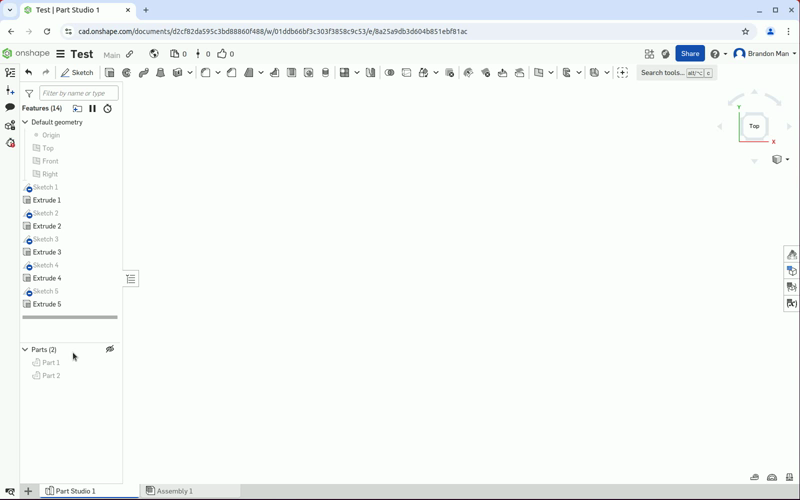
mouse_move(73, 352)
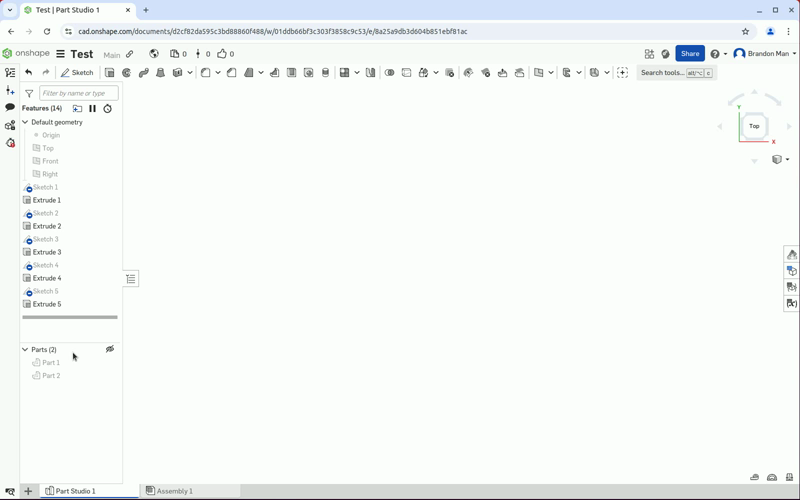
key(shift+y)
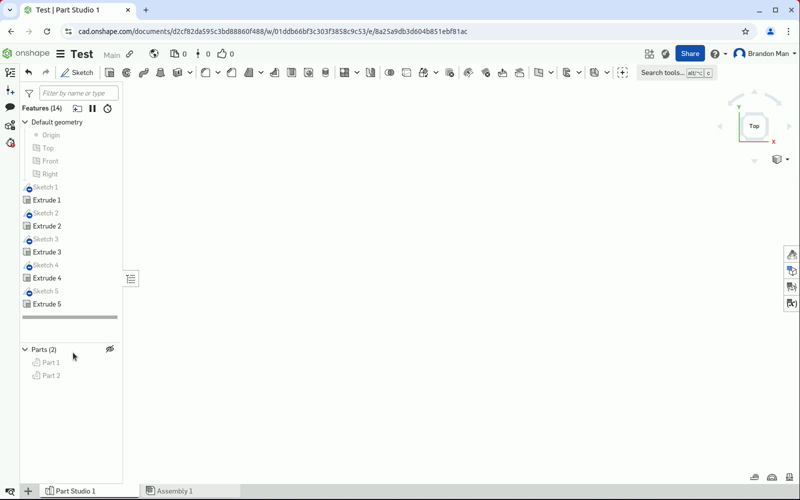
key(shift+s)
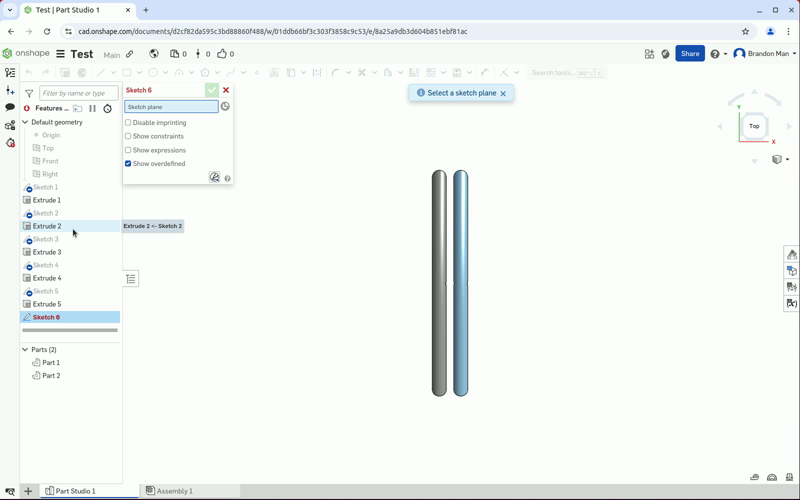
scroll(3)
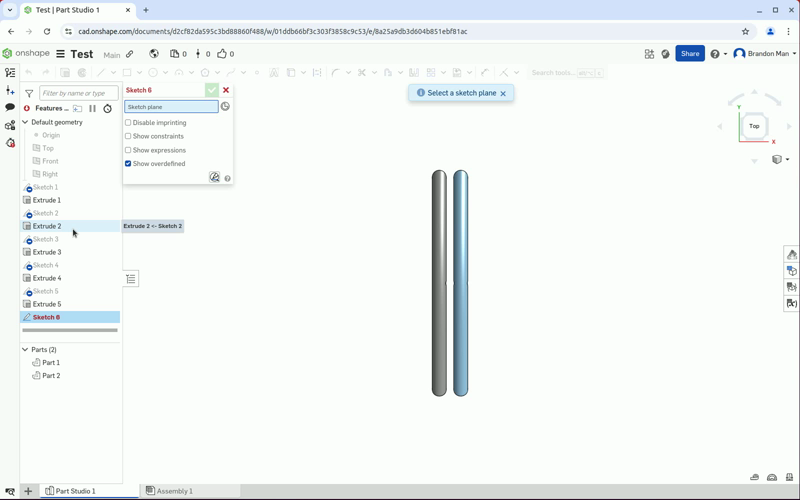
mouse_move(73, 150)
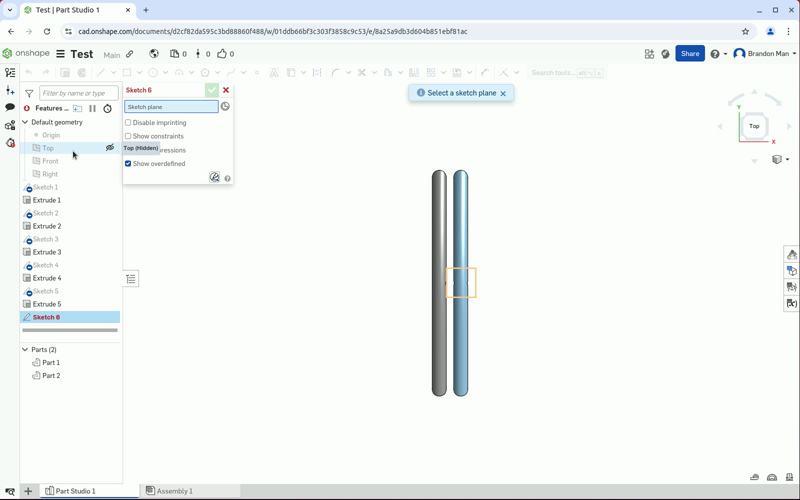
click(73, 150)
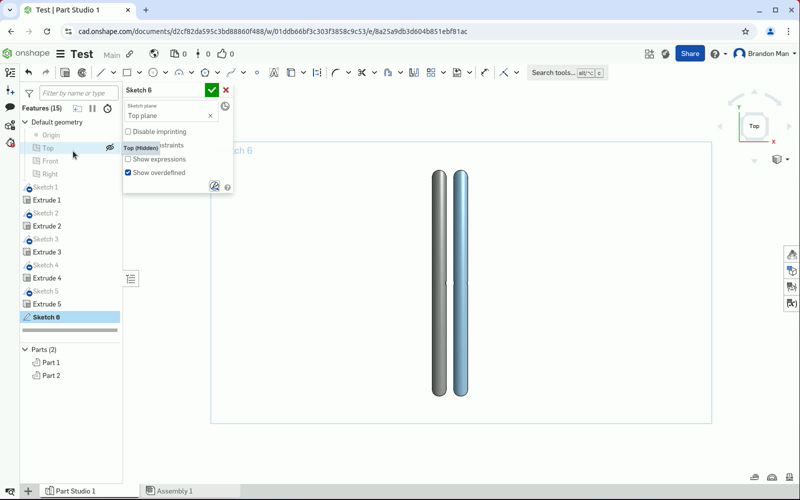
mouse_move(73, 352)
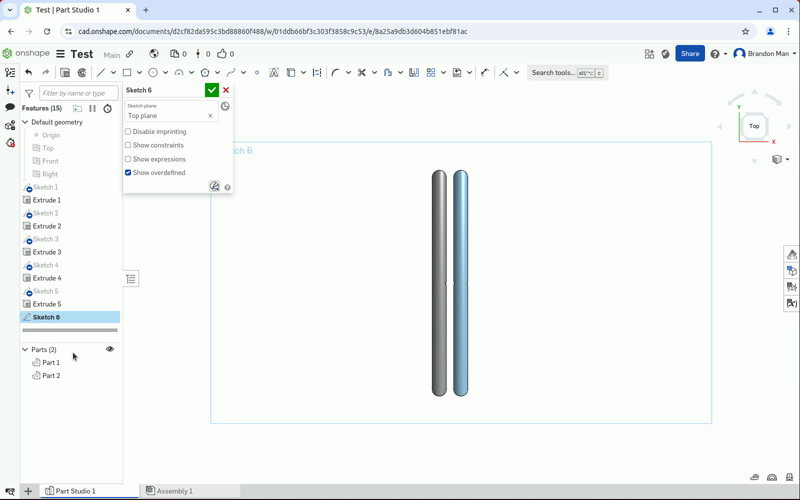
key(y)
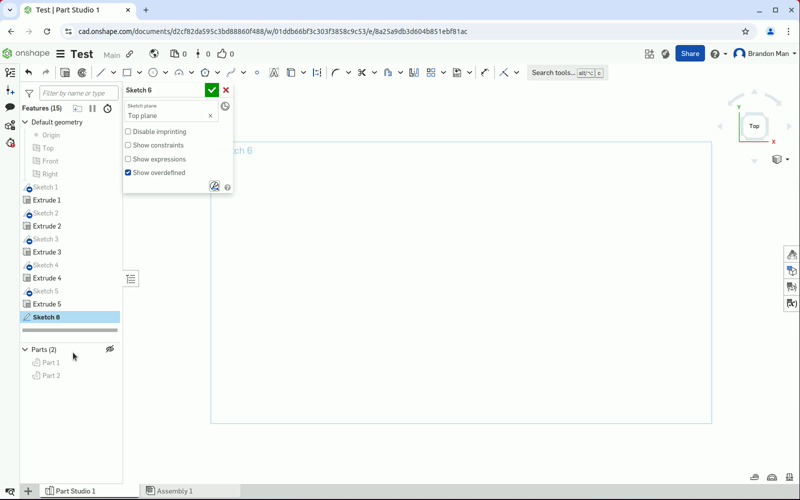
key(c)
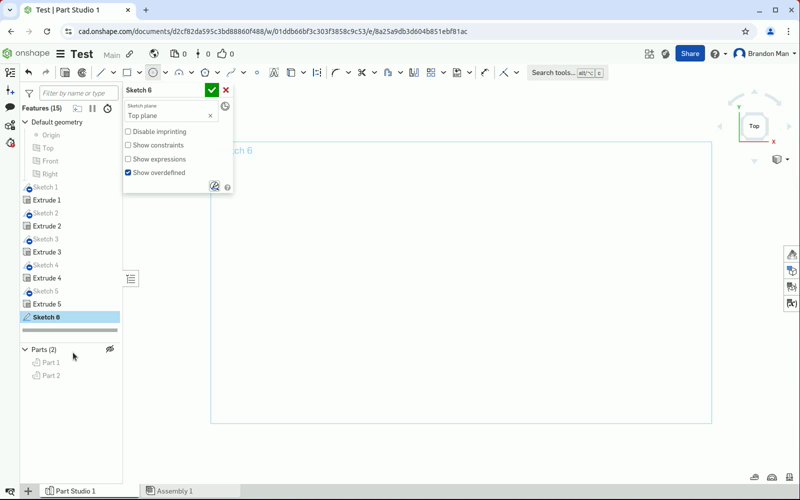
key_down(shift)
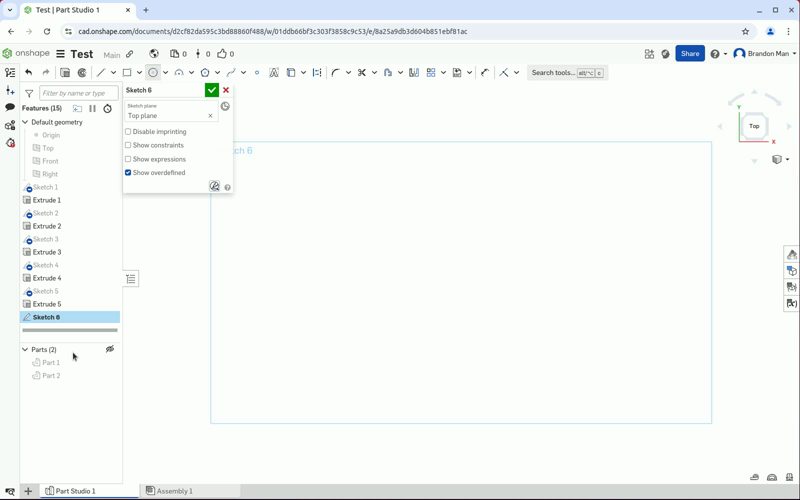
mouse_move(439, 282)
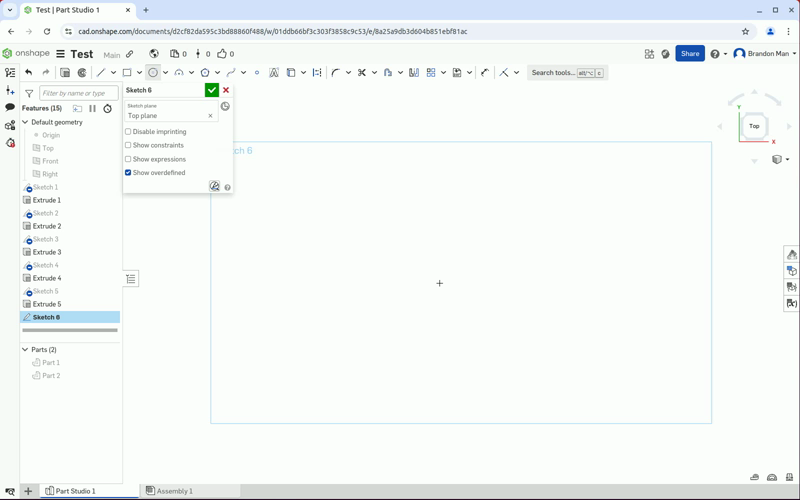
click(439, 282)
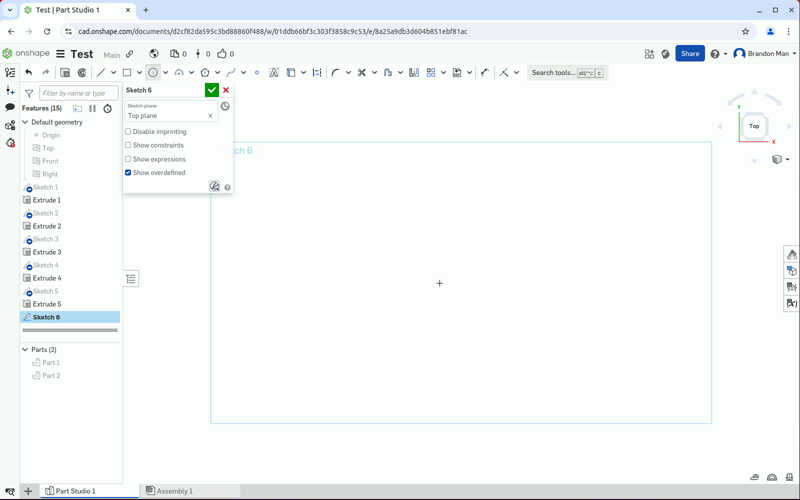
key_up(shift)
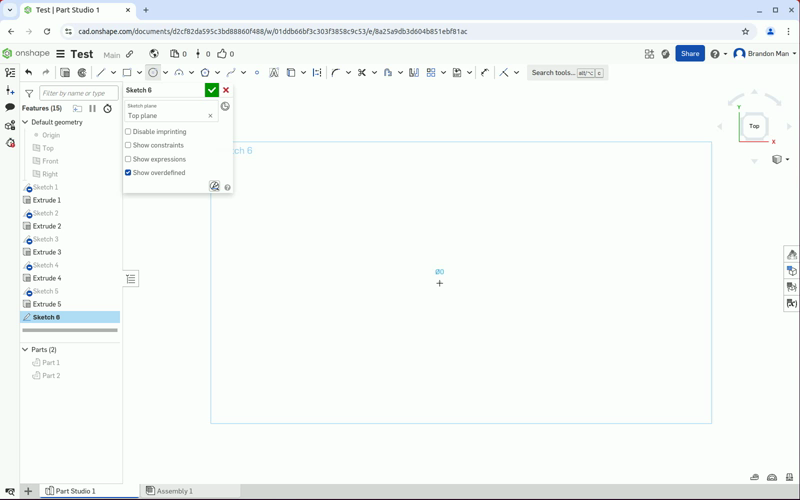
mouse_move(442, 282)
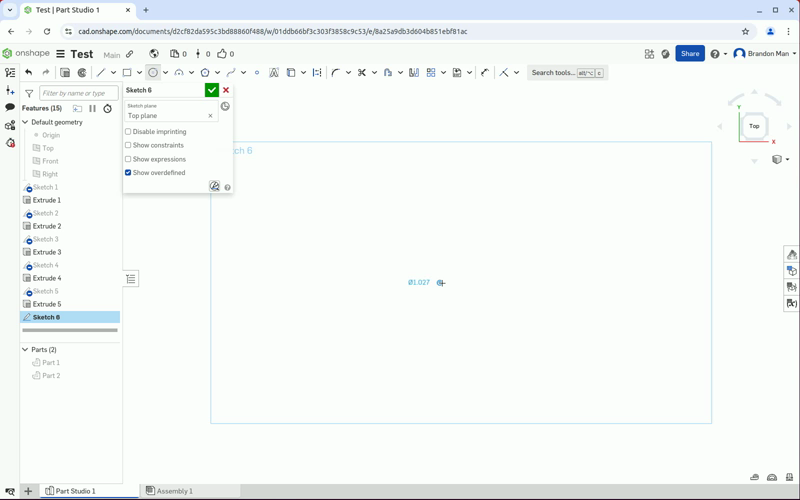
scroll(6)
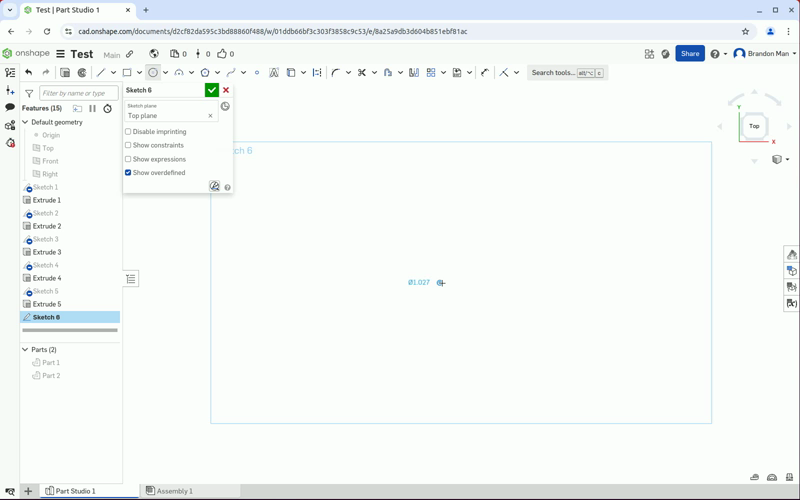
scroll(6)
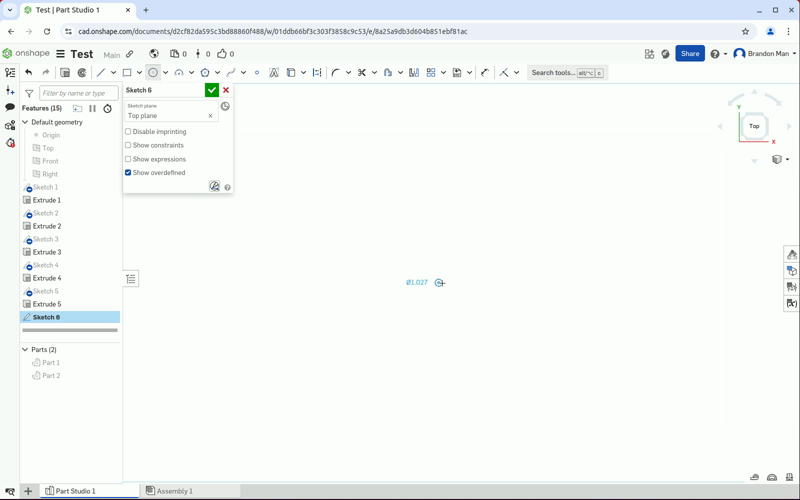
scroll(6)
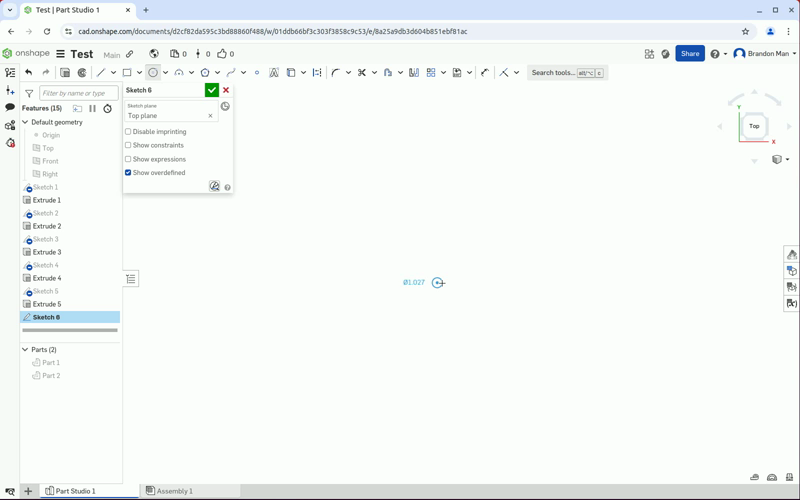
scroll(6)
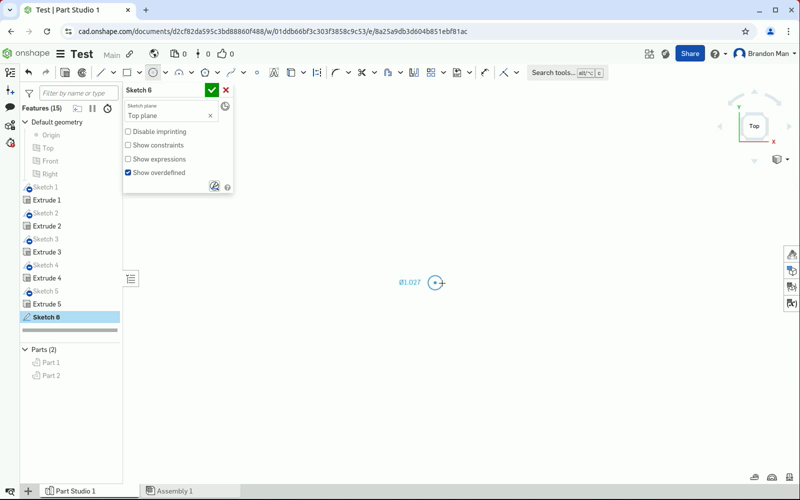
scroll(6)
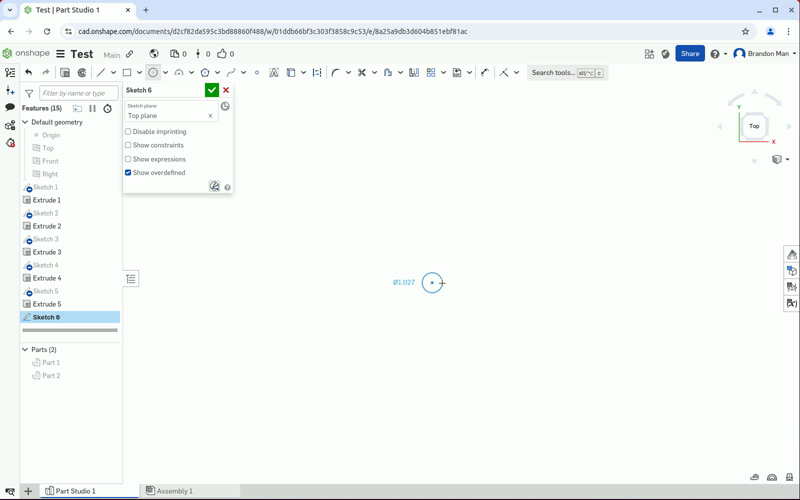
scroll(6)
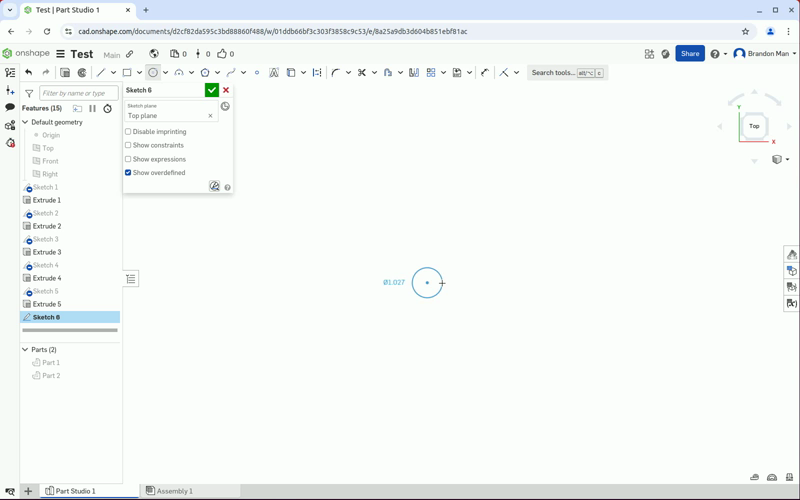
scroll(6)
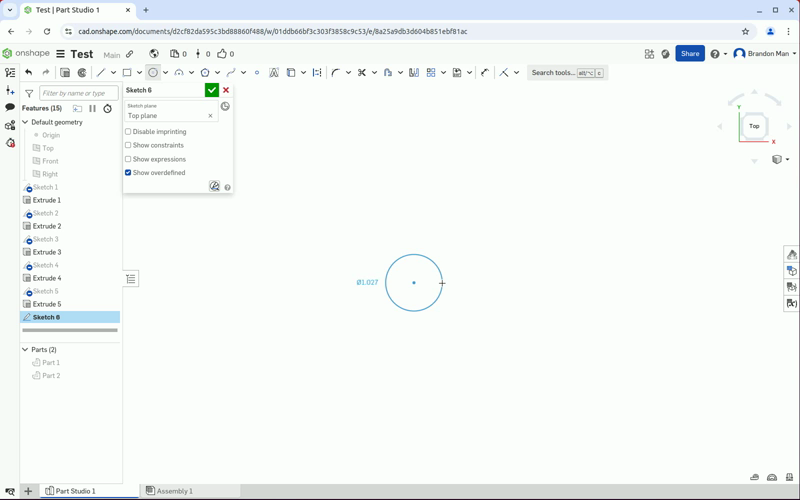
click(442, 282)
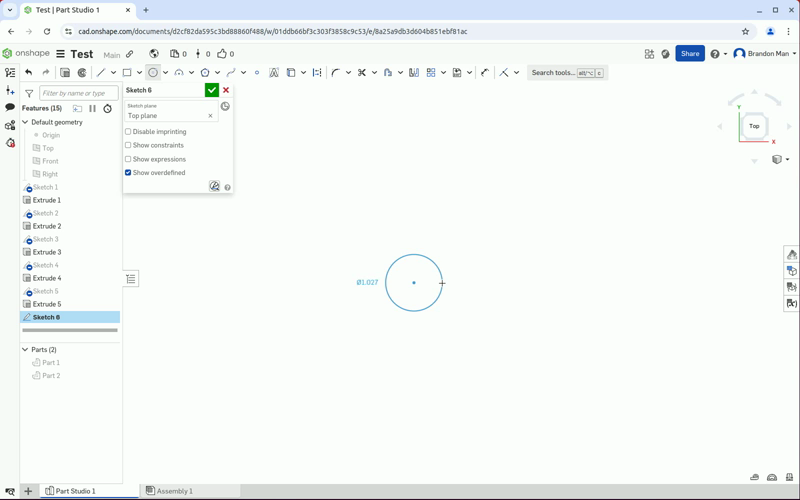
scroll(-6)
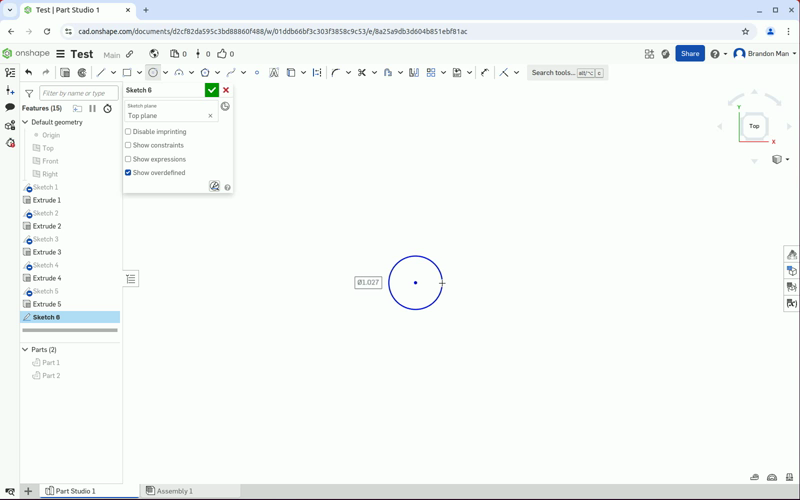
scroll(-6)
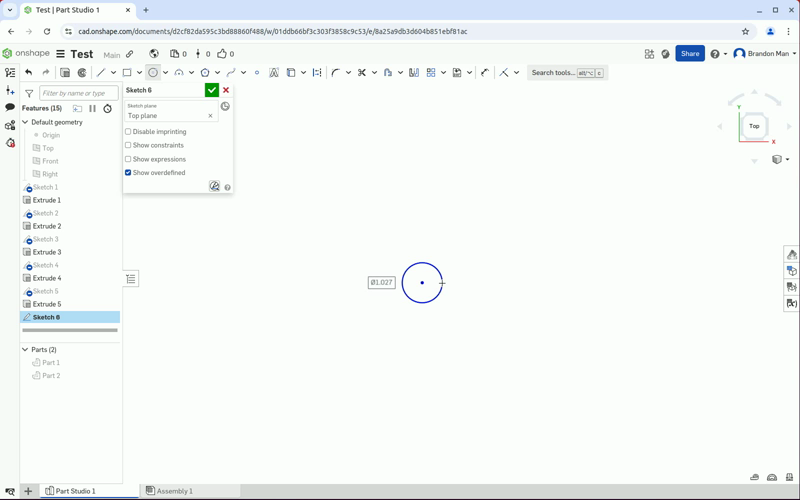
scroll(-6)
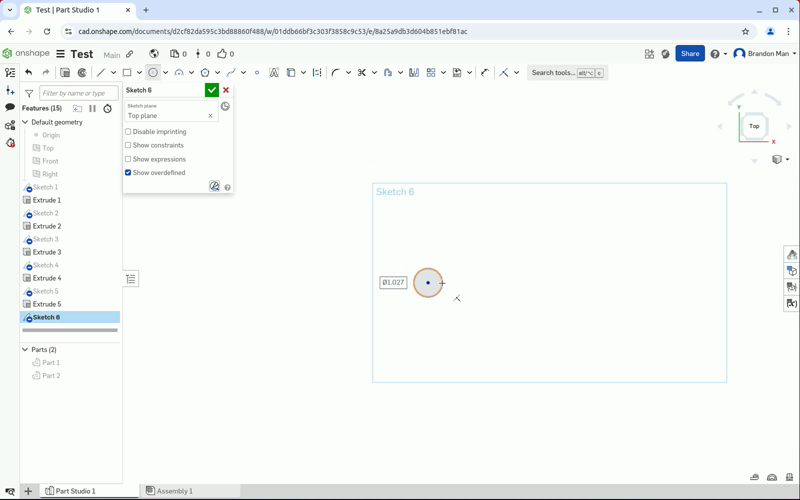
scroll(-6)
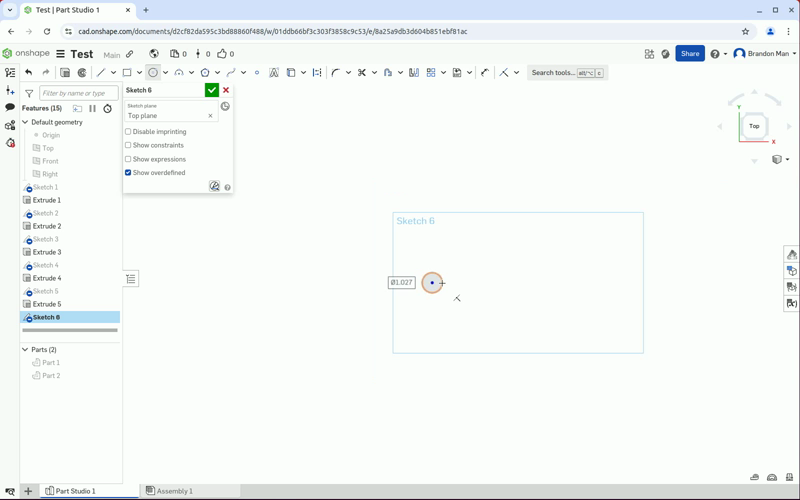
scroll(-6)
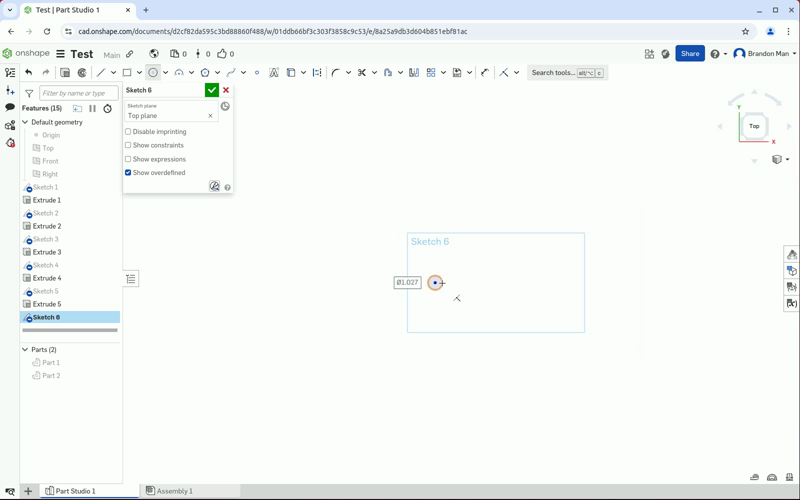
scroll(-6)
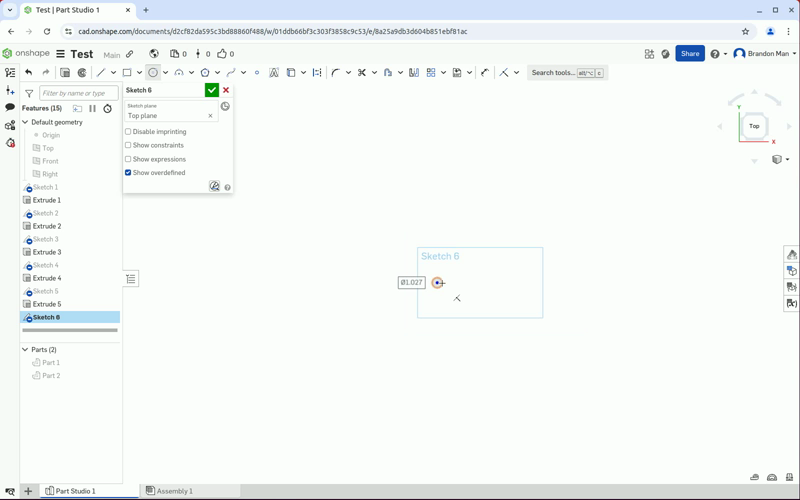
scroll(-6)
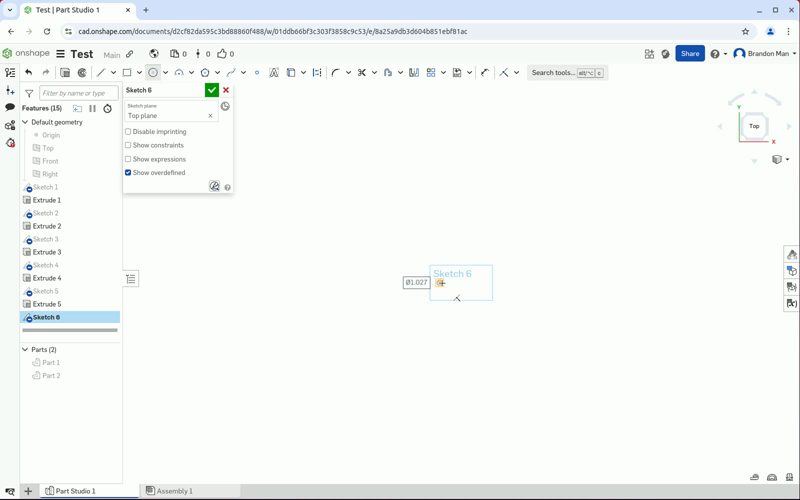
key(esc)
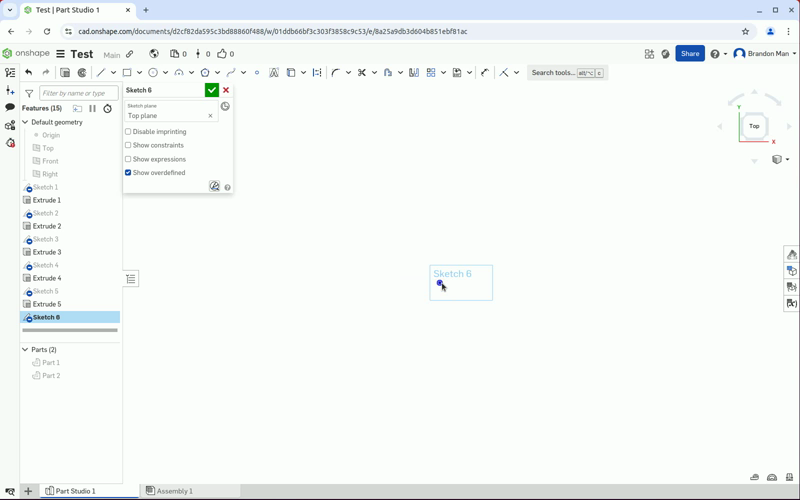
mouse_move(439, 284)
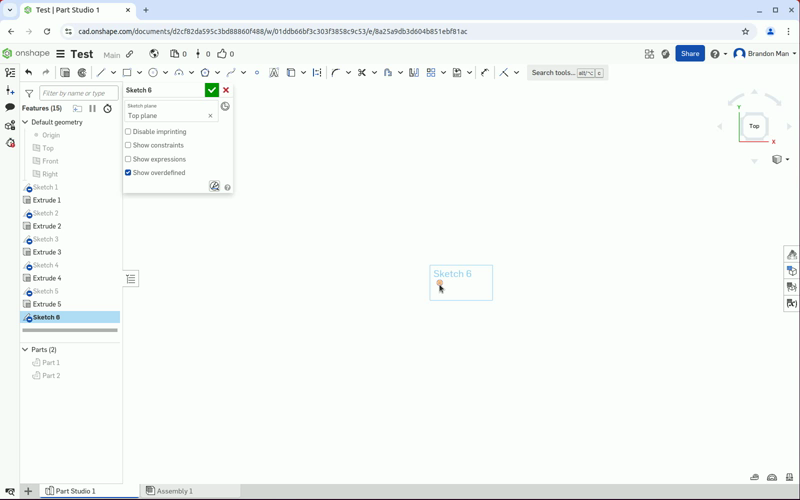
scroll(6)
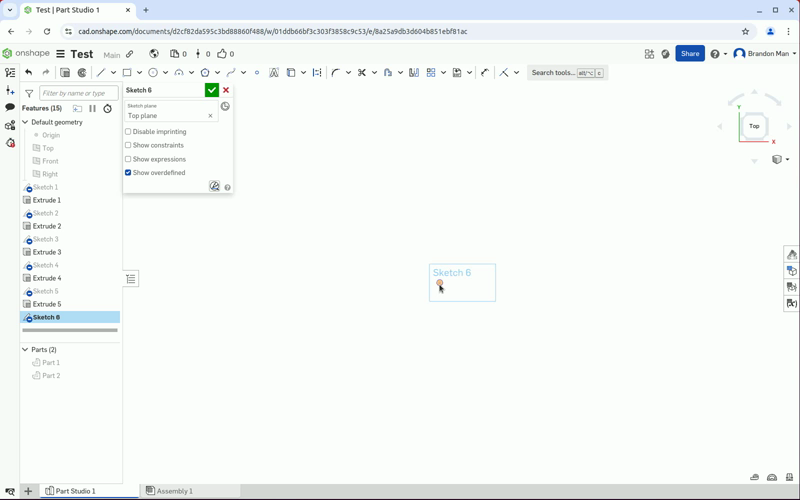
scroll(6)
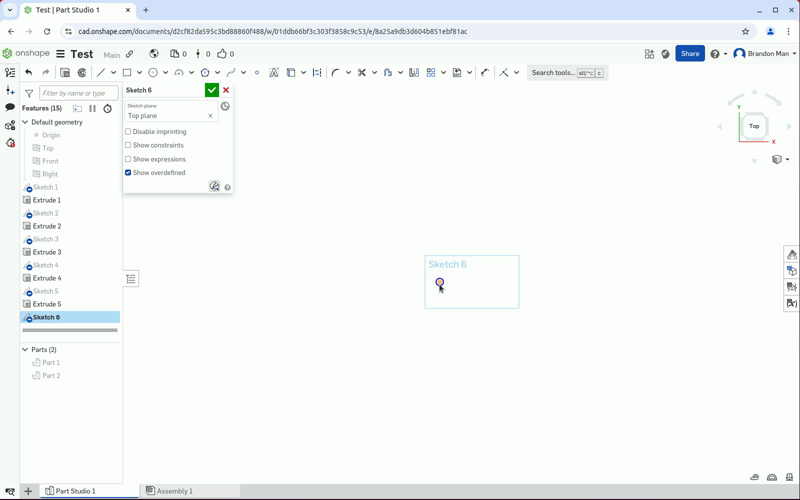
scroll(6)
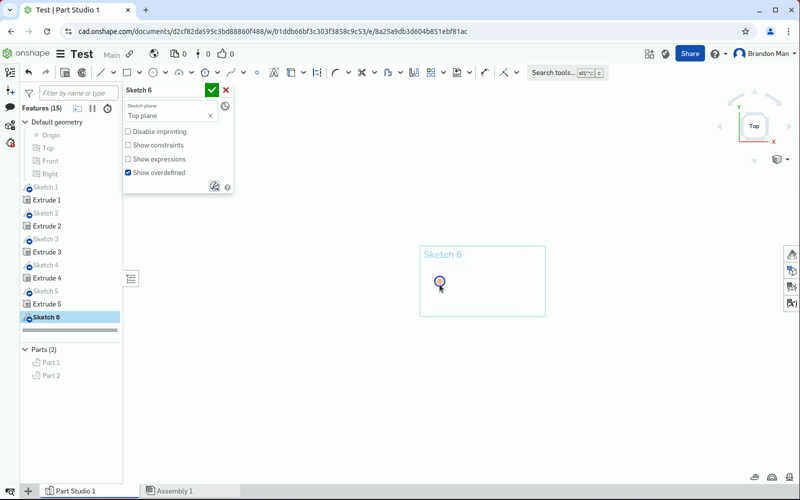
scroll(6)
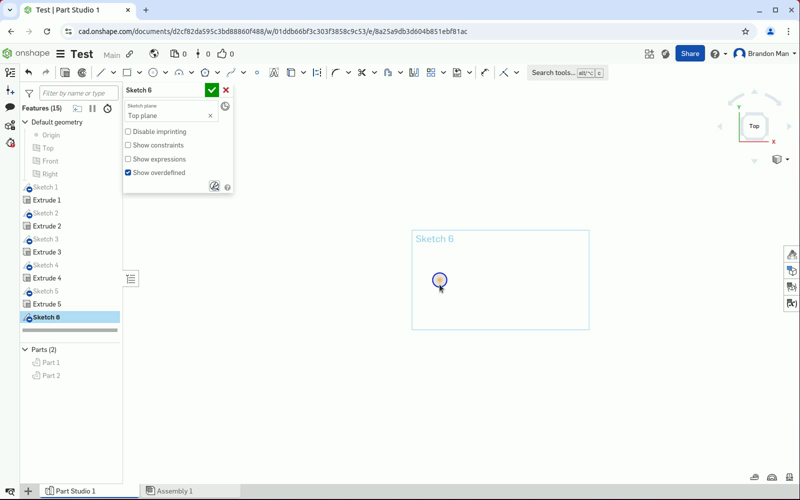
scroll(6)
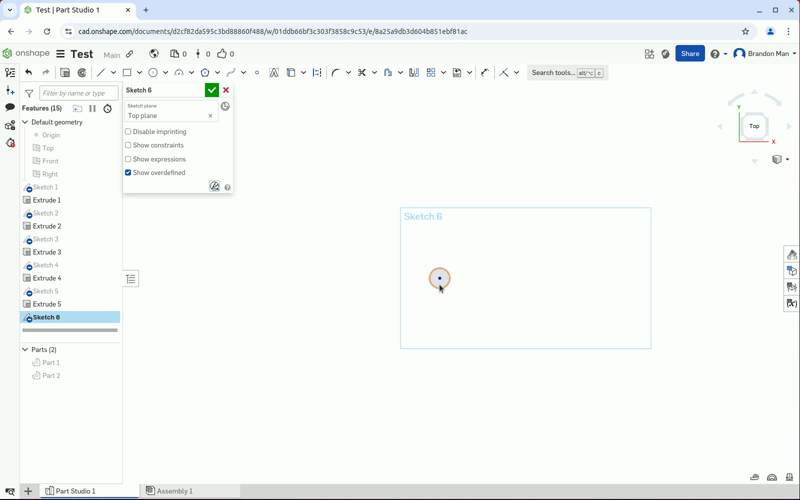
scroll(6)
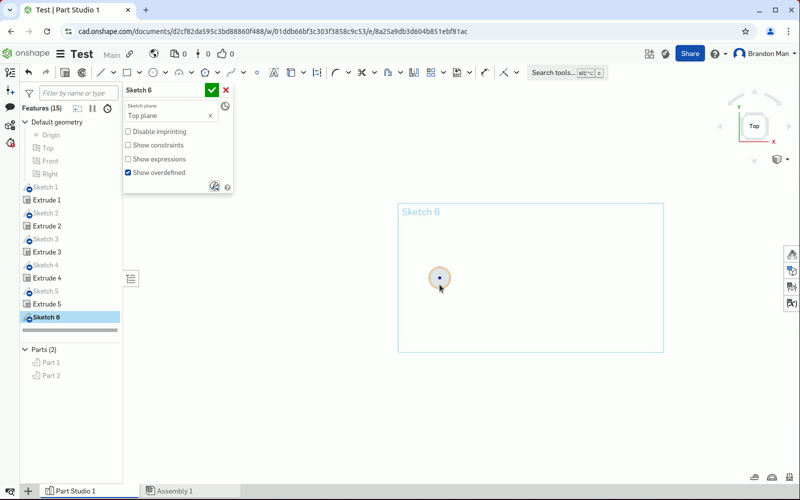
scroll(6)
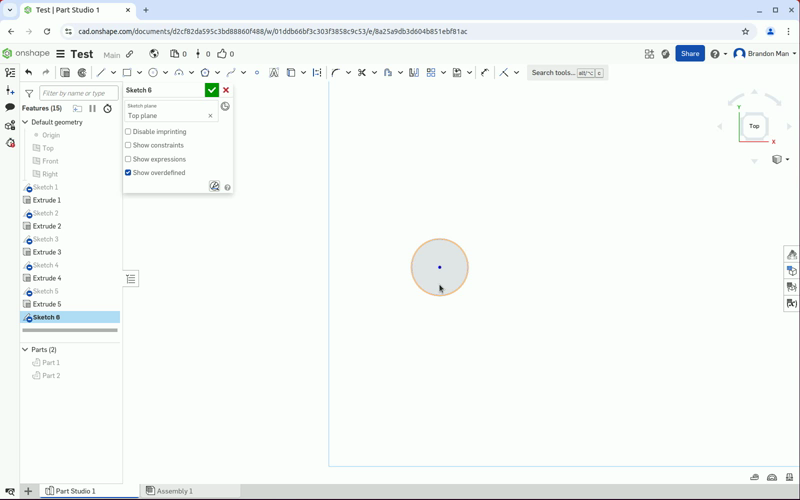
click(439, 284)
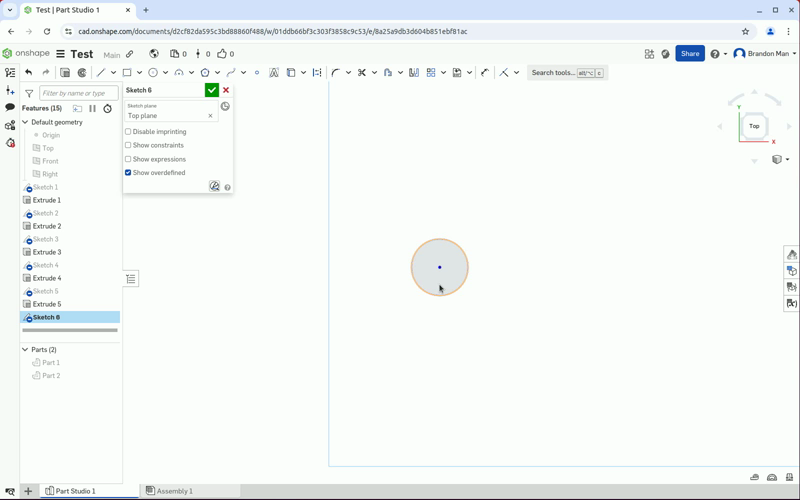
scroll(-6)
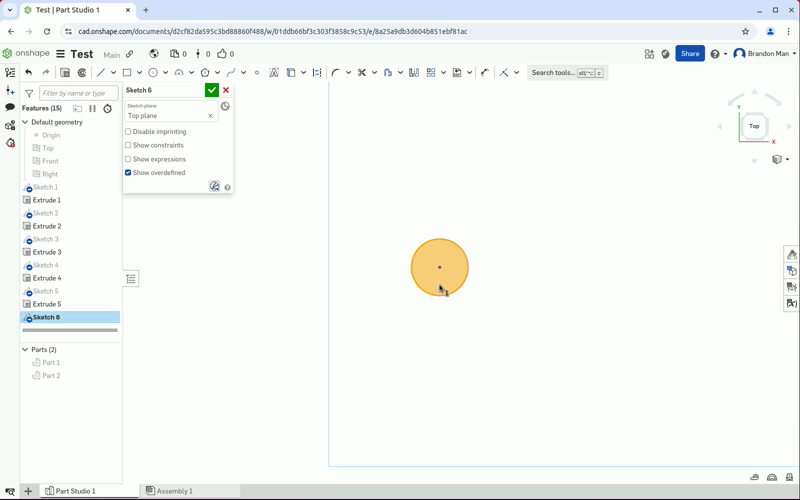
scroll(-6)
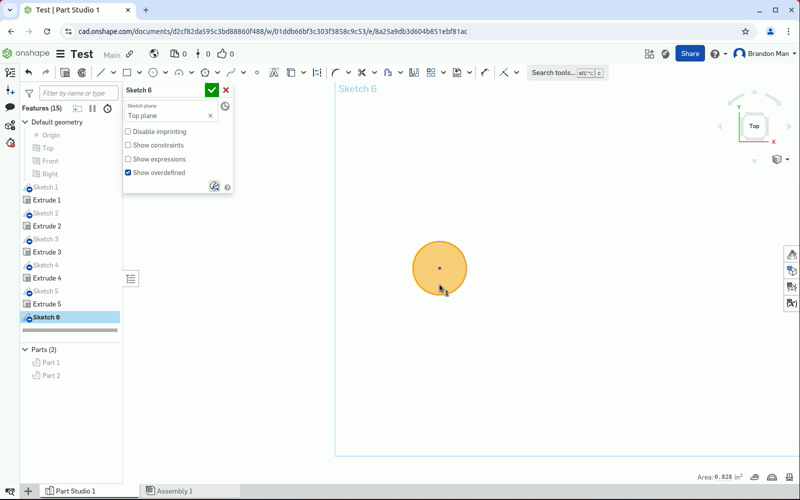
scroll(-6)
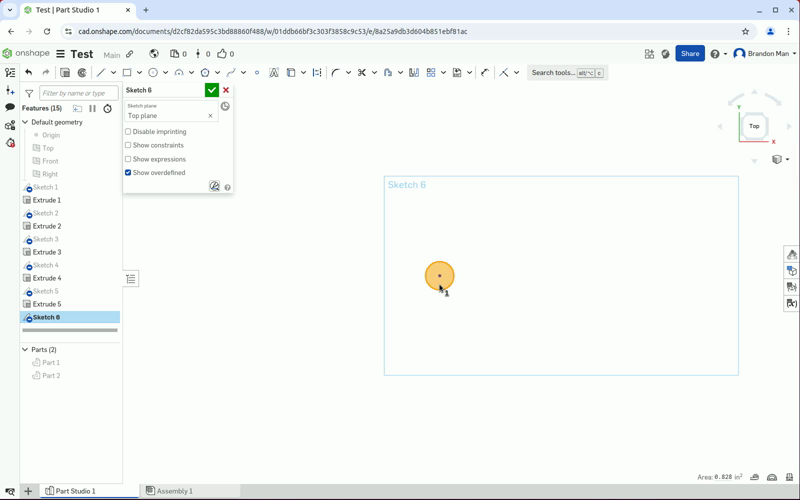
scroll(-6)
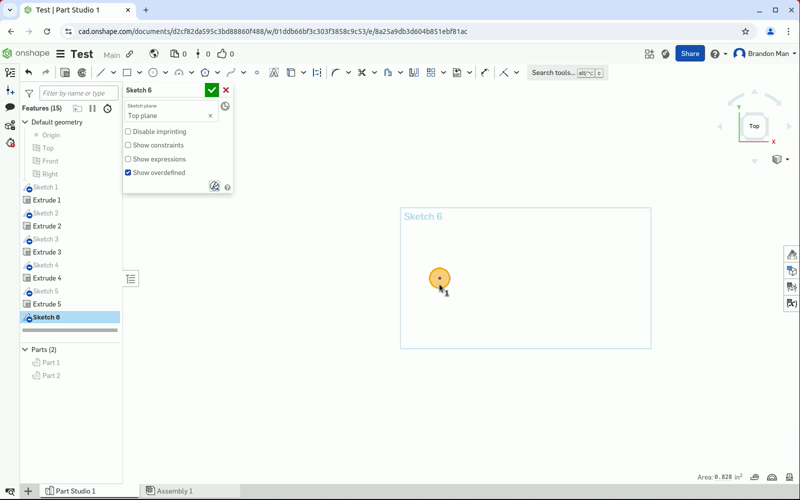
scroll(-6)
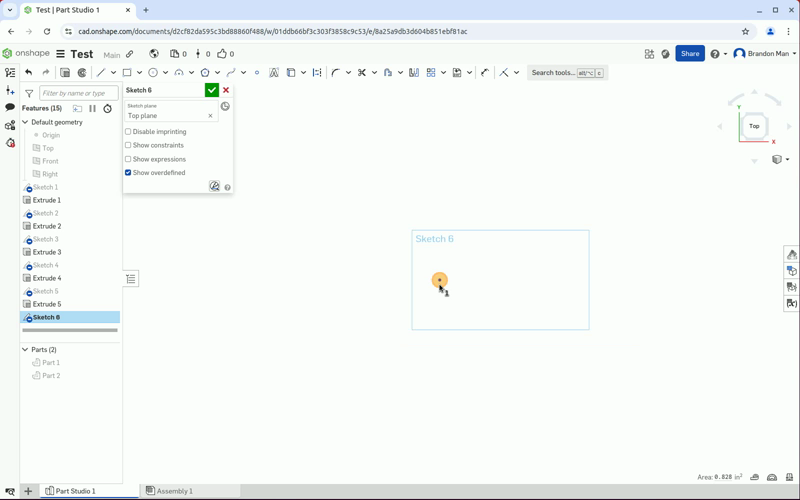
scroll(-6)
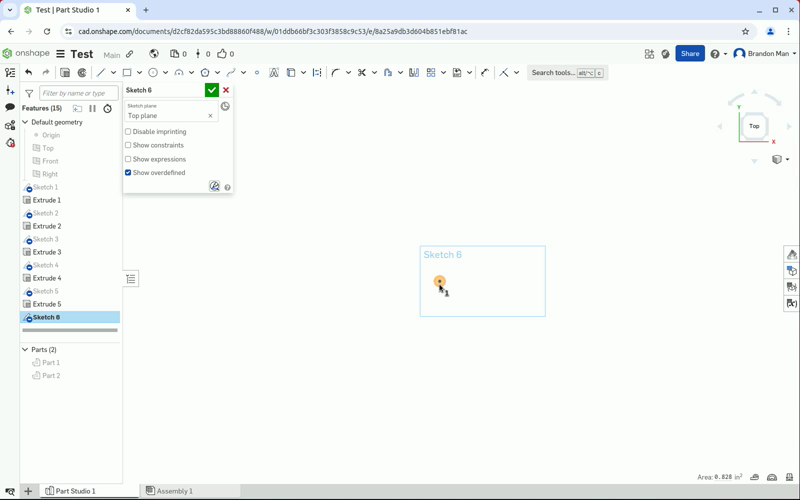
scroll(-6)
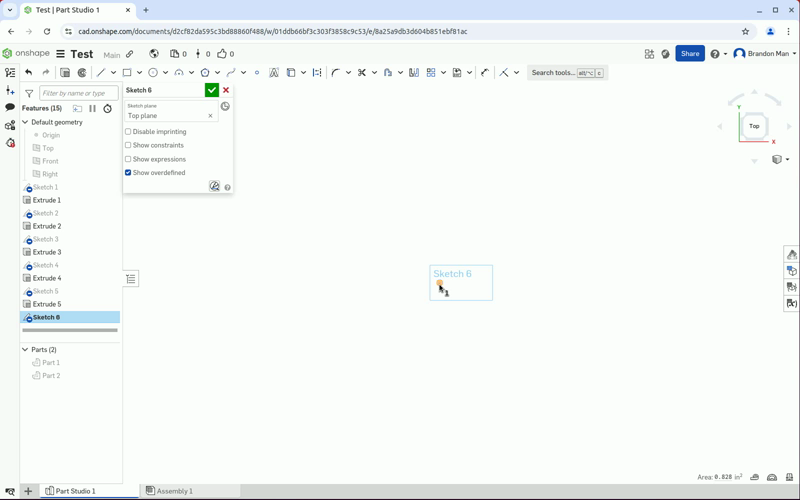
mouse_move(73, 352)
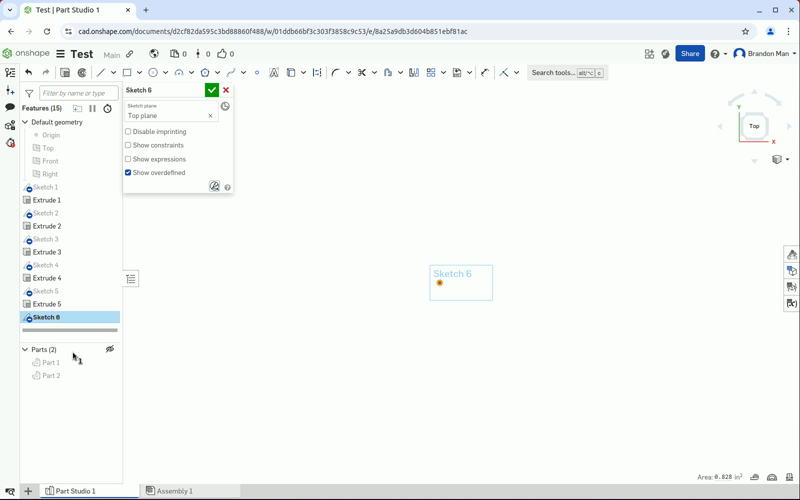
key(shift+y)
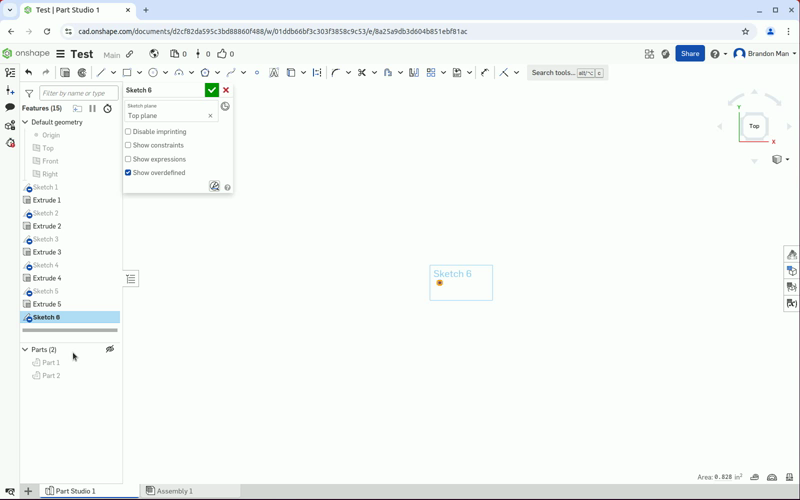
key(shift+e)
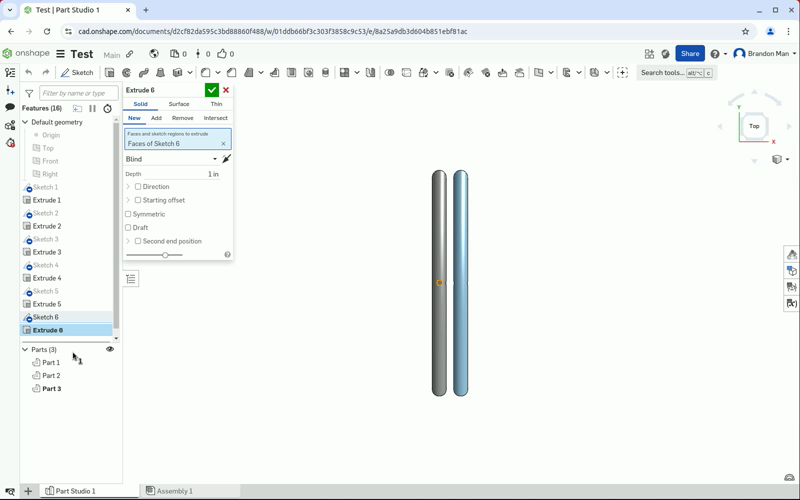
mouse_move(143, 106)
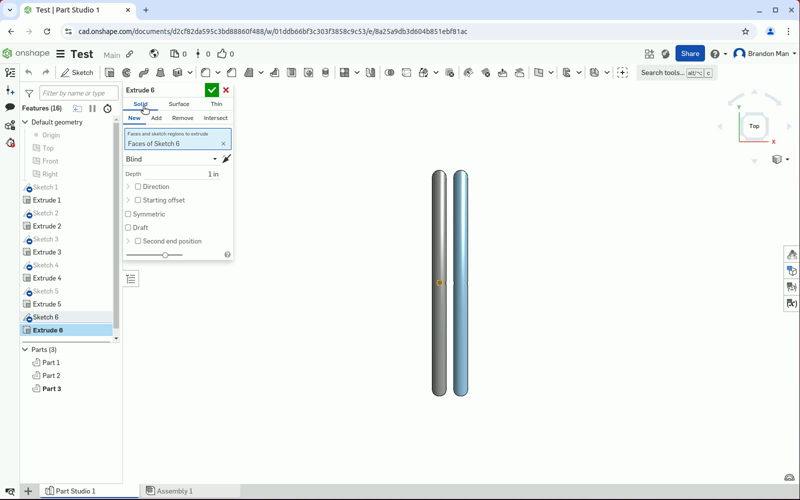
click(143, 106)
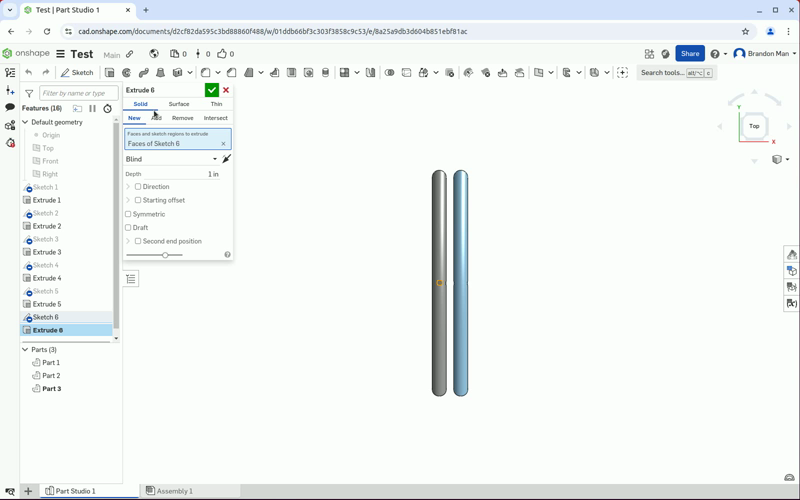
mouse_move(186, 120)
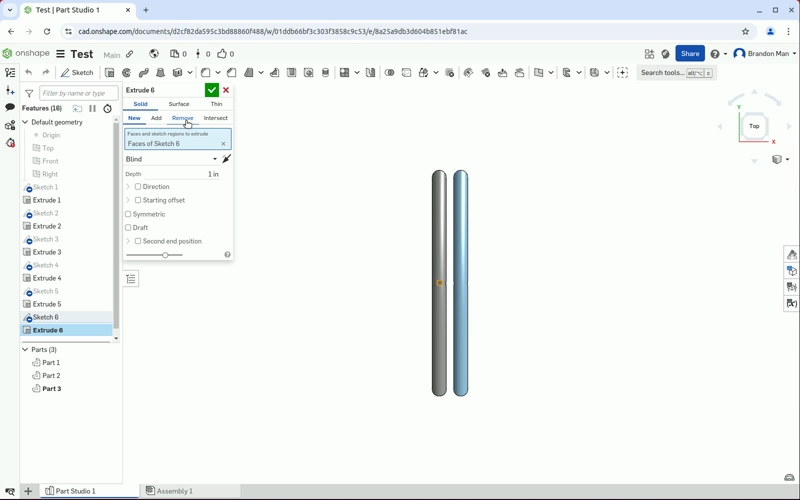
click(186, 120)
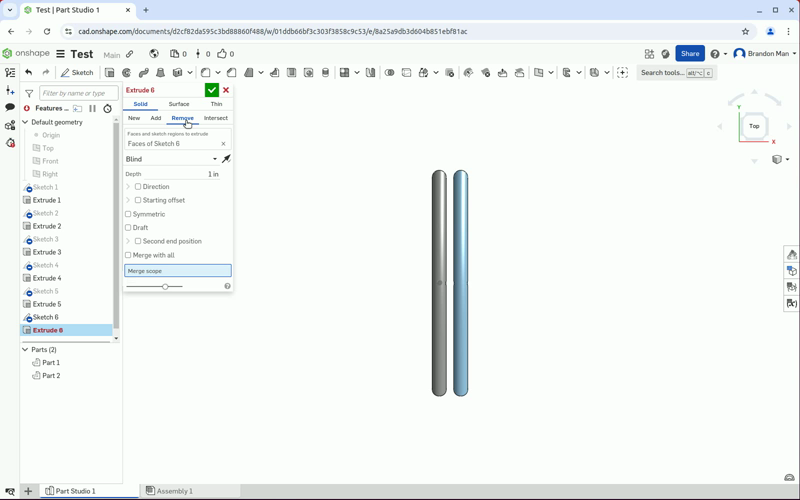
key(tab, 4)
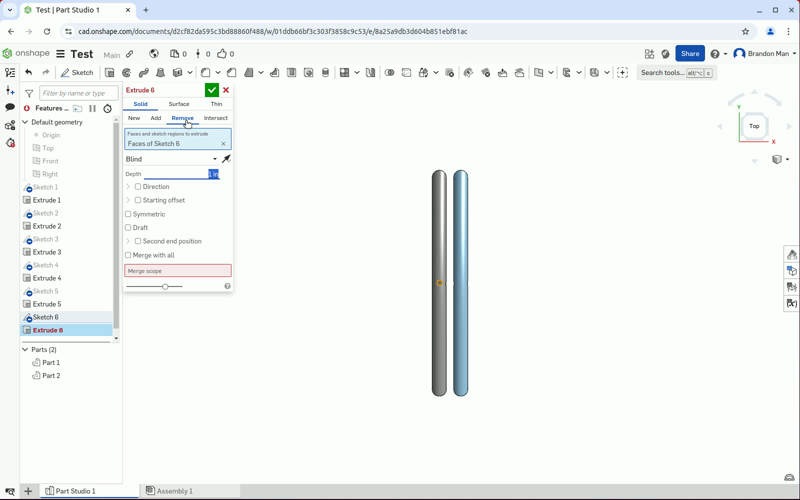
text(-8.666)
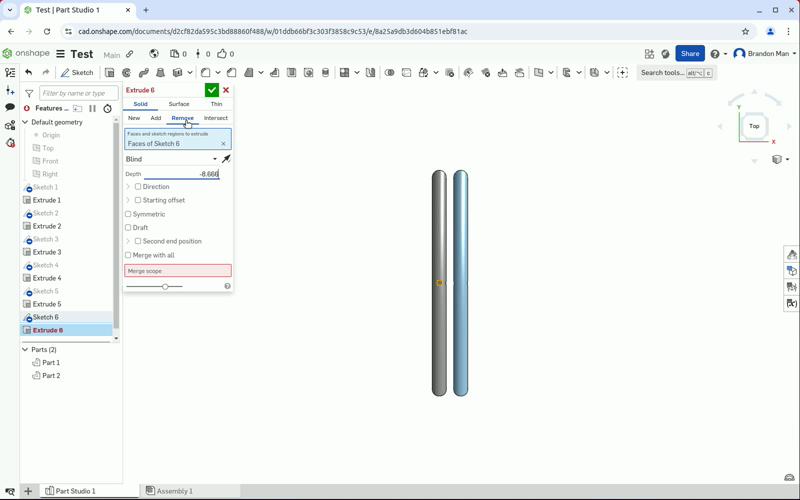
key(tab, 3)
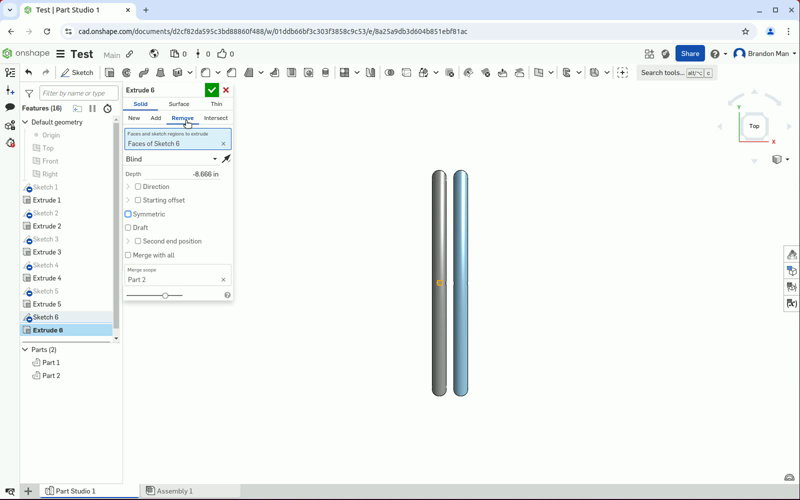
key(space)
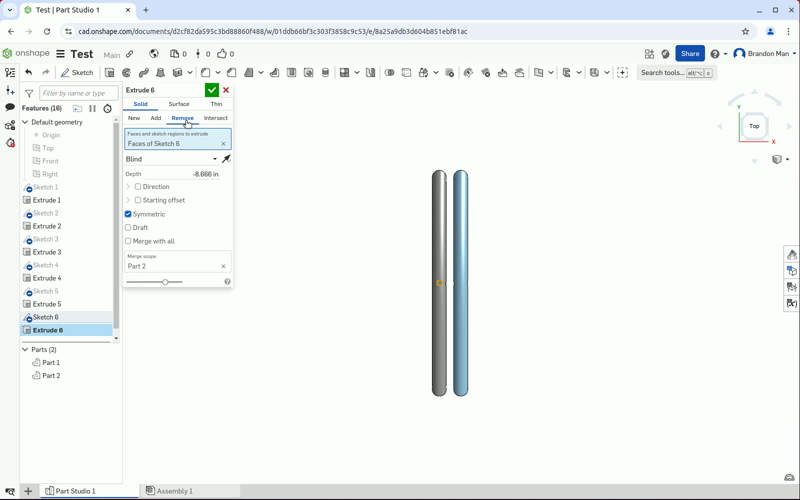
key(tab, 2)
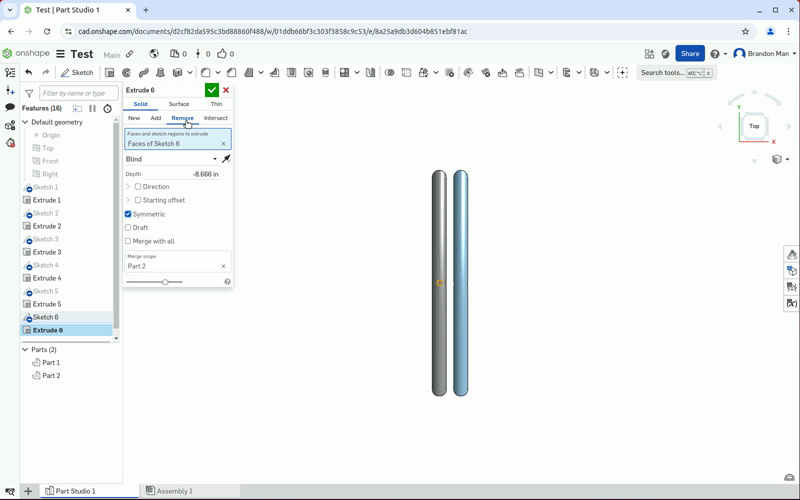
key(space)
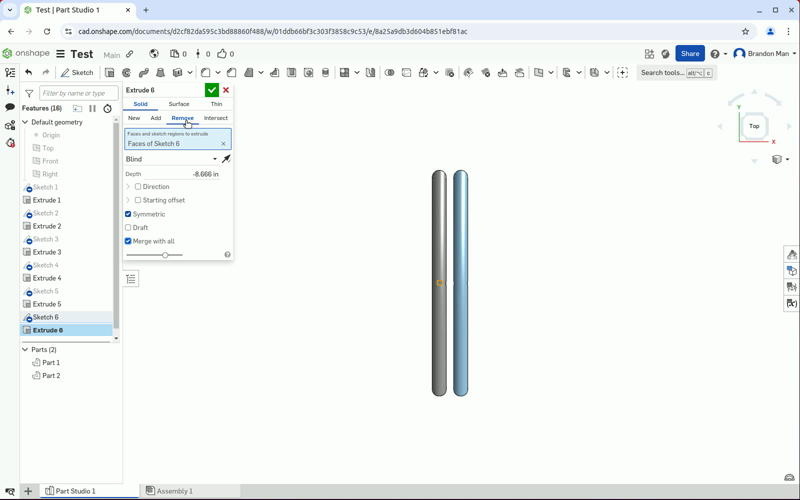
key(enter)
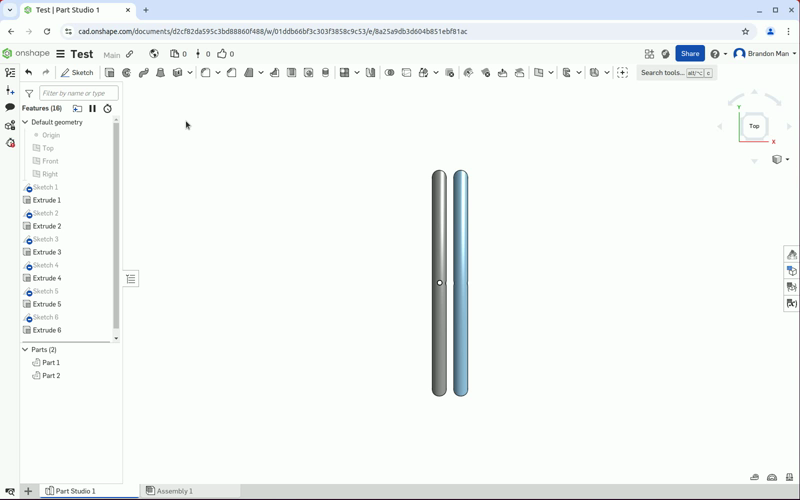
key(shift+h)
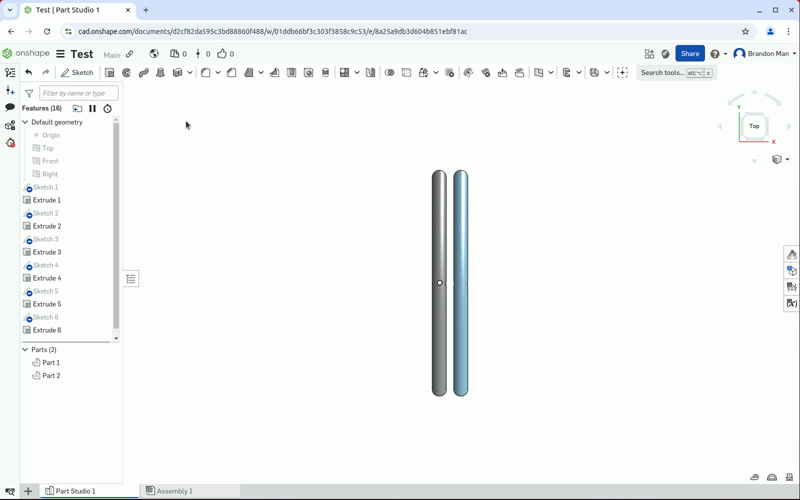
key(shift+h)
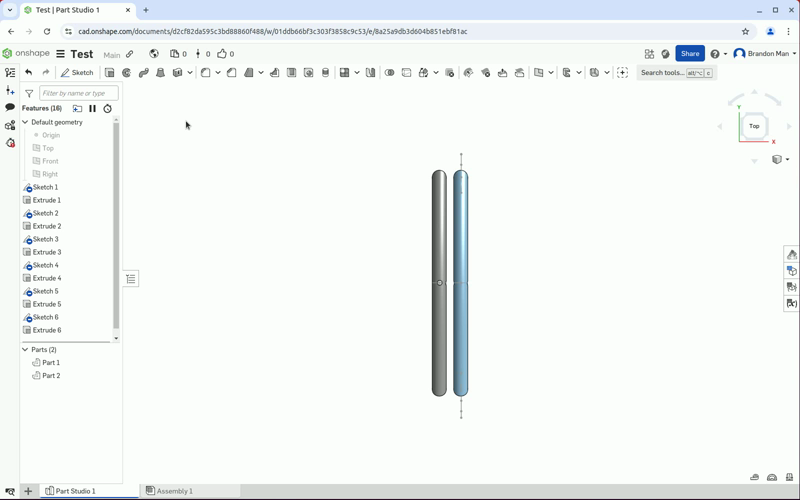
key(shift+7)
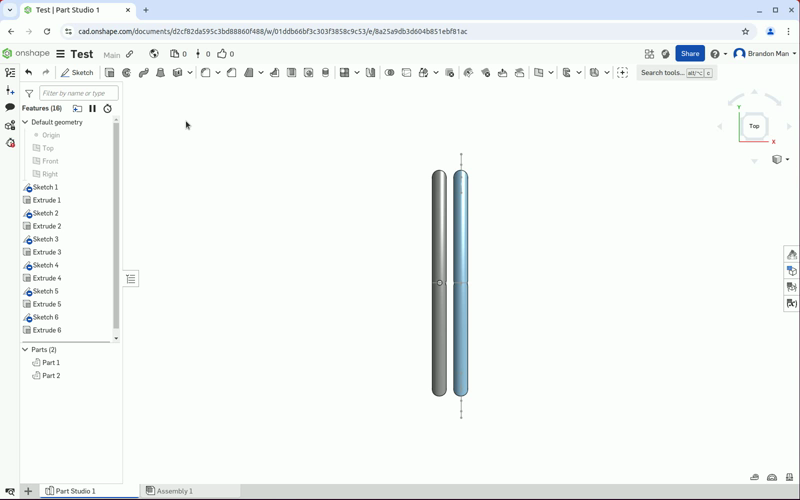
key(up, 3)
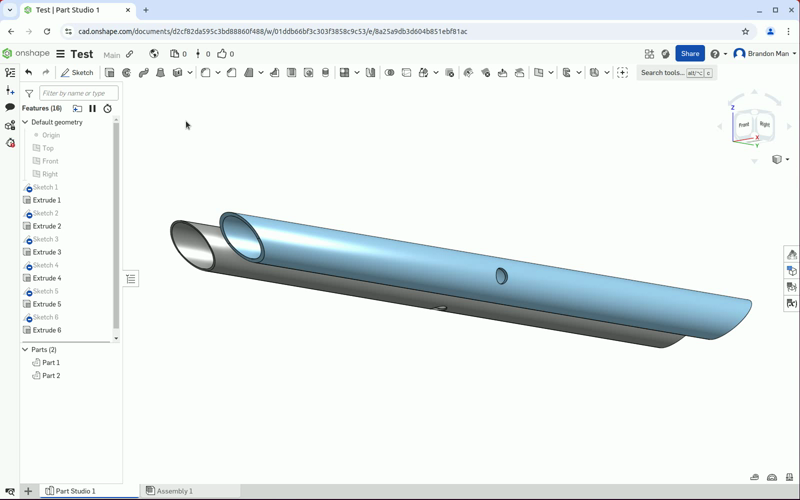
key(left, 3)
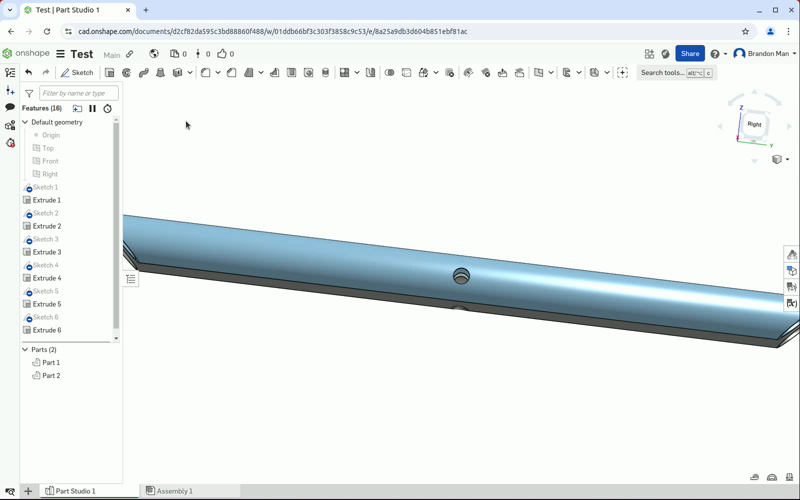
key(right, 3)
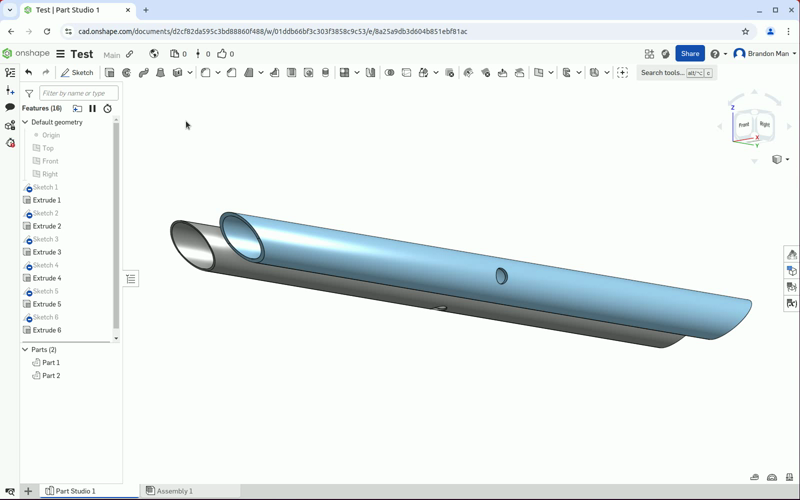
key(down, 3)
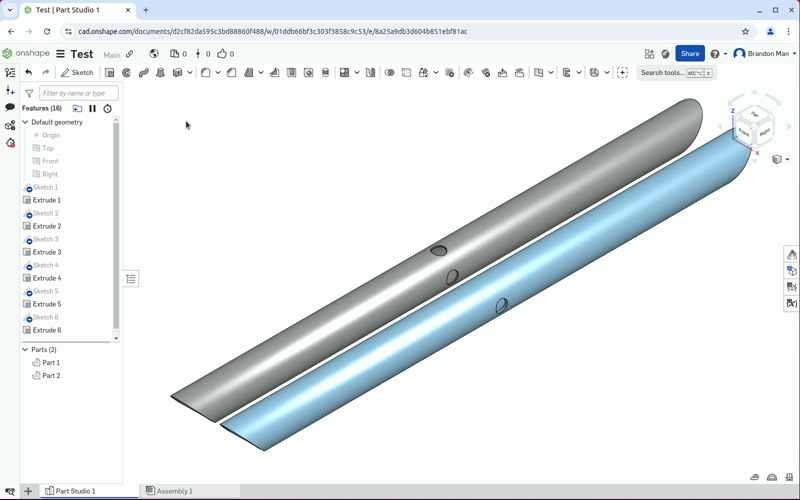
mouse_move(69, 189)
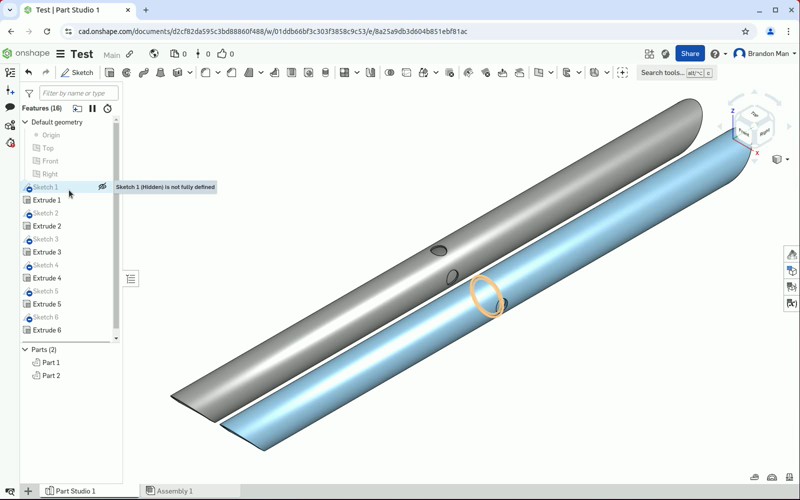
click(69, 189)